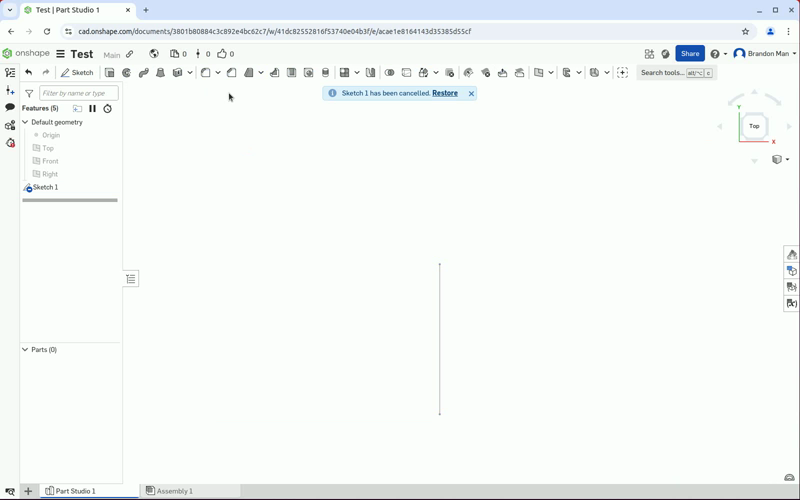
key(shift+h)
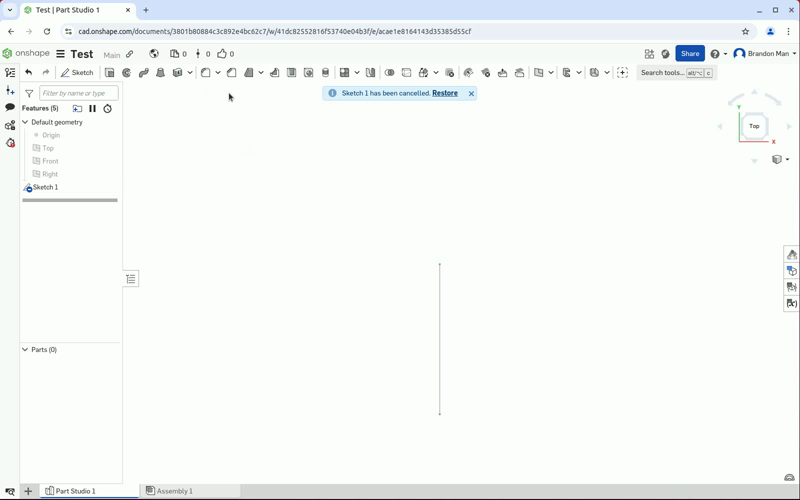
key(shift+s)
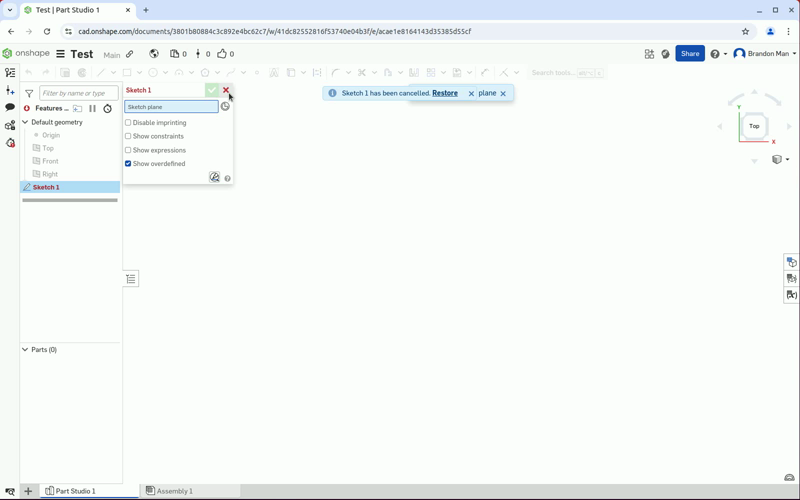
mouse_move(73, 150)
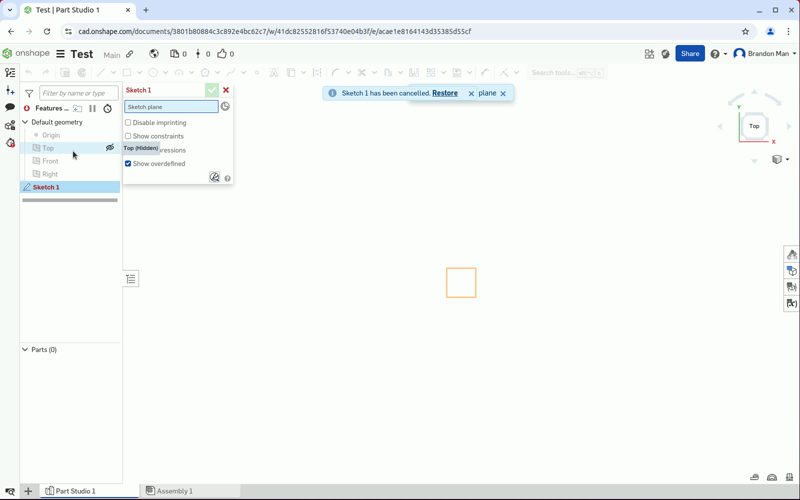
click(73, 150)
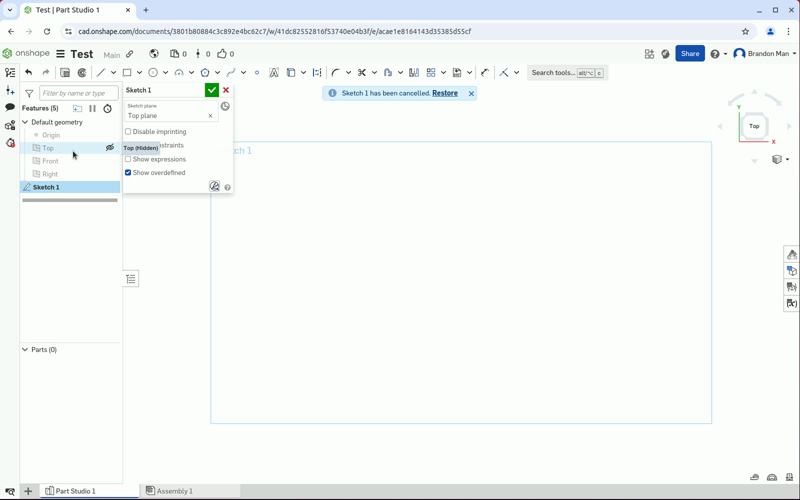
mouse_move(73, 352)
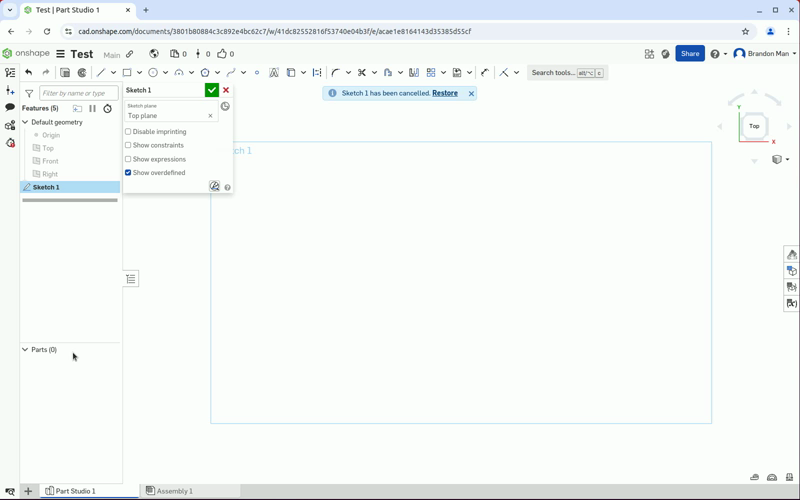
key(y)
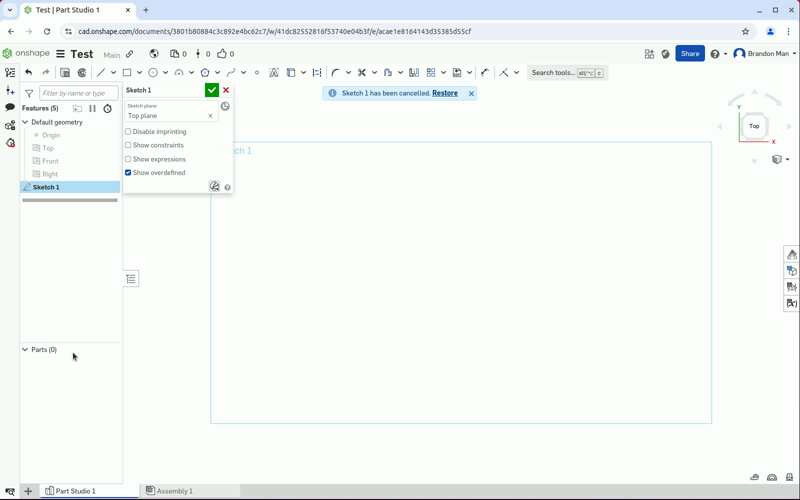
key(l)
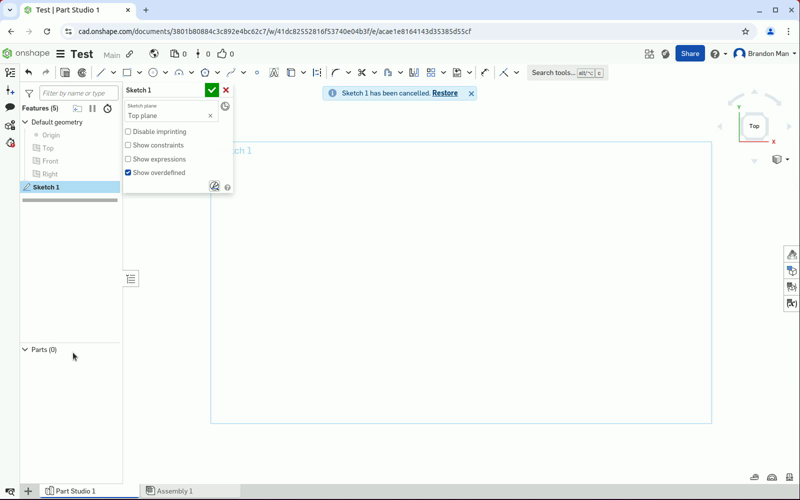
key_down(shift)
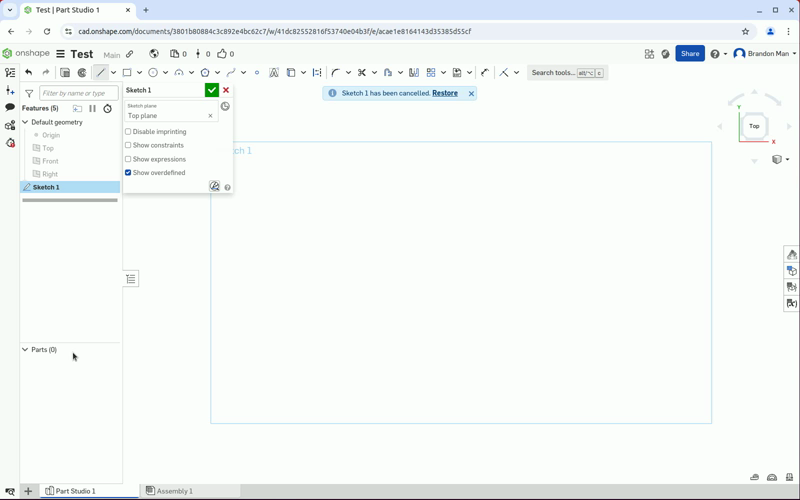
mouse_move(398, 170)
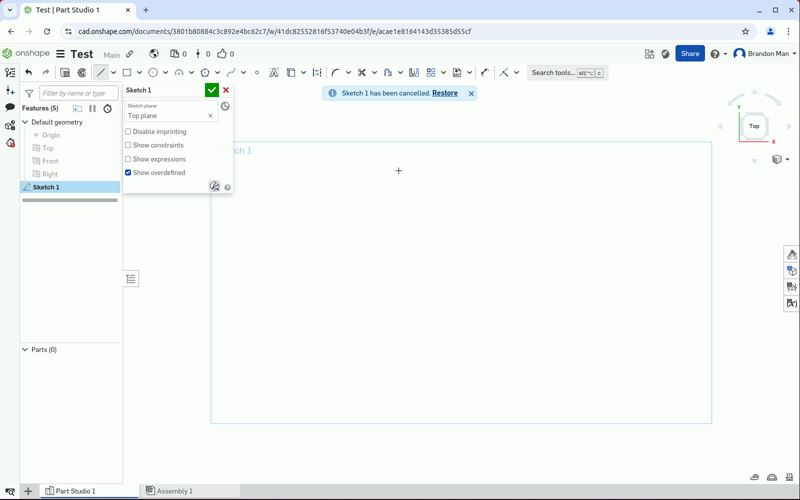
click(398, 170)
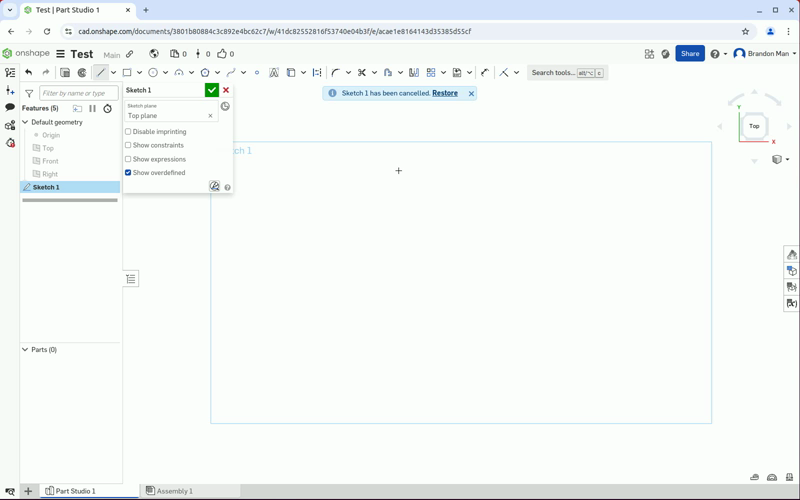
key_up(shift)
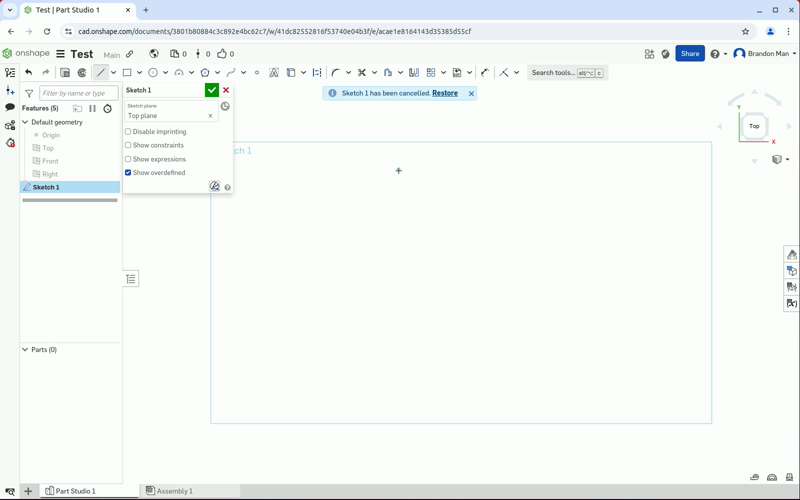
key_down(shift)
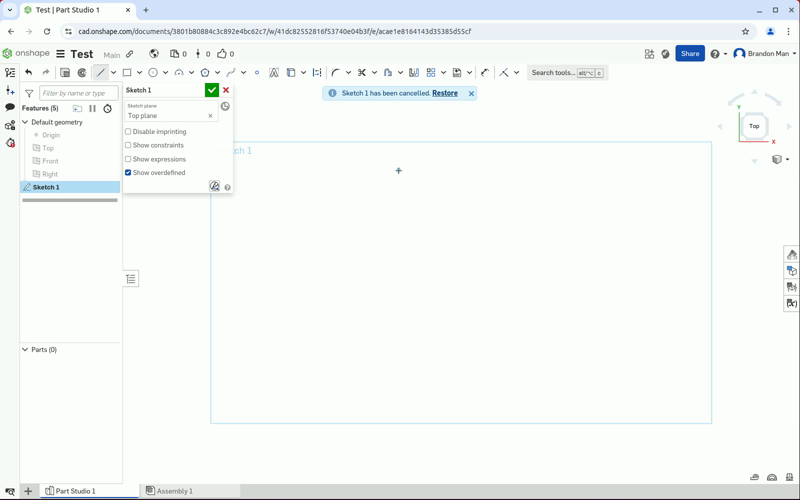
mouse_move(428, 170)
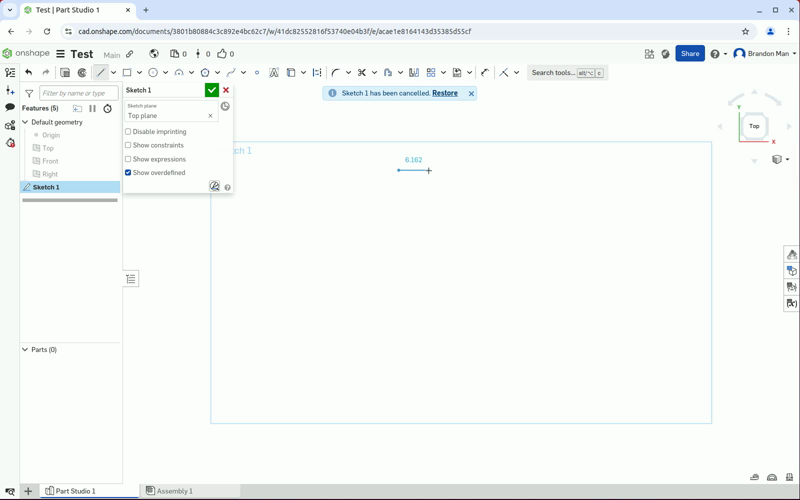
mouse_move(416, 216)
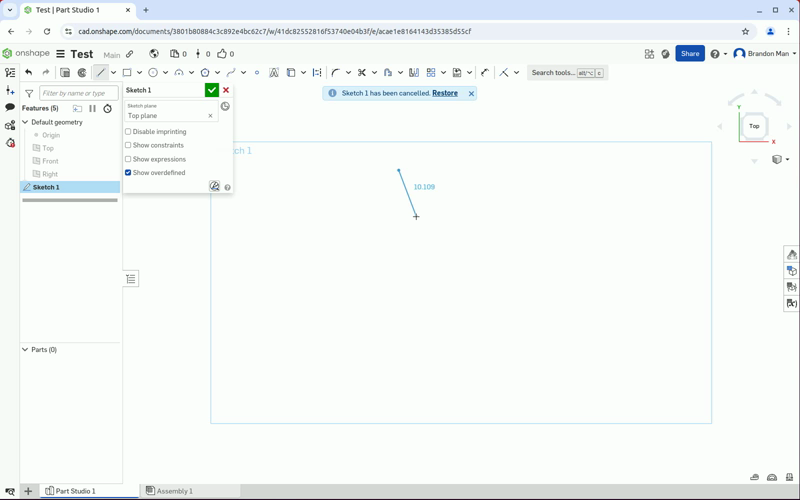
click(416, 216)
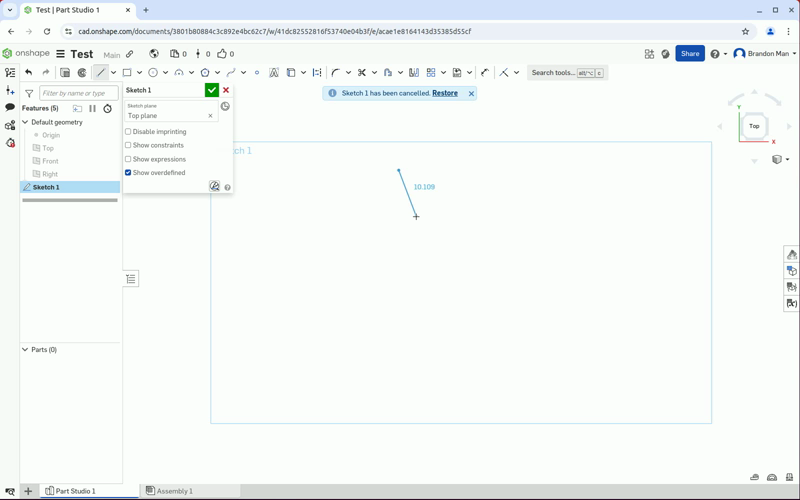
key_up(shift)
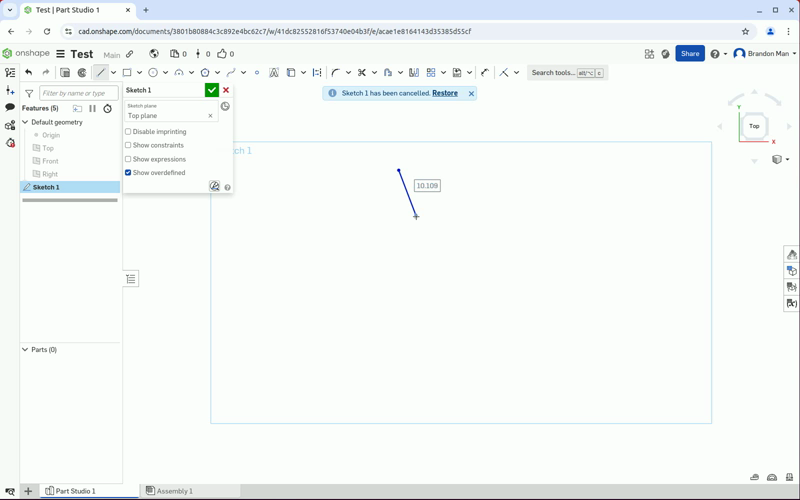
key_down(shift)
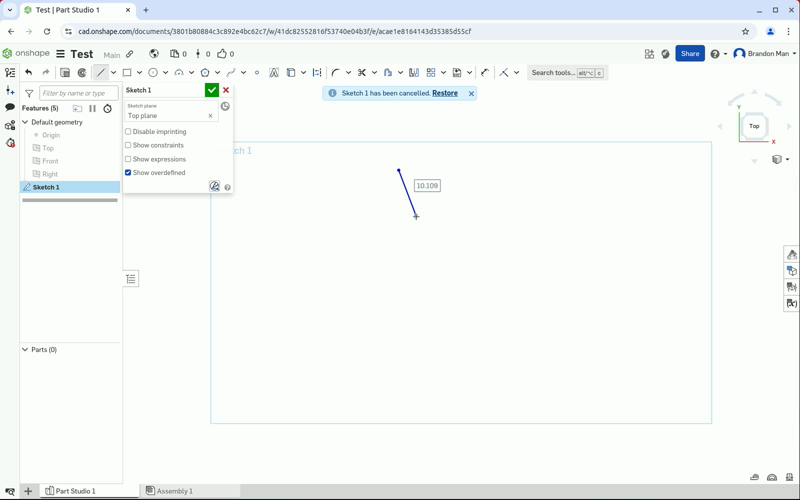
mouse_move(446, 216)
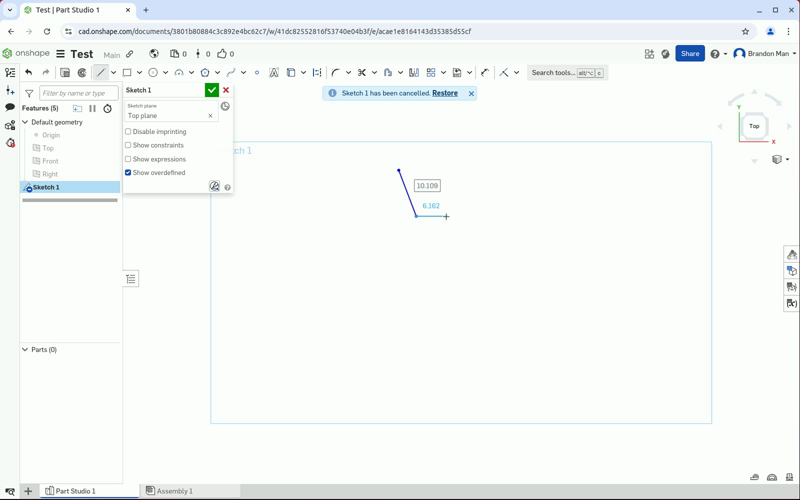
mouse_move(416, 265)
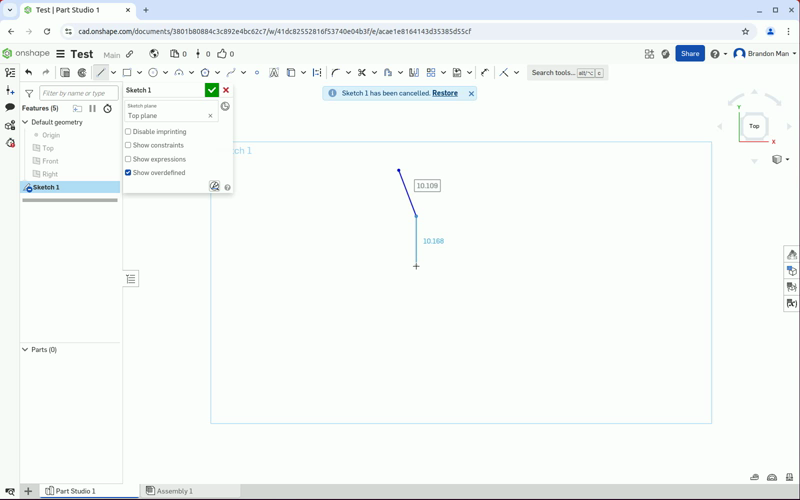
click(416, 265)
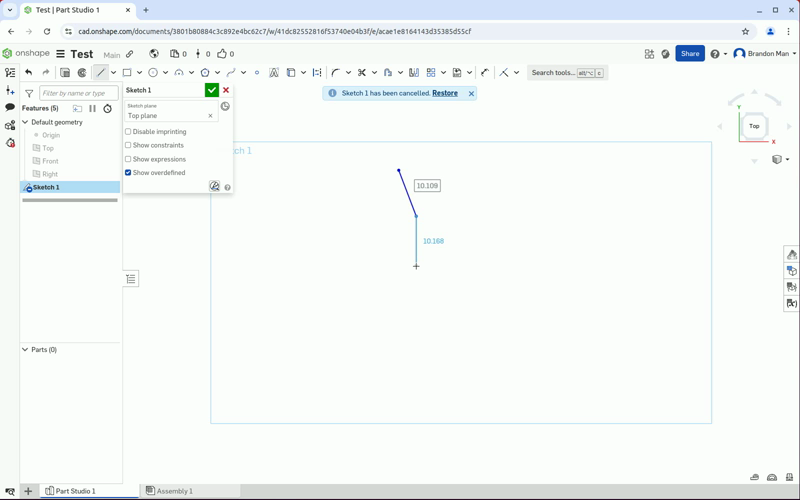
key_up(shift)
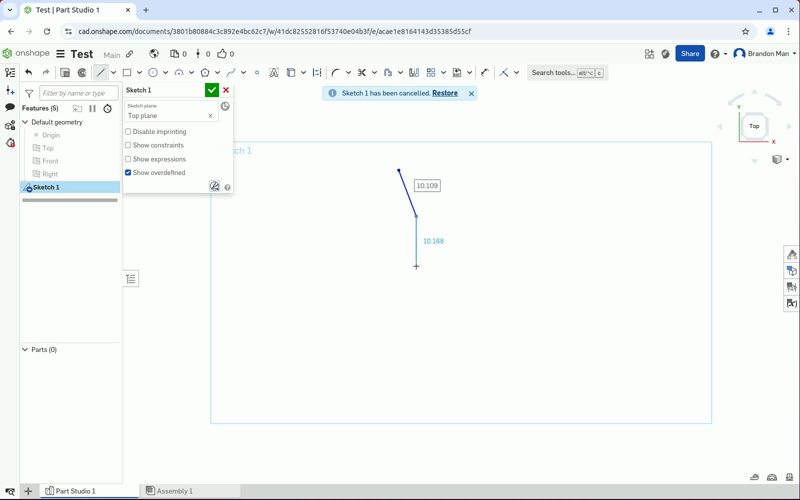
key_down(shift)
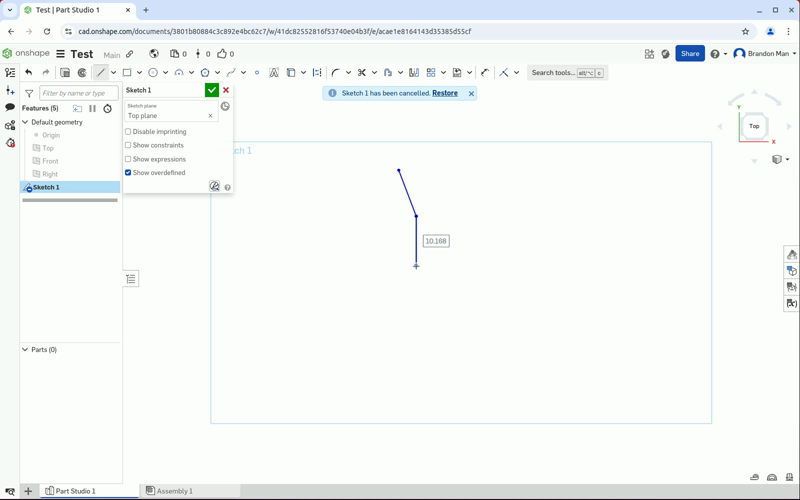
mouse_move(486, 265)
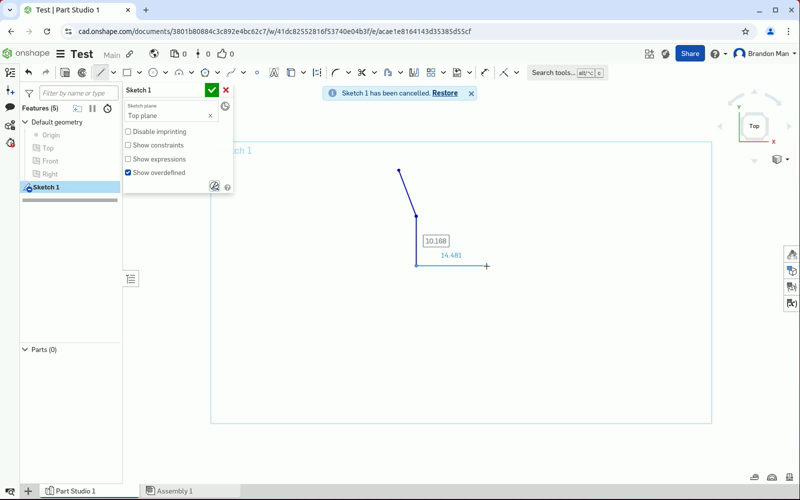
click(486, 265)
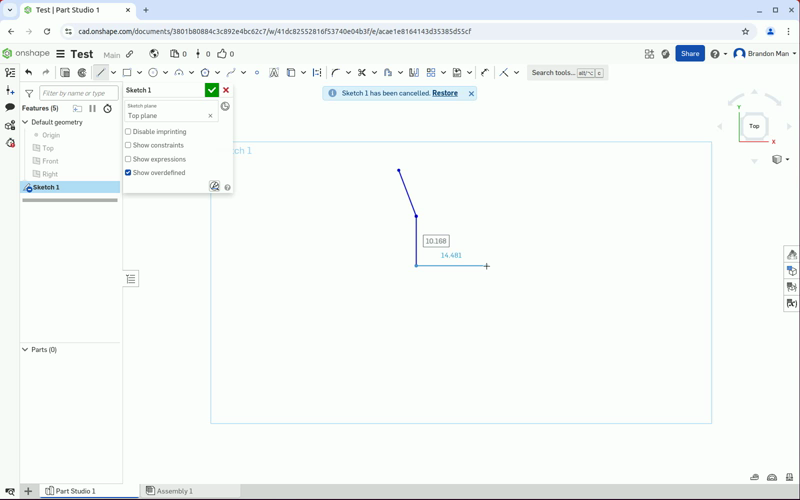
key_up(shift)
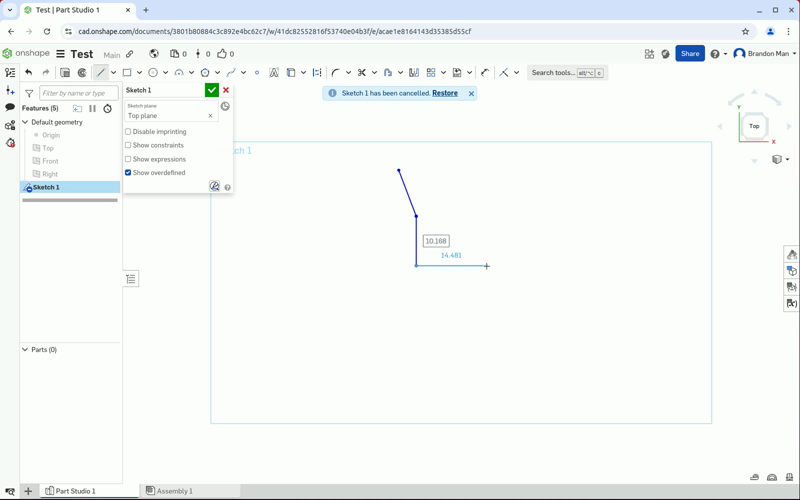
key_down(shift)
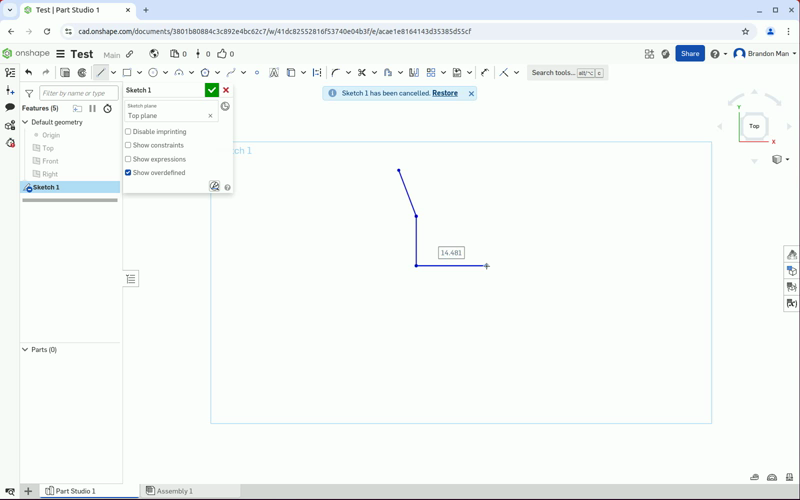
mouse_move(516, 265)
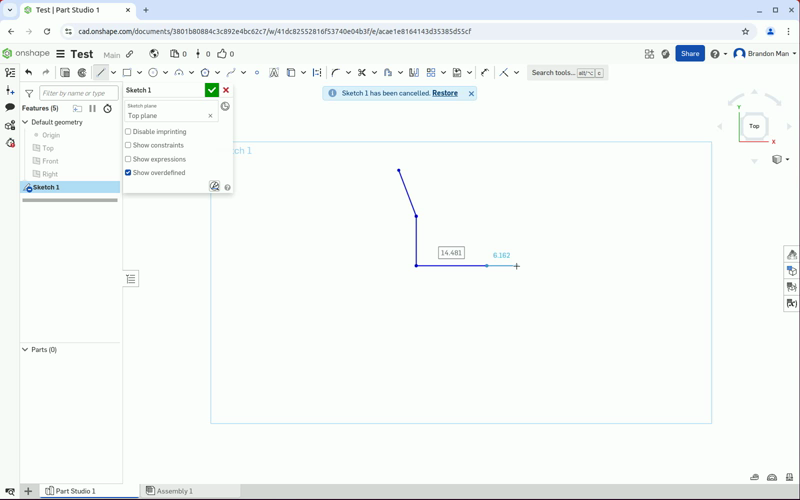
mouse_move(486, 216)
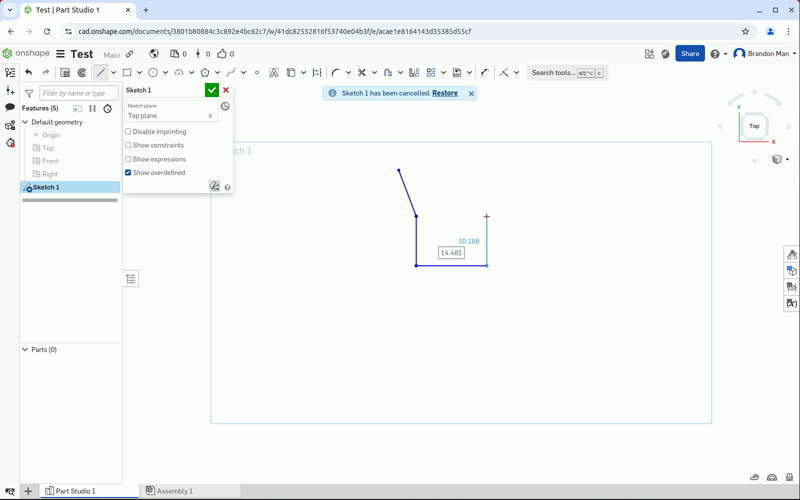
click(486, 216)
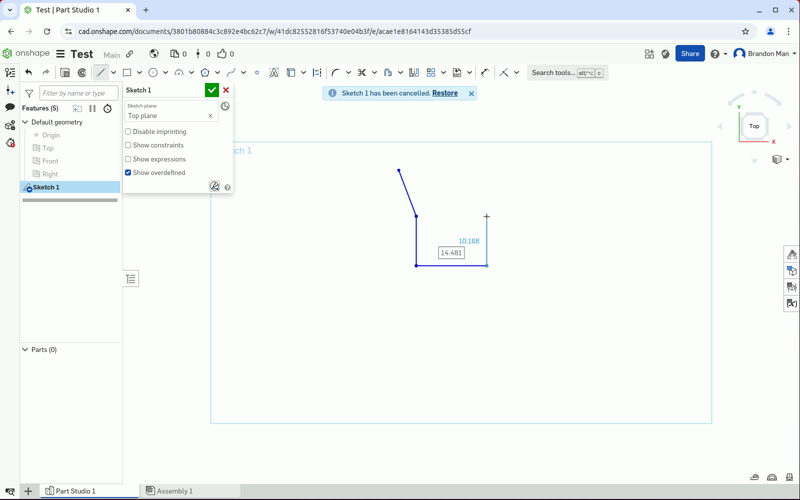
key_up(shift)
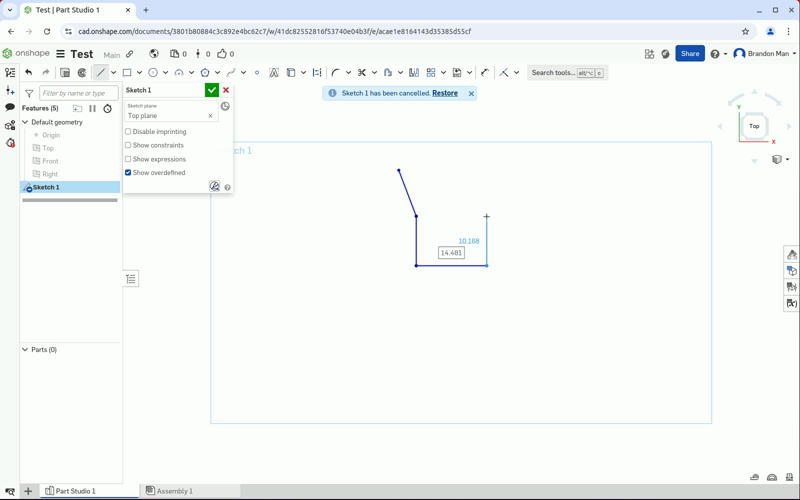
key_down(shift)
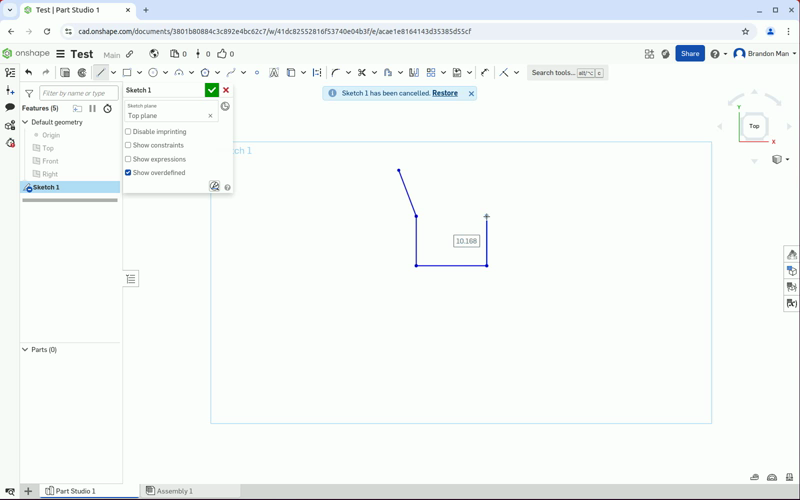
mouse_move(516, 216)
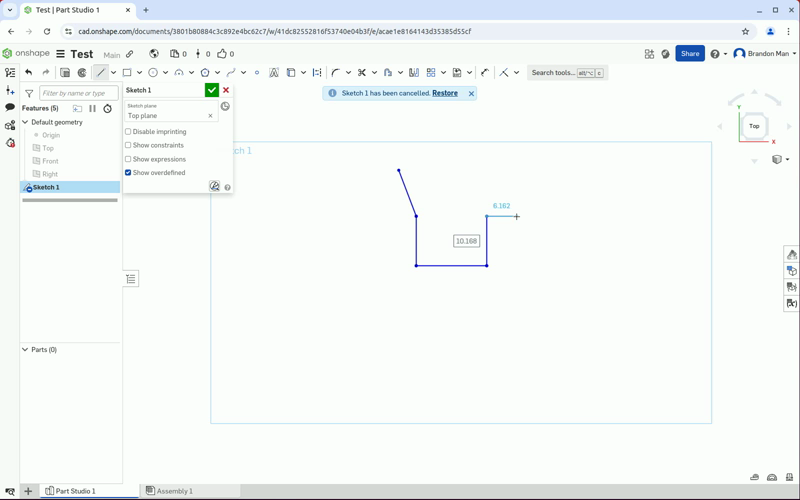
mouse_move(504, 170)
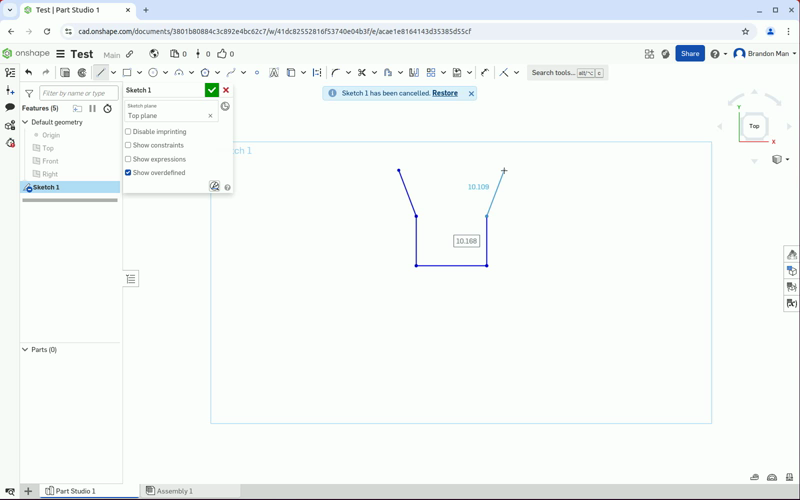
click(504, 170)
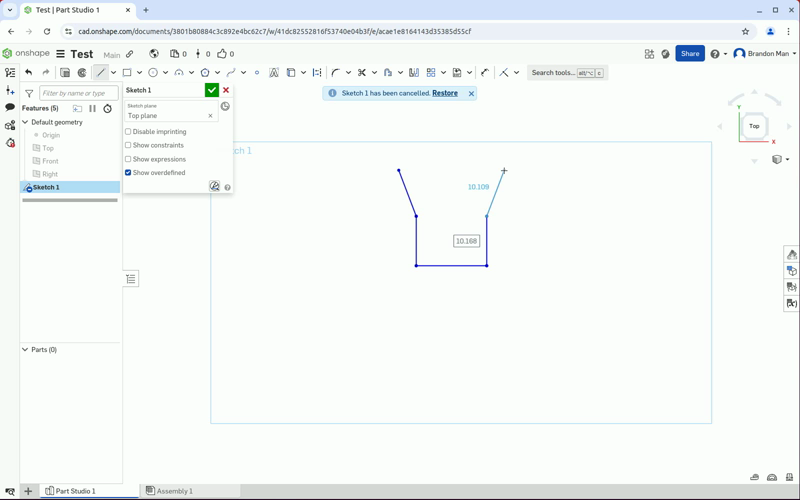
key_up(shift)
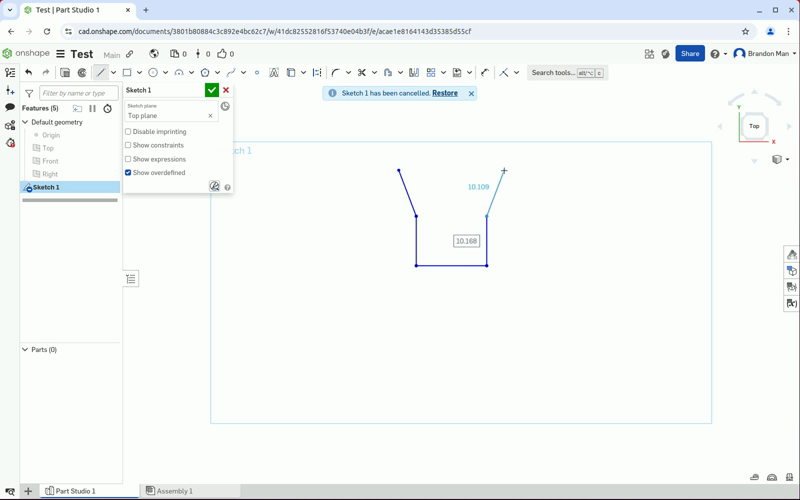
key_down(shift)
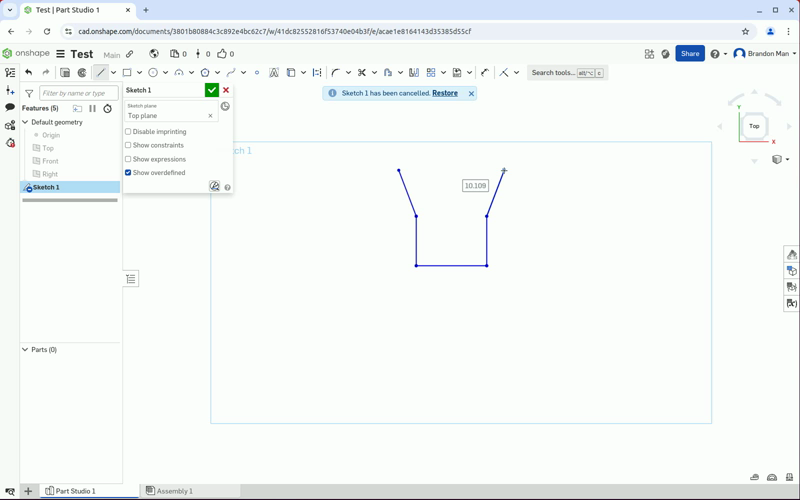
mouse_move(398, 170)
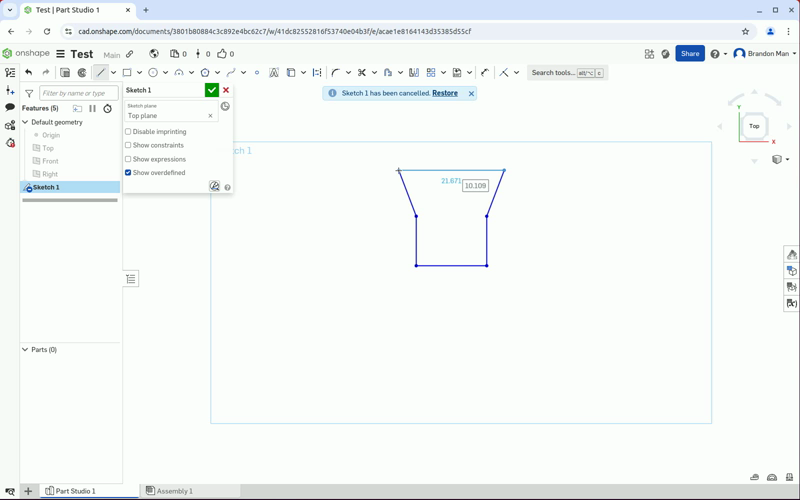
key_up(shift)
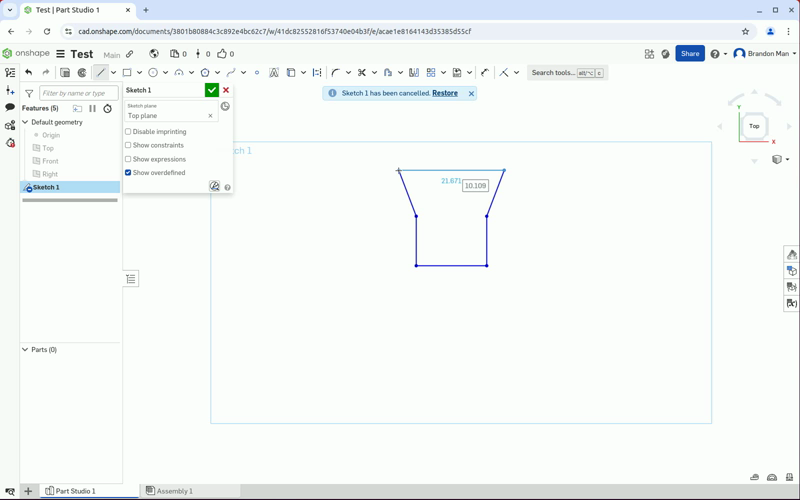
click(398, 170)
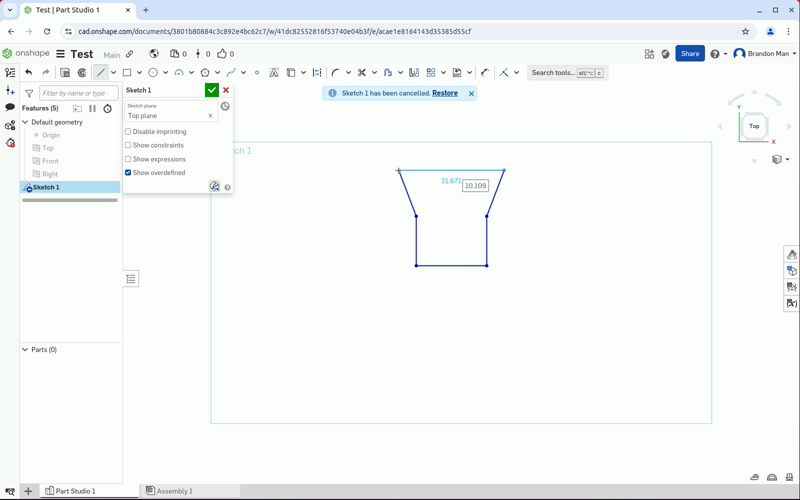
key(esc)
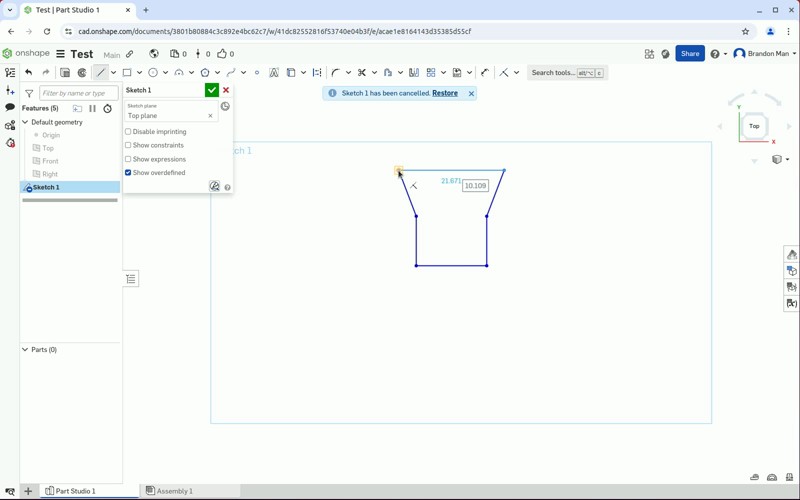
key(l)
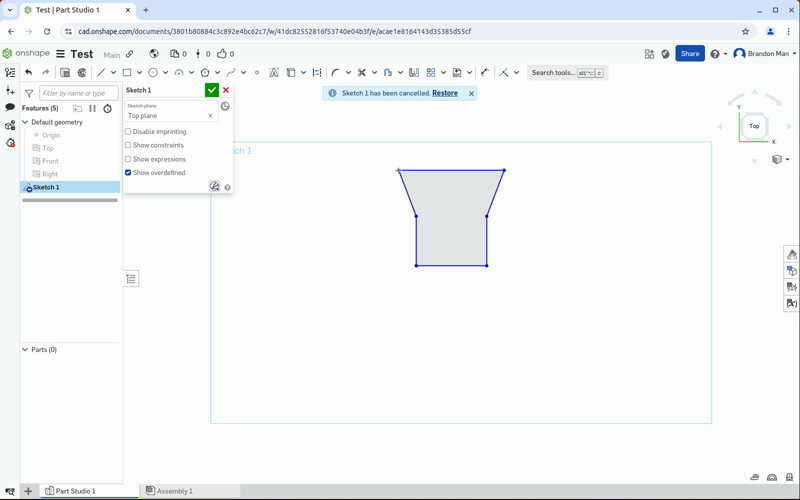
key_down(shift)
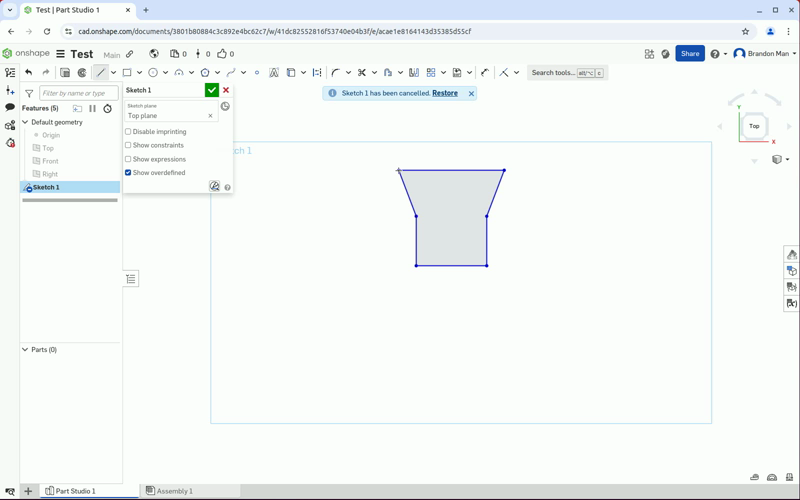
mouse_move(431, 253)
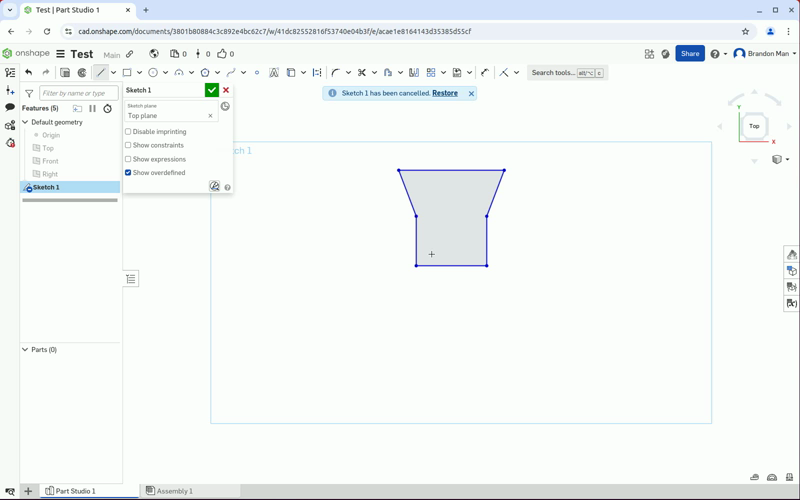
click(431, 253)
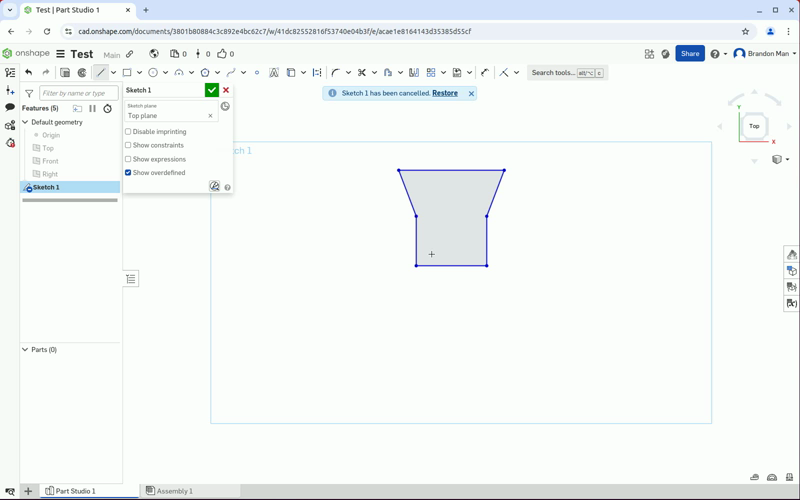
key_up(shift)
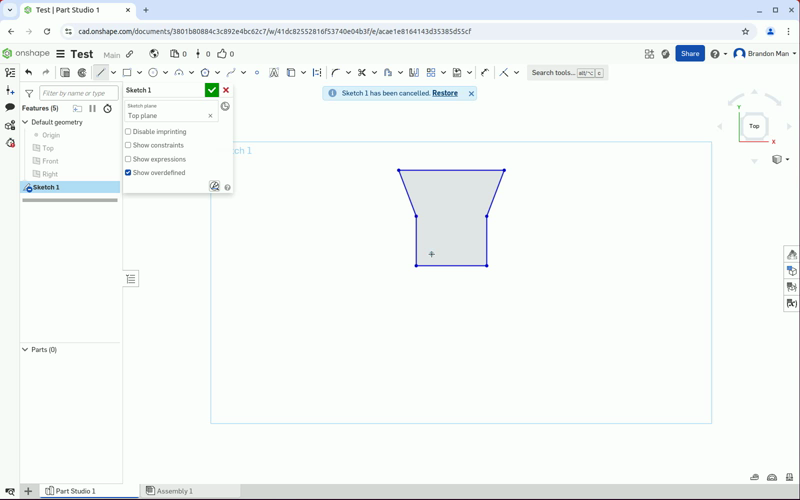
key_down(shift)
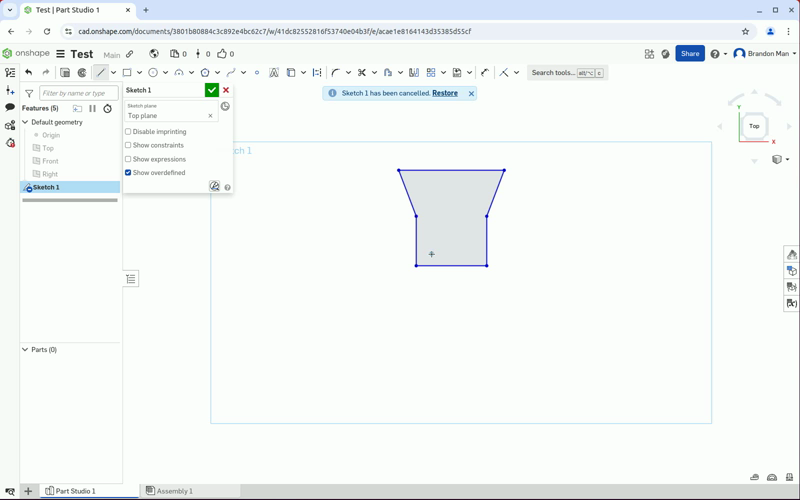
mouse_move(461, 253)
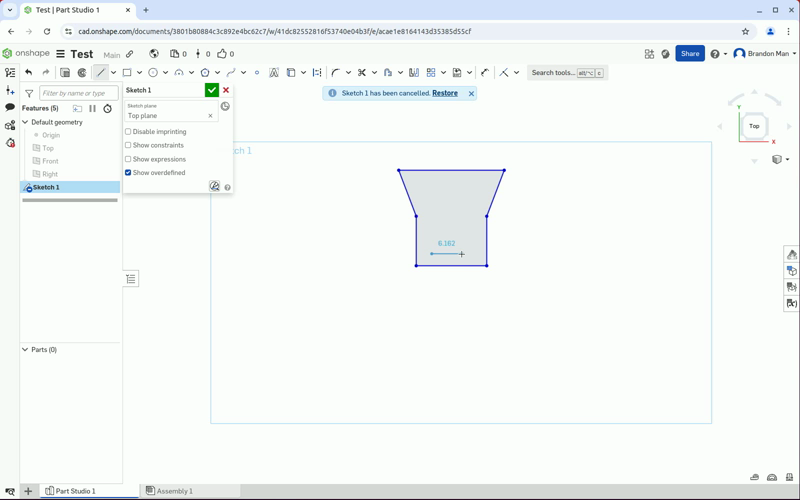
mouse_move(470, 253)
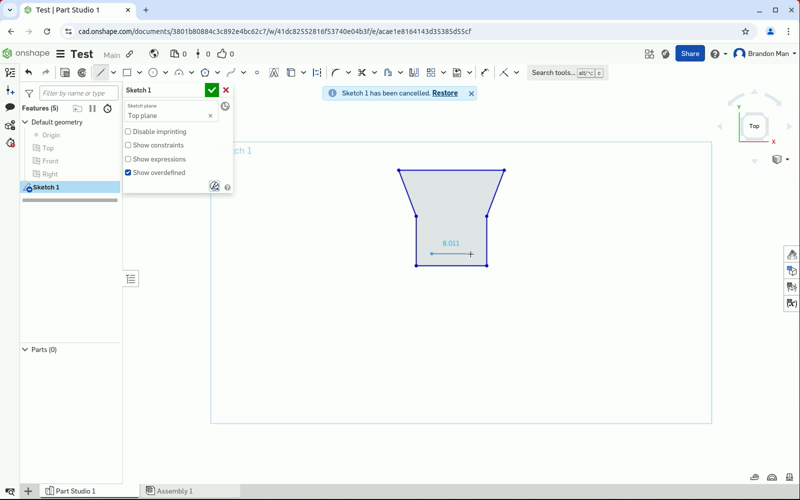
click(470, 253)
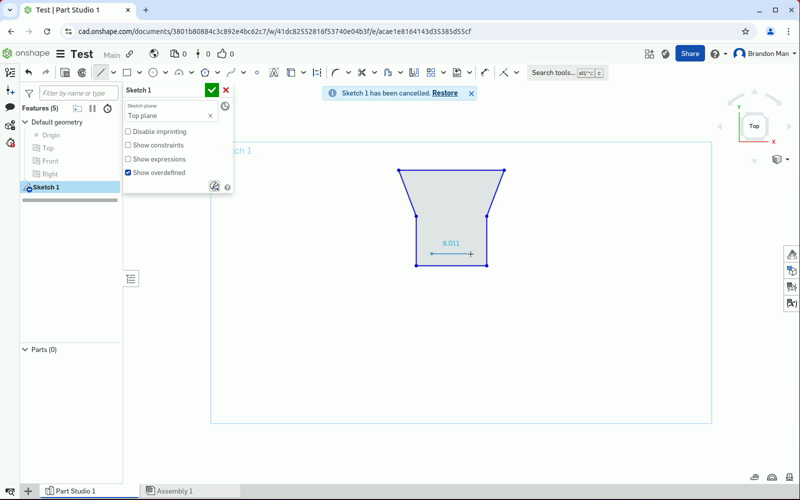
key_up(shift)
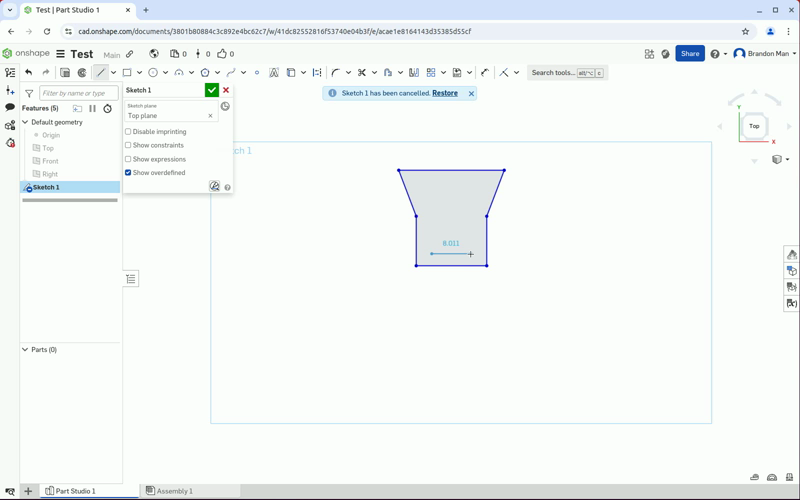
key_down(shift)
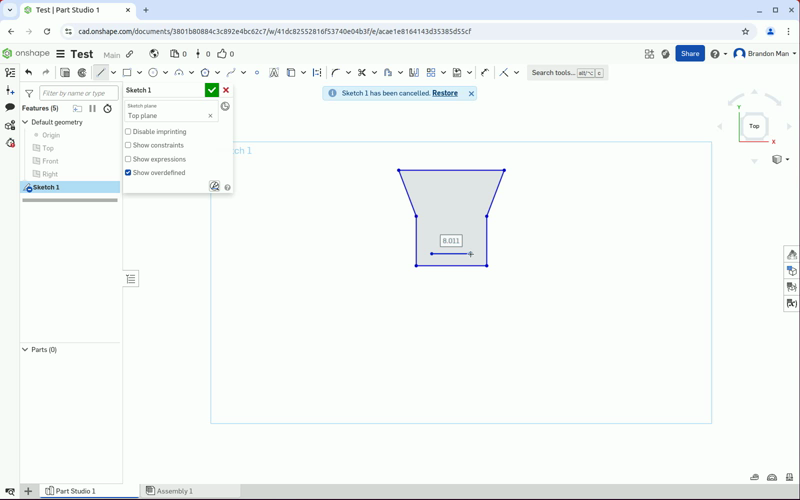
mouse_move(501, 253)
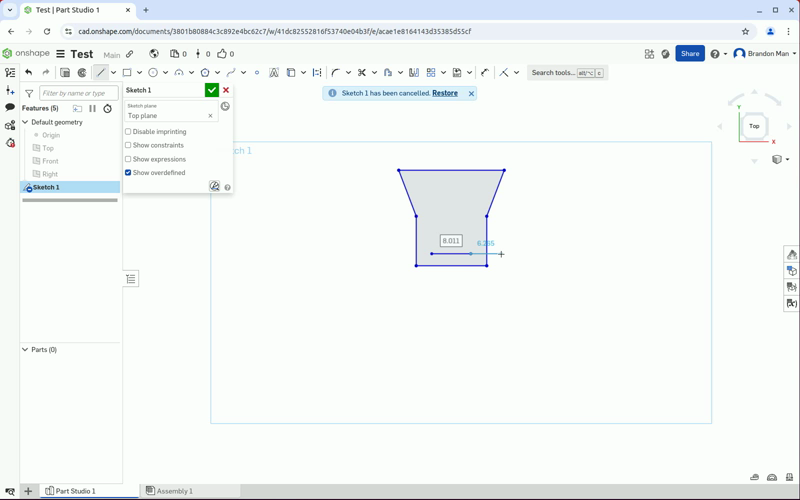
mouse_move(470, 214)
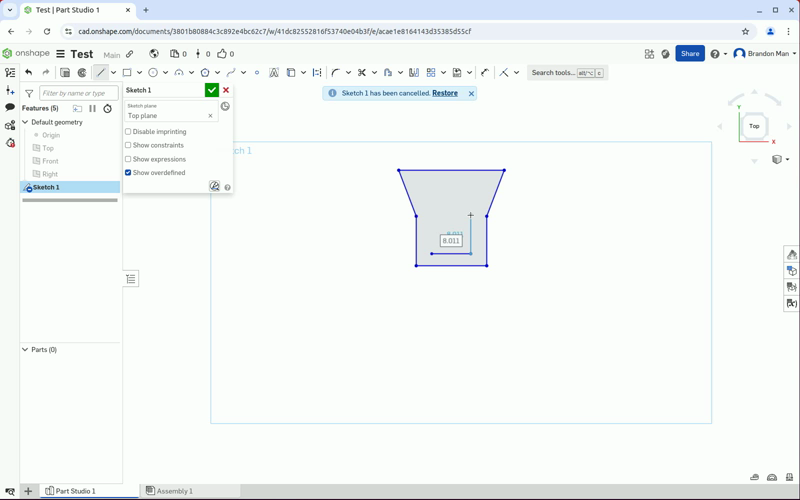
click(470, 214)
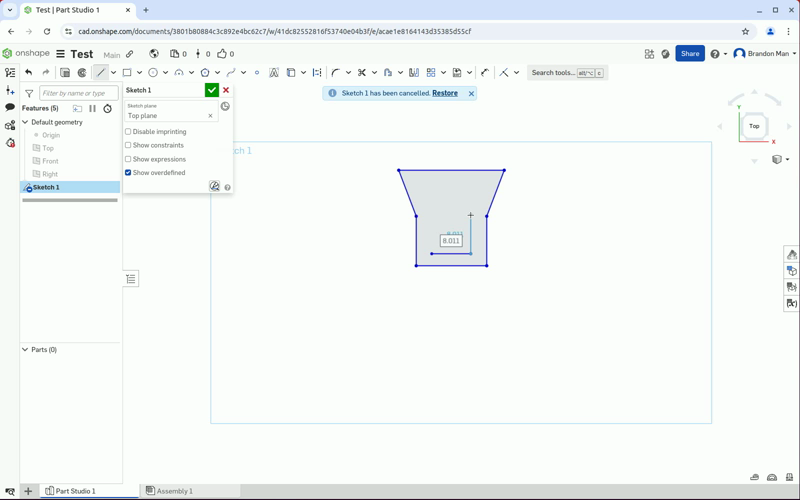
key_up(shift)
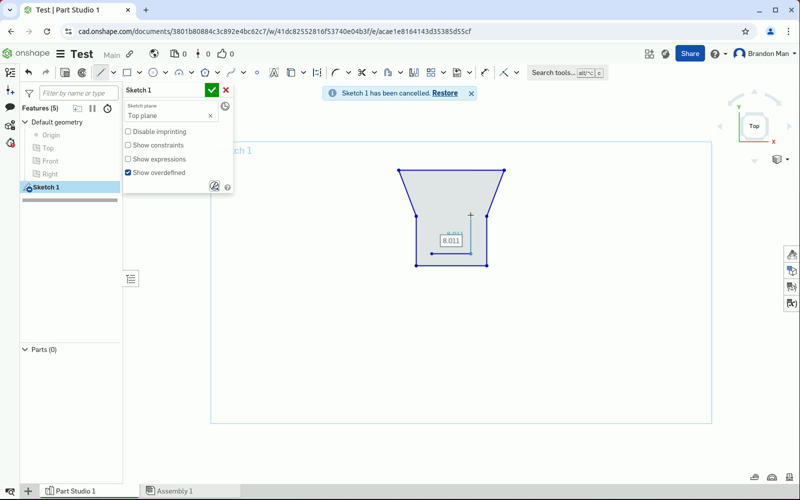
key_down(shift)
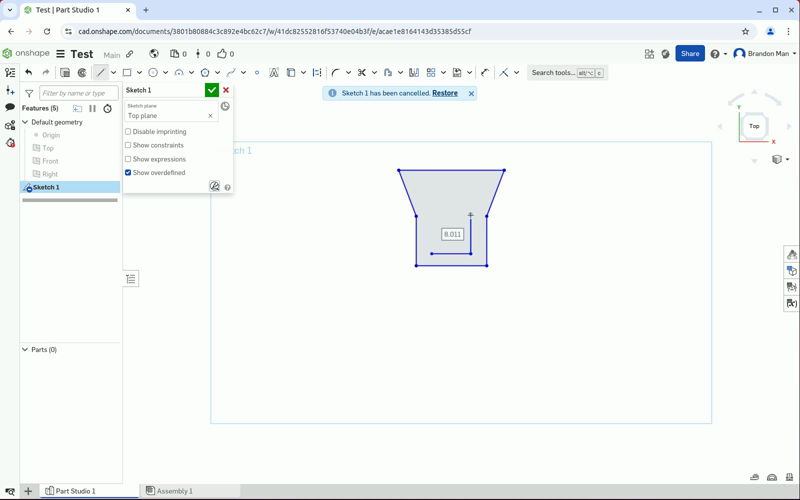
mouse_move(501, 214)
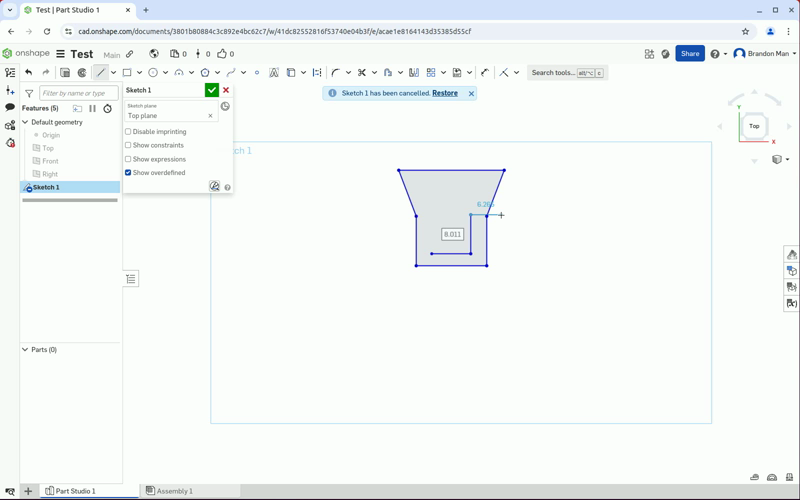
mouse_move(431, 214)
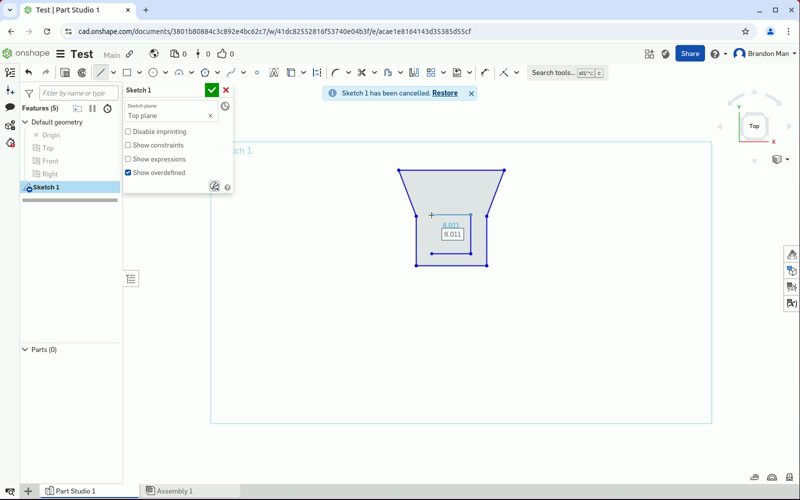
click(431, 214)
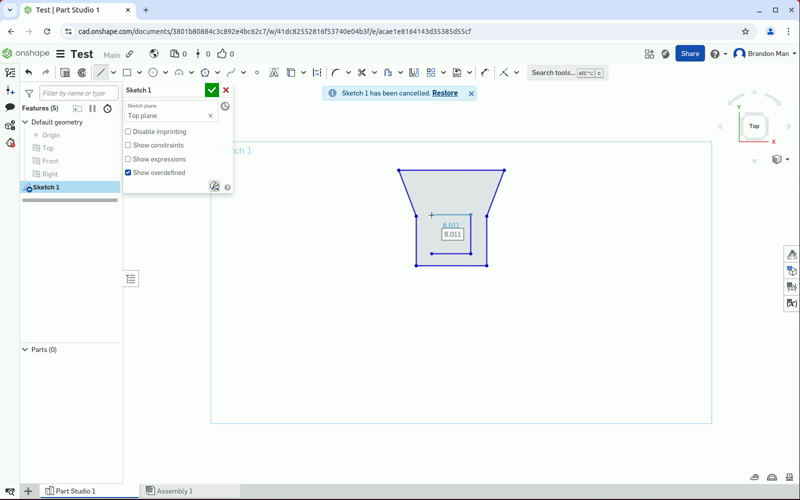
key_up(shift)
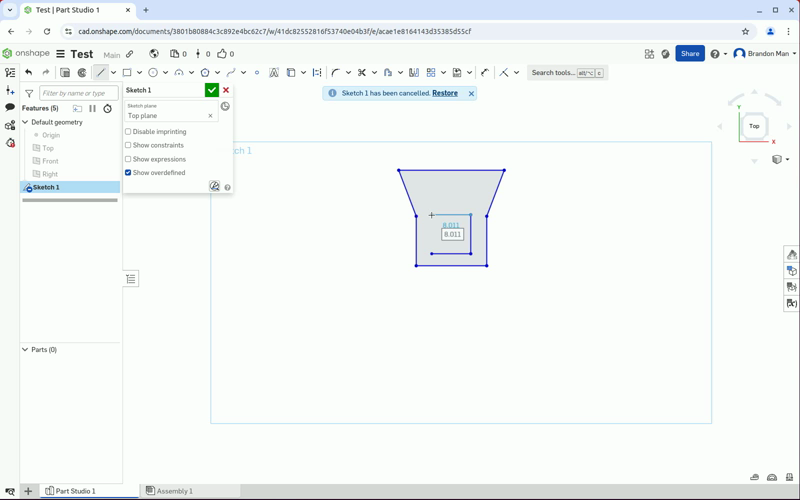
mouse_move(461, 214)
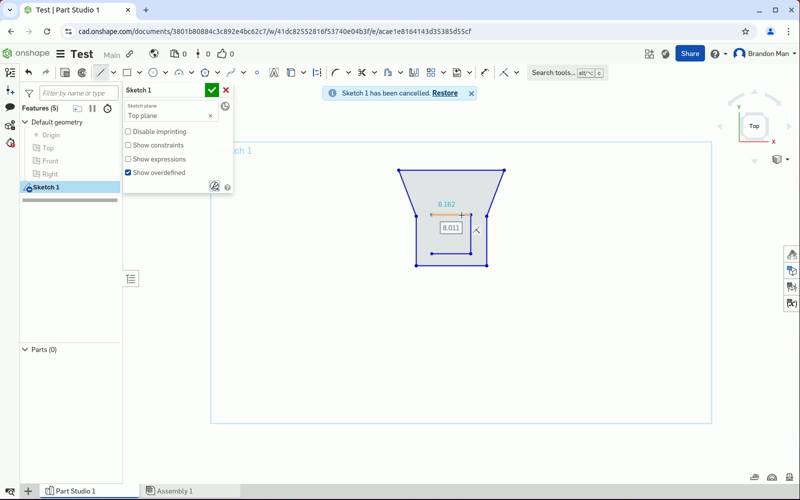
key_down(shift)
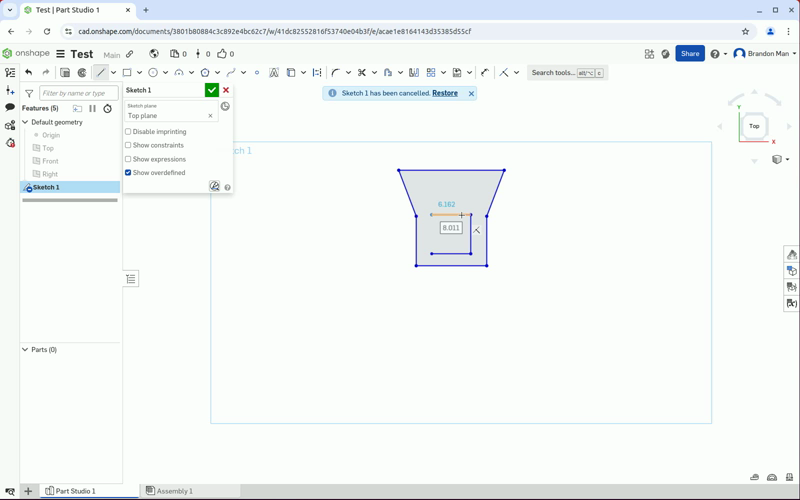
mouse_move(431, 253)
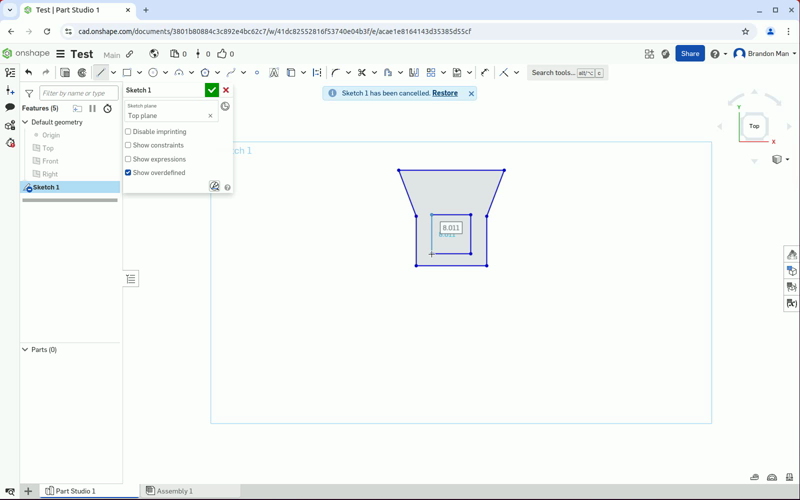
key_up(shift)
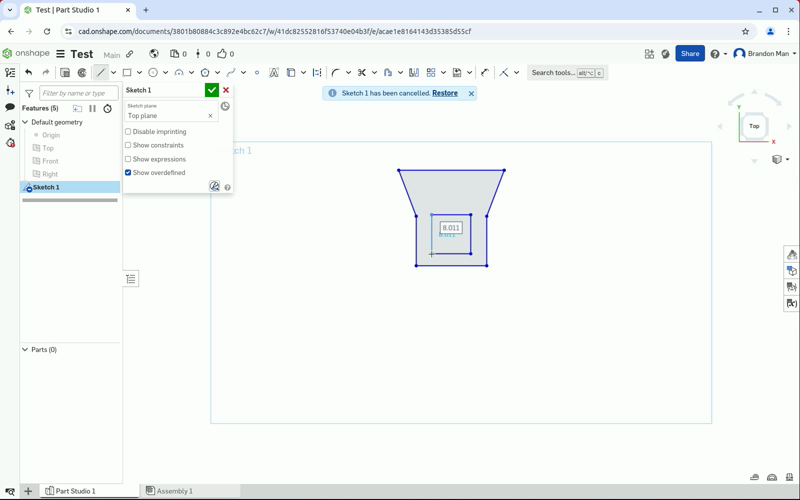
click(431, 253)
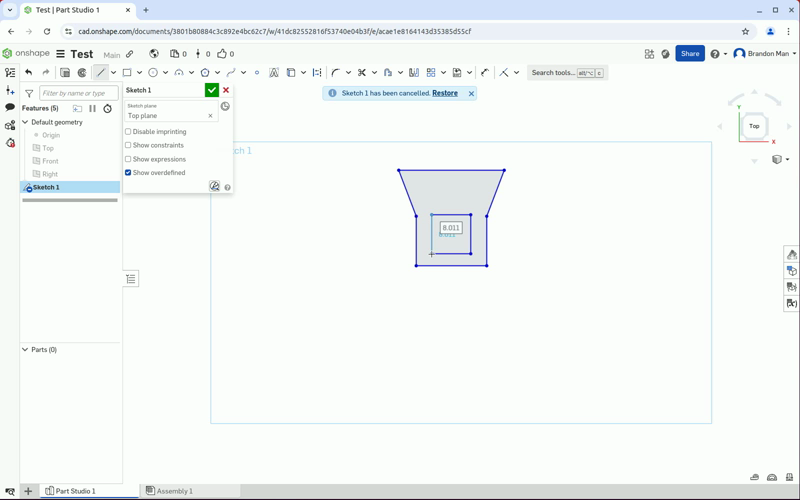
key(esc)
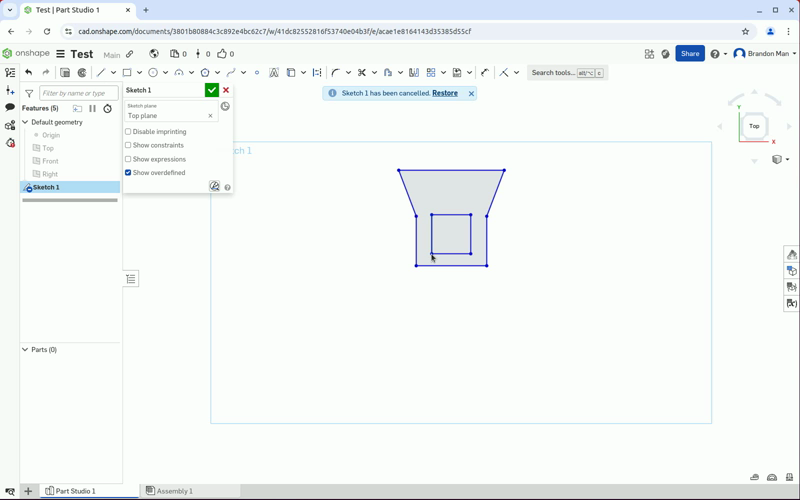
mouse_move(438, 184)
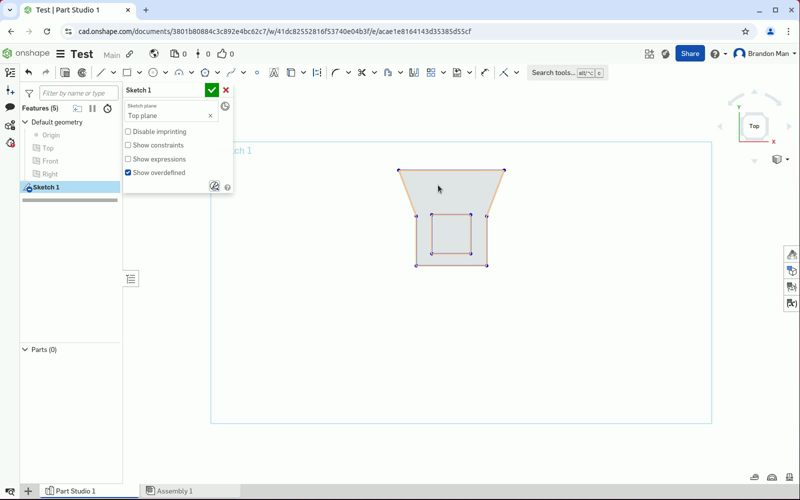
click(438, 184)
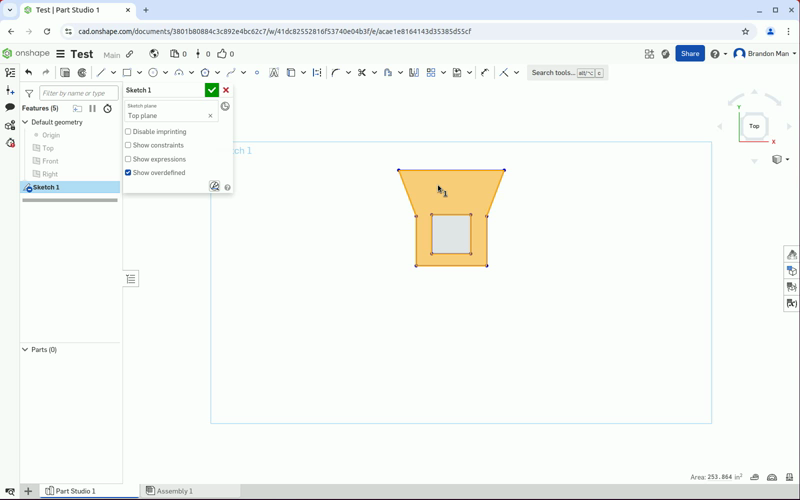
mouse_move(73, 352)
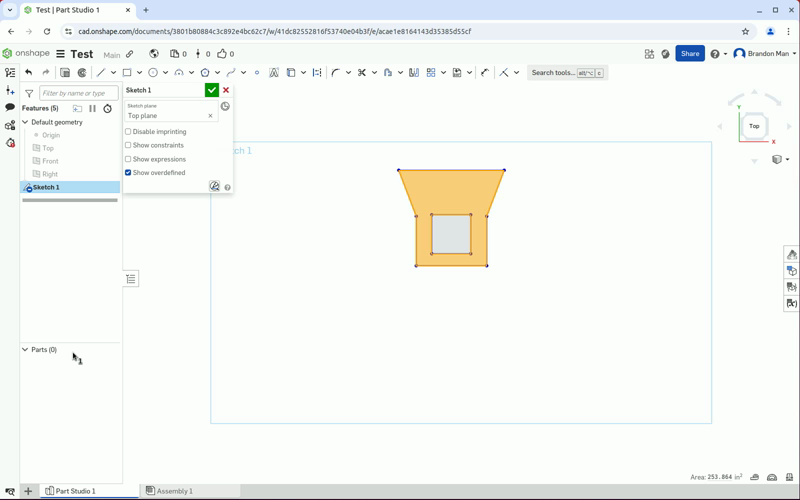
key(shift+y)
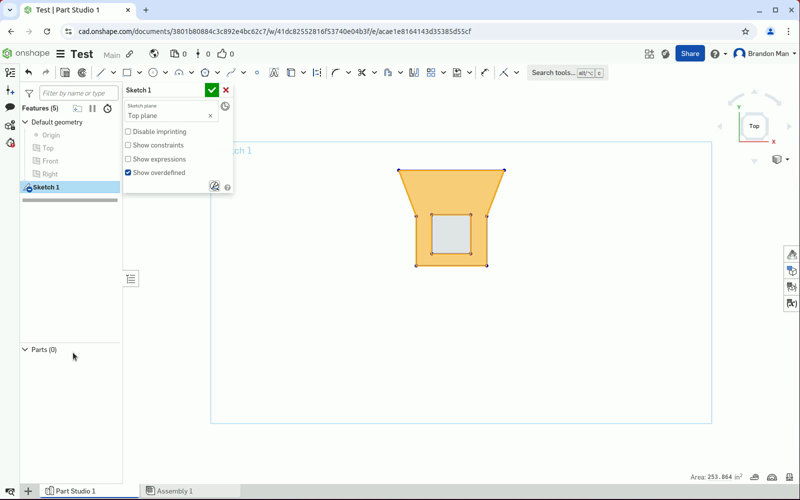
key(shift+e)
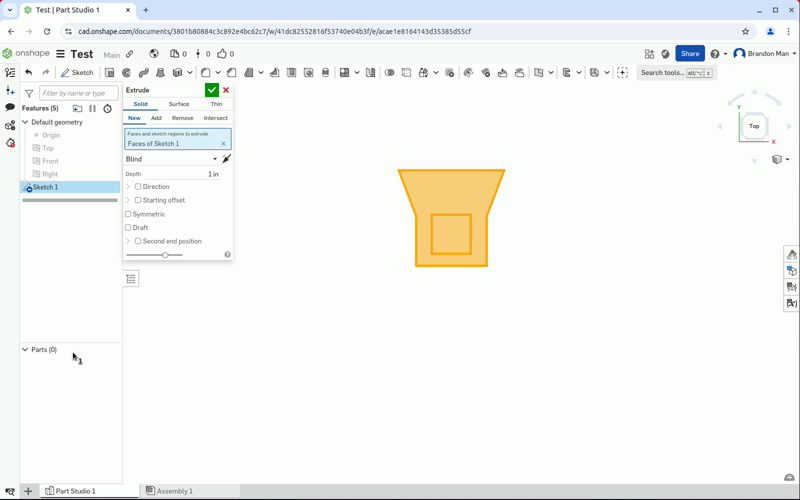
mouse_move(143, 106)
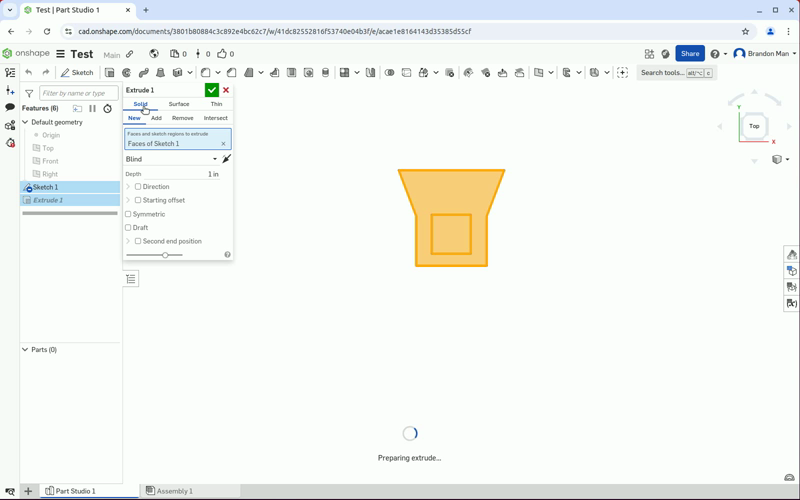
click(143, 106)
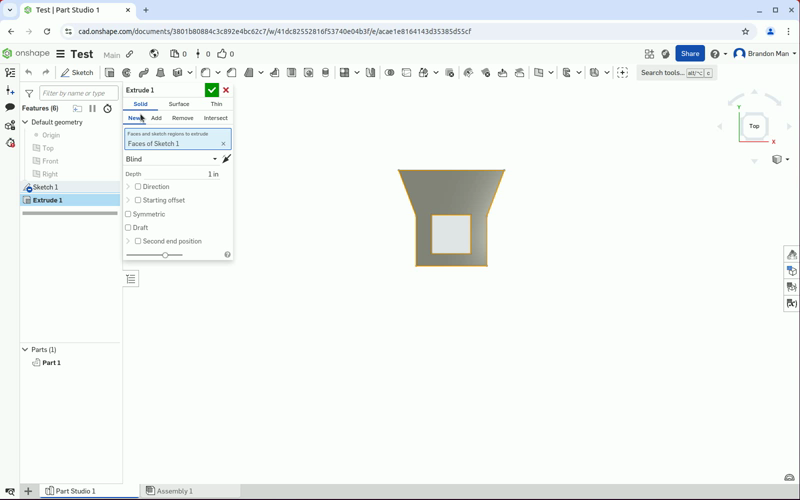
mouse_move(137, 120)
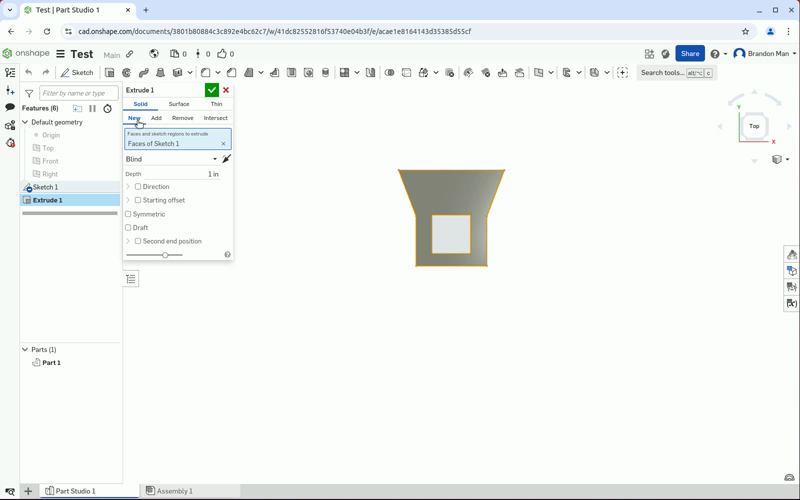
click(137, 120)
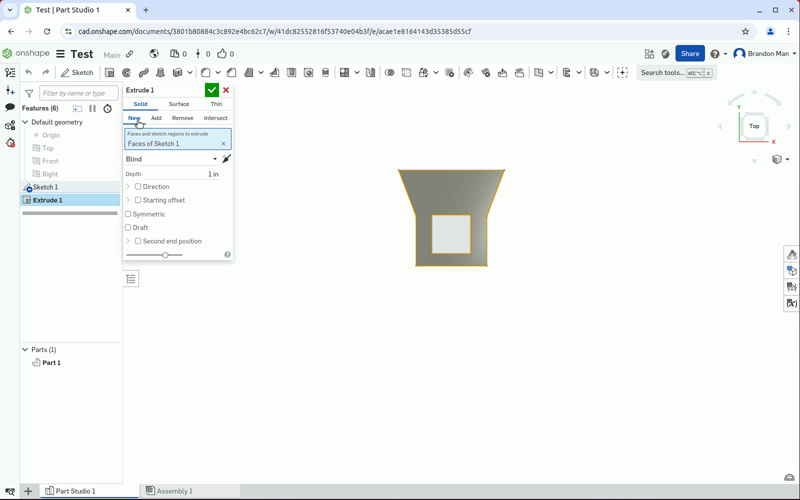
key(tab, 4)
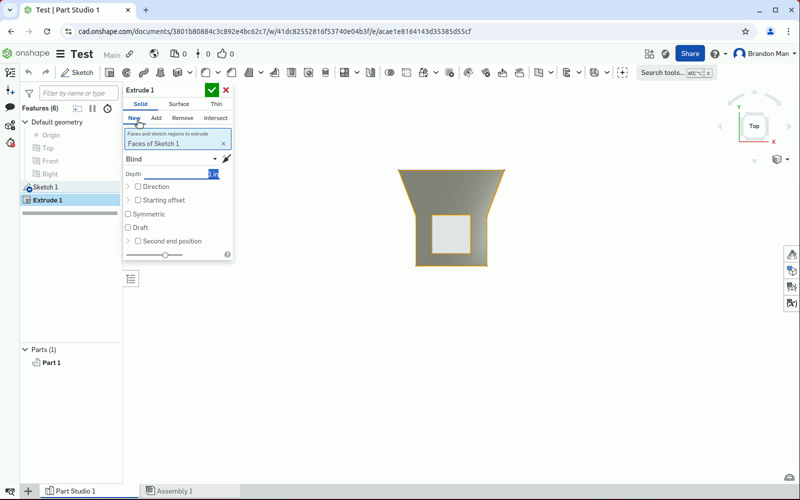
text(0.241)
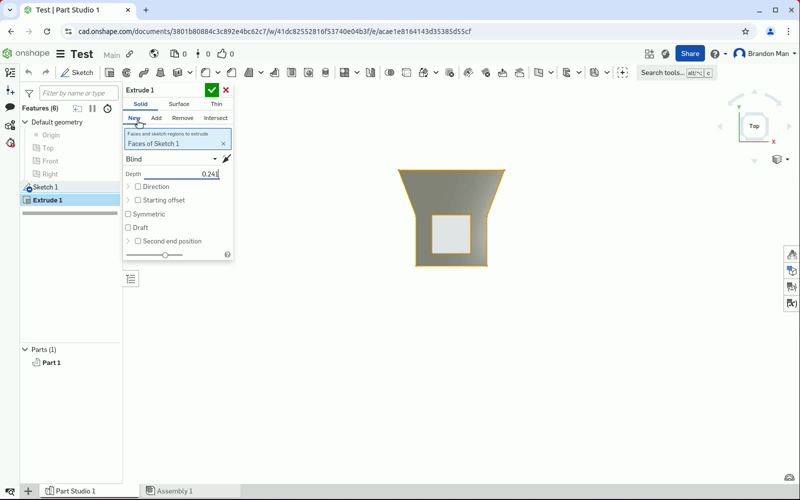
key(enter)
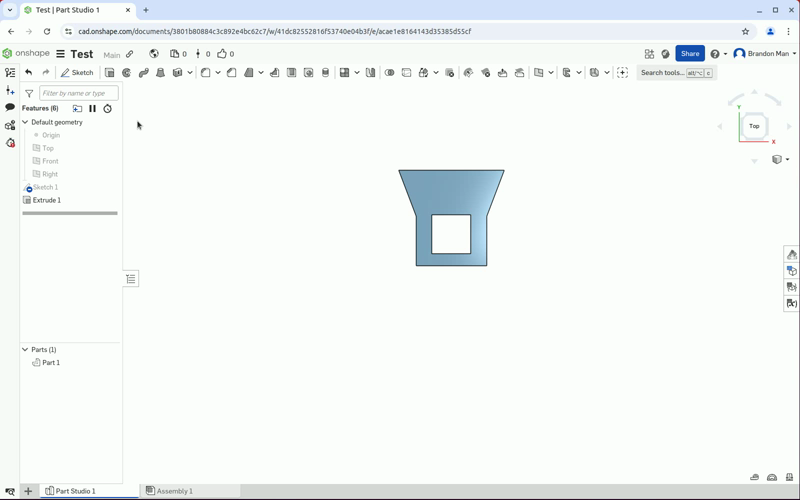
key(shift+h)
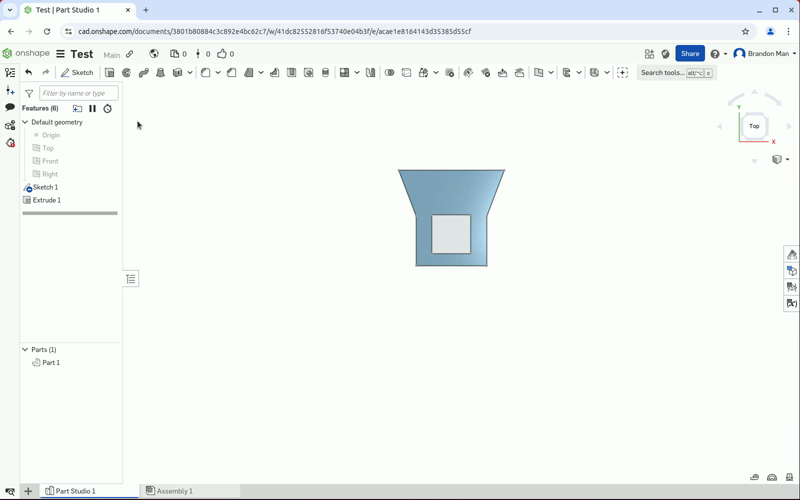
key(shift+h)
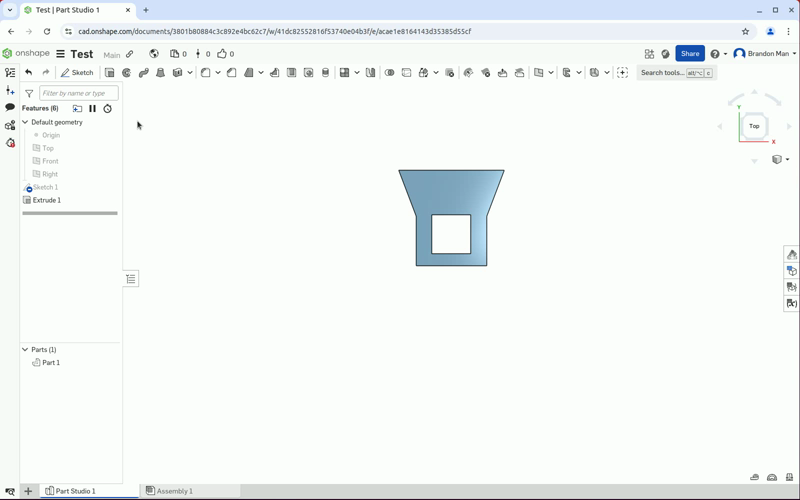
mouse_move(73, 189)
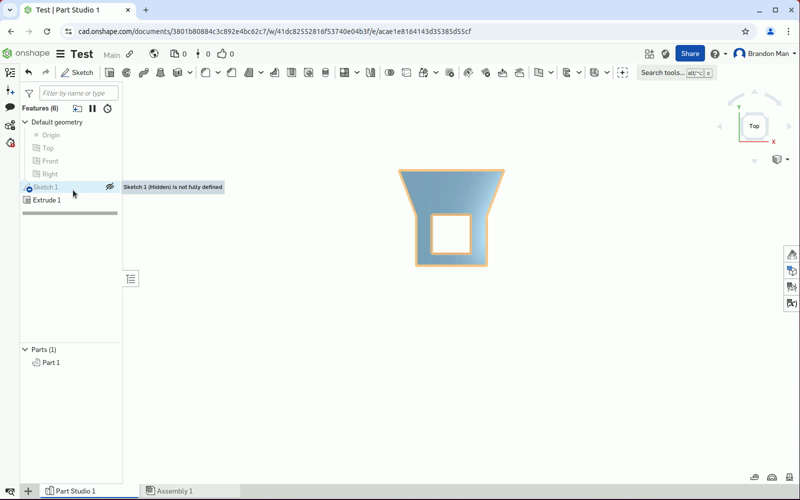
click(73, 189)
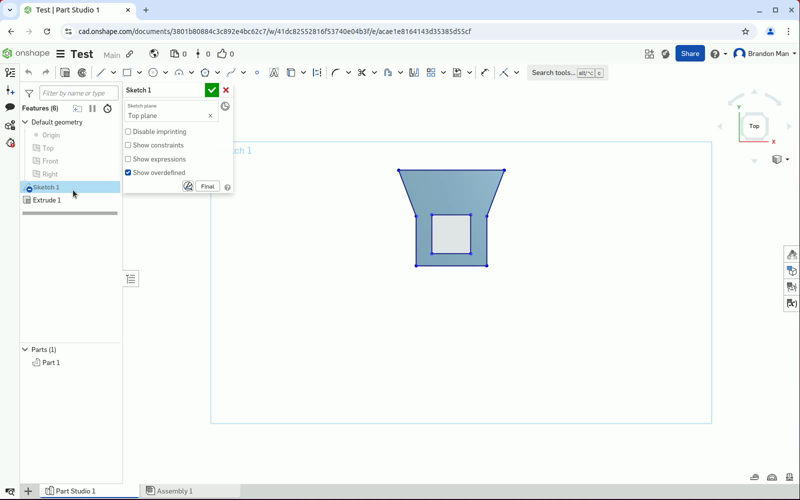
mouse_move(229, 92)
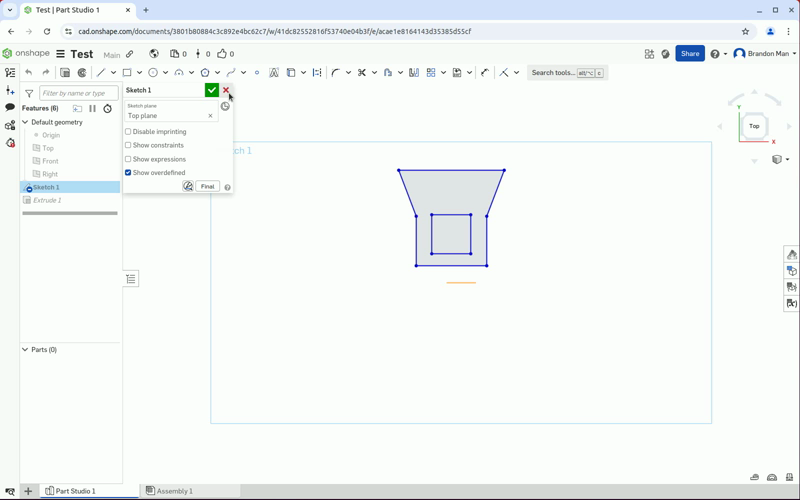
click(229, 92)
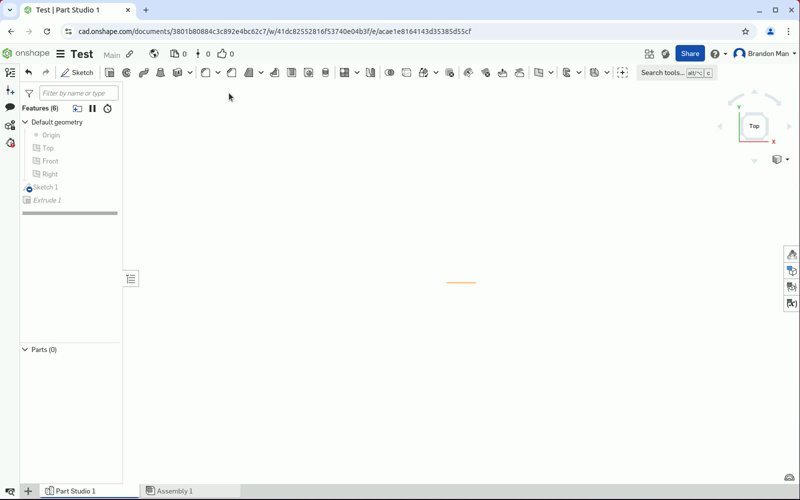
mouse_move(541, 75)
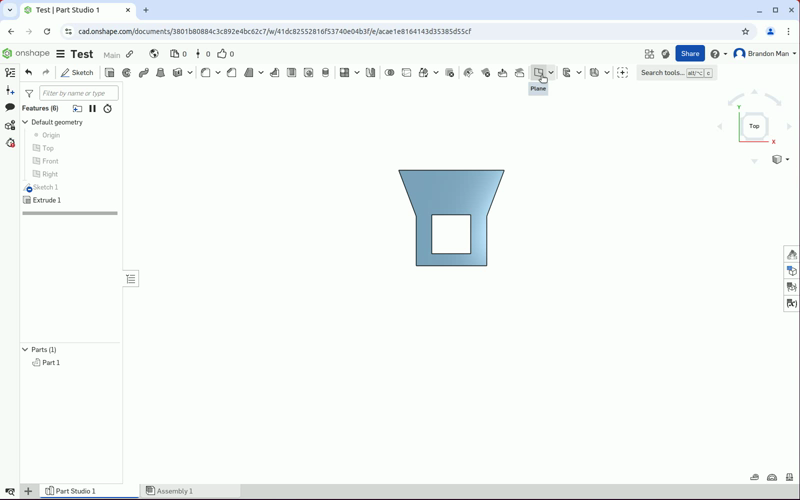
click(541, 75)
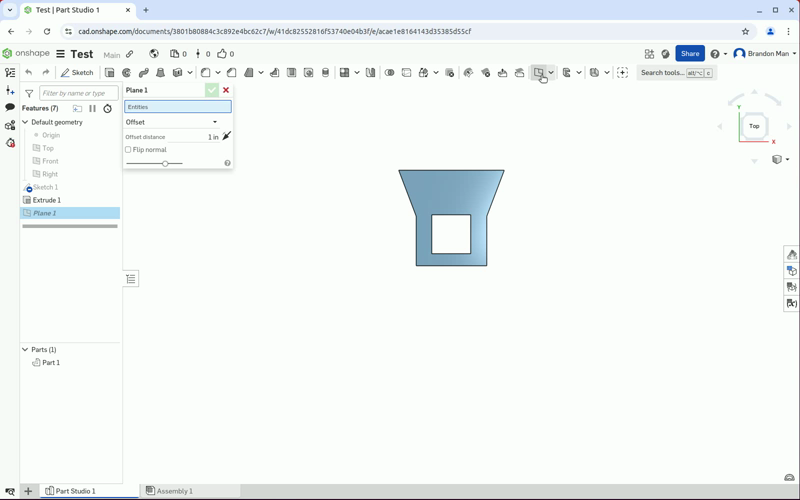
mouse_move(73, 150)
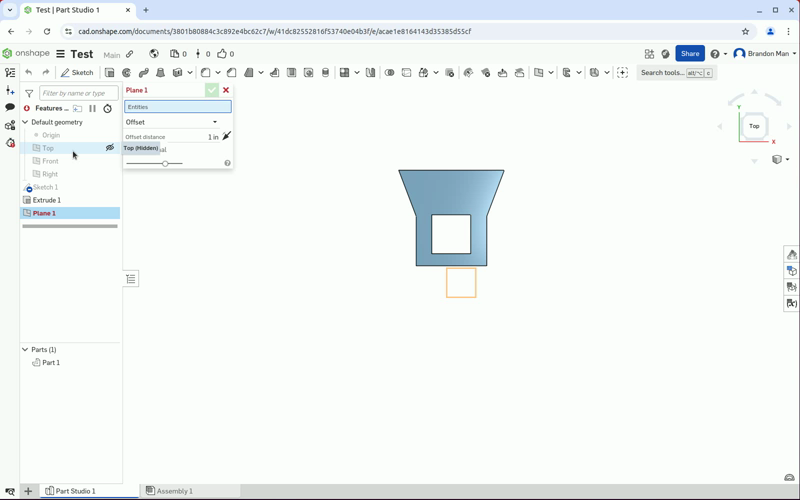
click(73, 150)
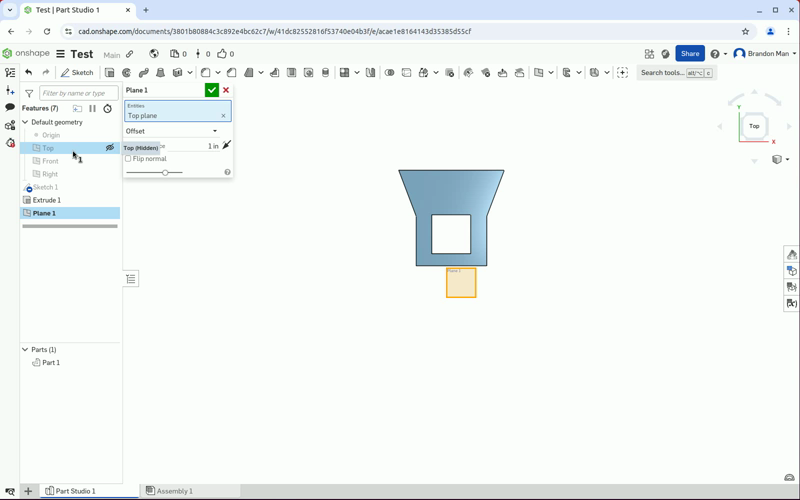
key(tab, 2)
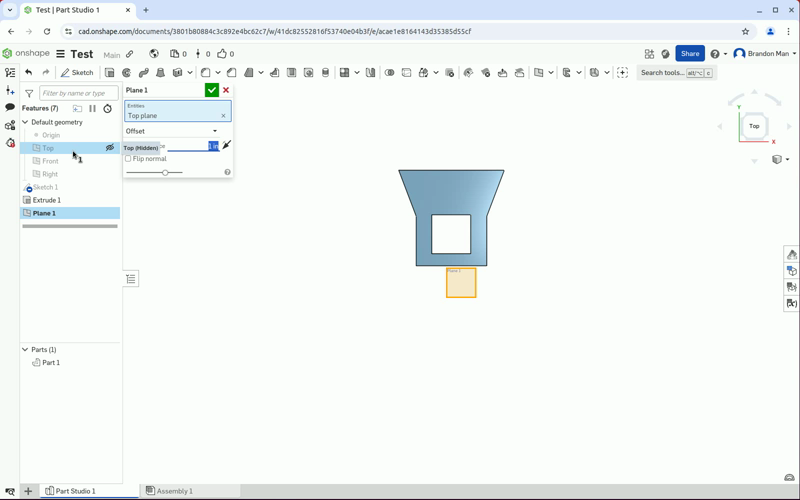
text(0.246)
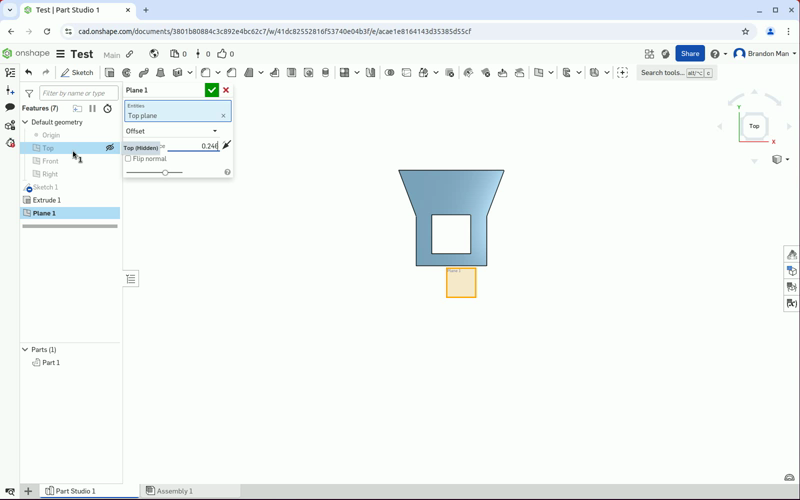
key(enter, 2)
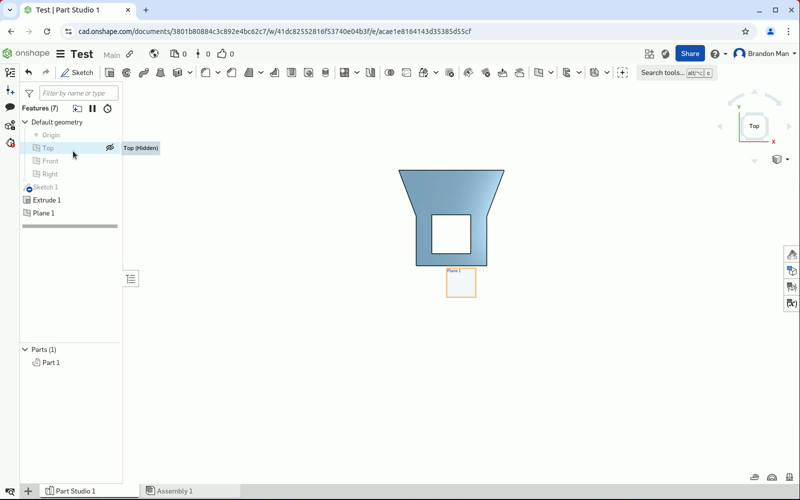
key(shift+s)
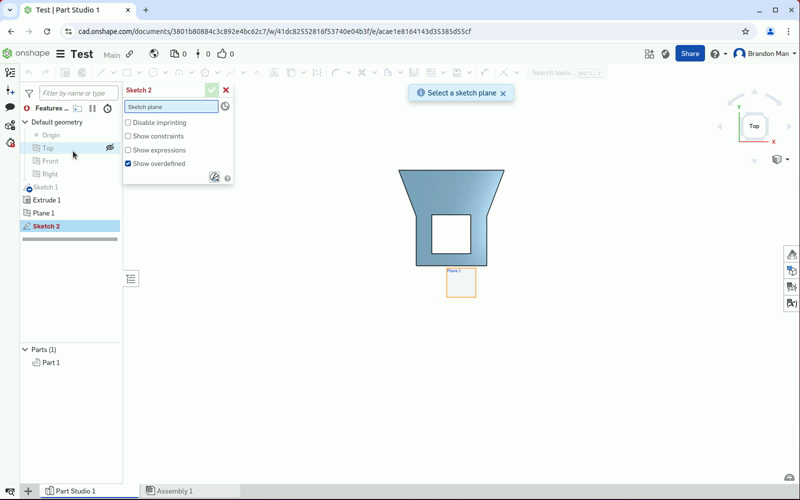
mouse_move(73, 215)
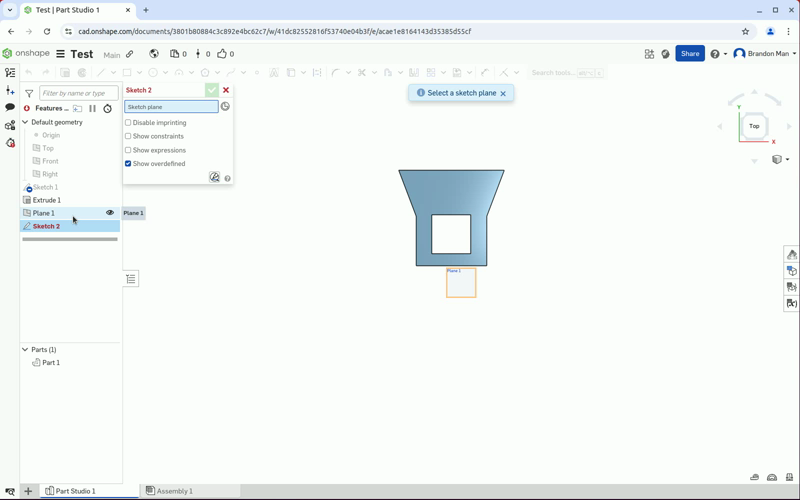
click(73, 215)
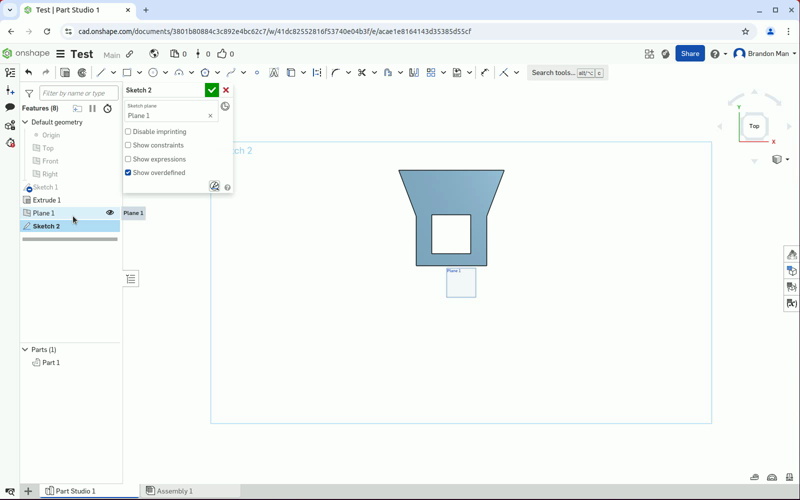
mouse_move(73, 352)
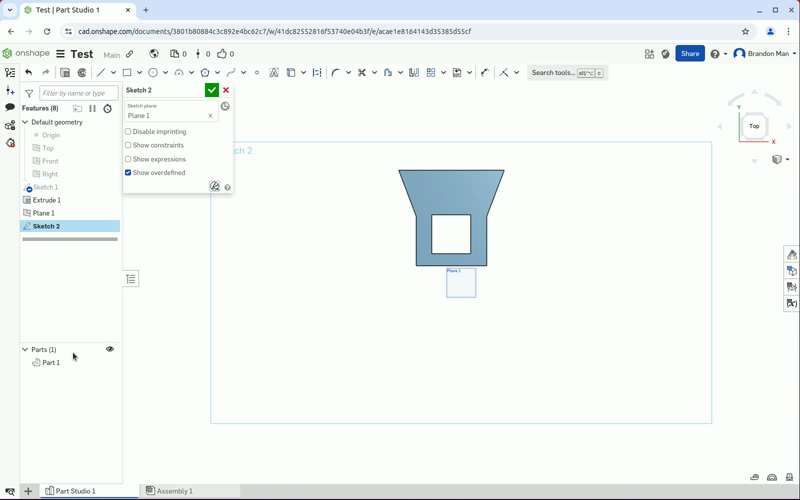
key(y)
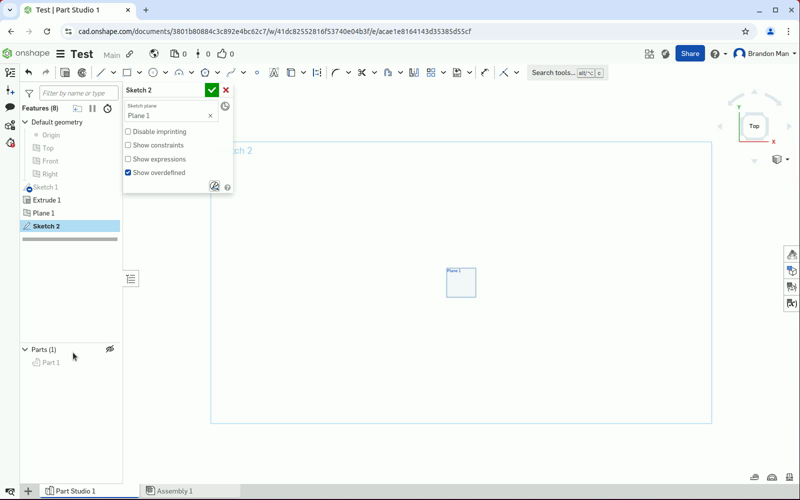
key(l)
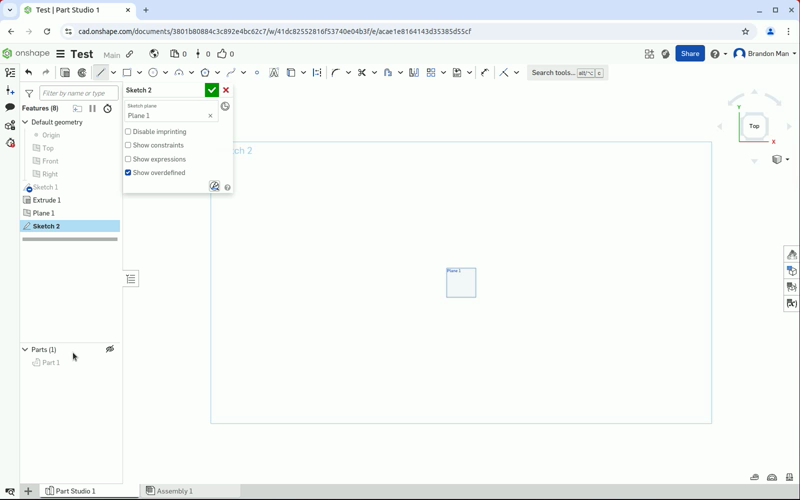
key_down(shift)
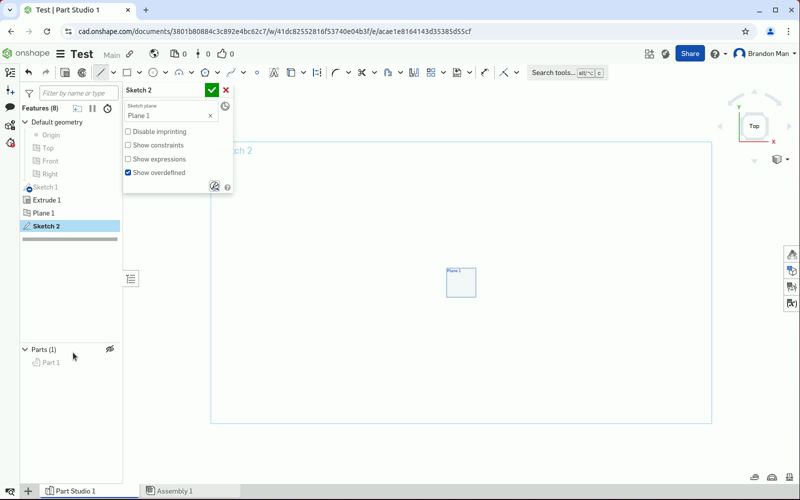
mouse_move(484, 265)
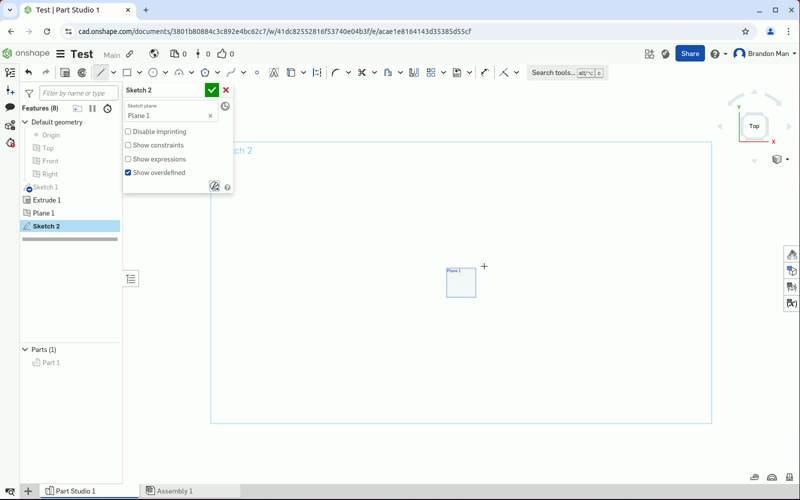
click(484, 265)
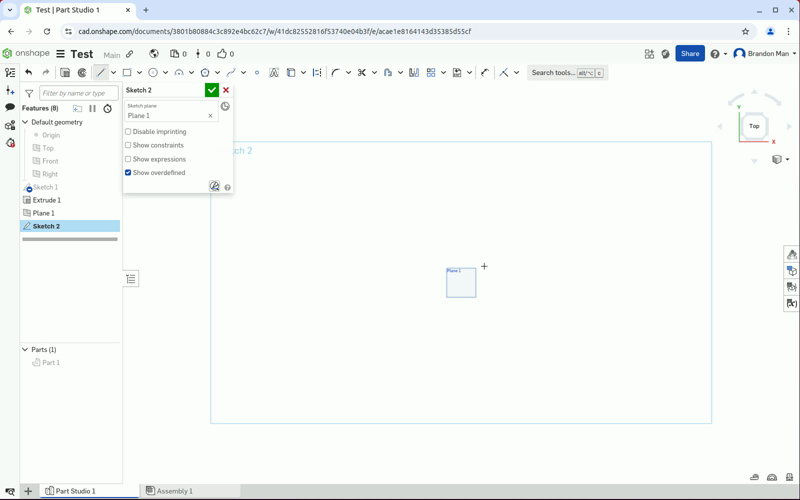
key_up(shift)
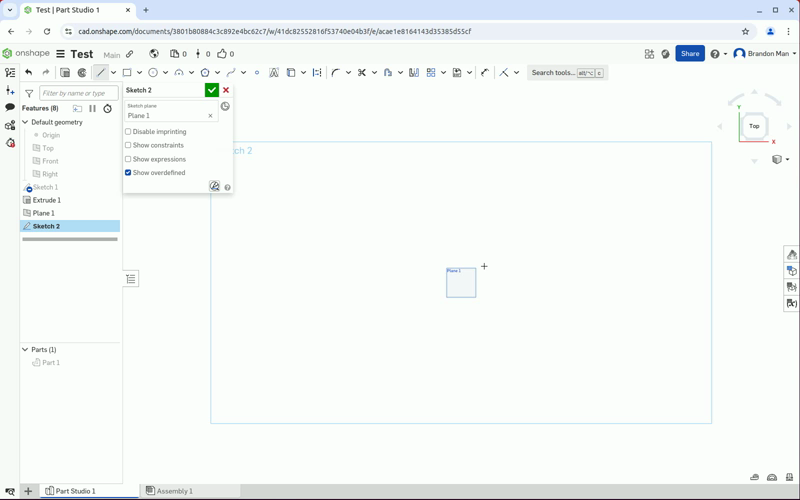
key_down(shift)
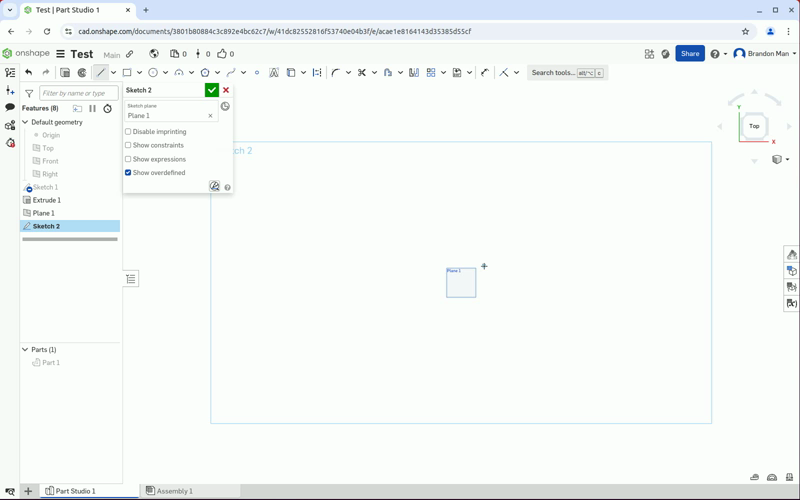
mouse_move(514, 265)
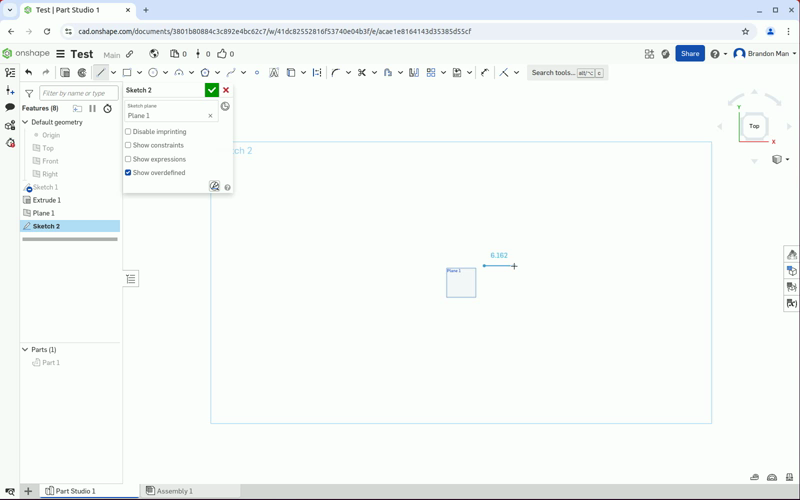
mouse_move(486, 265)
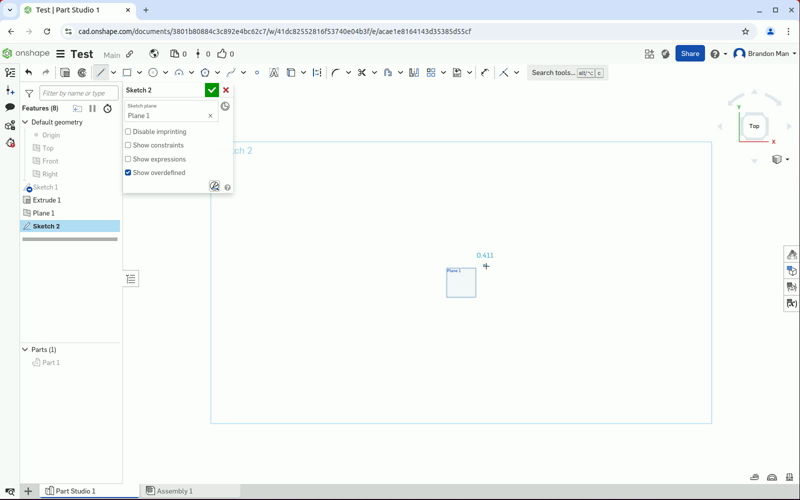
scroll(6)
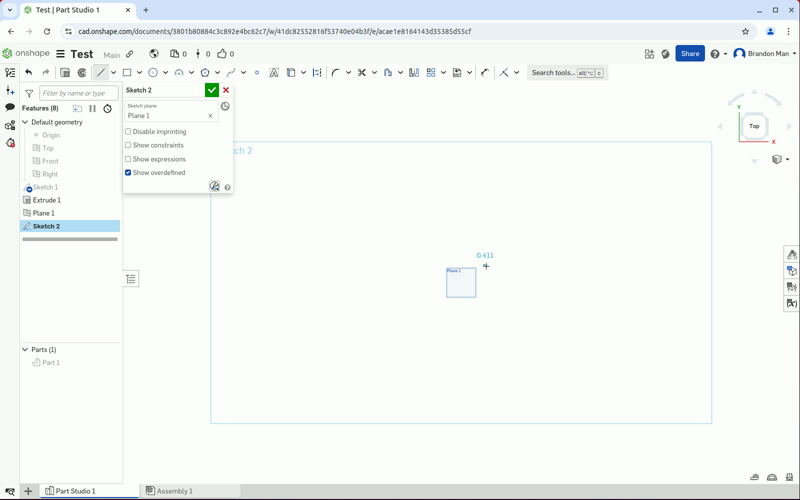
scroll(6)
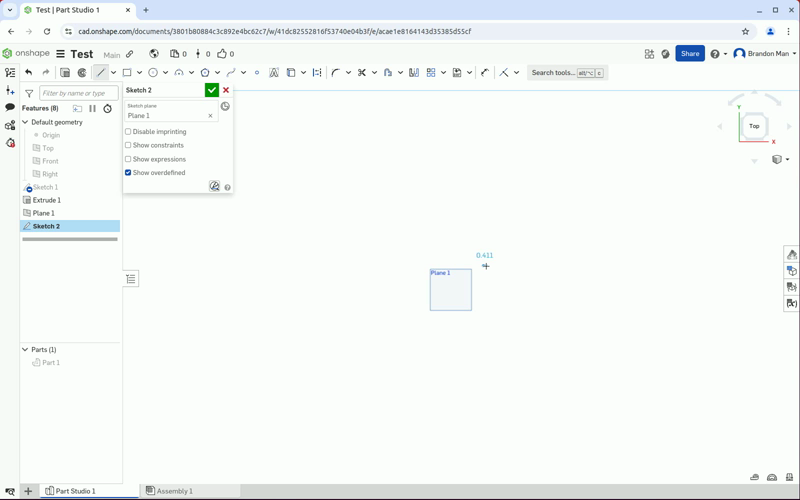
scroll(6)
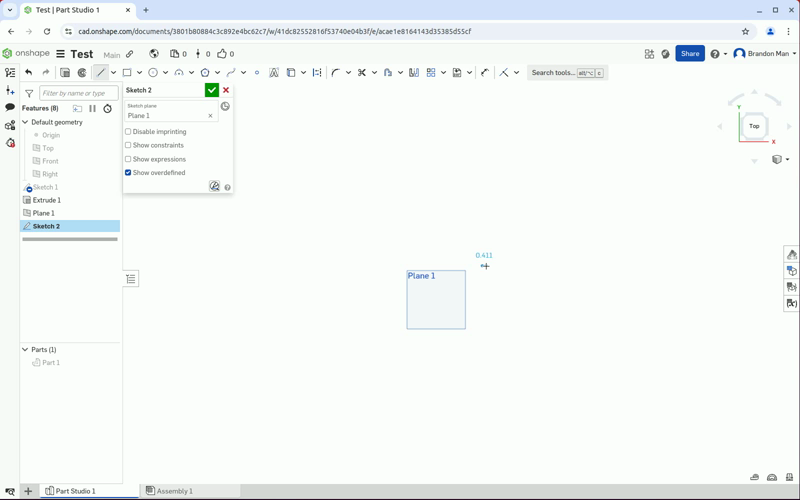
scroll(6)
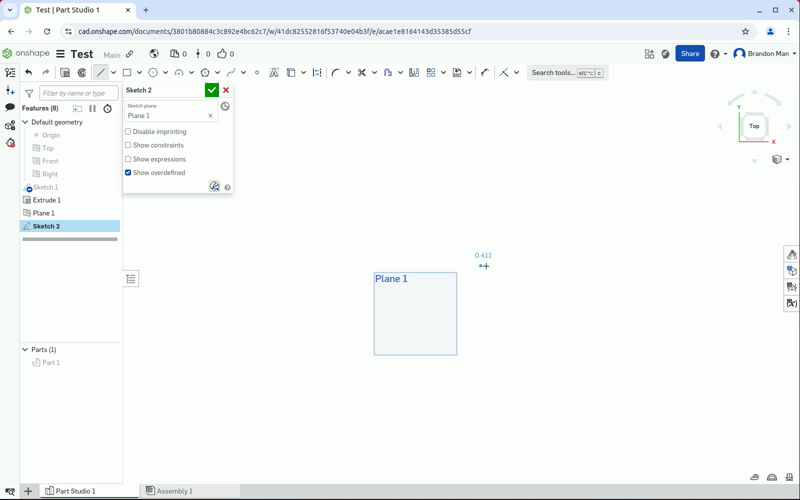
scroll(6)
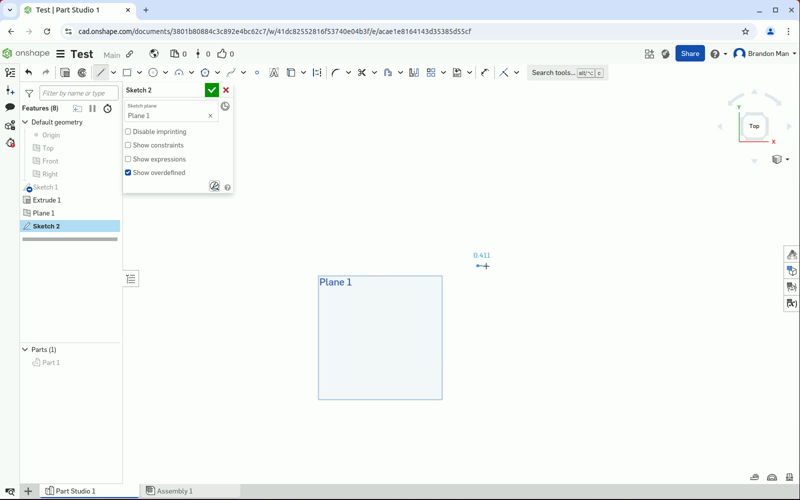
scroll(6)
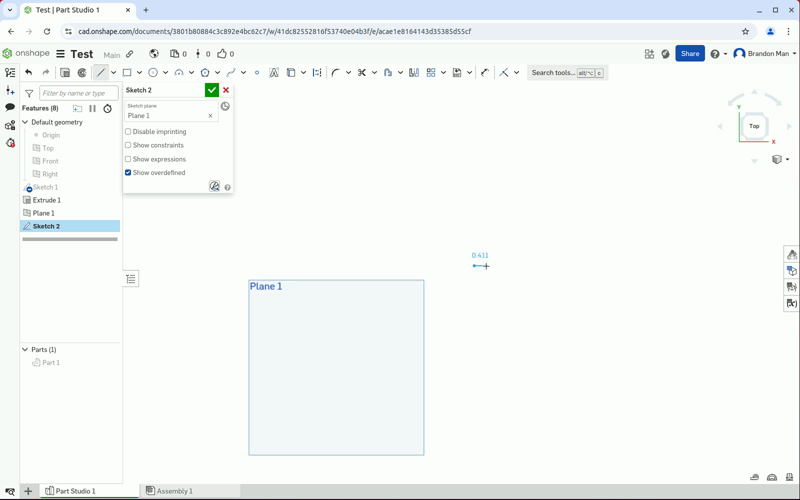
scroll(6)
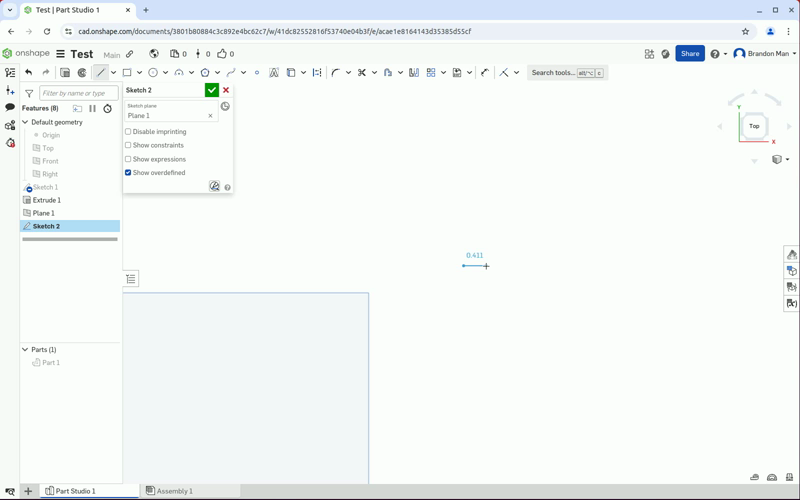
click(486, 265)
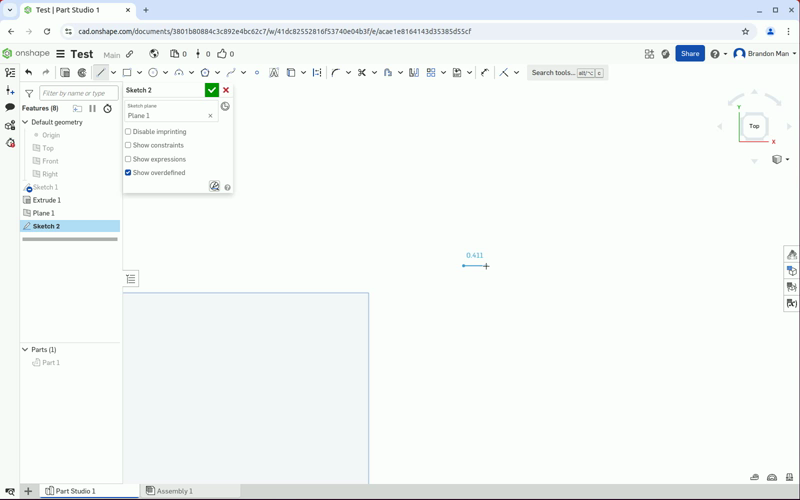
scroll(-6)
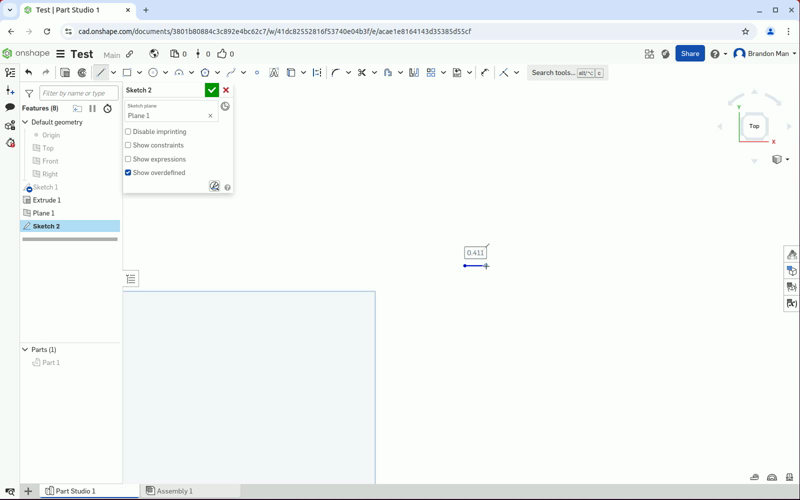
scroll(-6)
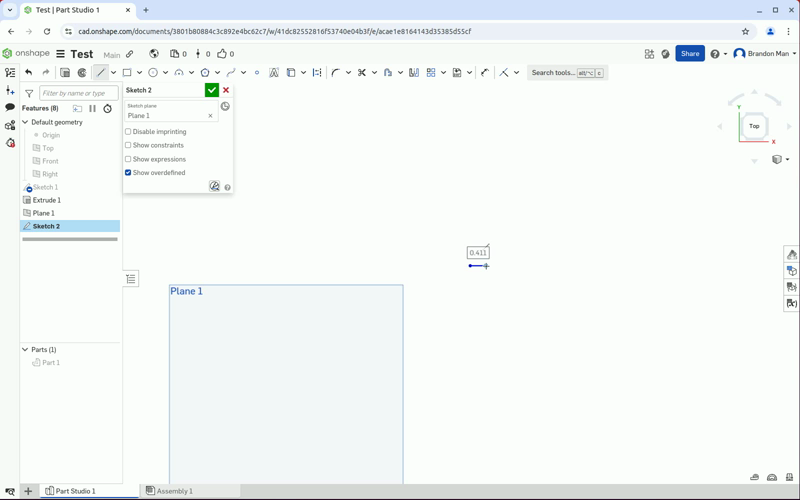
scroll(-6)
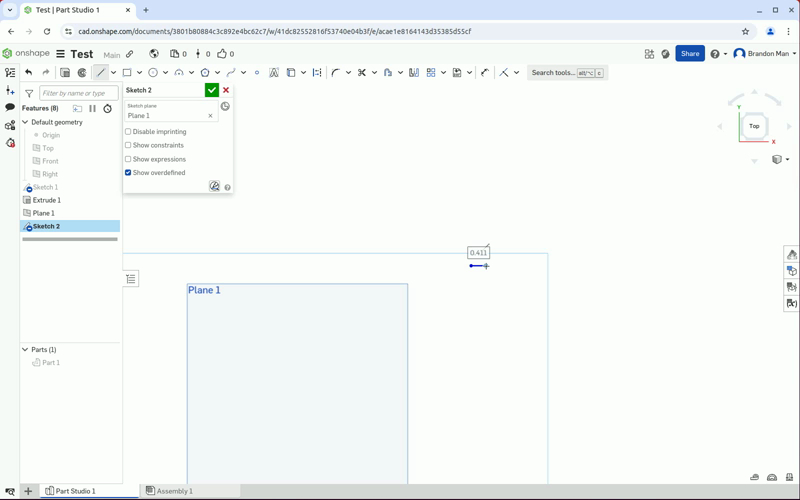
scroll(-6)
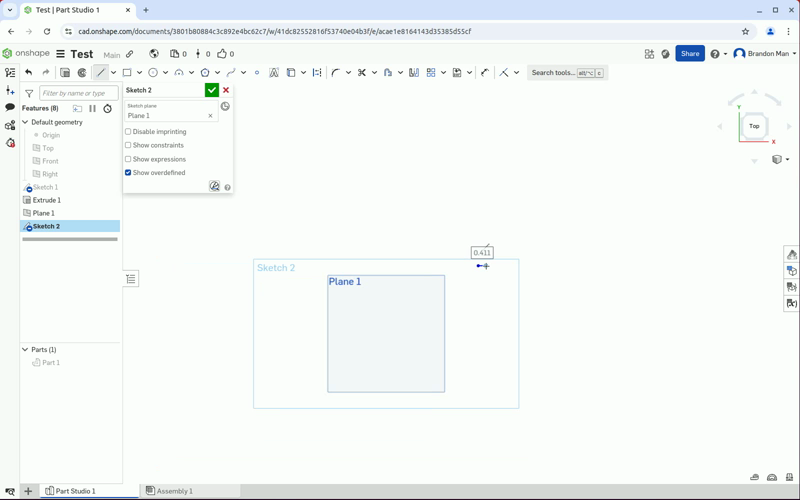
scroll(-6)
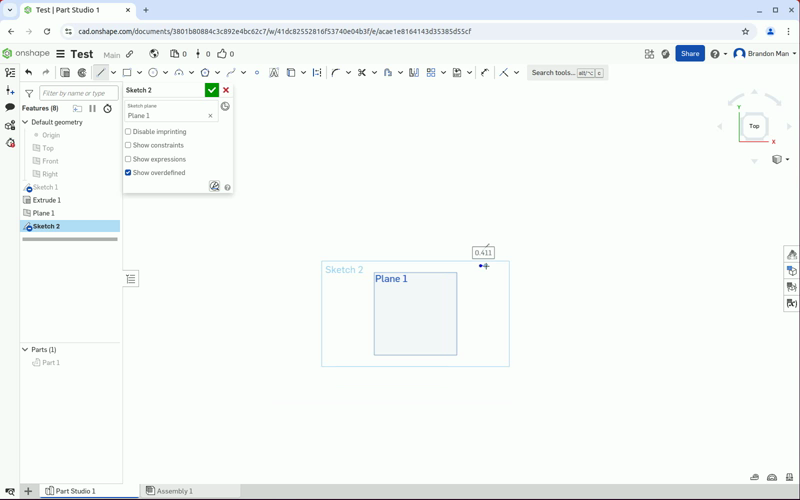
scroll(-6)
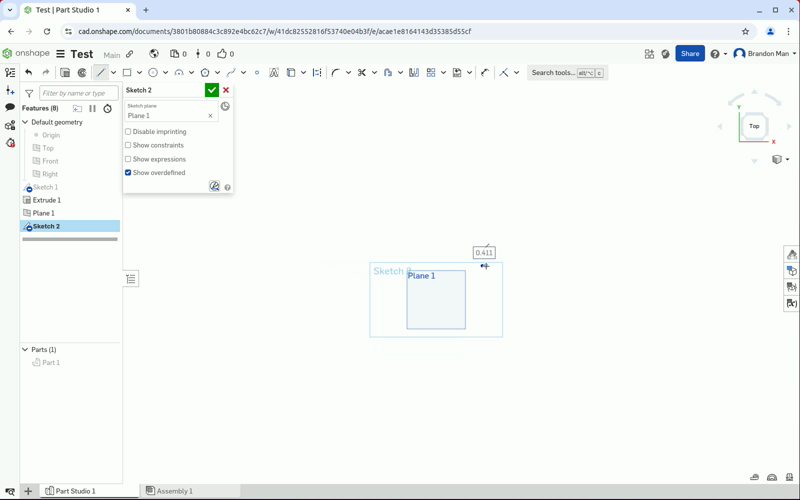
scroll(-6)
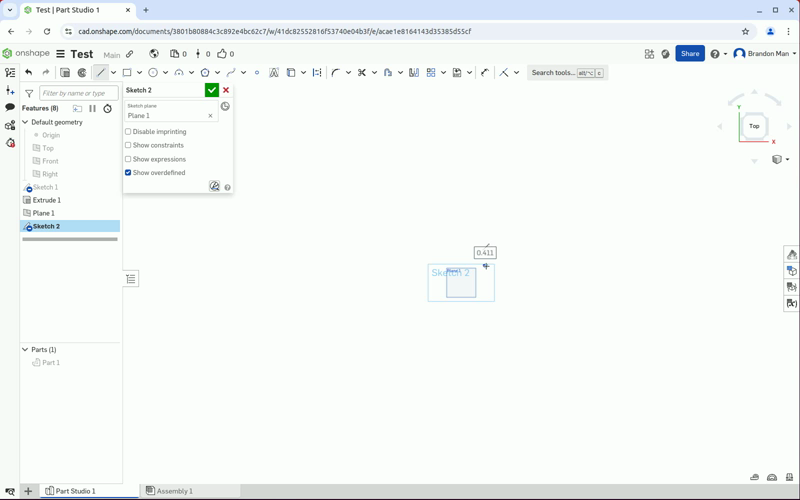
key_up(shift)
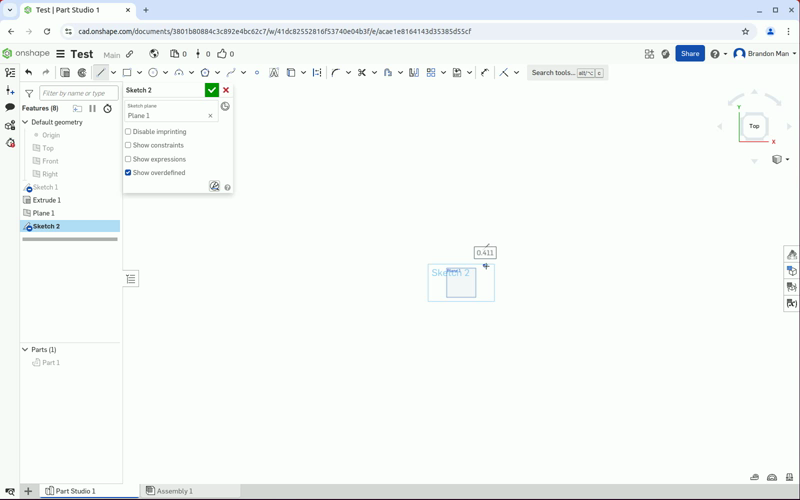
key_down(shift)
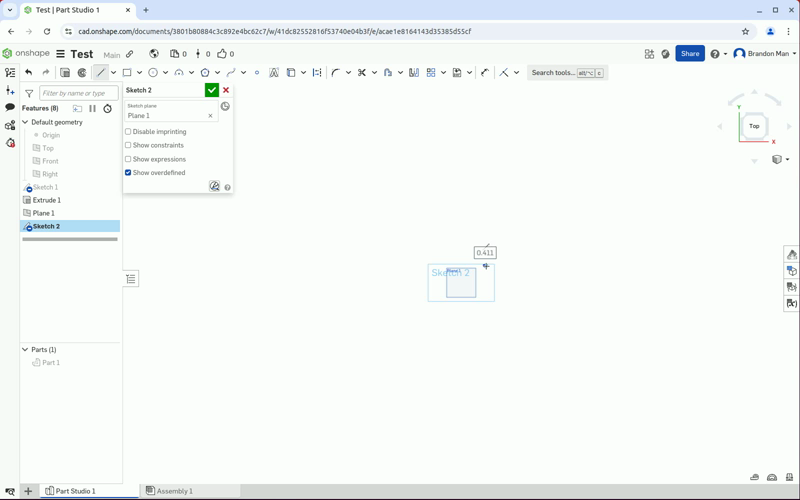
mouse_move(516, 265)
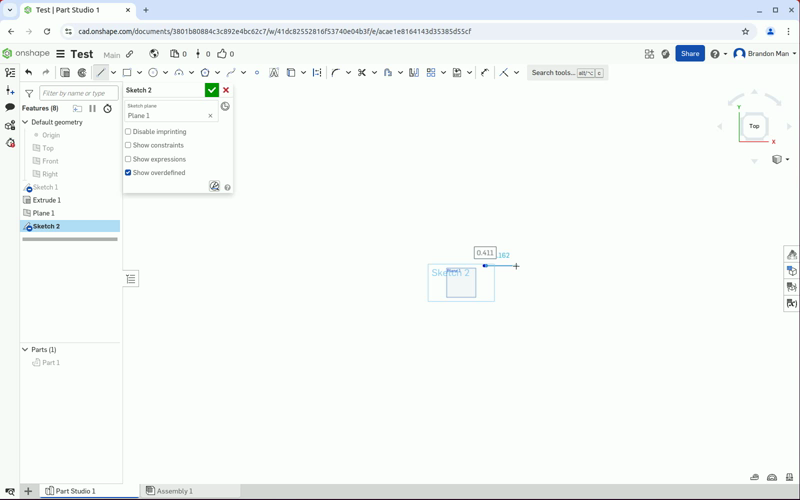
mouse_move(486, 216)
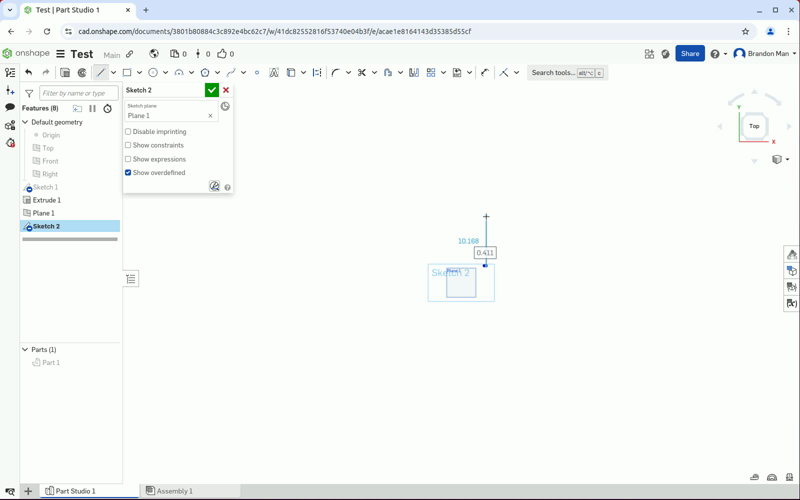
click(486, 216)
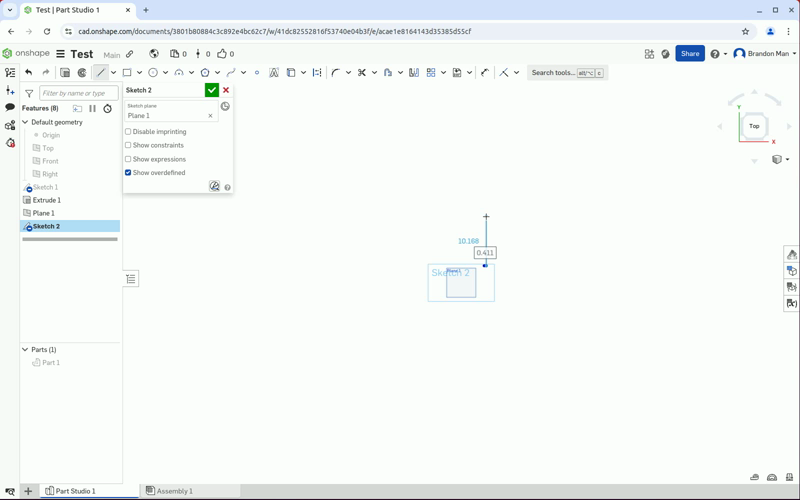
key_up(shift)
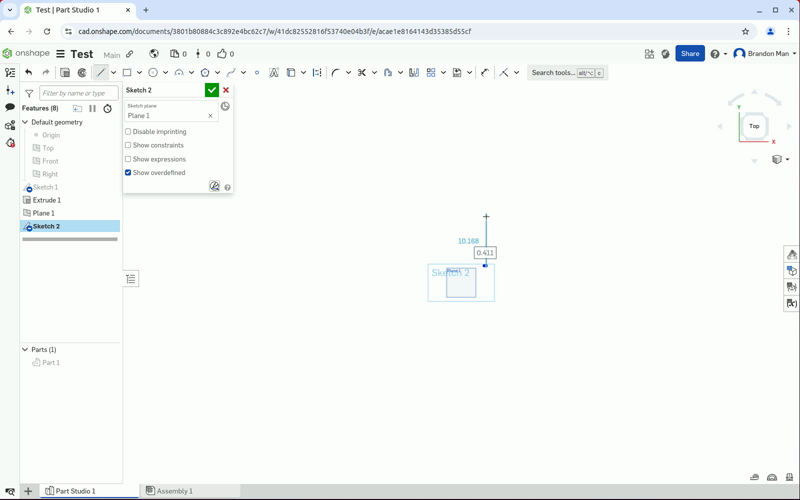
key_down(shift)
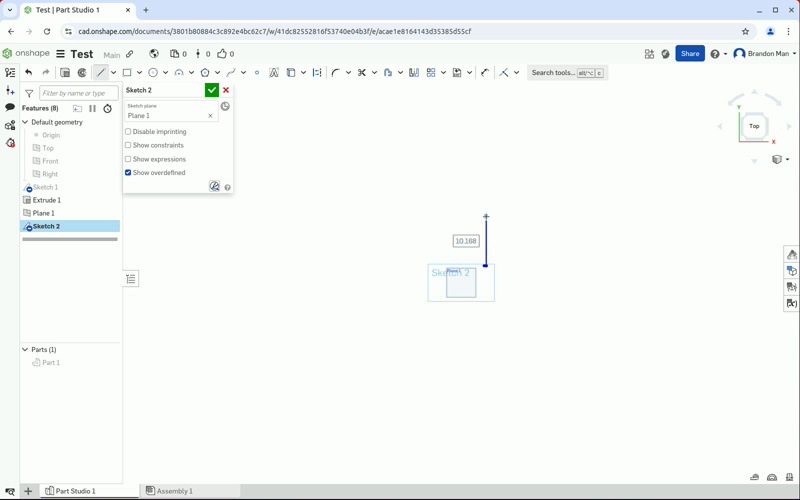
mouse_move(516, 216)
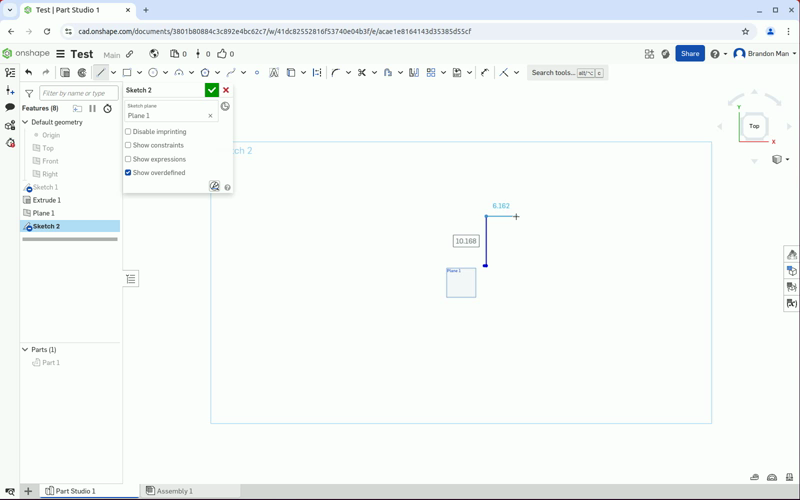
mouse_move(504, 170)
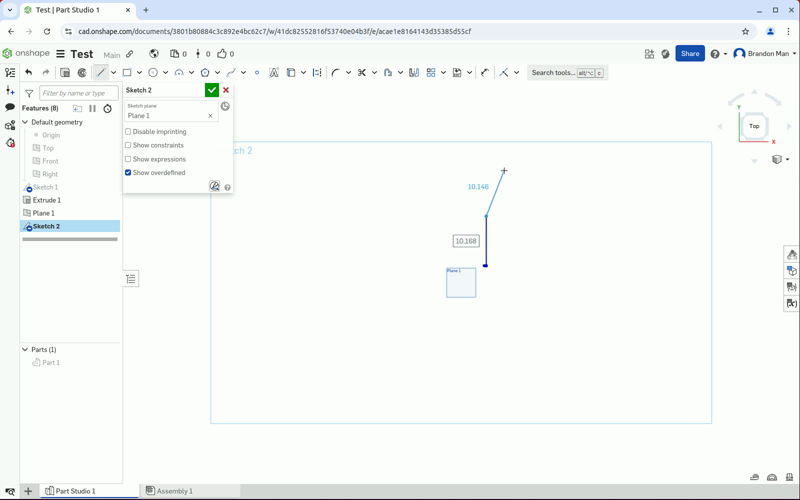
click(504, 170)
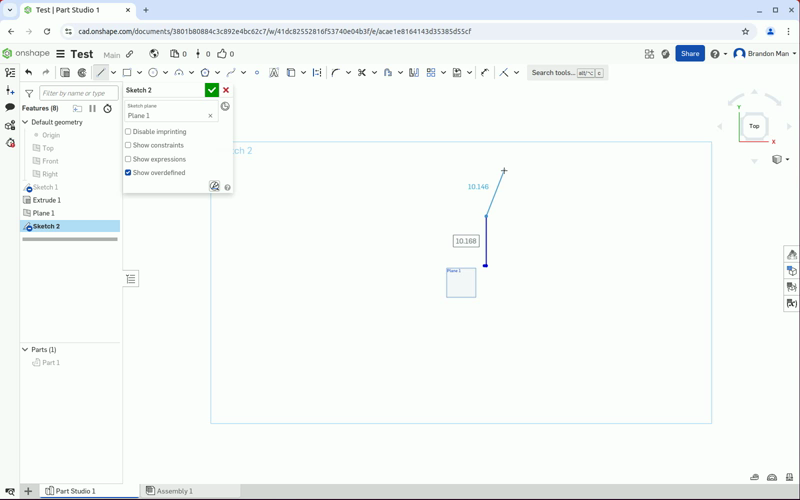
key_up(shift)
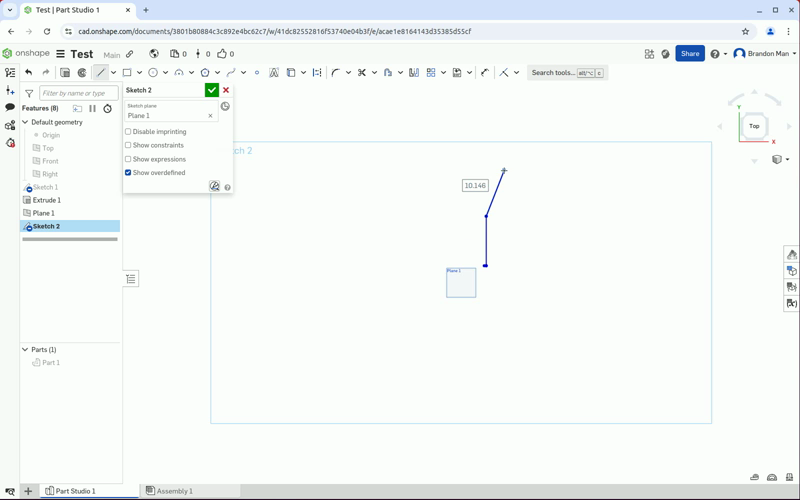
key_down(shift)
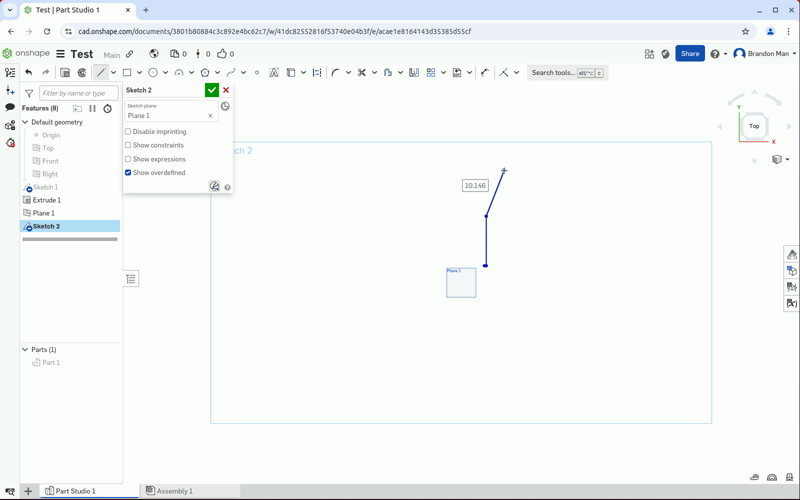
mouse_move(534, 170)
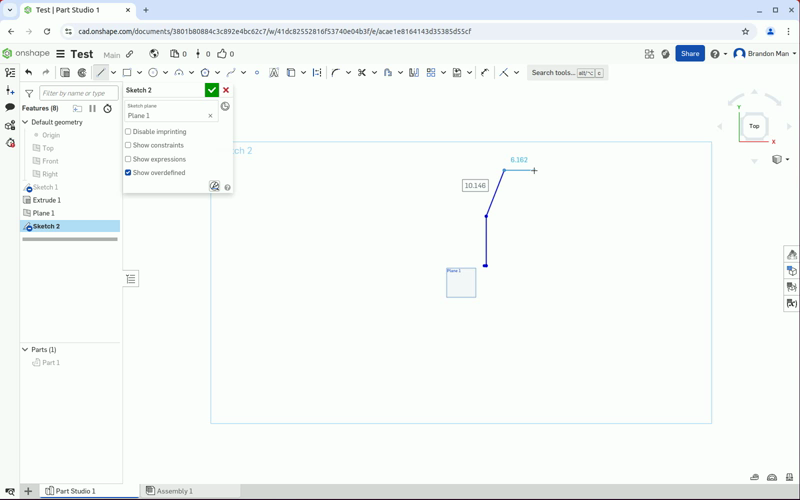
mouse_move(502, 170)
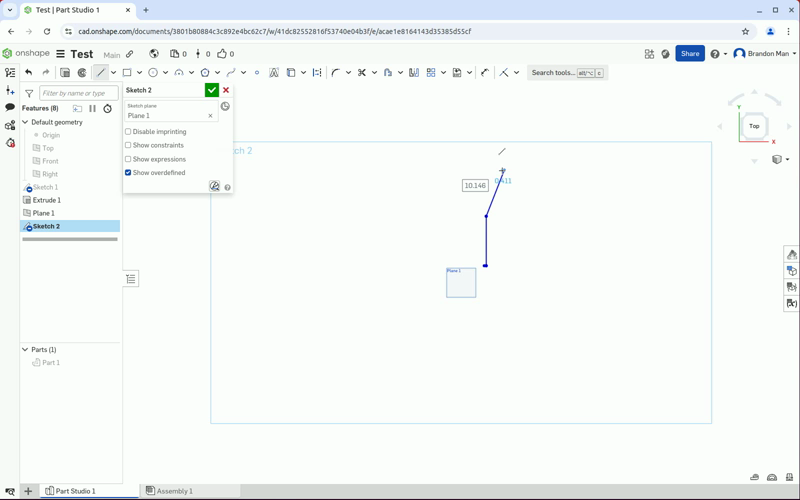
scroll(6)
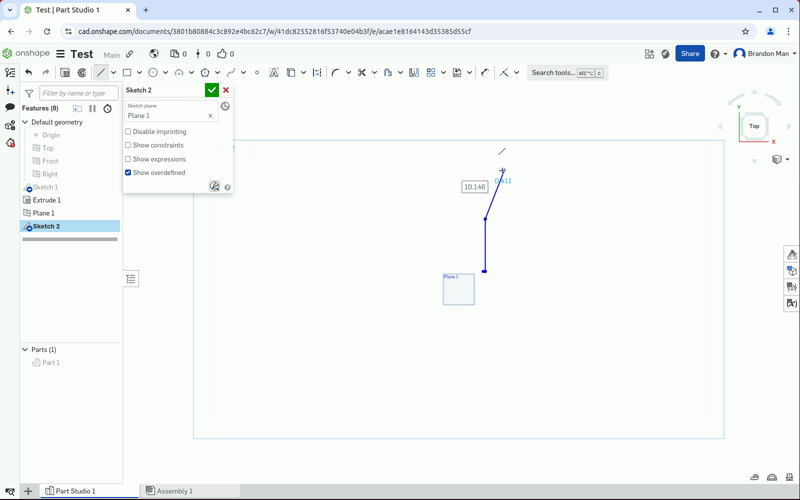
scroll(6)
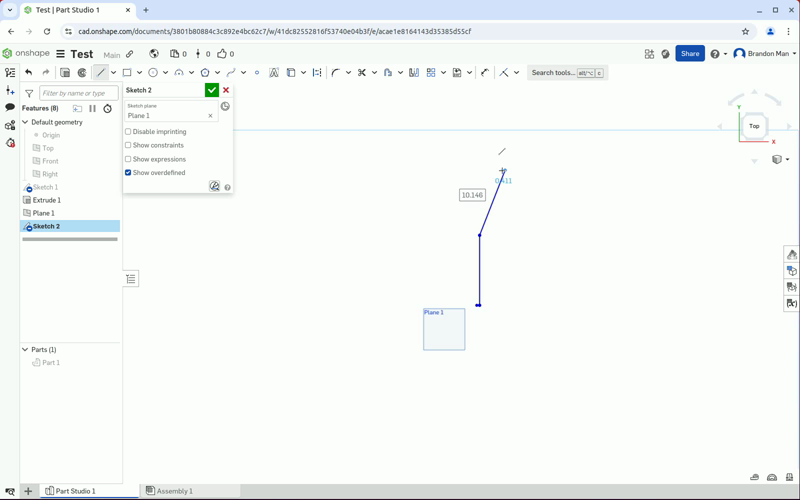
scroll(6)
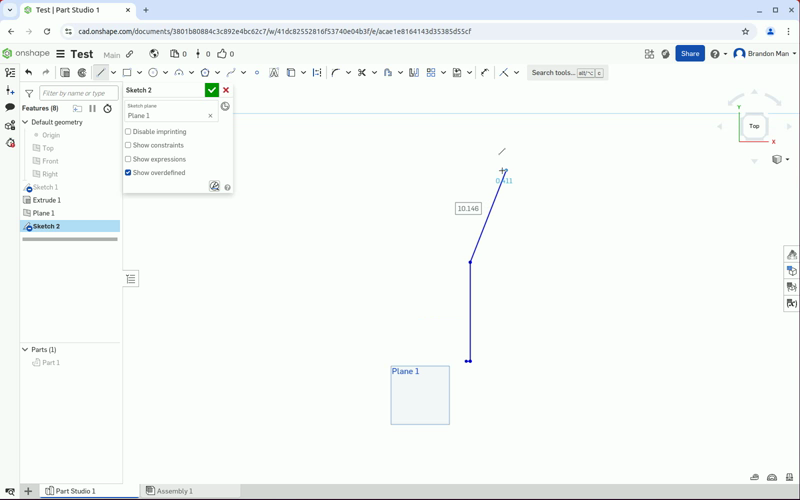
scroll(6)
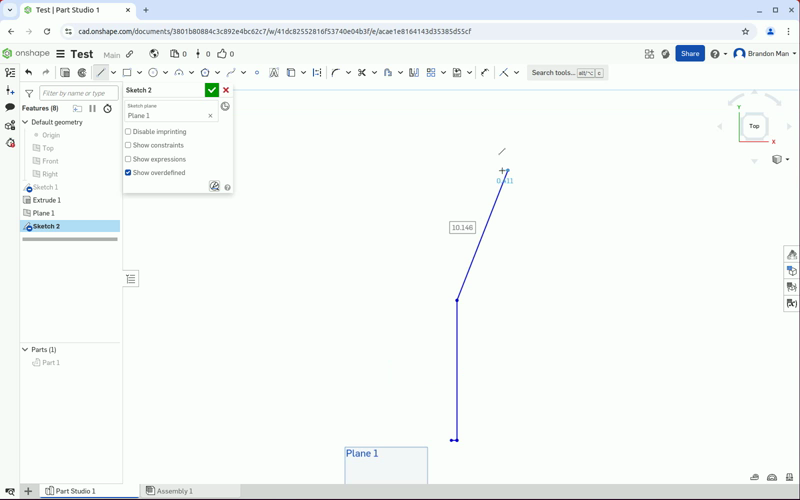
scroll(6)
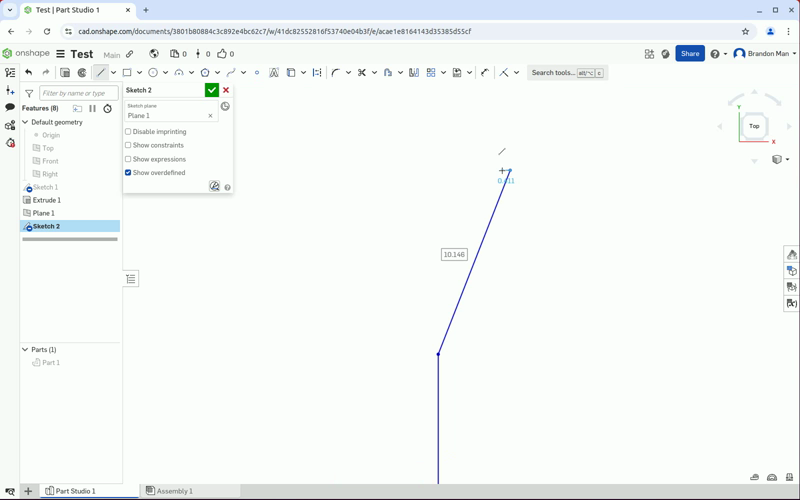
scroll(6)
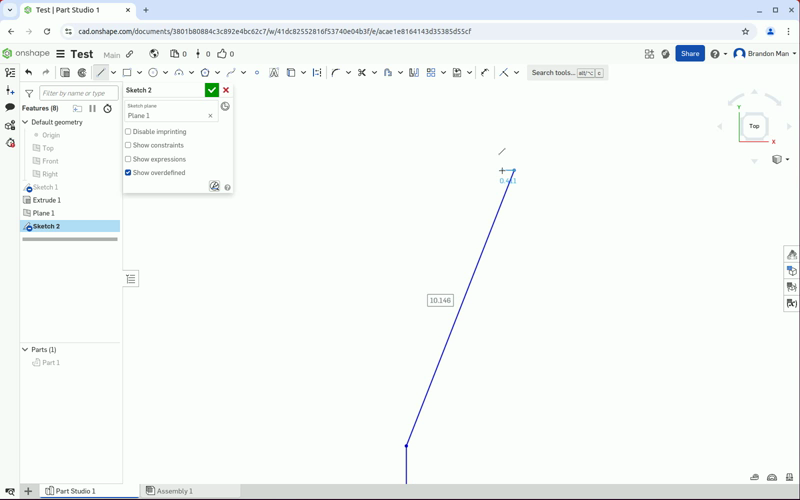
scroll(6)
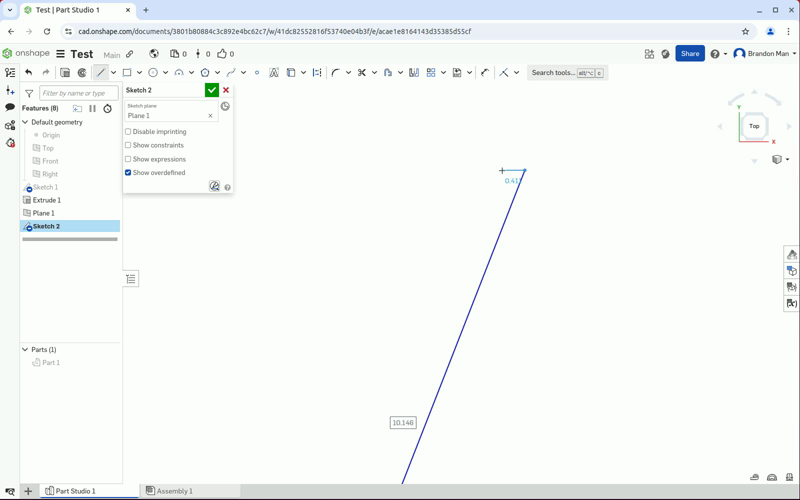
click(502, 170)
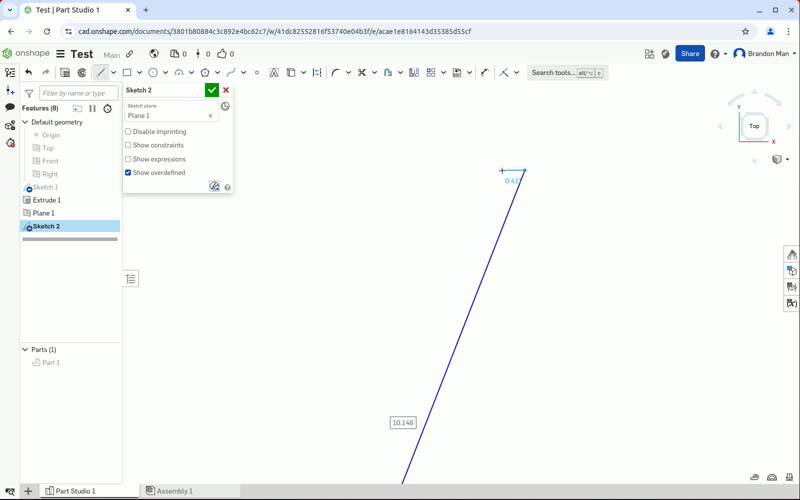
scroll(-6)
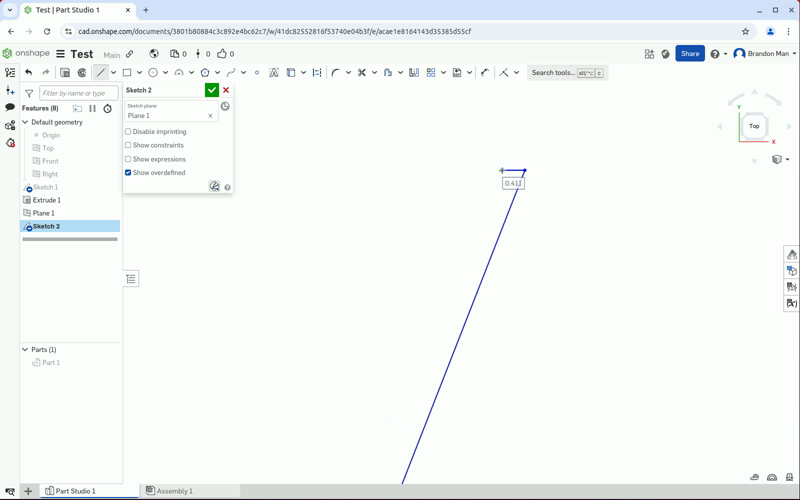
scroll(-6)
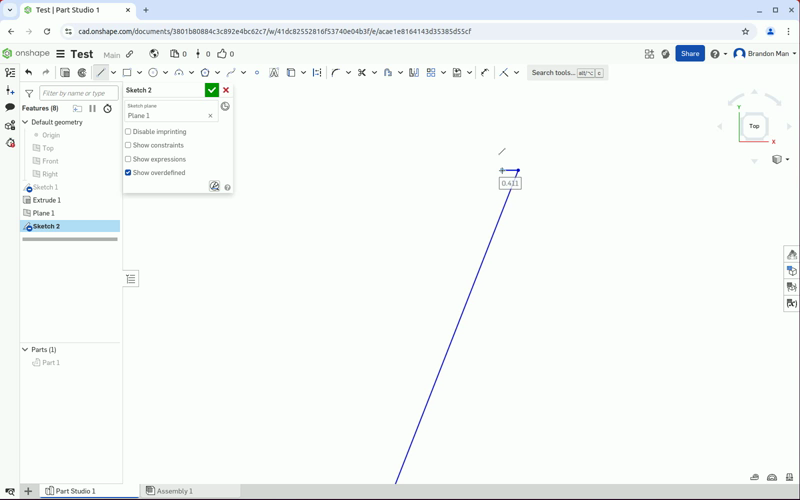
scroll(-6)
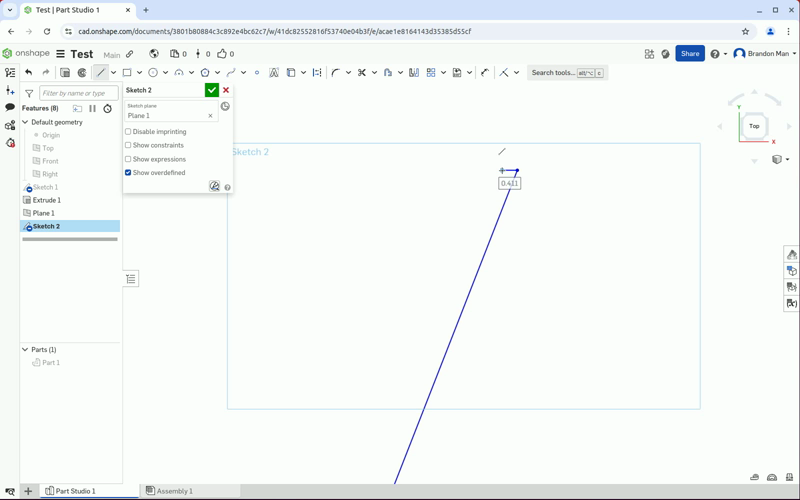
scroll(-6)
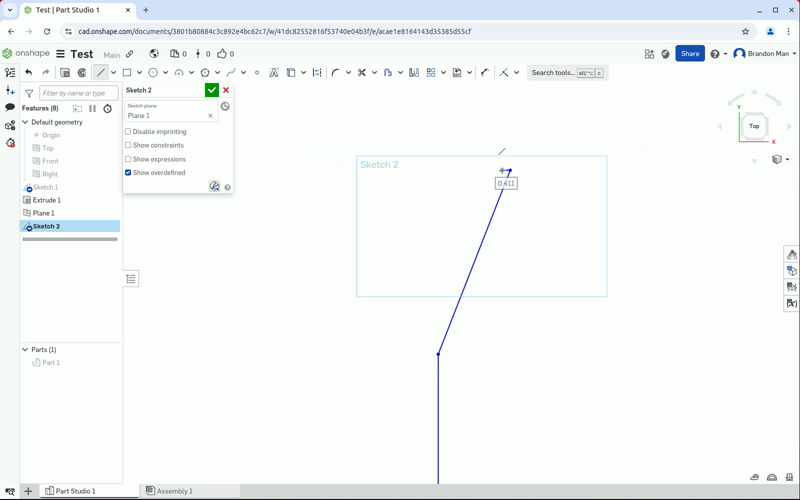
scroll(-6)
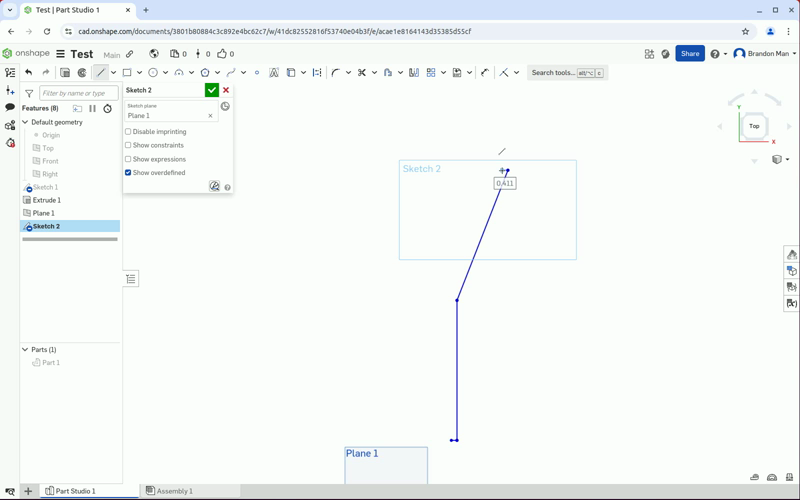
scroll(-6)
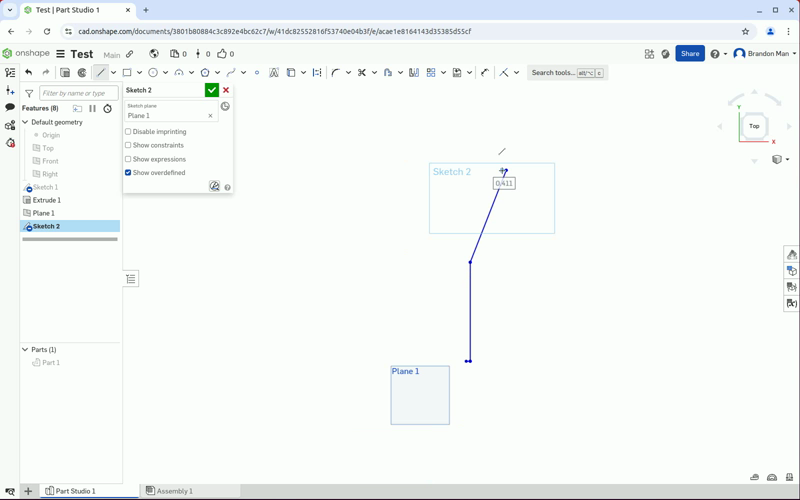
scroll(-6)
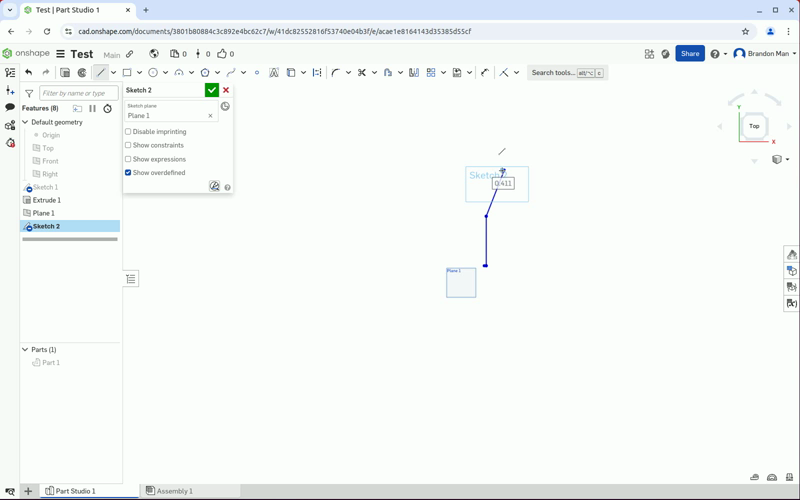
key_up(shift)
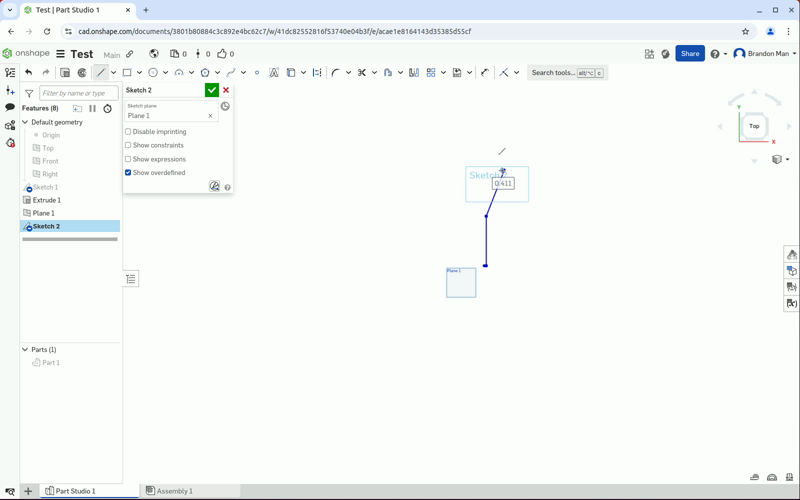
key_down(shift)
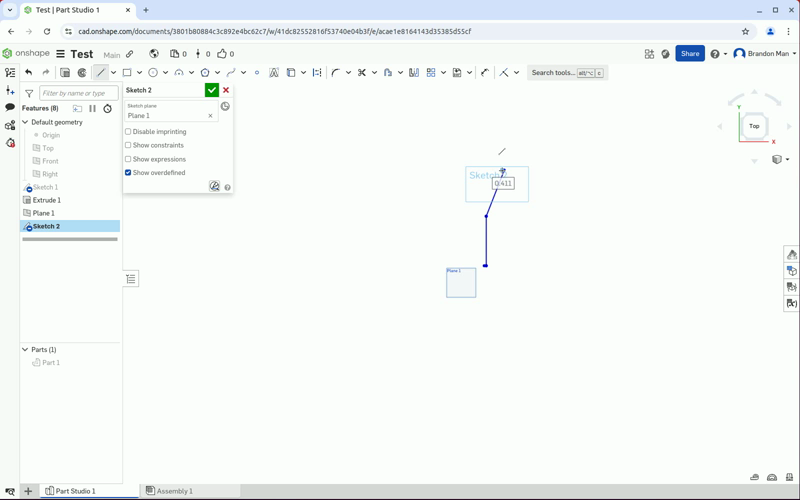
mouse_move(532, 170)
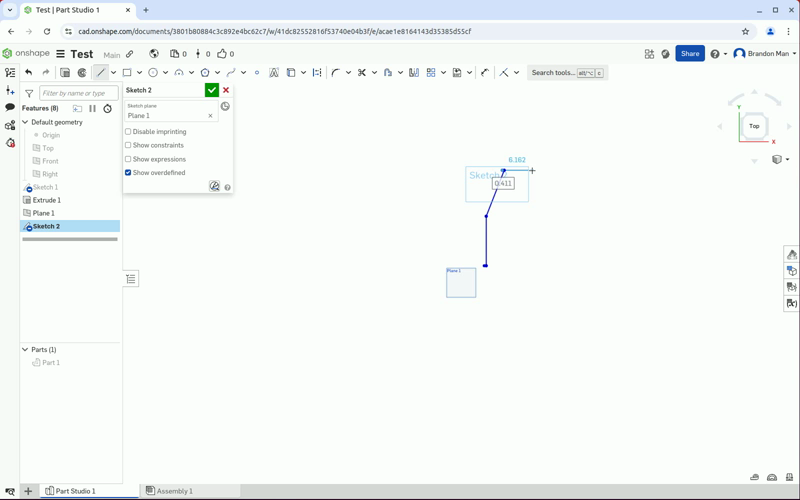
mouse_move(484, 216)
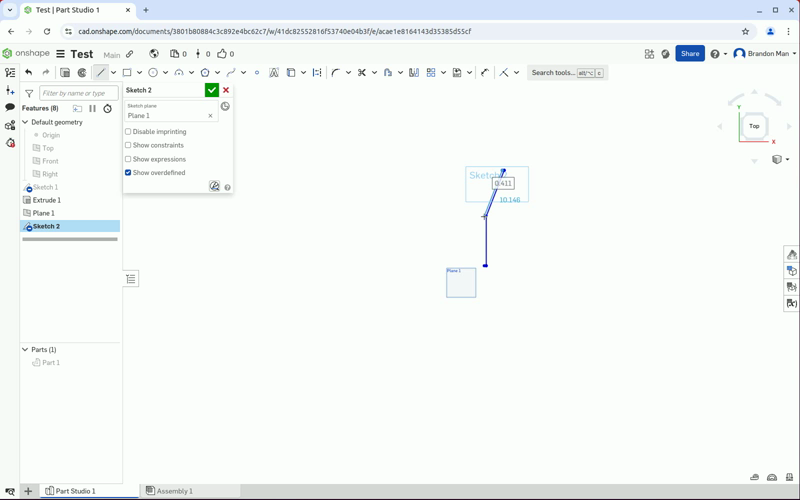
scroll(6)
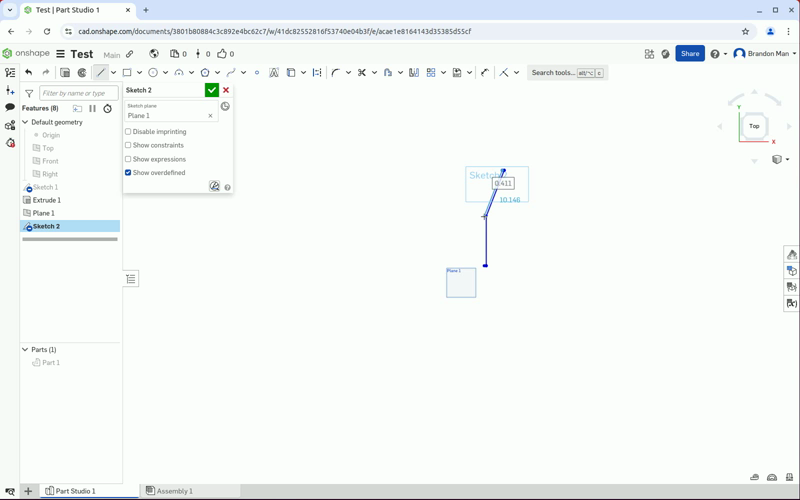
scroll(6)
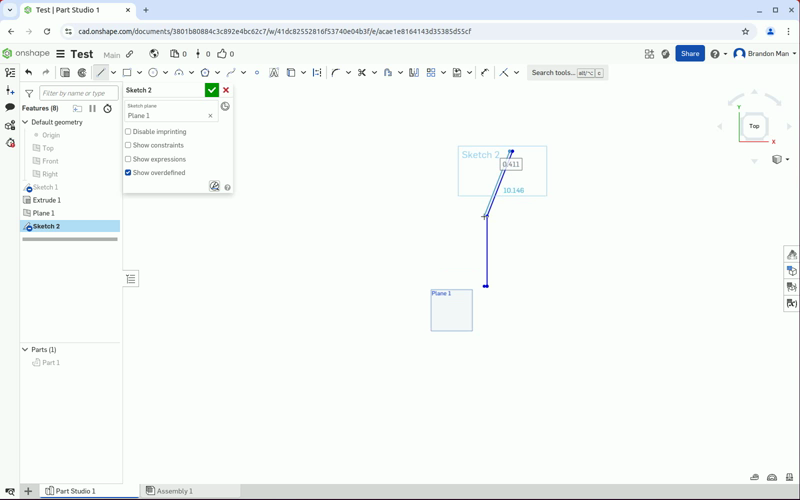
scroll(6)
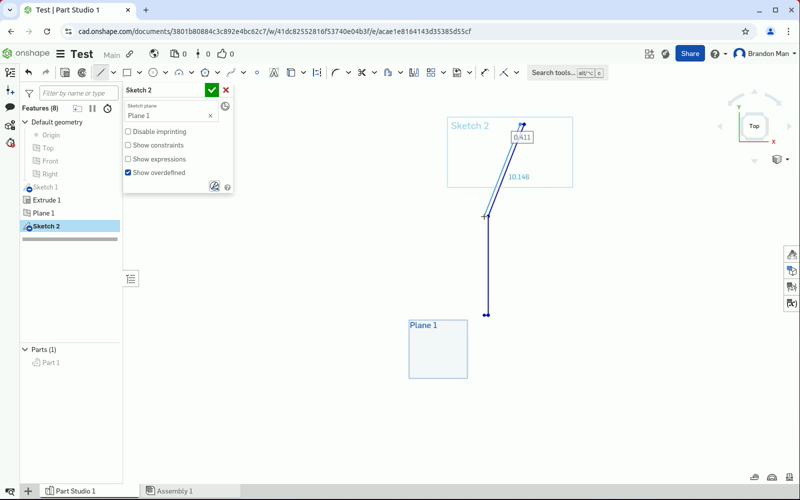
scroll(6)
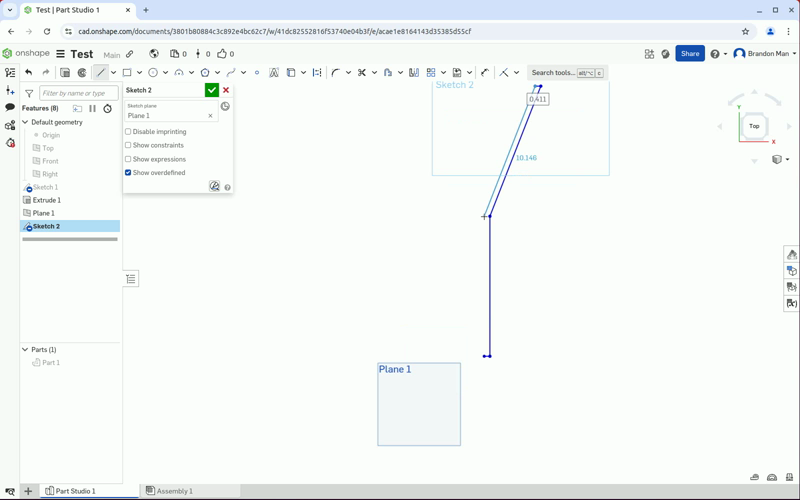
scroll(6)
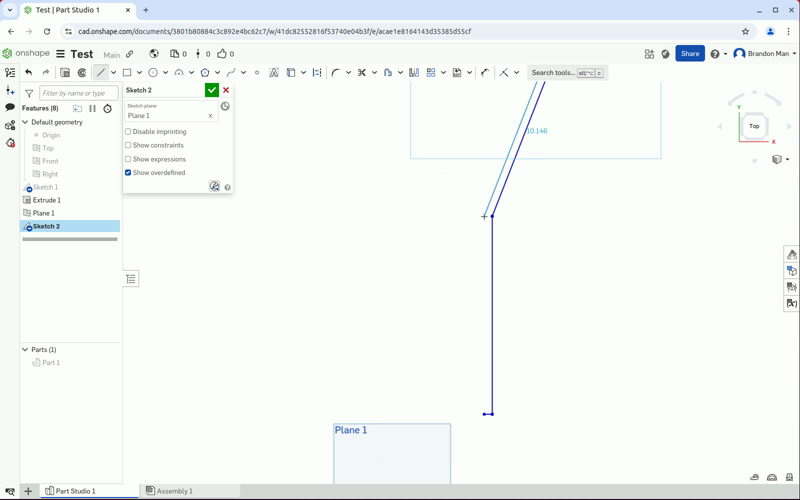
scroll(6)
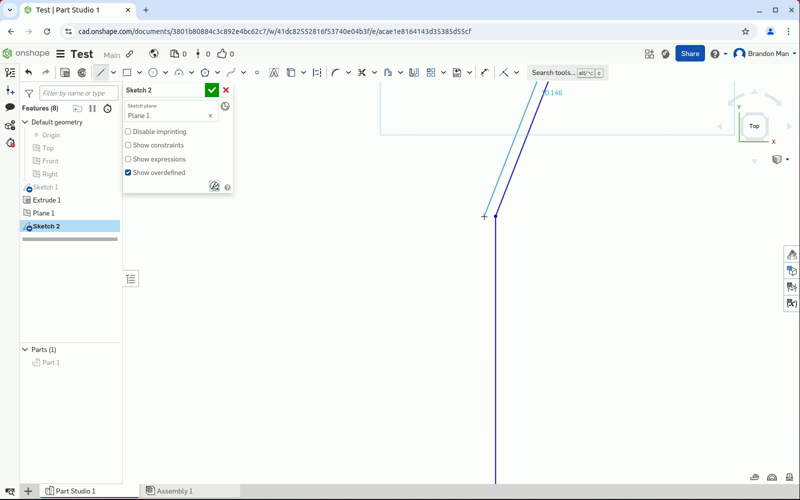
scroll(6)
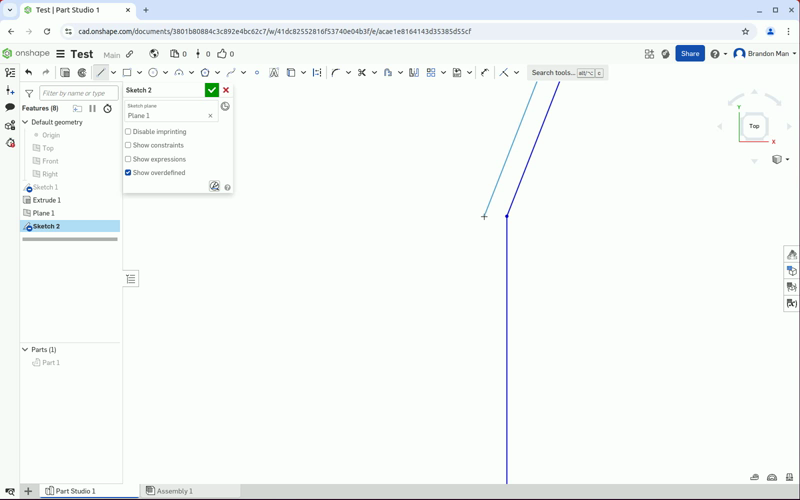
click(484, 216)
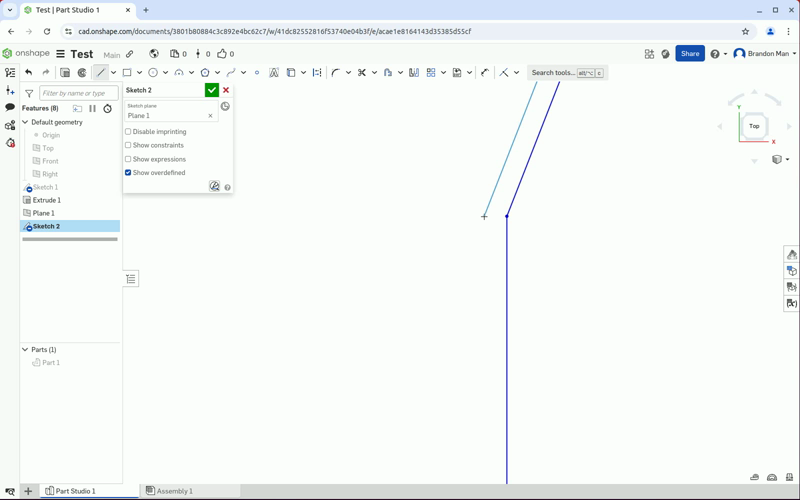
scroll(-6)
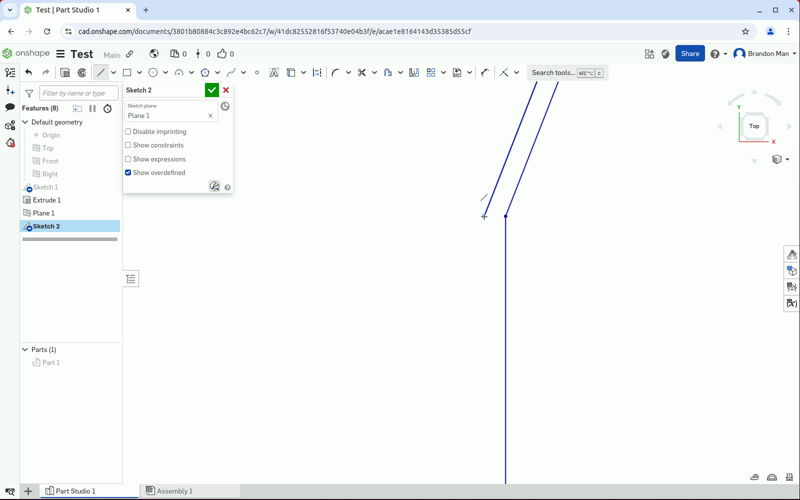
scroll(-6)
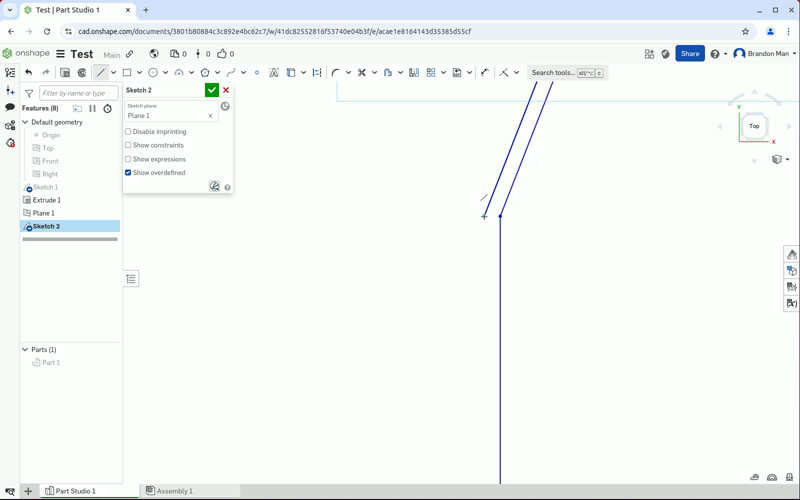
scroll(-6)
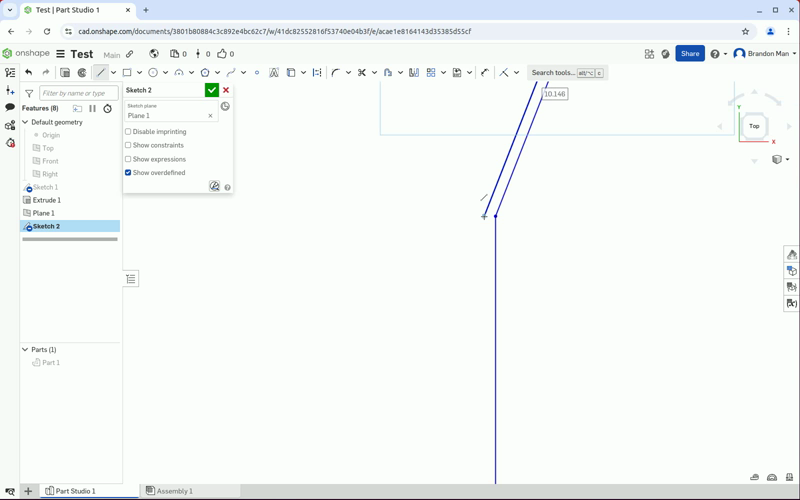
scroll(-6)
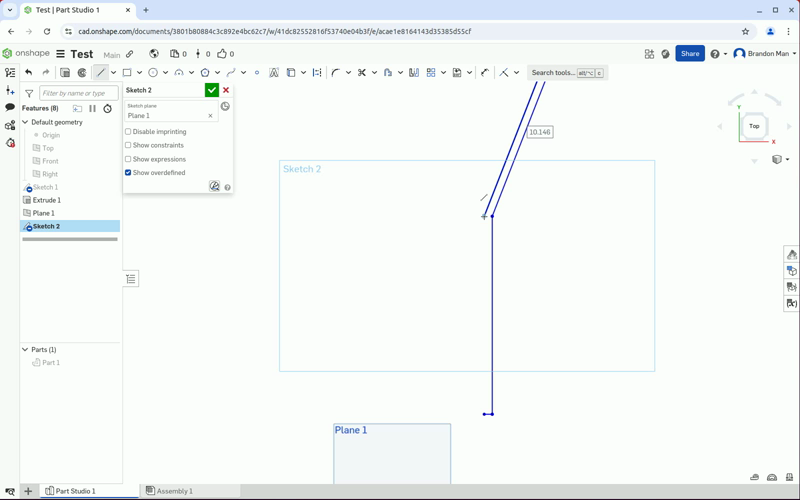
scroll(-6)
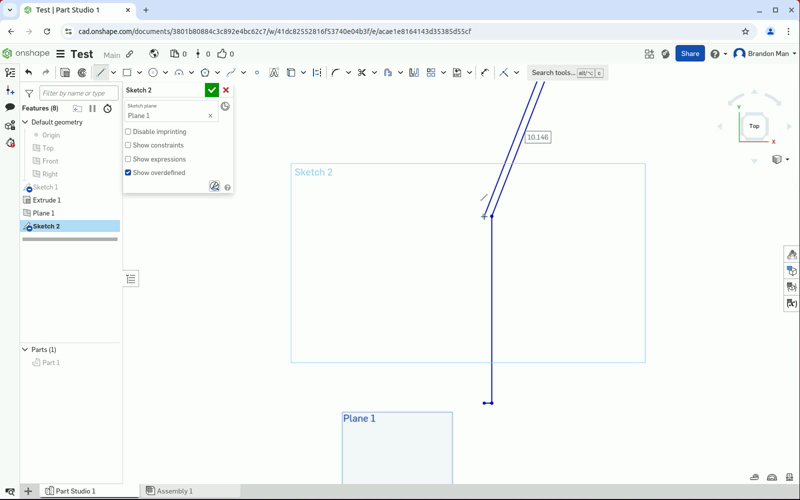
scroll(-6)
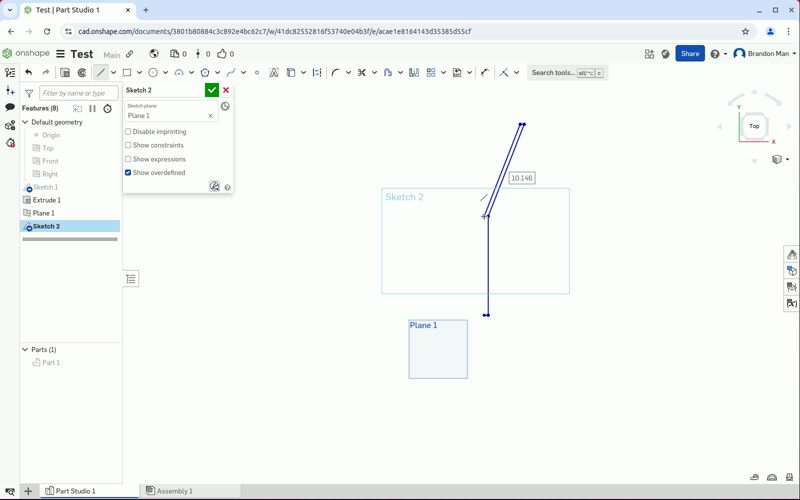
scroll(-6)
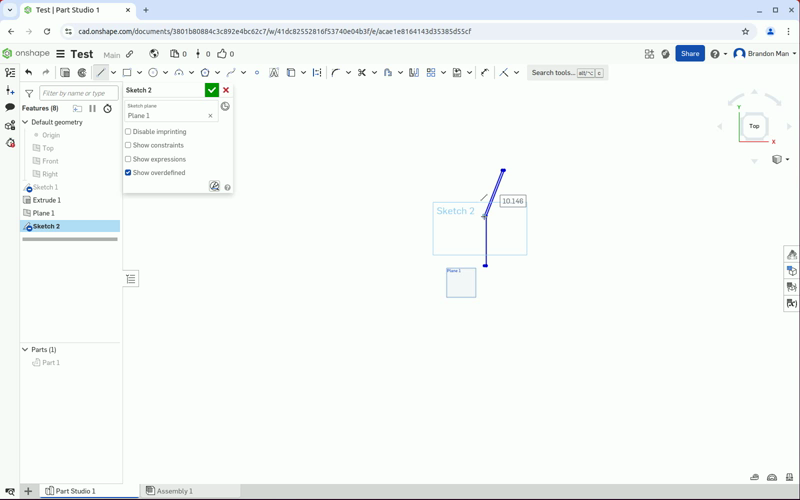
key_up(shift)
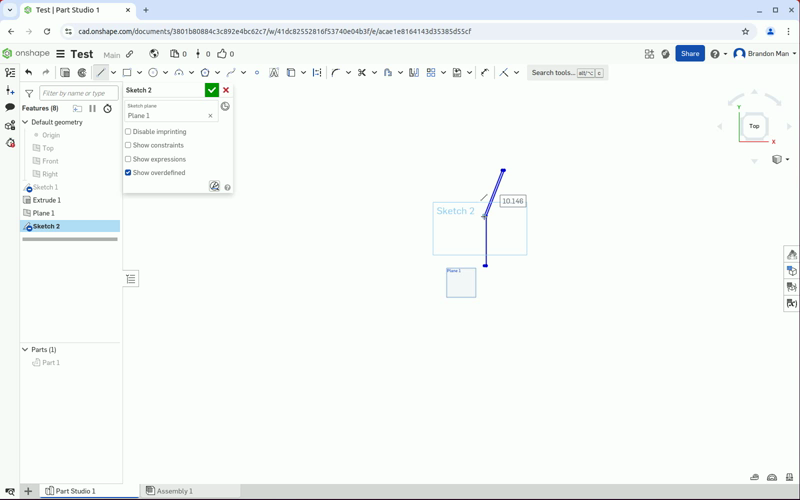
mouse_move(514, 216)
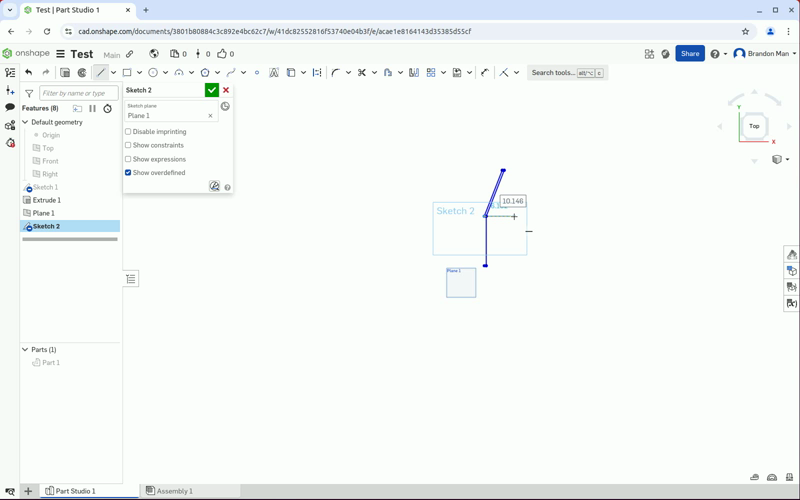
key_down(shift)
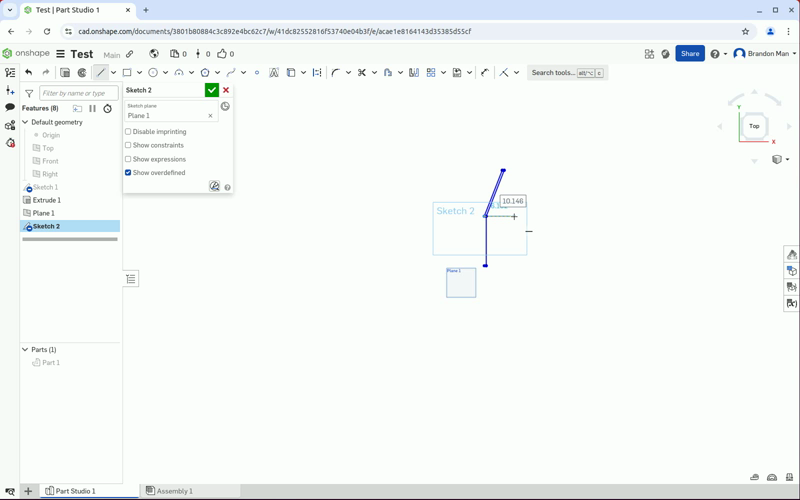
mouse_move(484, 265)
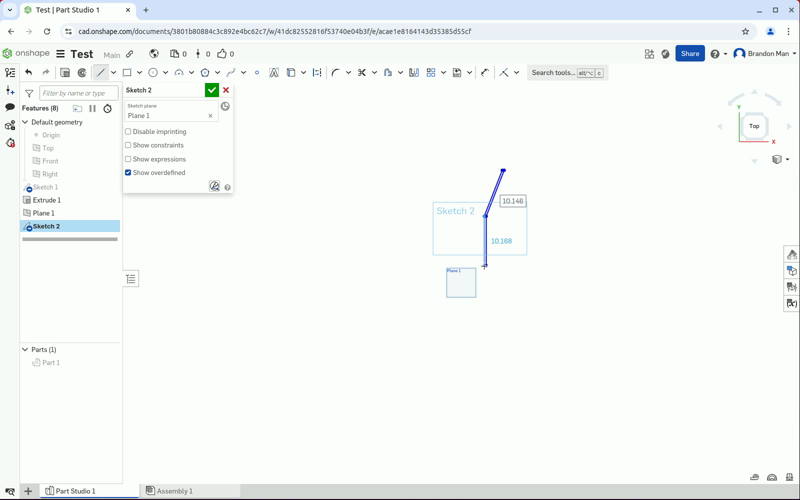
scroll(6)
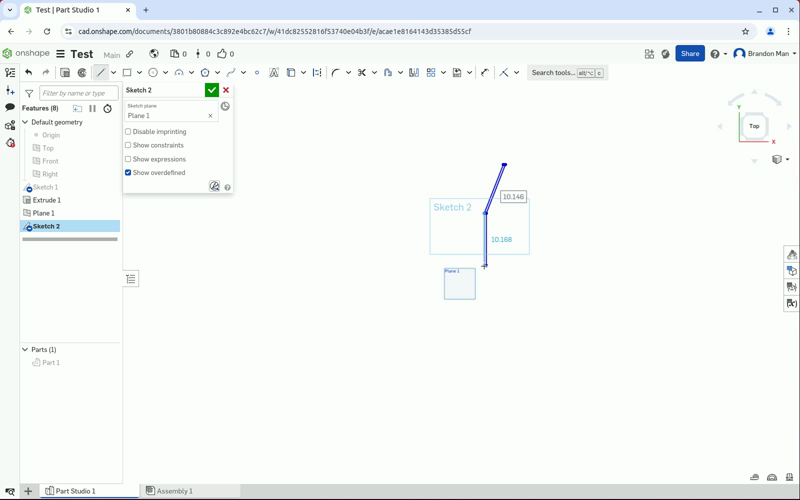
scroll(6)
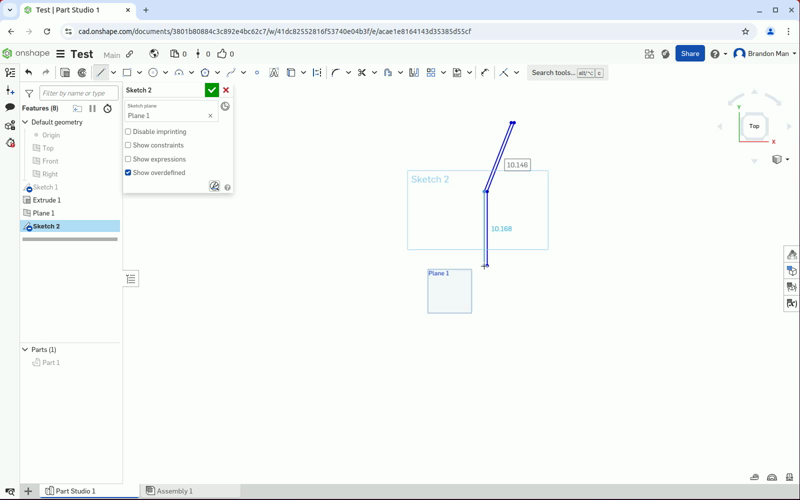
scroll(6)
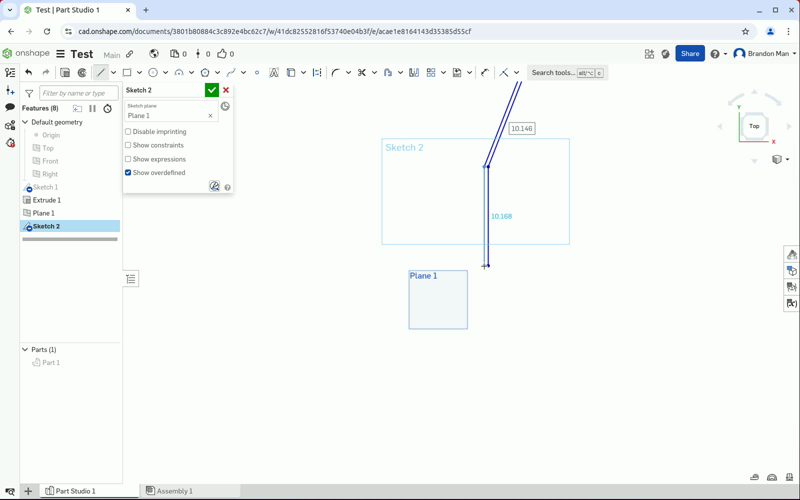
scroll(6)
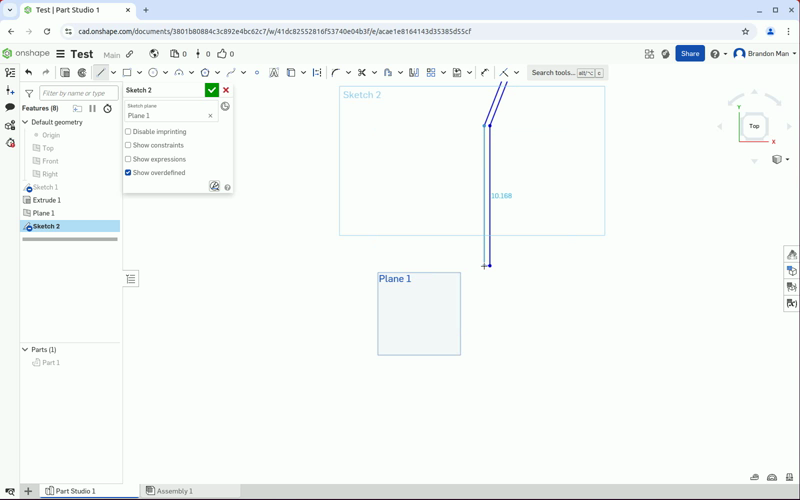
scroll(6)
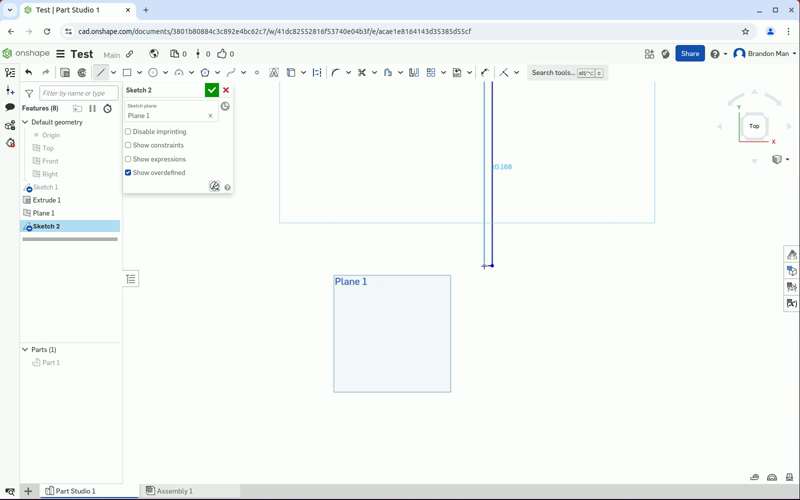
scroll(6)
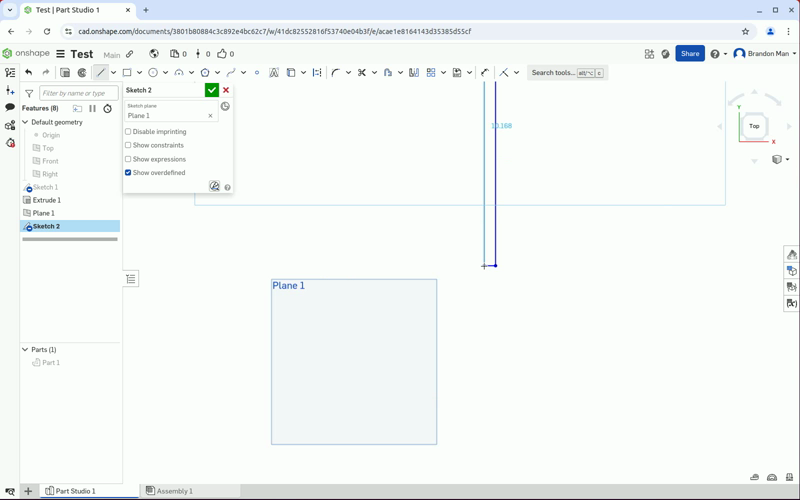
scroll(6)
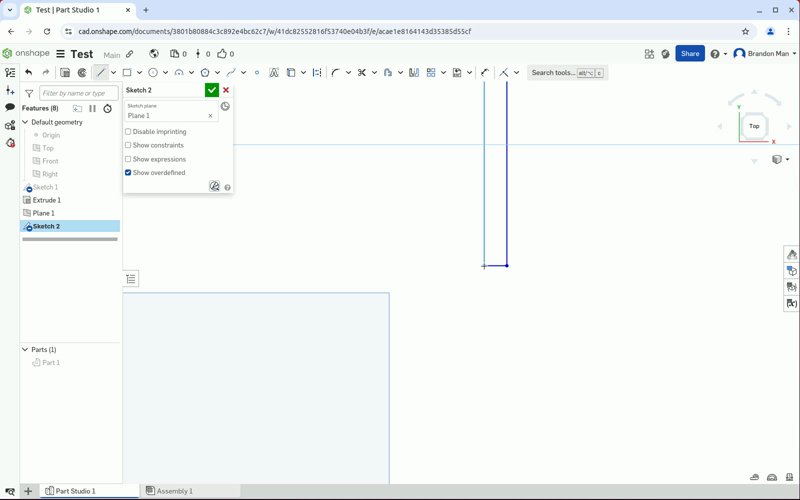
key_up(shift)
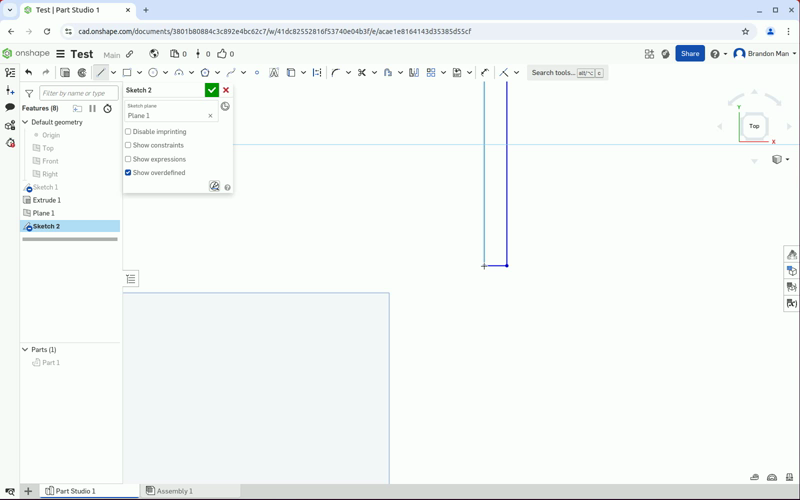
click(484, 265)
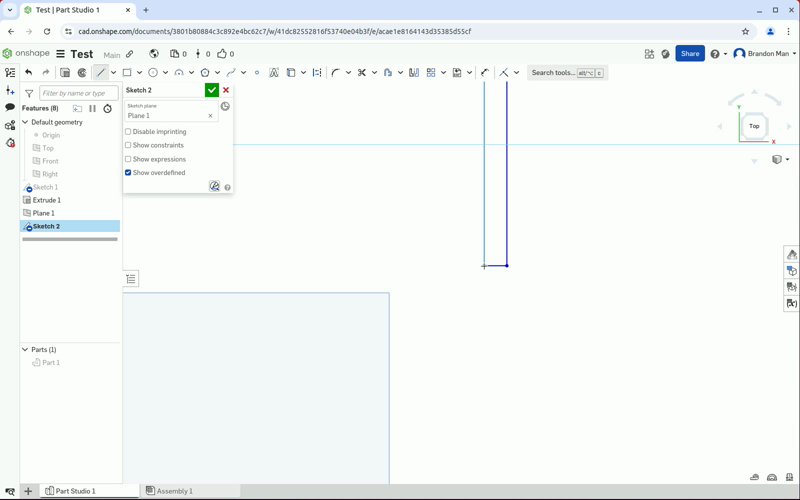
scroll(-6)
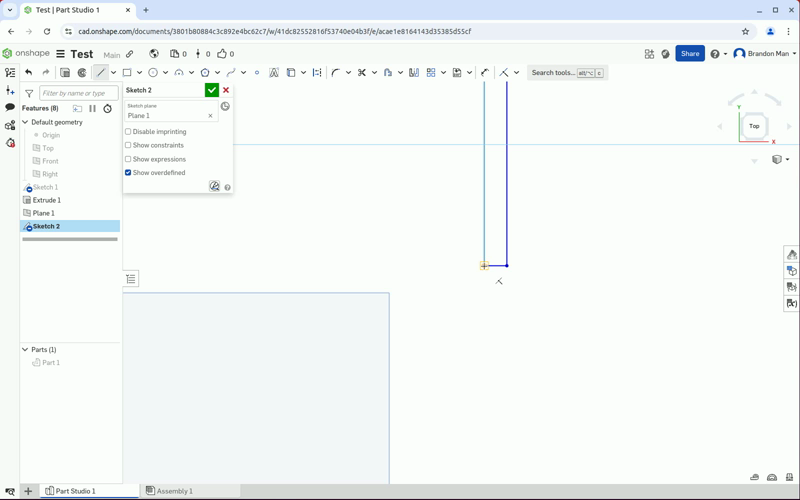
scroll(-6)
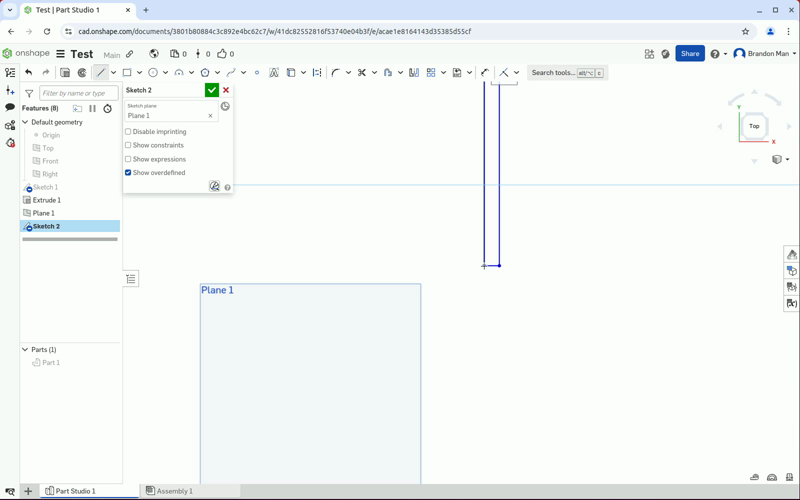
scroll(-6)
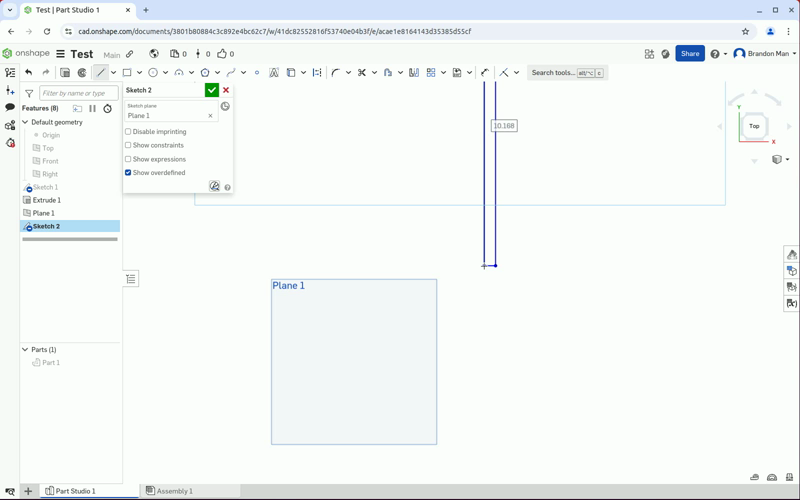
scroll(-6)
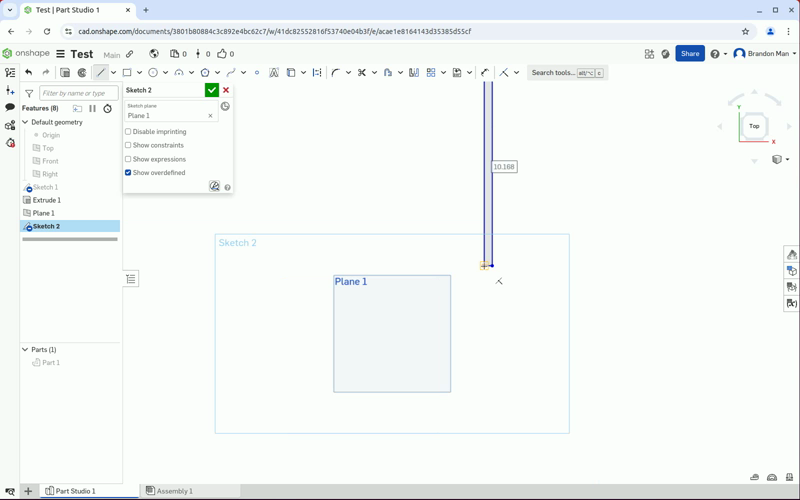
scroll(-6)
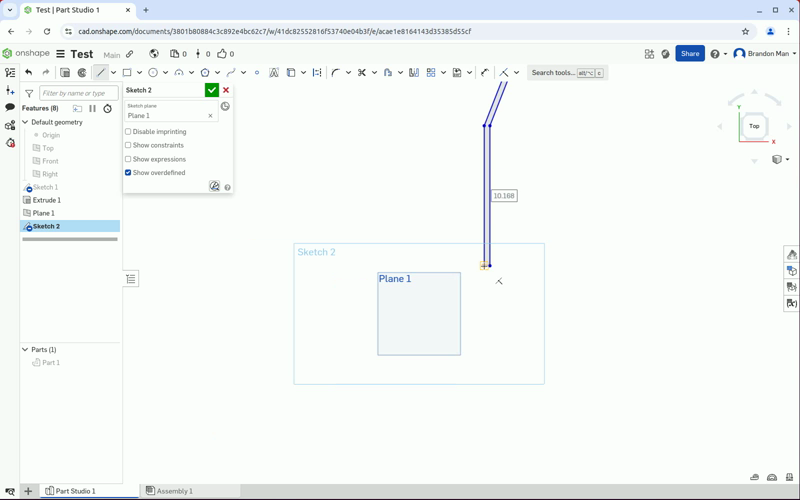
scroll(-6)
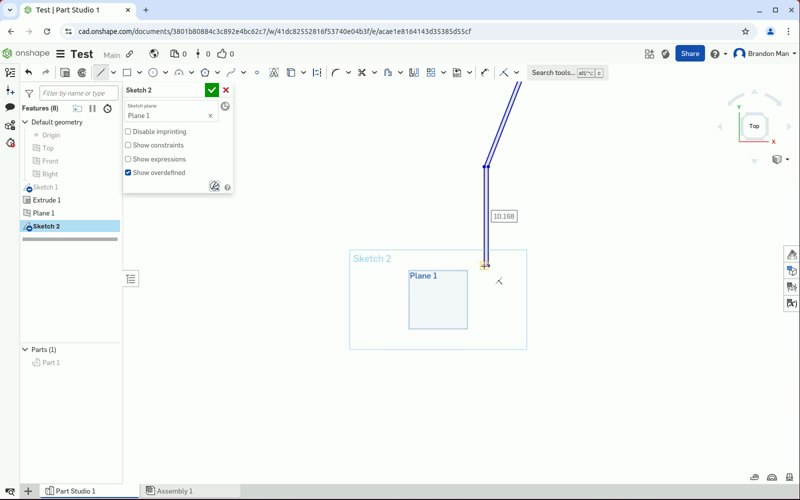
scroll(-6)
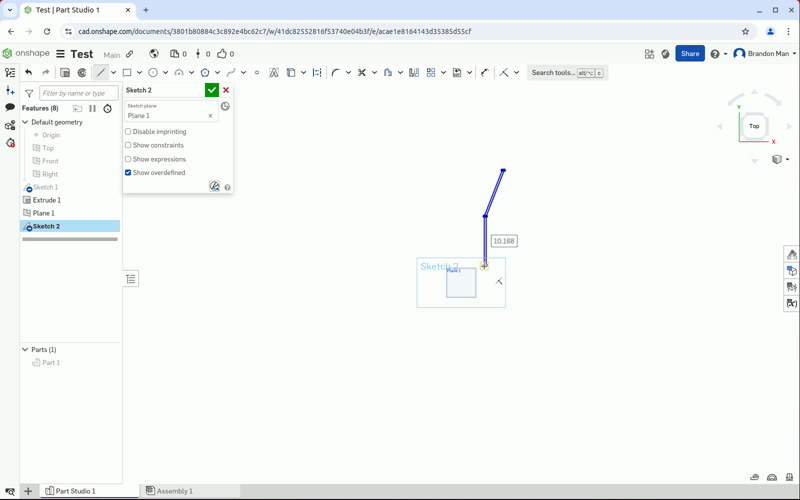
key(esc)
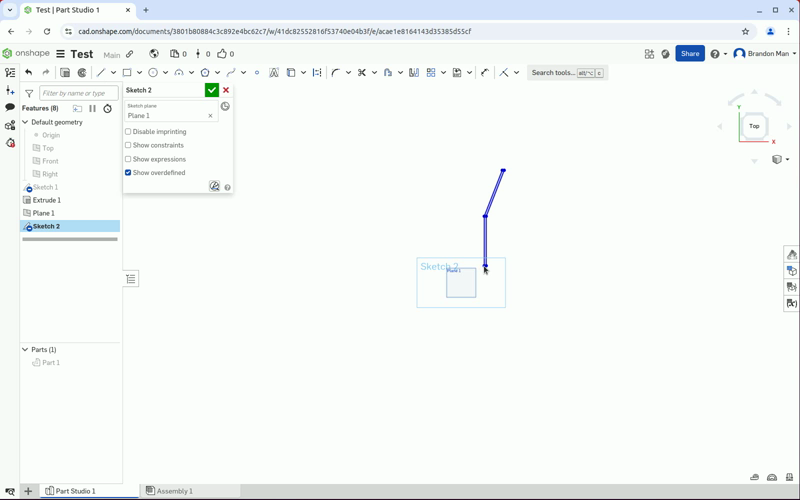
mouse_move(490, 201)
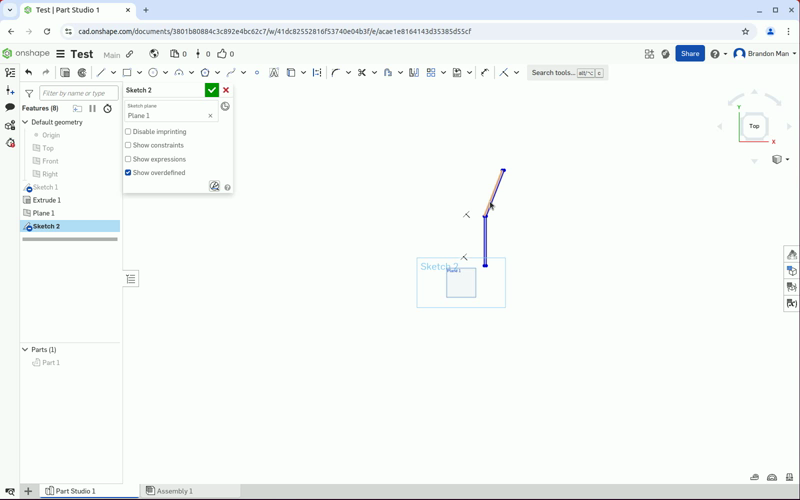
scroll(6)
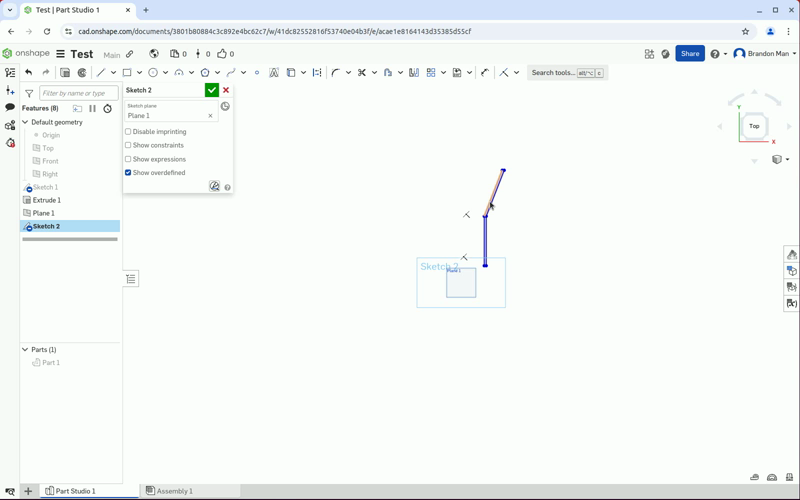
scroll(6)
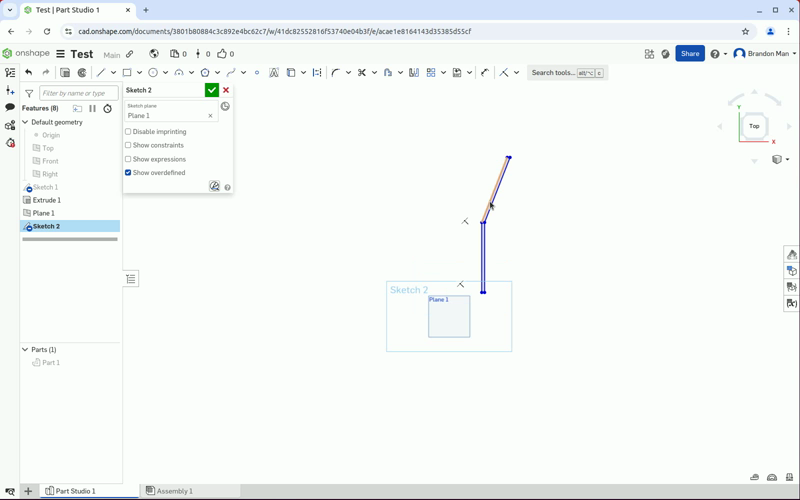
scroll(6)
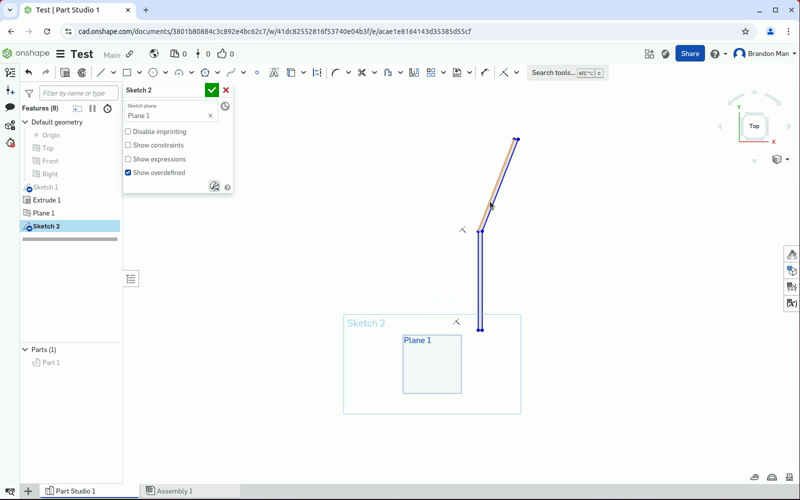
scroll(6)
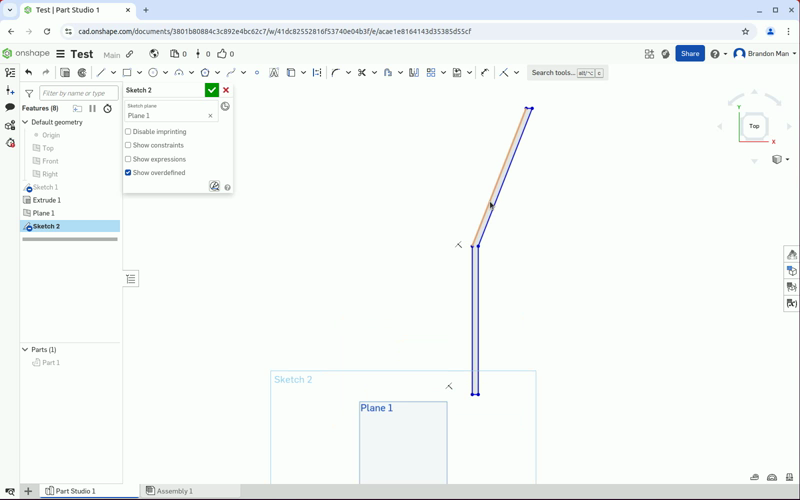
scroll(6)
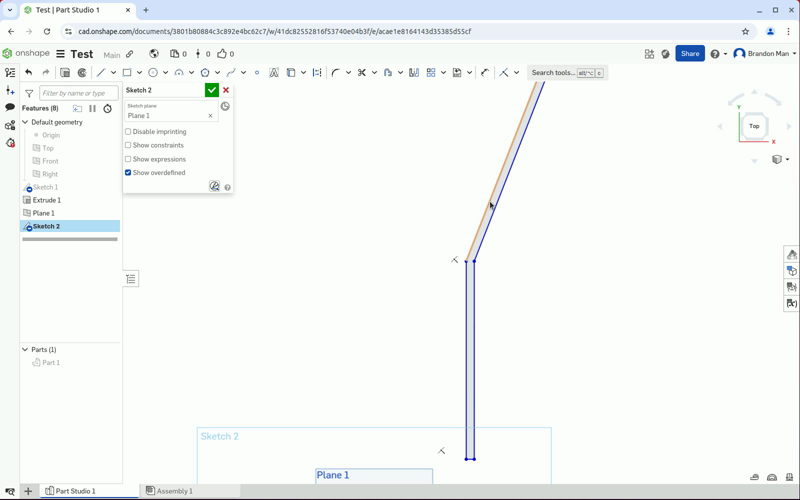
scroll(6)
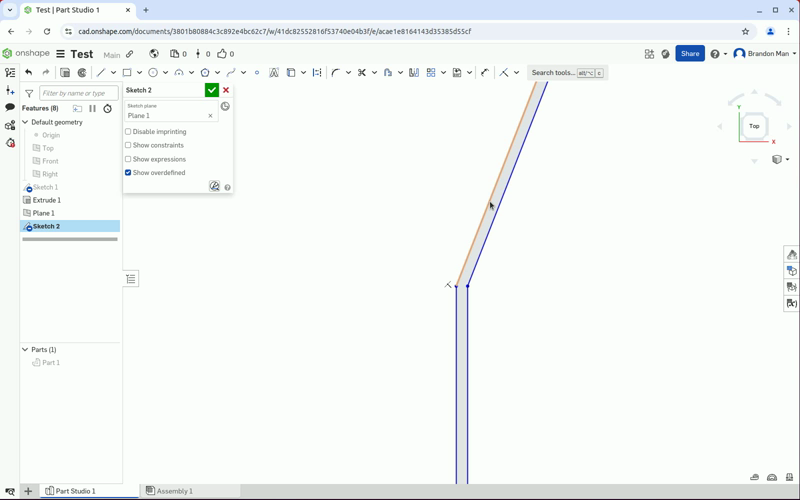
scroll(6)
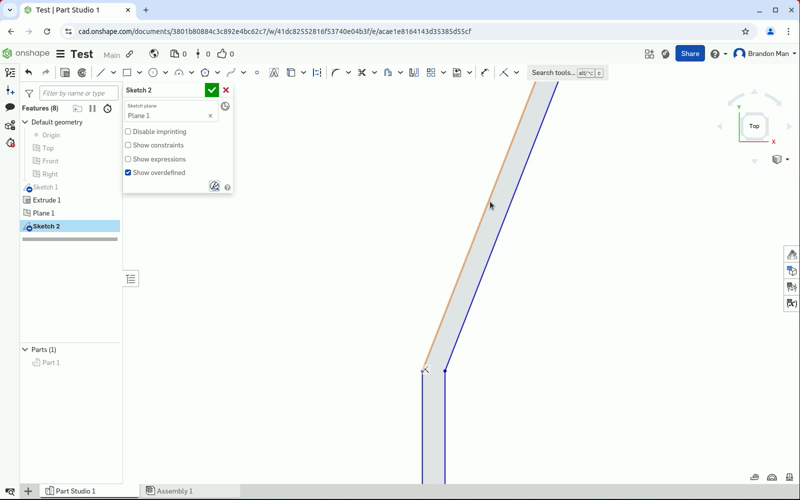
click(490, 201)
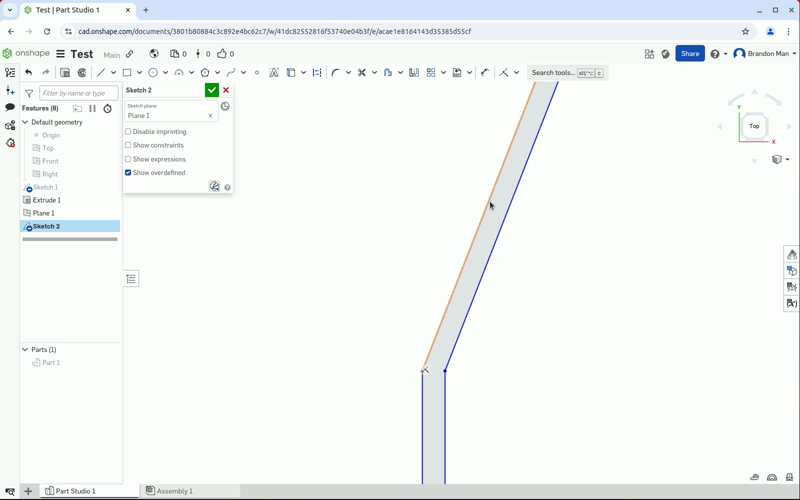
scroll(-6)
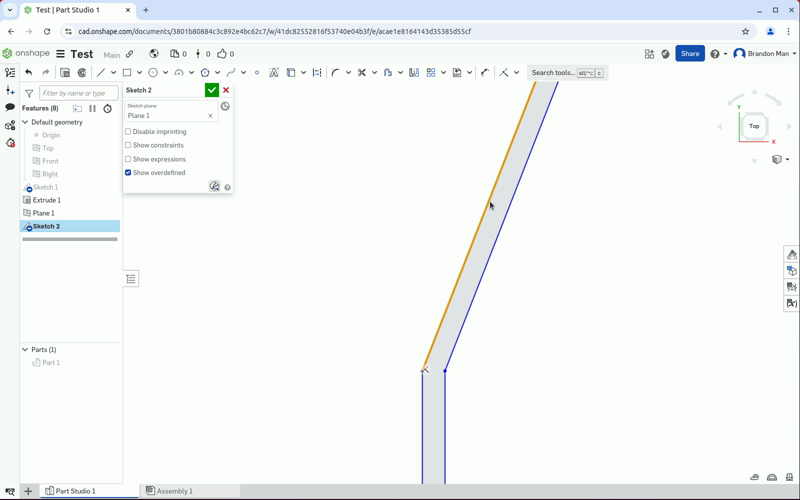
scroll(-6)
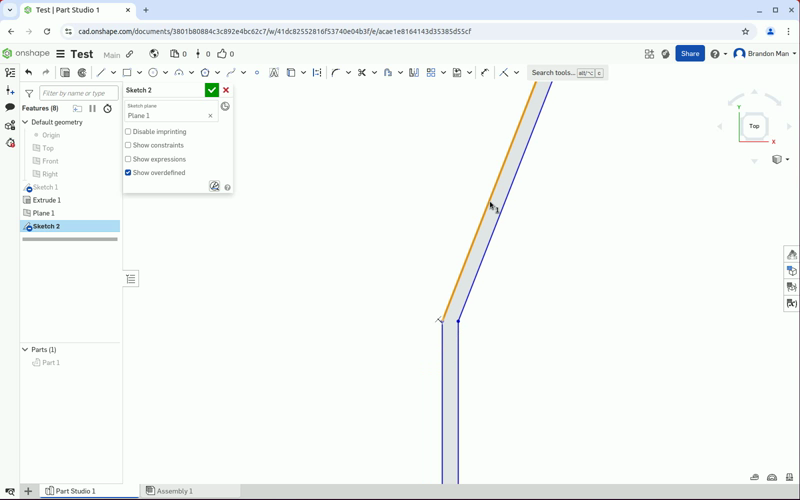
scroll(-6)
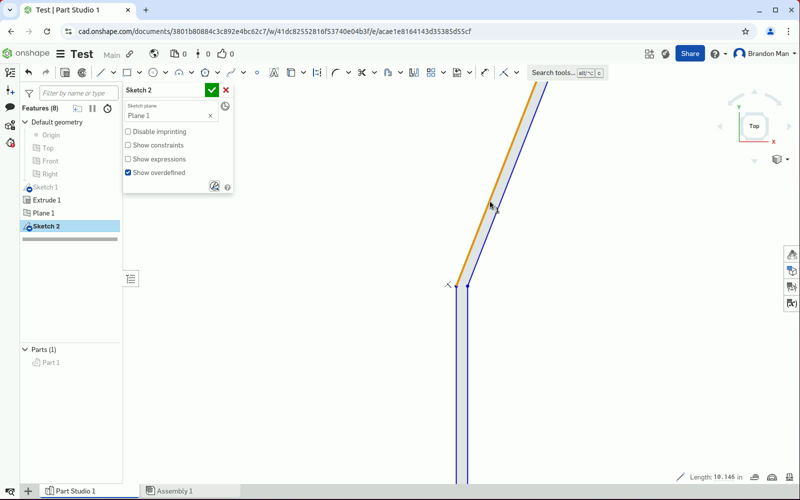
scroll(-6)
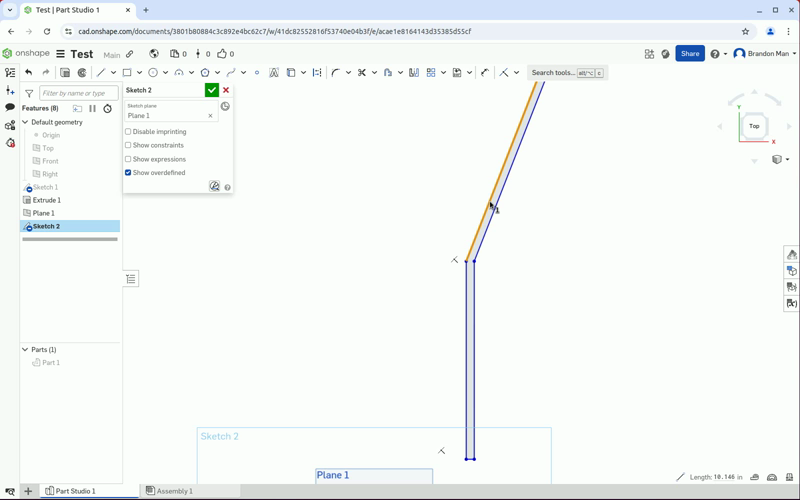
scroll(-6)
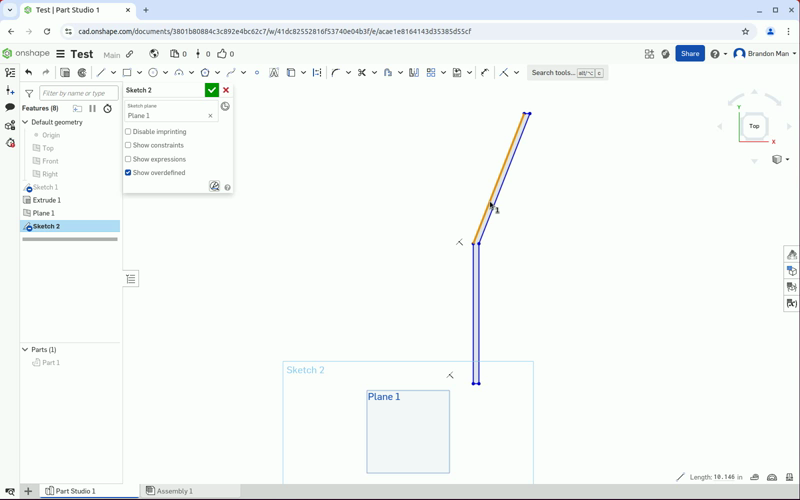
scroll(-6)
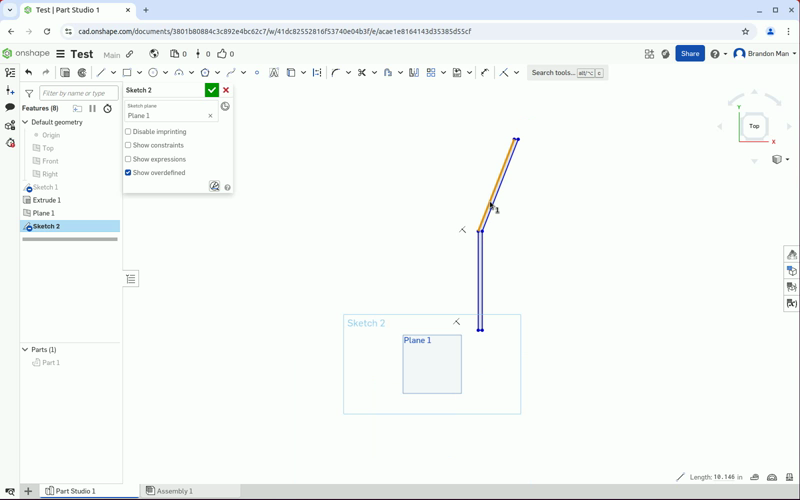
scroll(-6)
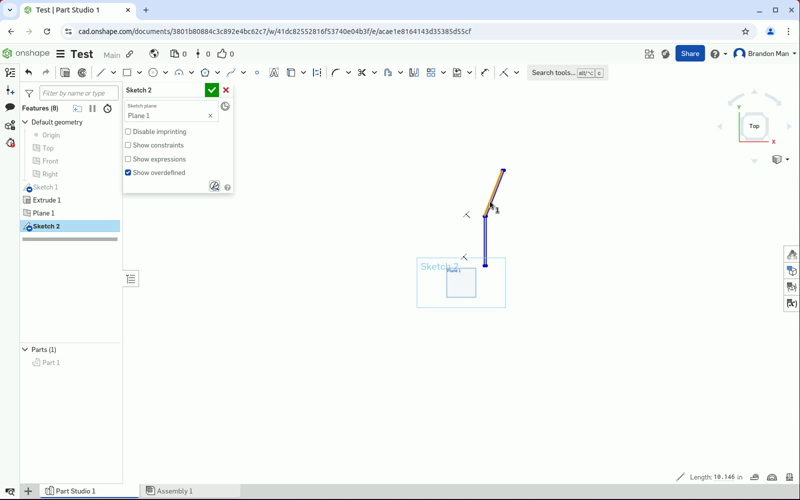
mouse_move(73, 352)
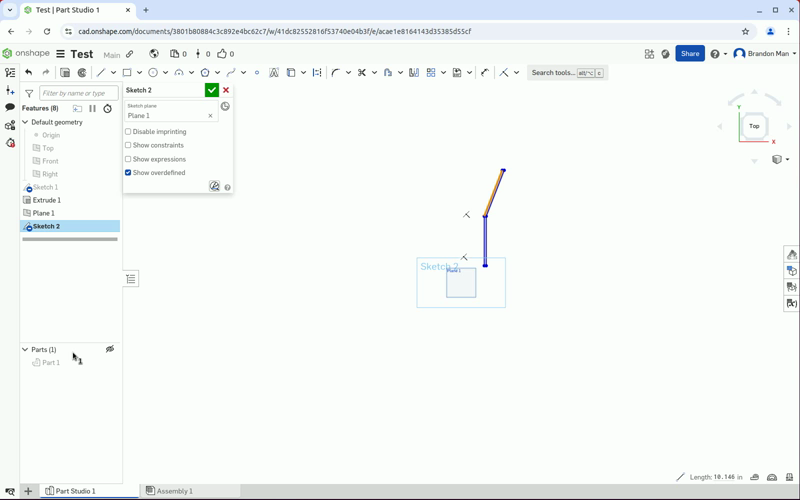
key(shift+y)
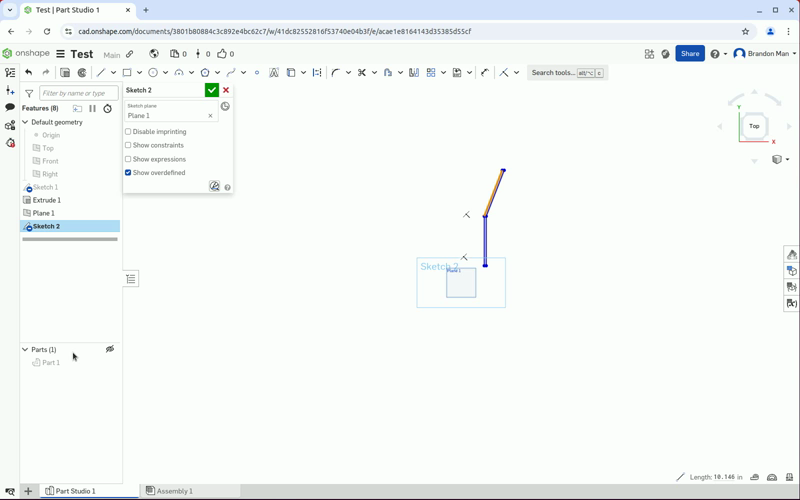
key(shift+e)
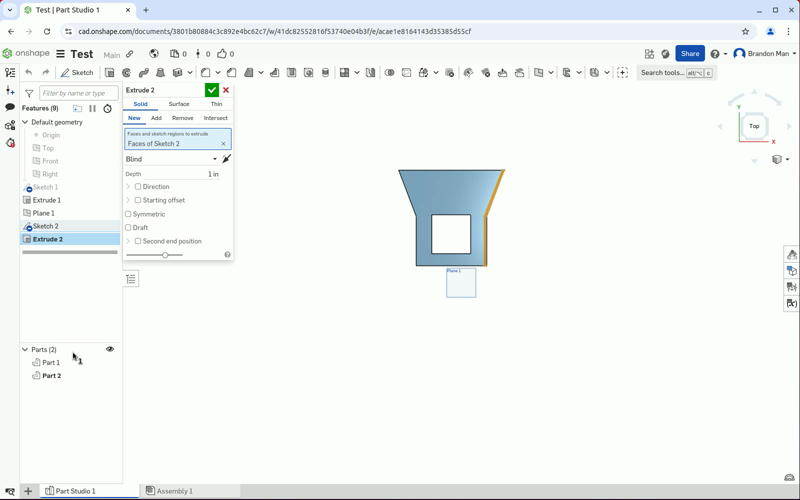
mouse_move(143, 106)
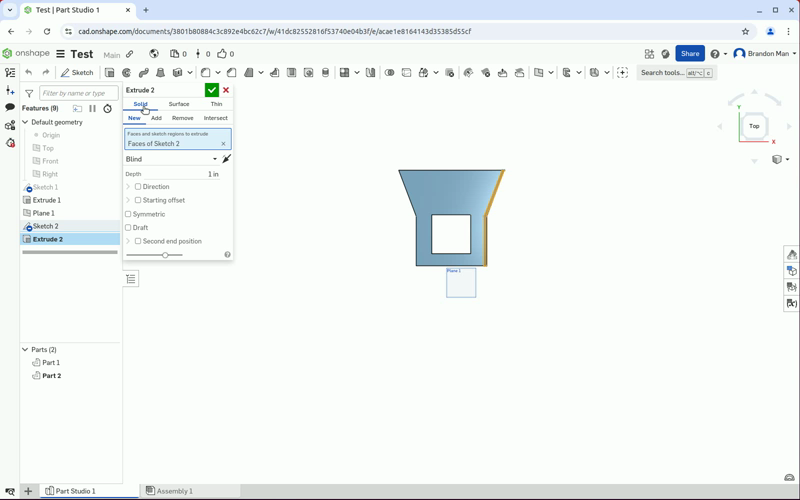
click(143, 106)
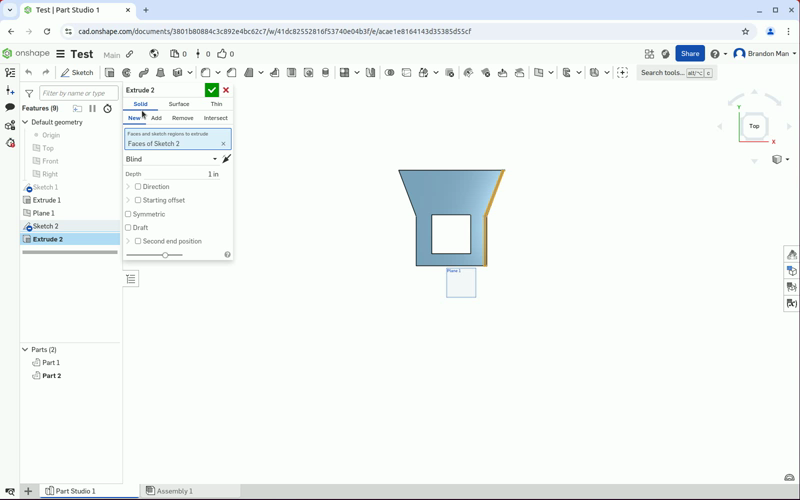
mouse_move(137, 120)
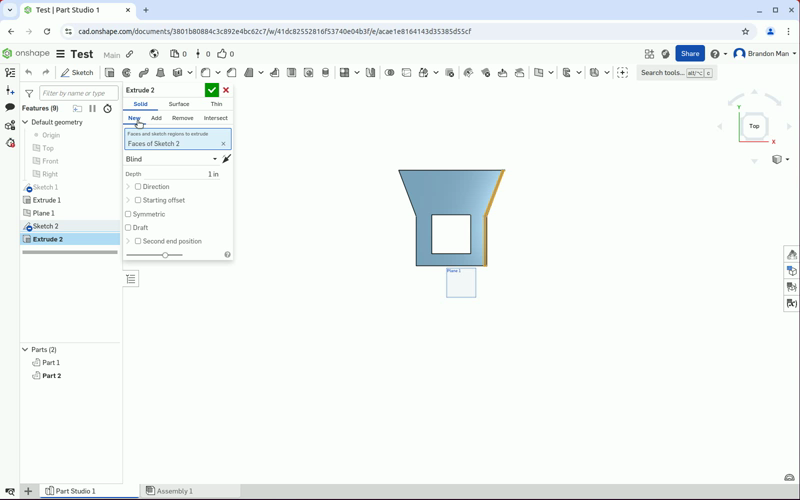
click(137, 120)
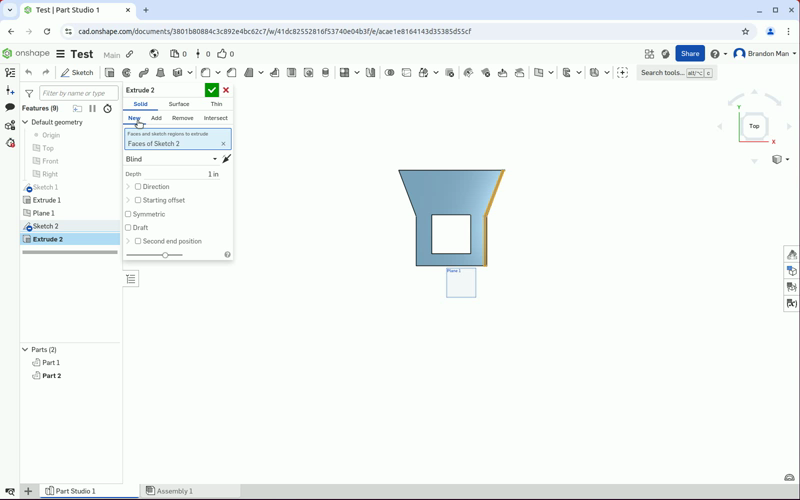
key(tab, 4)
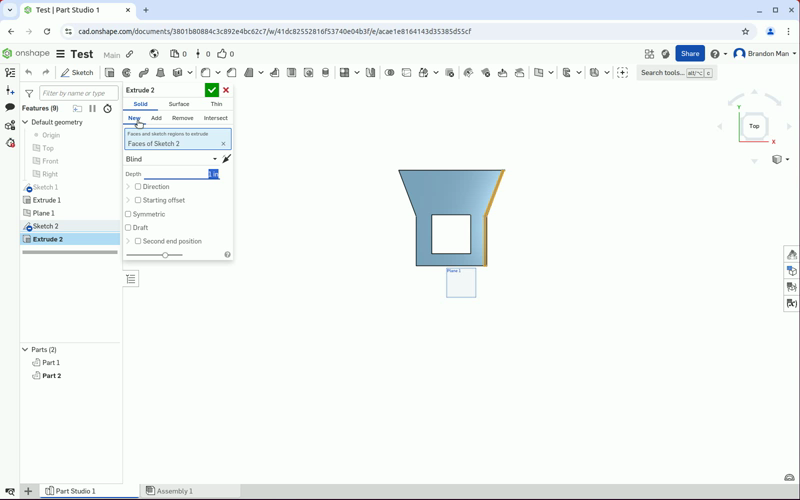
text(2.889)
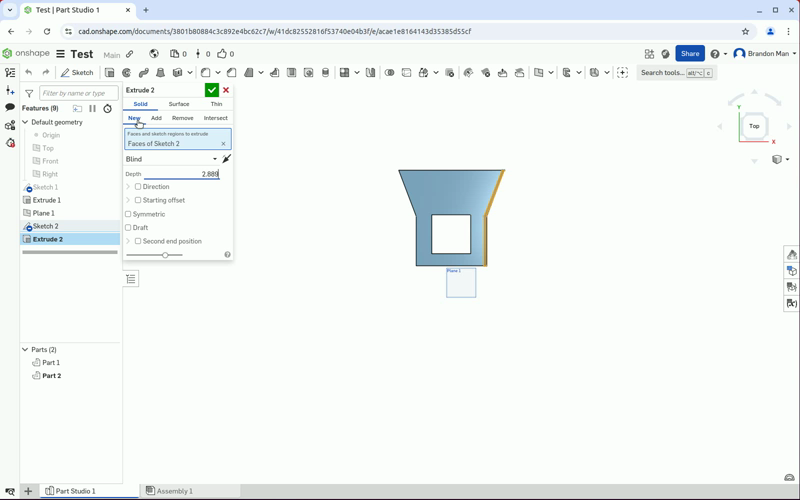
key(enter)
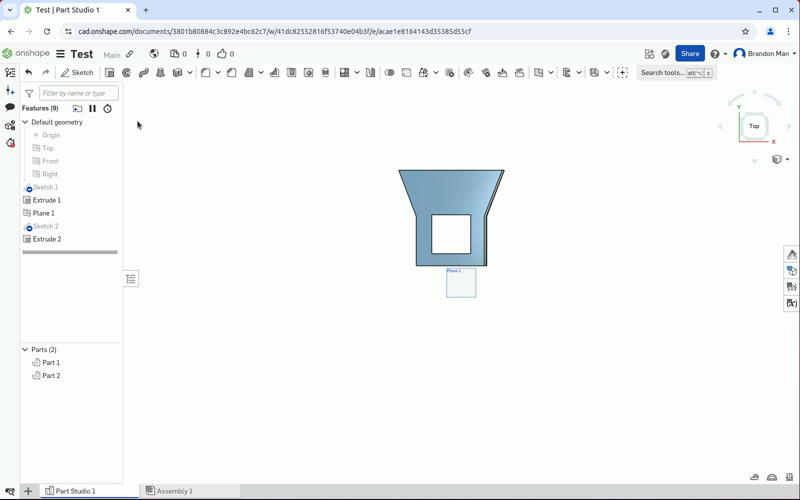
key(shift+h)
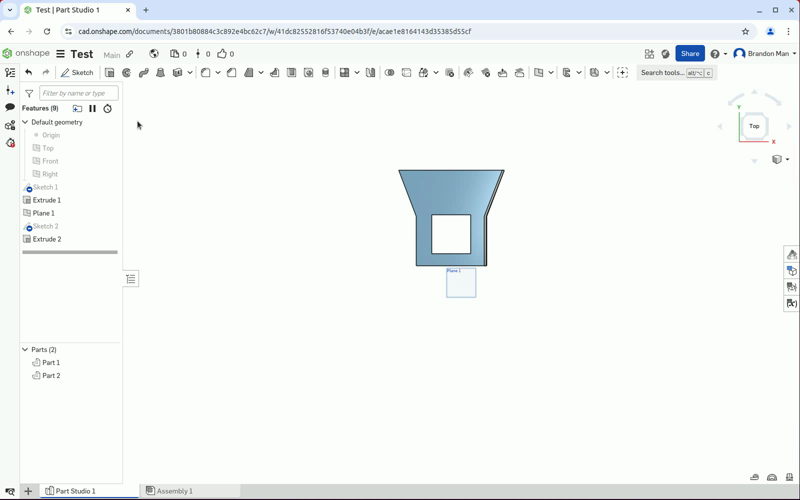
key(shift+h)
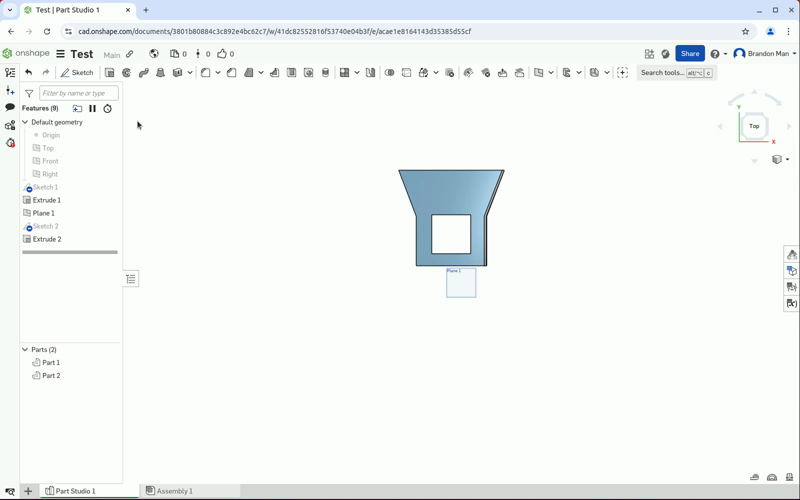
mouse_move(73, 189)
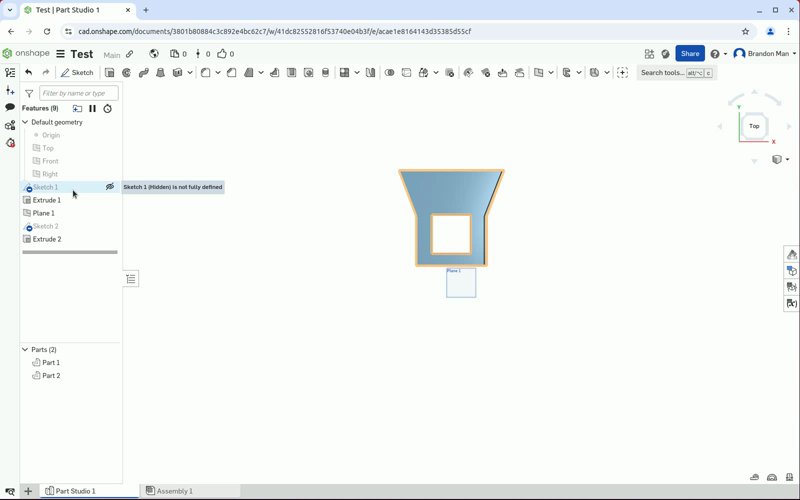
click(73, 189)
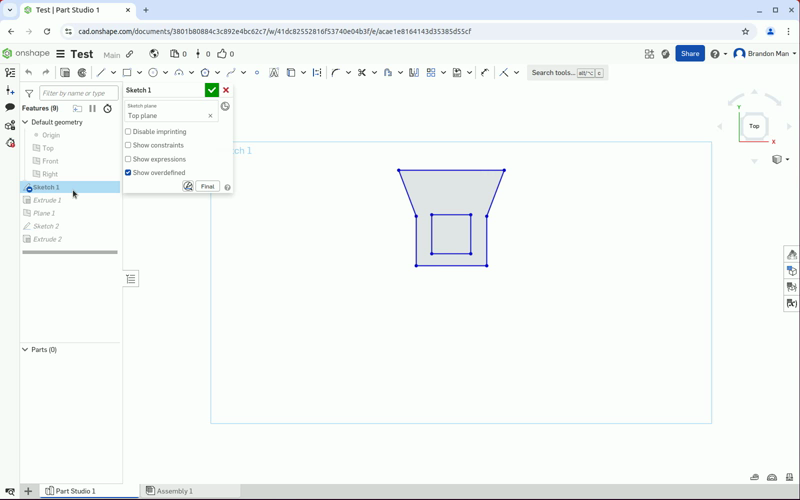
mouse_move(229, 92)
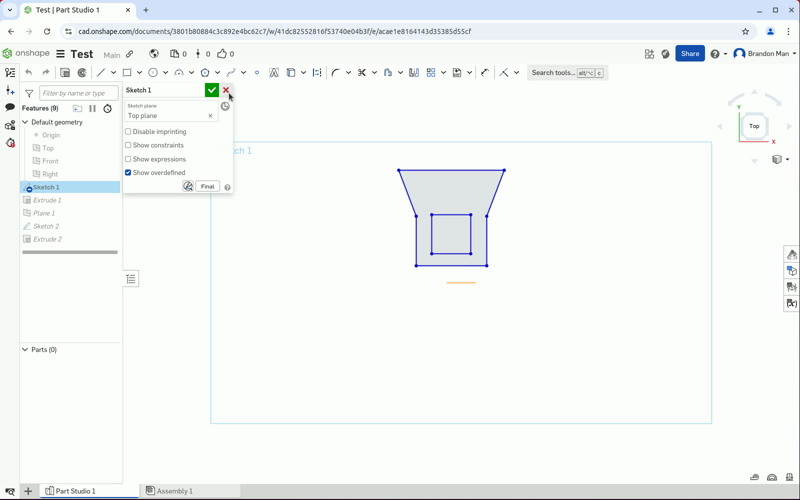
click(229, 92)
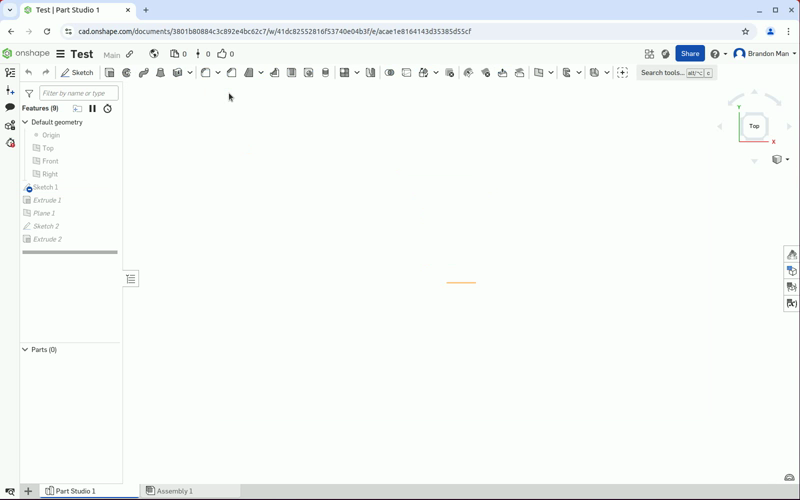
key(shift+s)
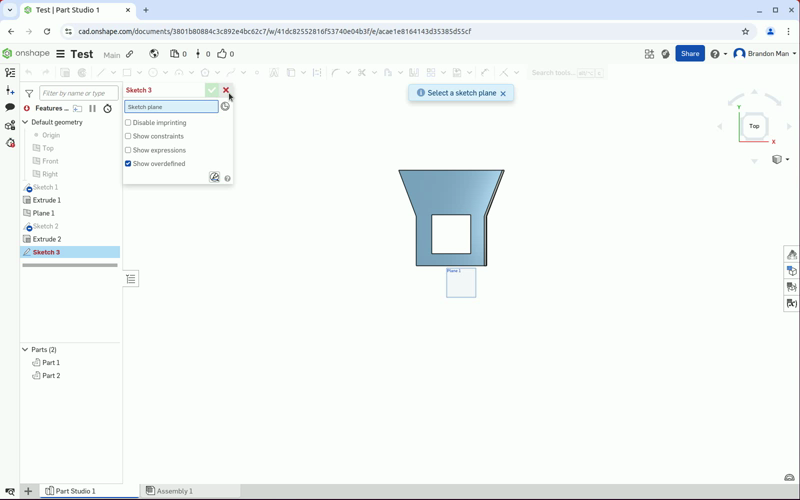
mouse_move(73, 215)
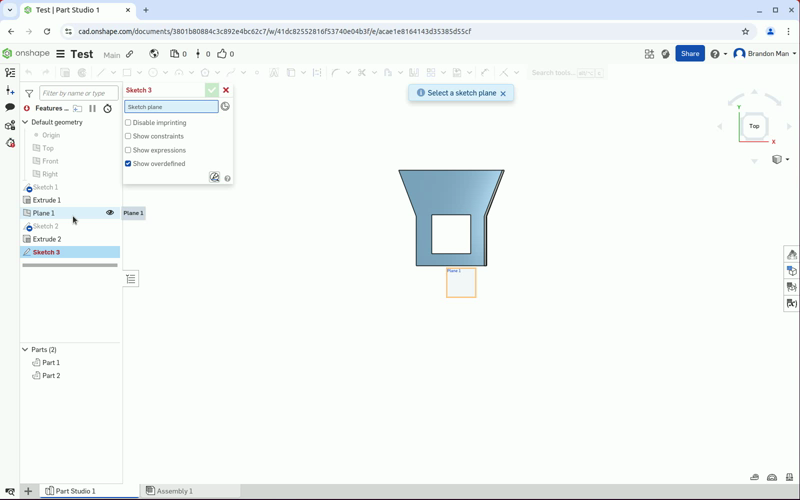
click(73, 215)
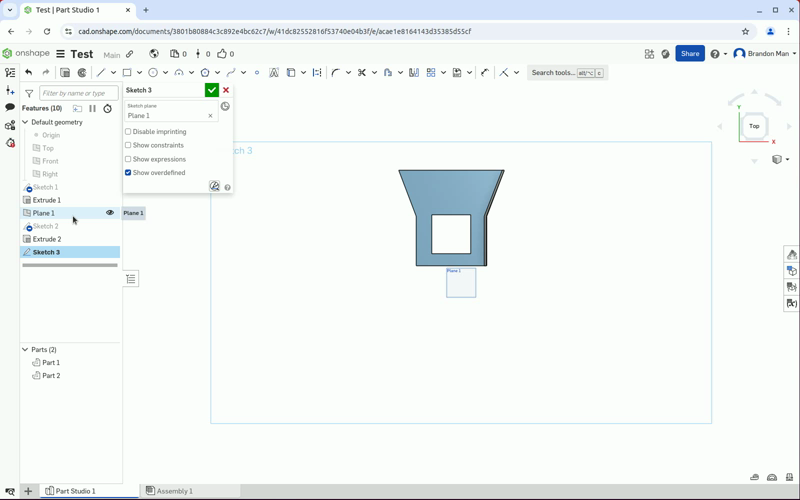
mouse_move(73, 352)
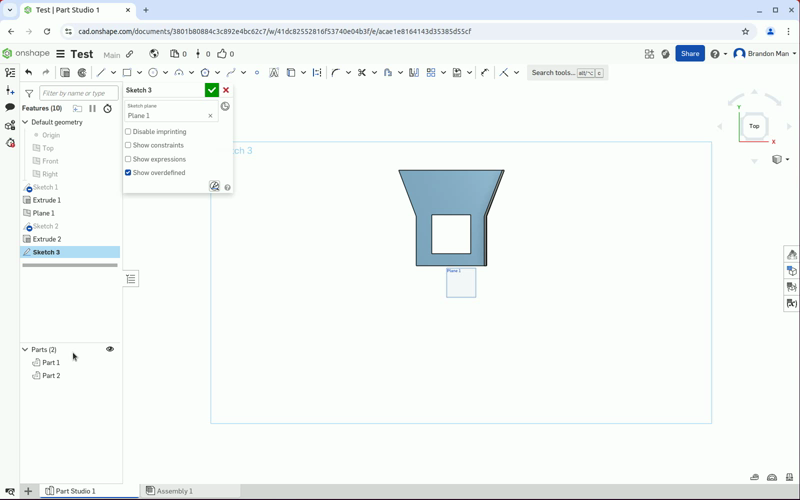
key(y)
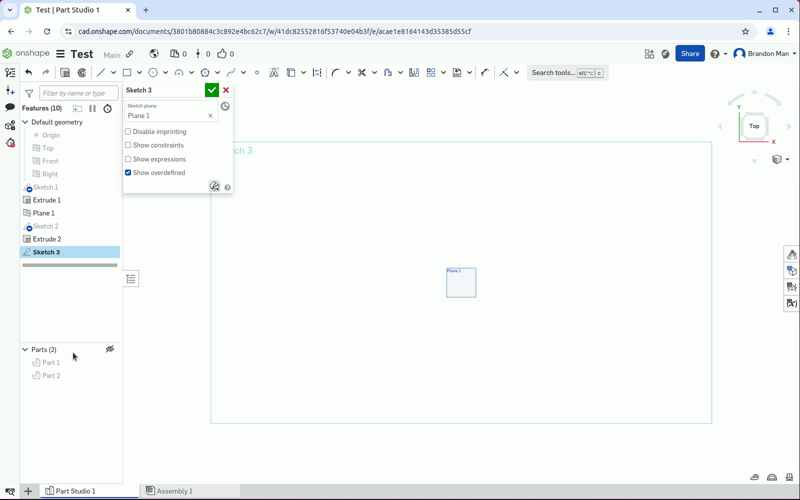
key(l)
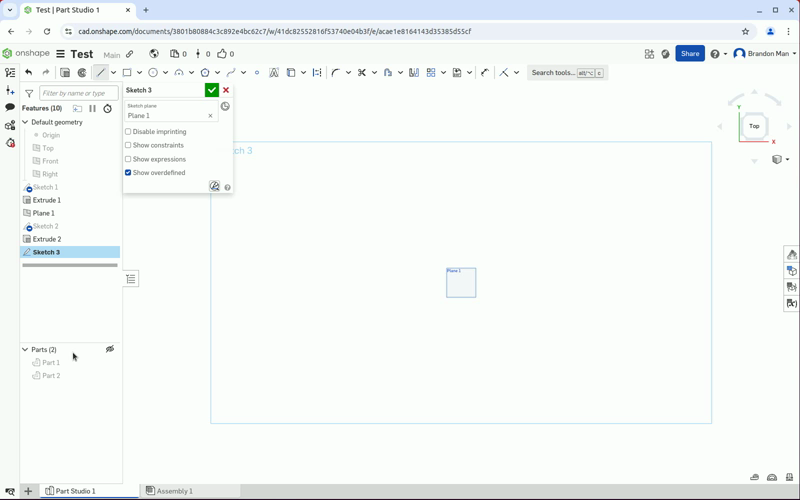
key_down(shift)
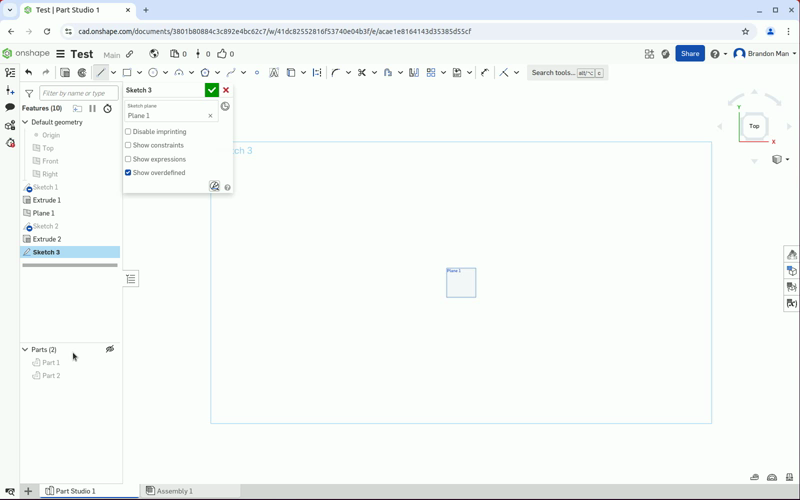
mouse_move(398, 170)
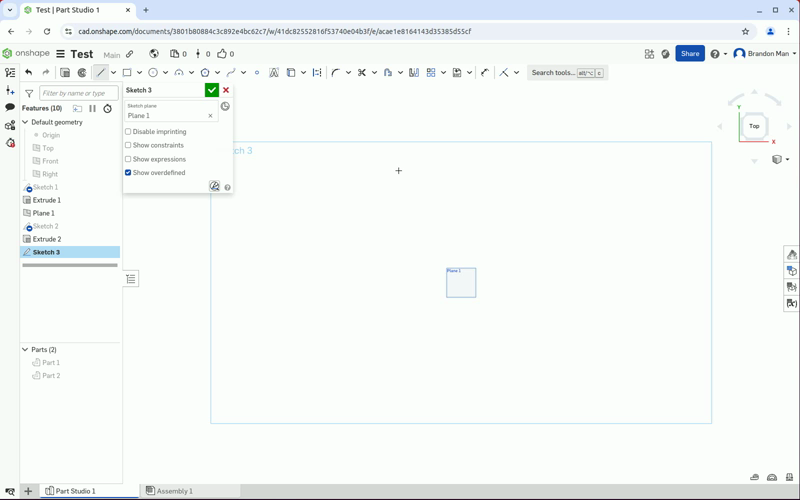
click(398, 170)
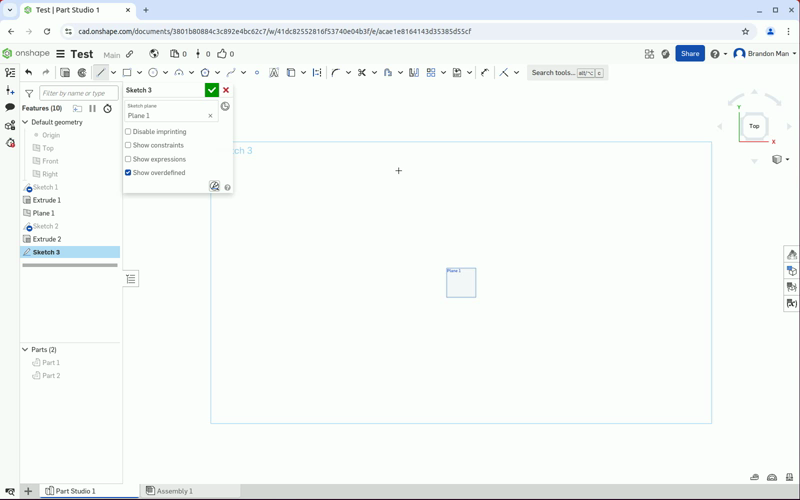
key_up(shift)
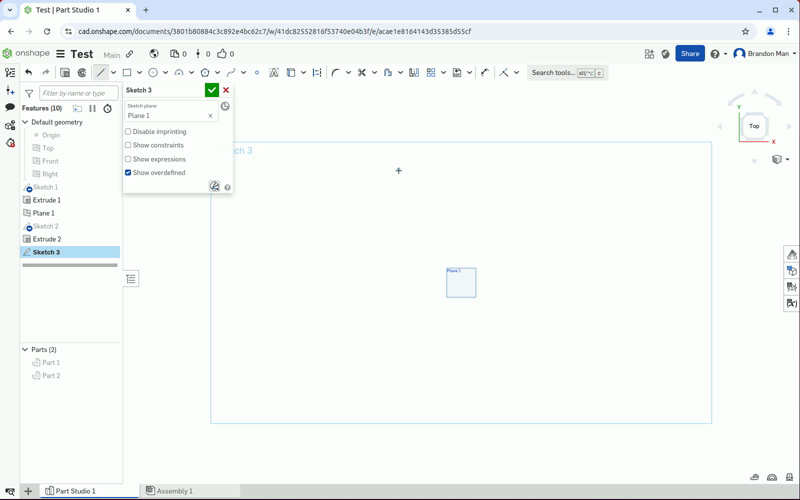
key_down(shift)
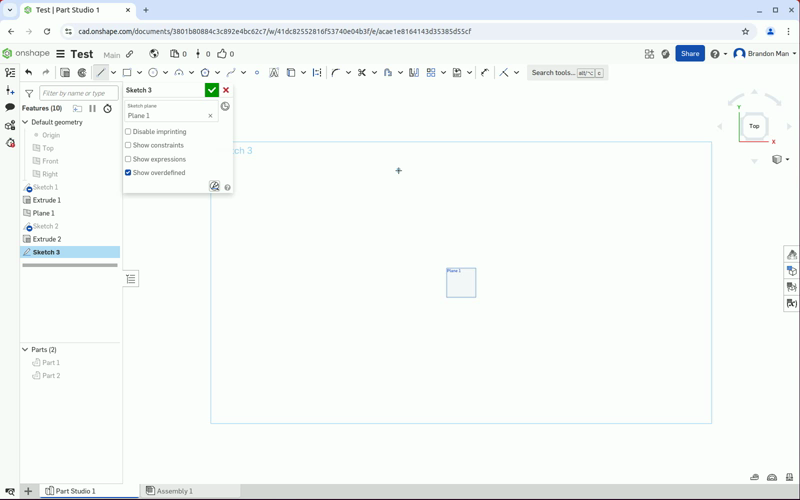
mouse_move(428, 170)
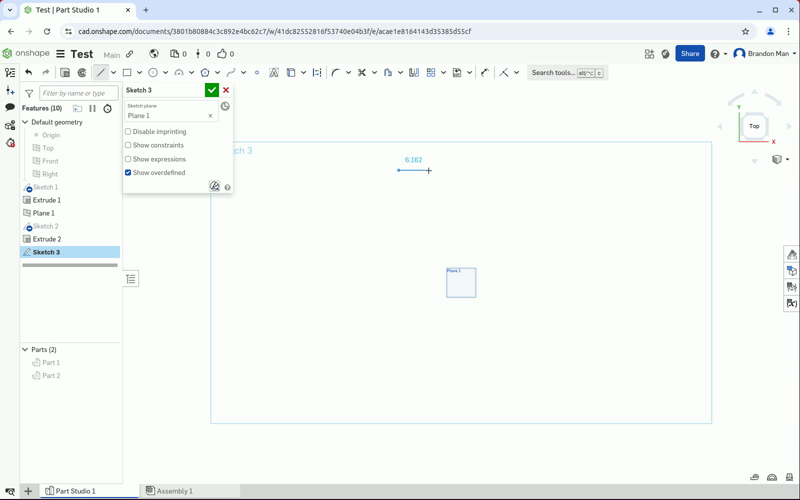
mouse_move(416, 216)
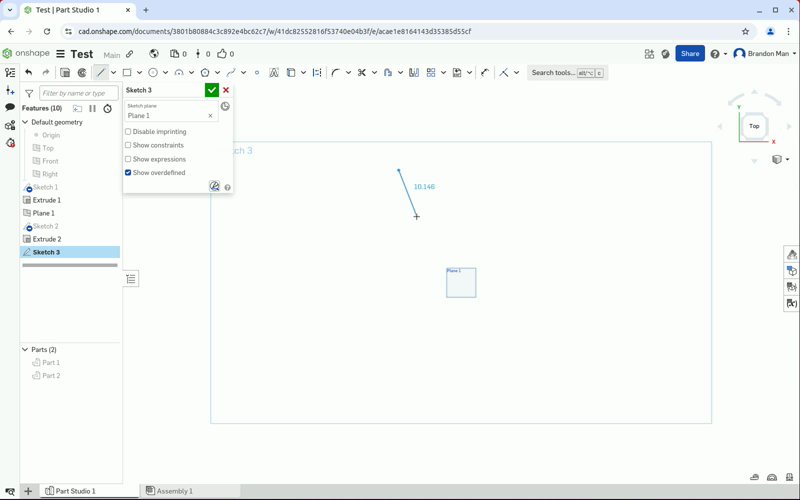
click(416, 216)
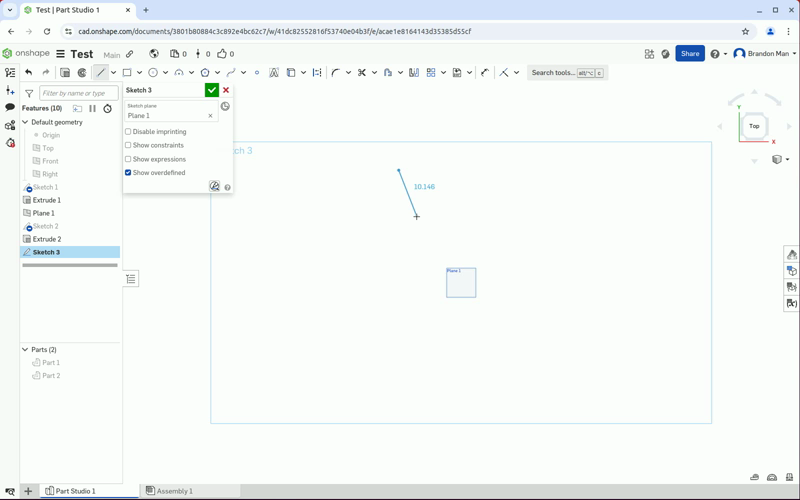
key_up(shift)
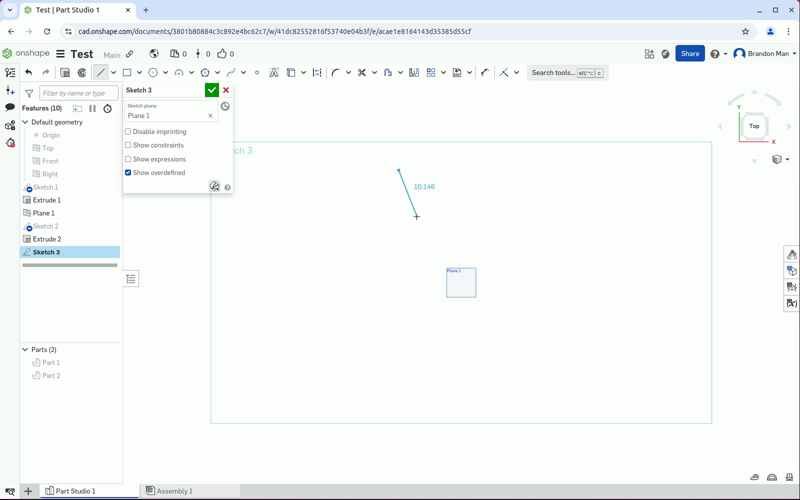
key_down(shift)
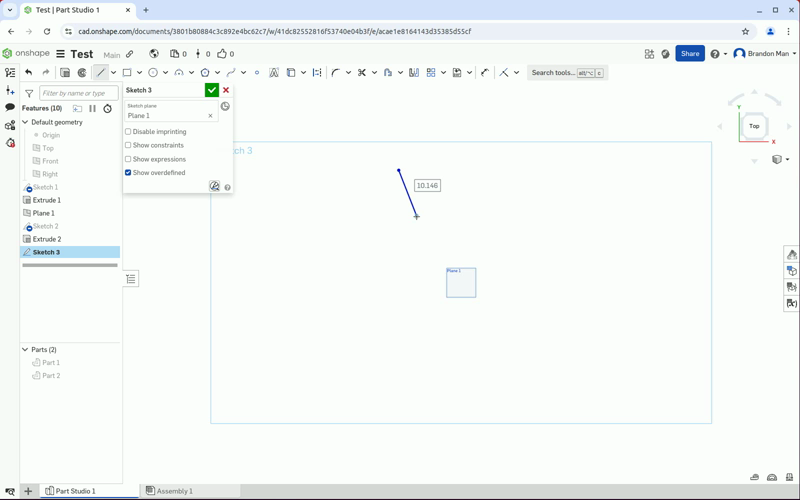
mouse_move(446, 216)
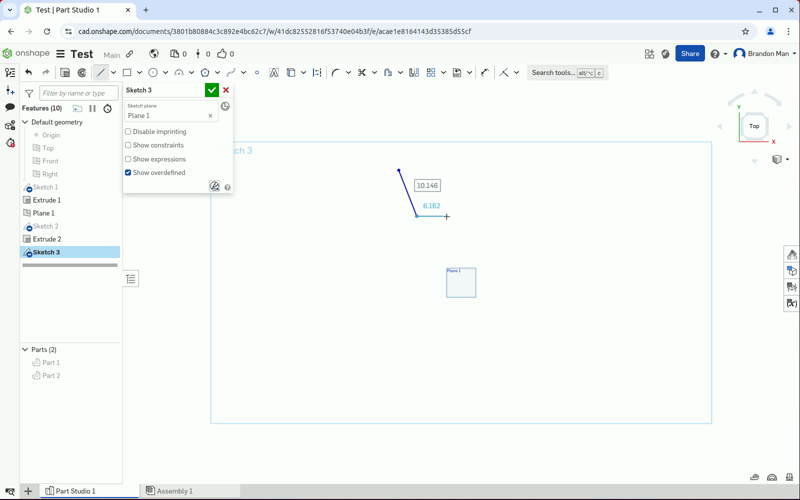
mouse_move(416, 265)
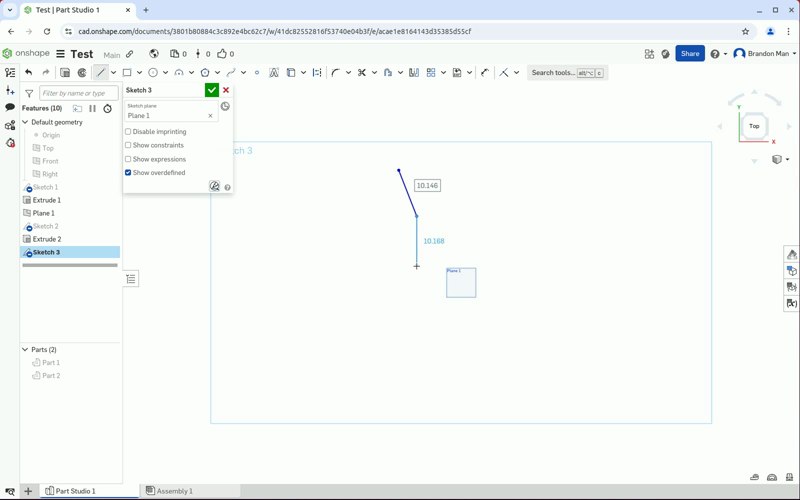
click(416, 265)
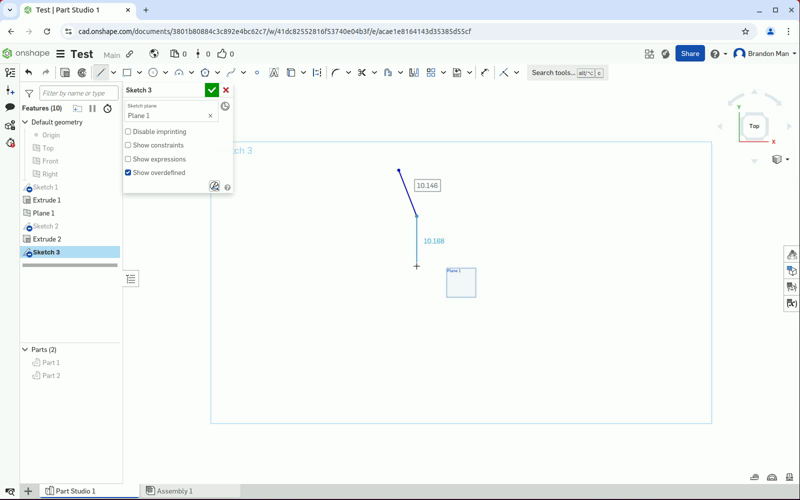
key_up(shift)
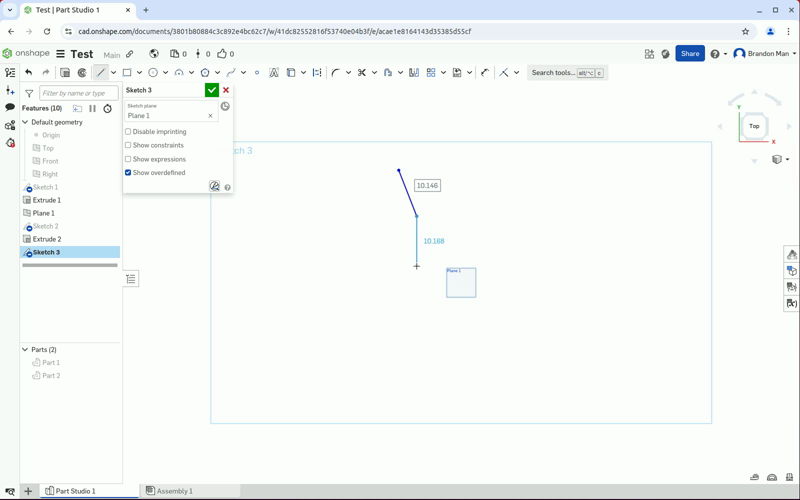
key_down(shift)
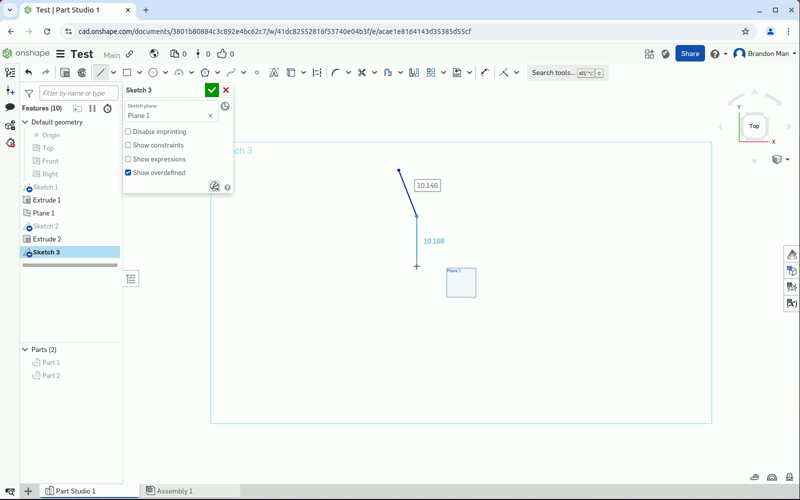
mouse_move(446, 265)
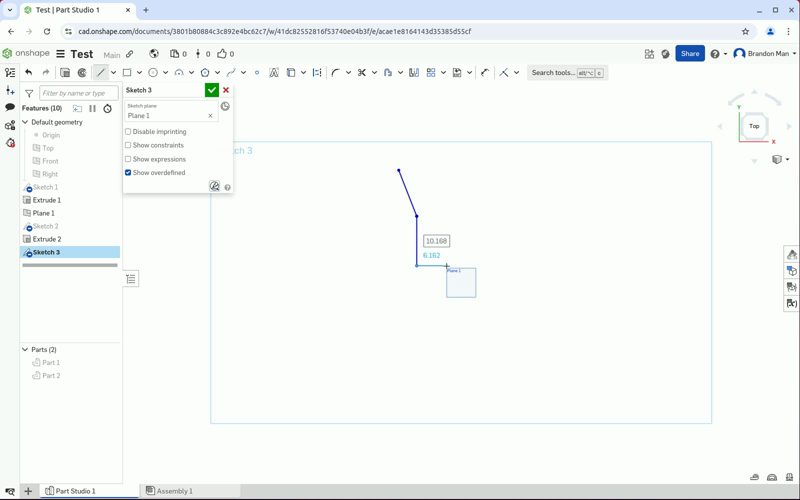
mouse_move(418, 265)
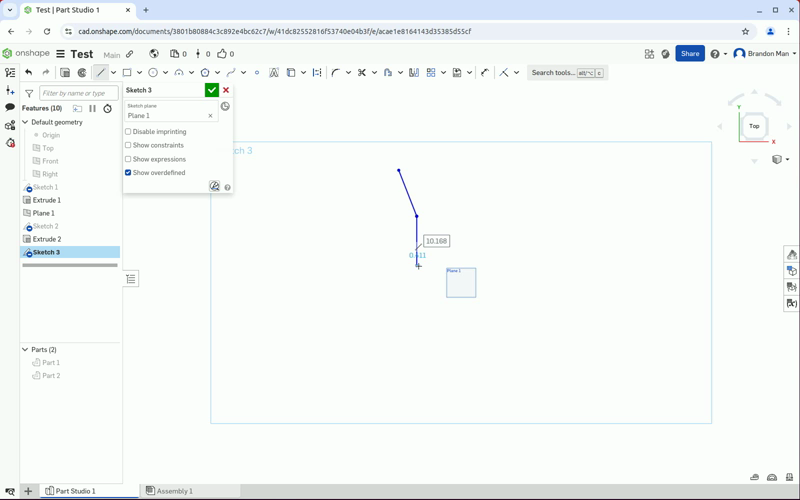
scroll(6)
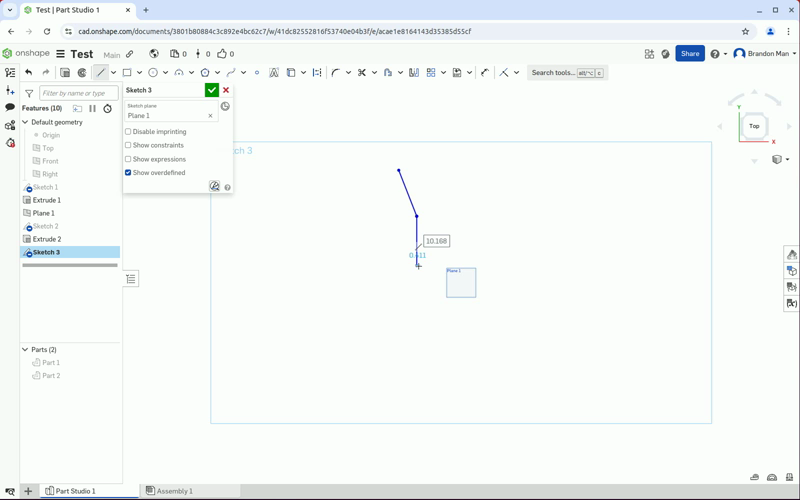
scroll(6)
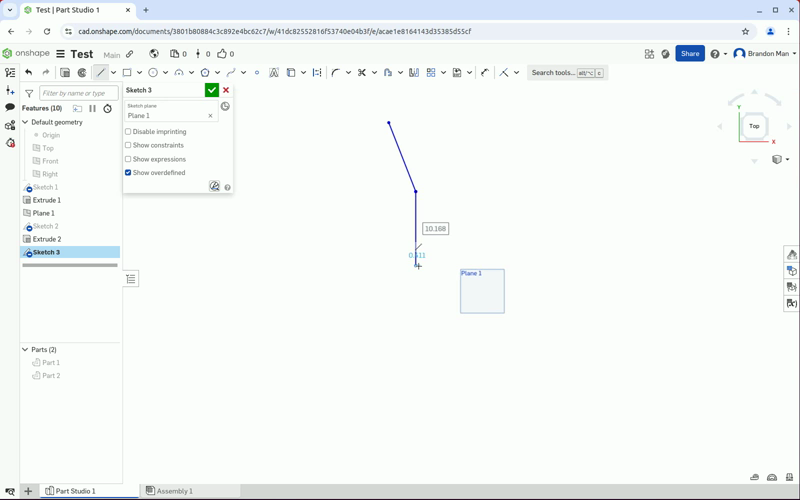
scroll(6)
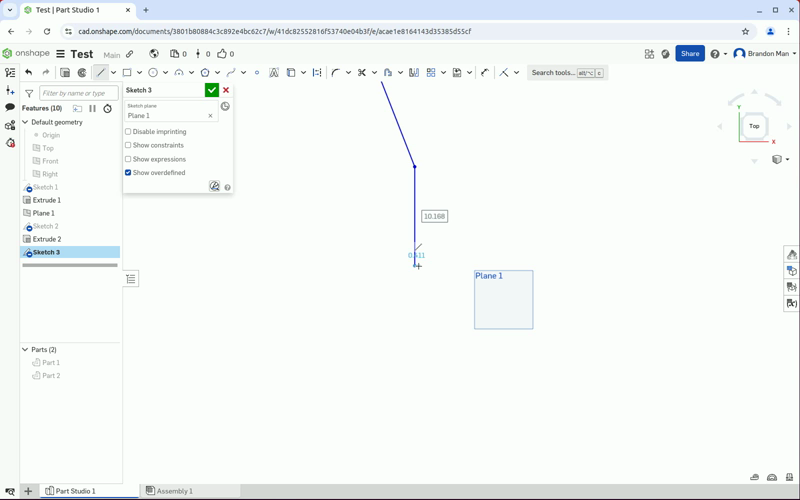
scroll(6)
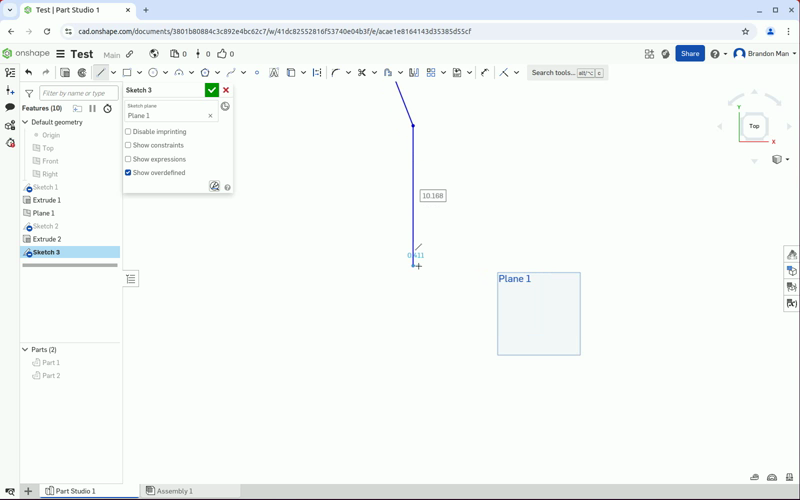
scroll(6)
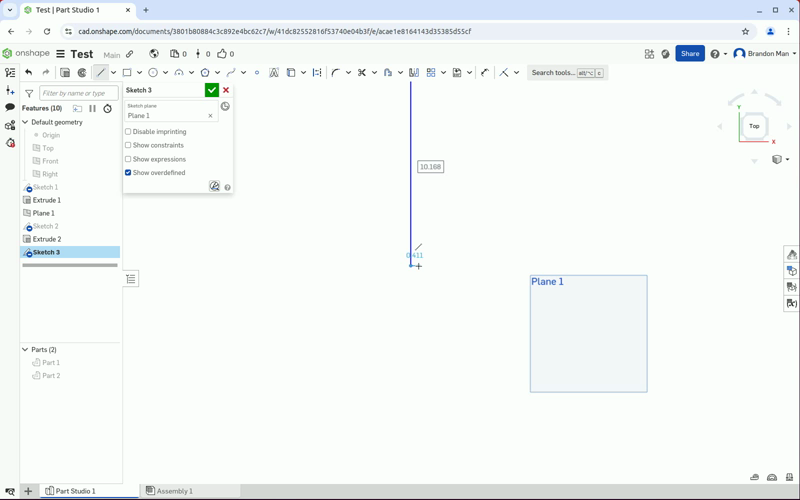
scroll(6)
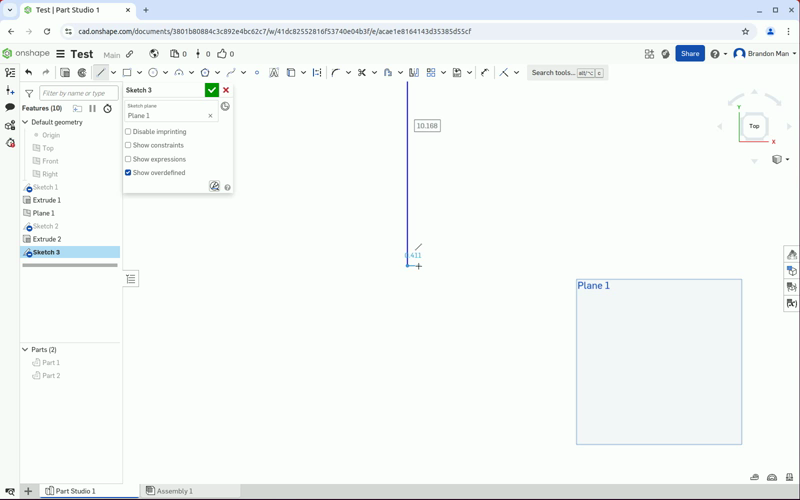
scroll(6)
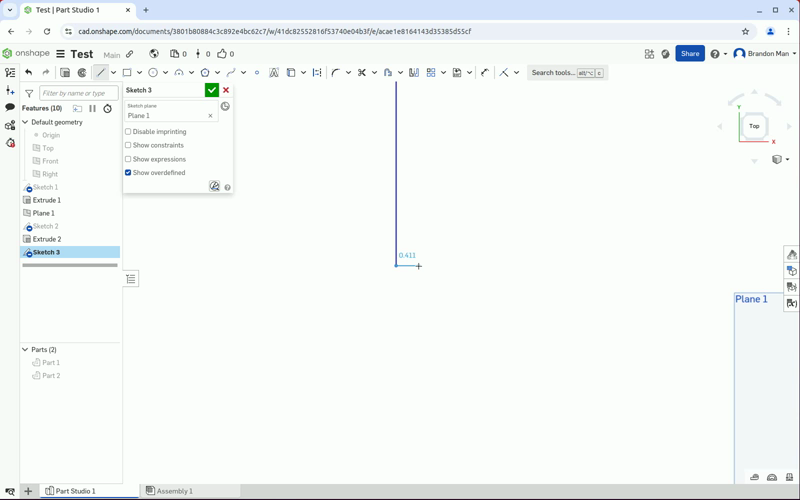
click(418, 265)
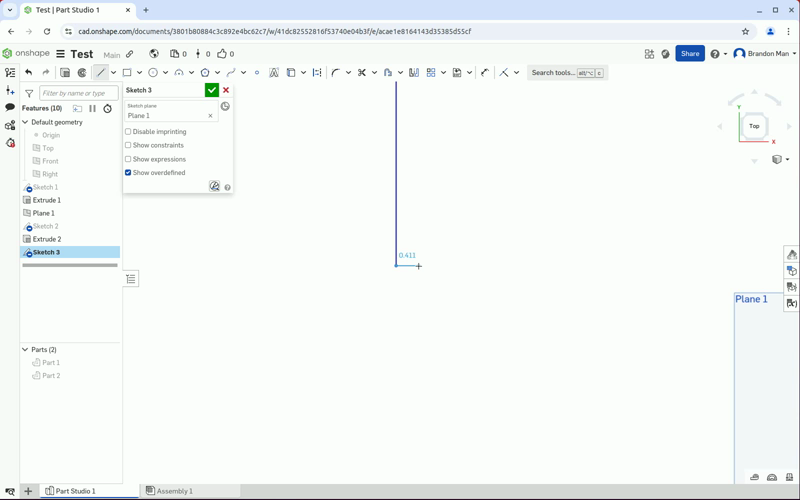
scroll(-6)
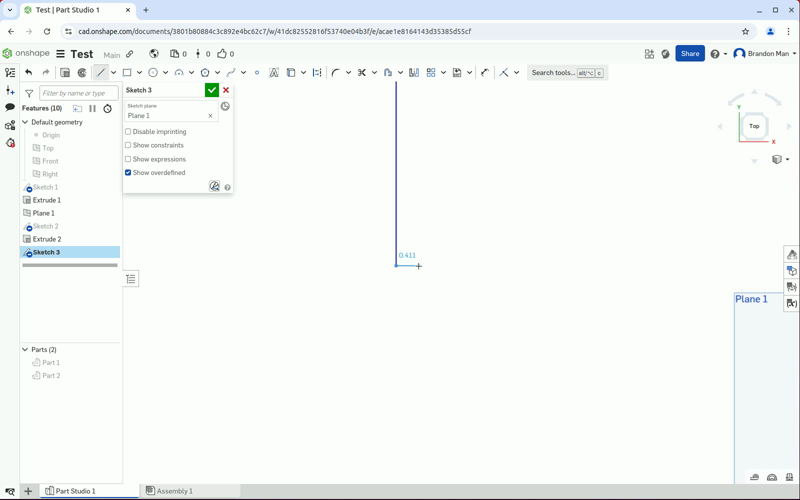
scroll(-6)
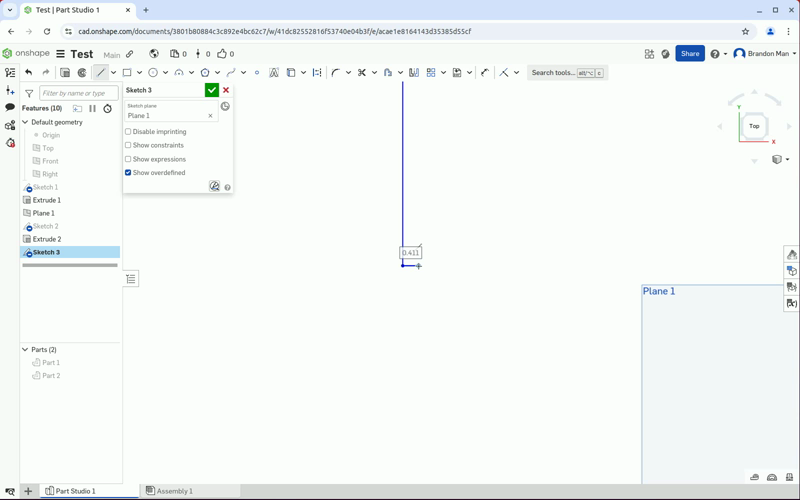
scroll(-6)
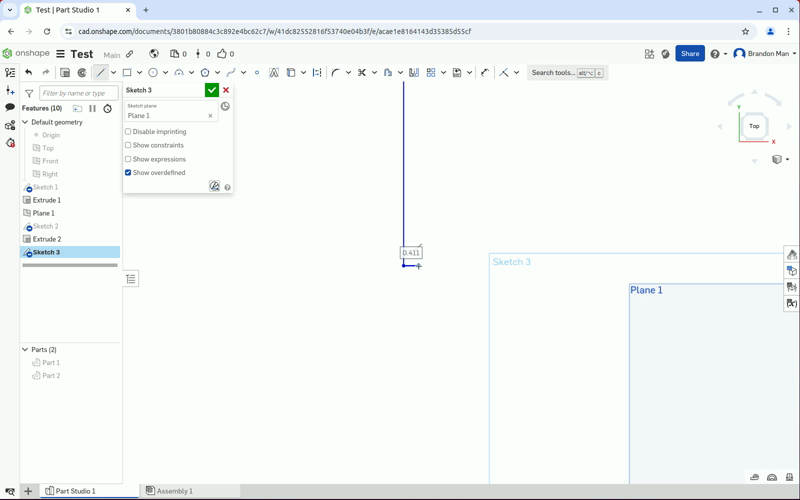
scroll(-6)
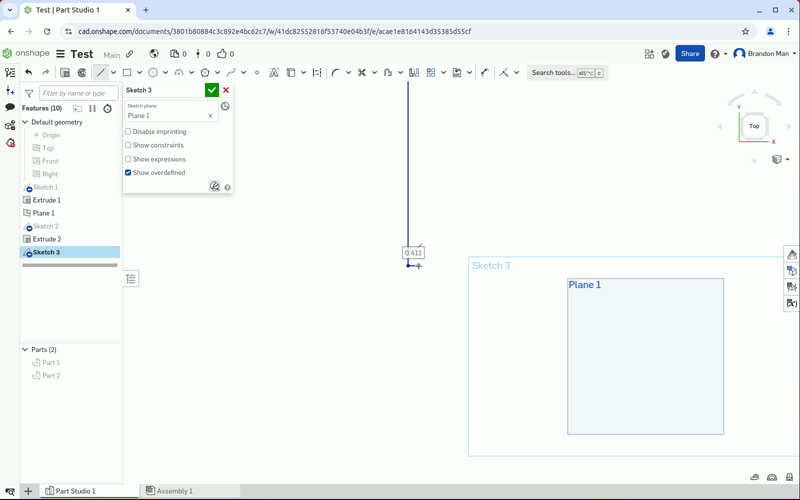
scroll(-6)
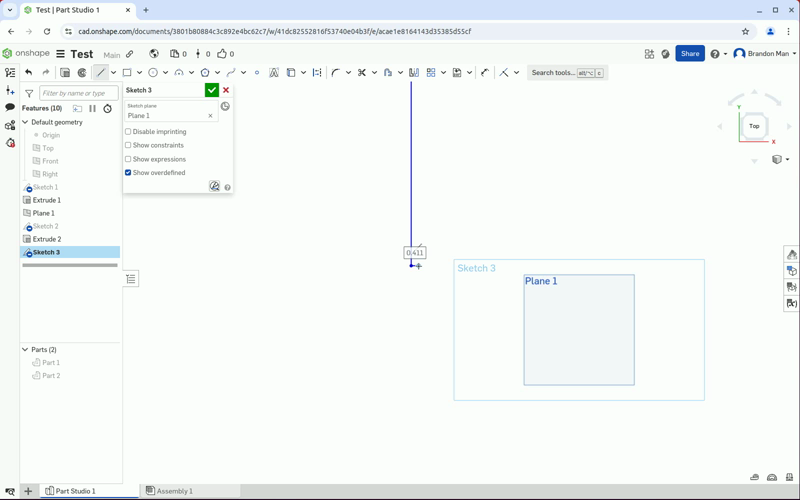
scroll(-6)
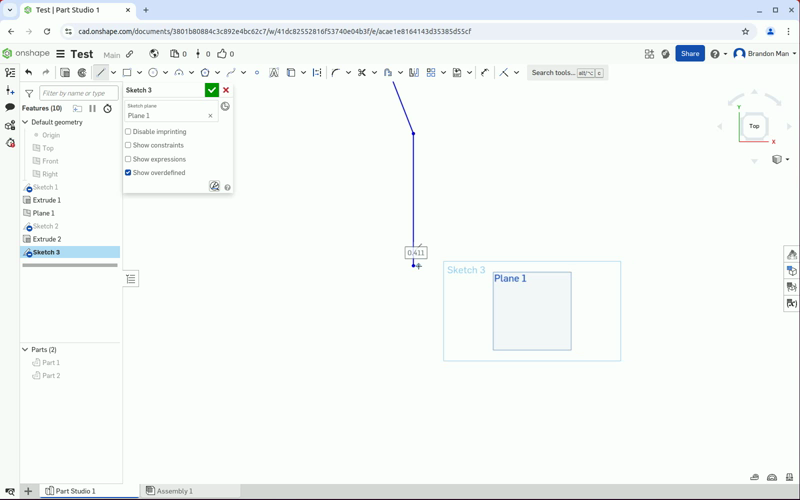
scroll(-6)
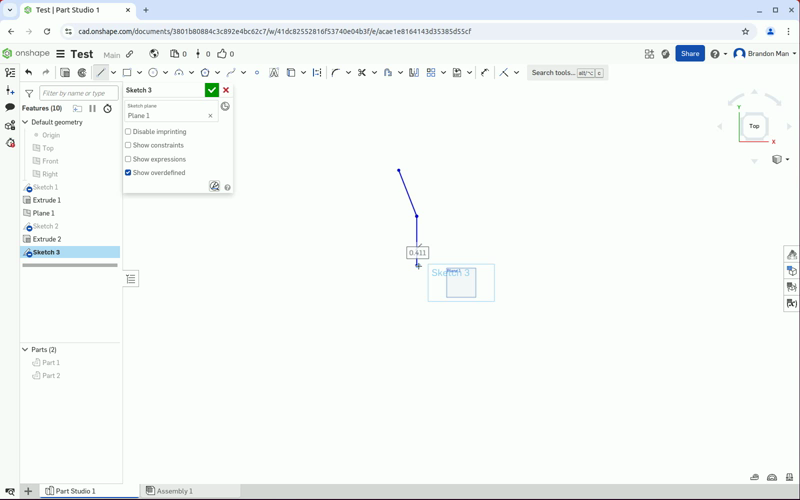
key_up(shift)
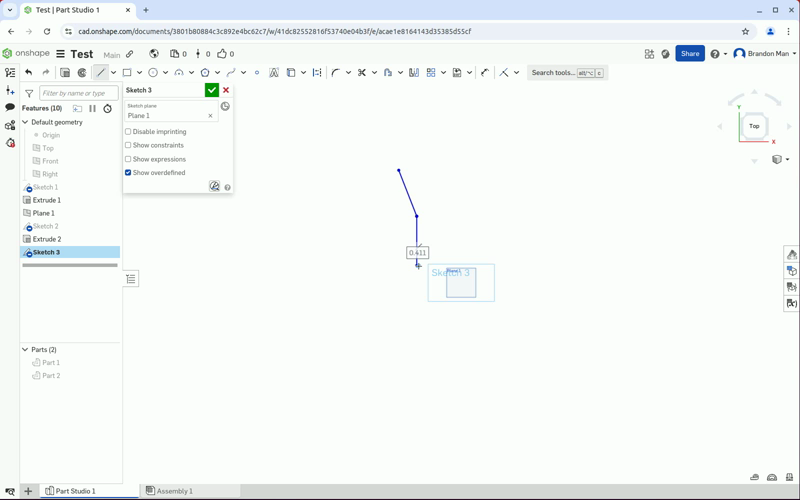
key_down(shift)
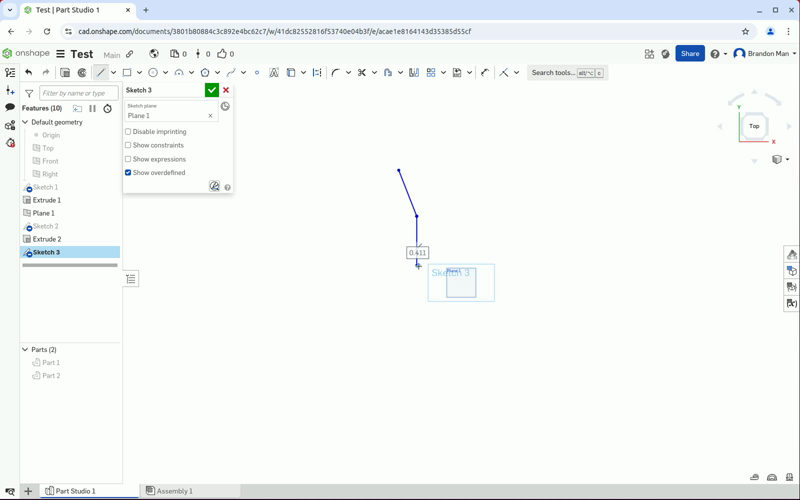
mouse_move(448, 265)
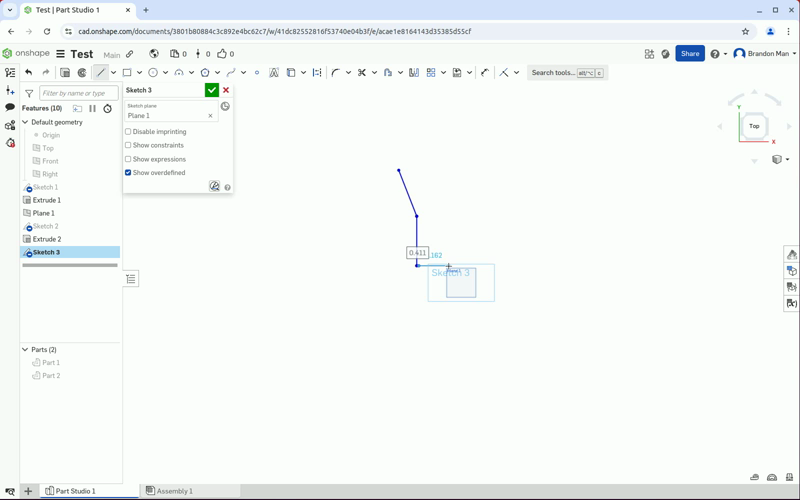
mouse_move(418, 216)
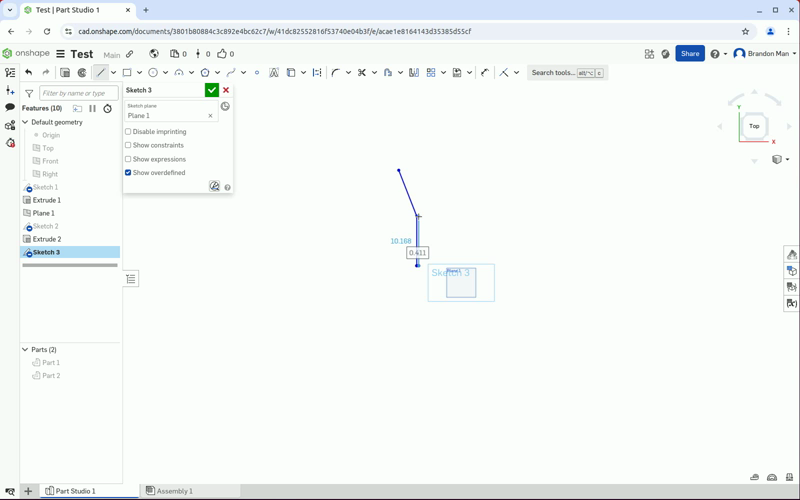
scroll(6)
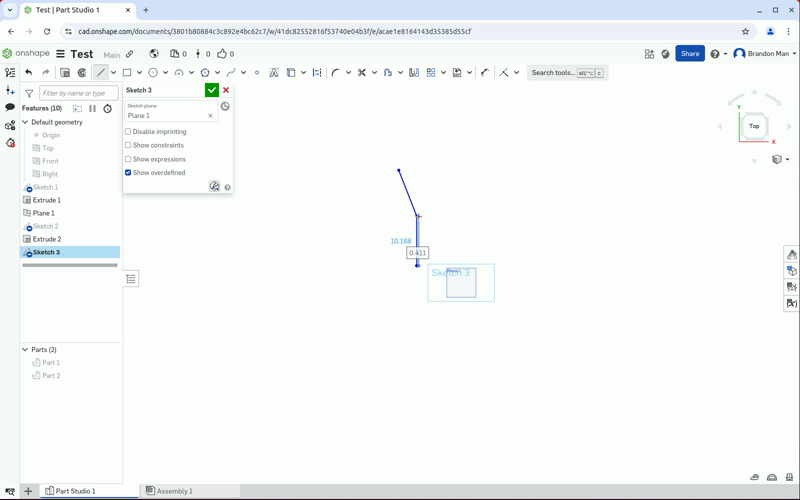
scroll(6)
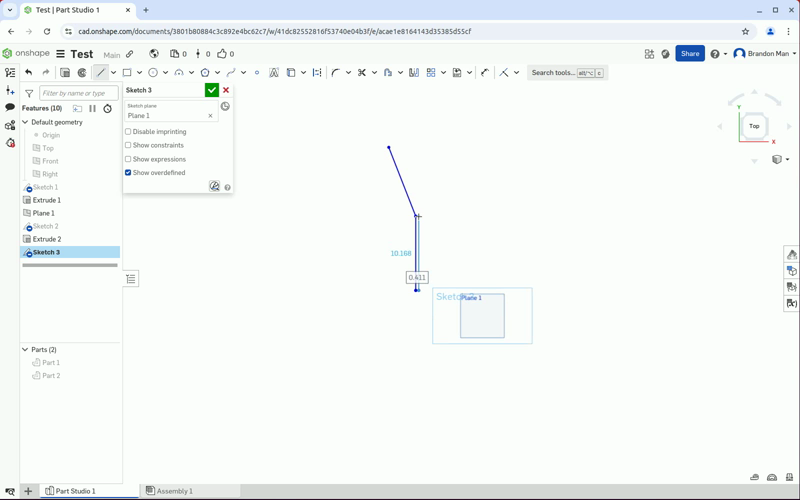
scroll(6)
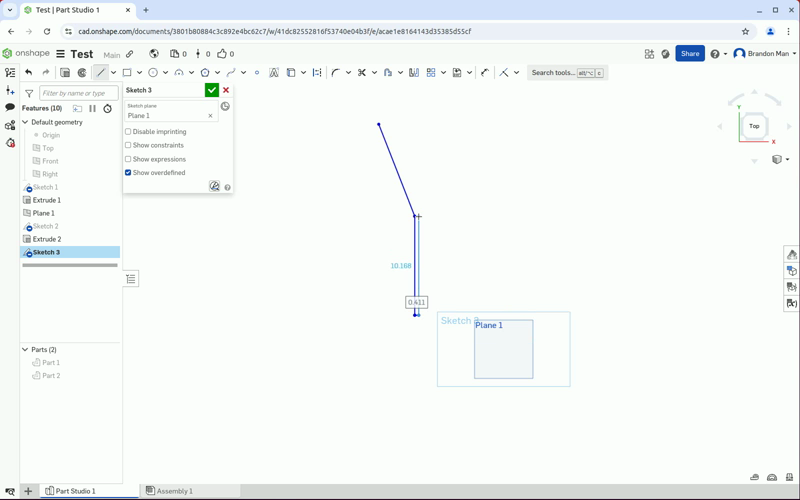
scroll(6)
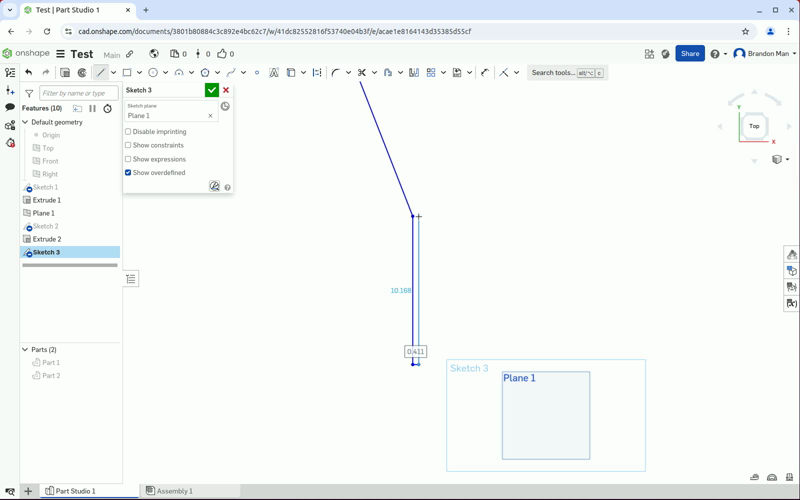
scroll(6)
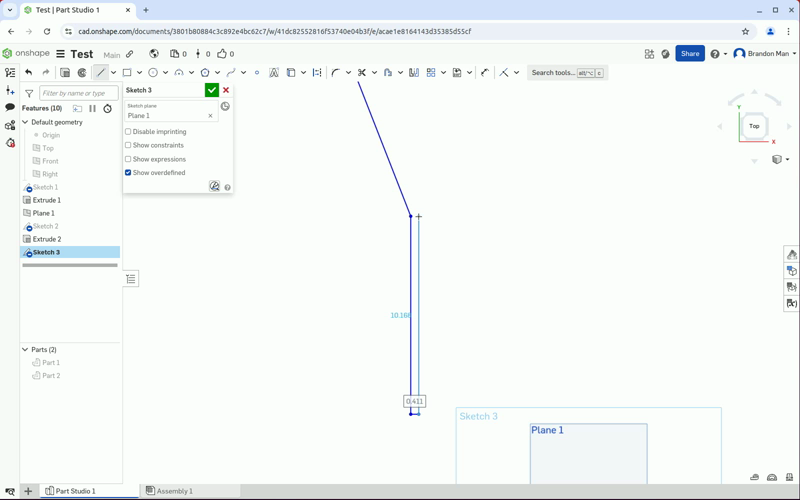
scroll(6)
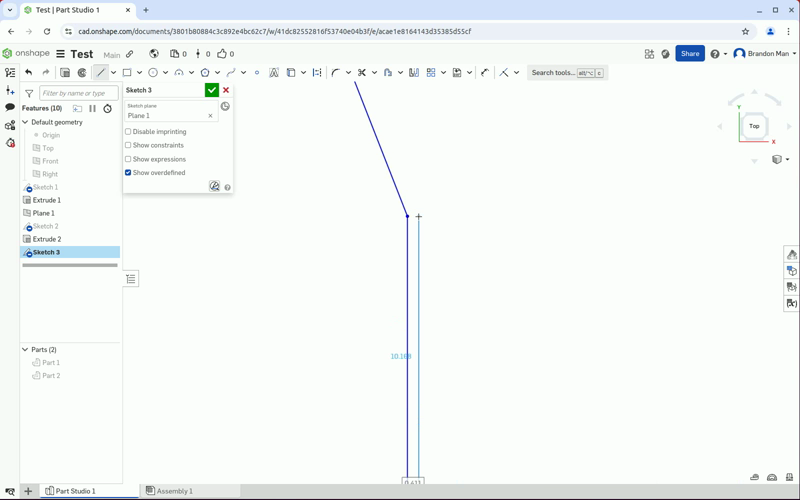
scroll(6)
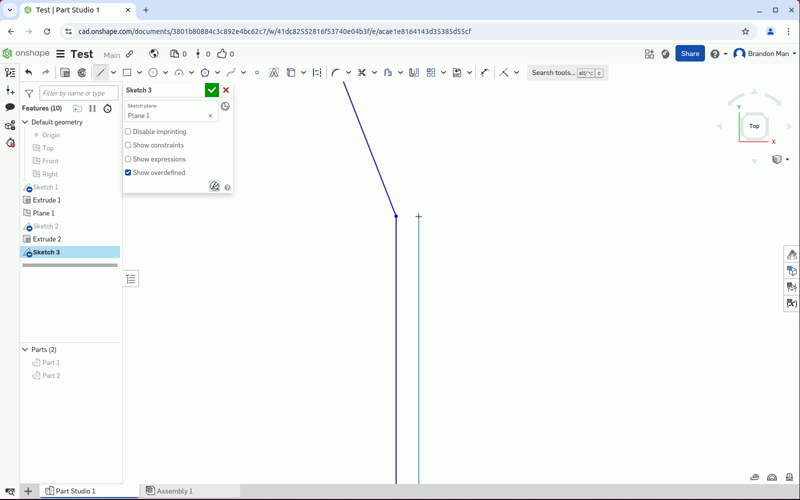
click(418, 216)
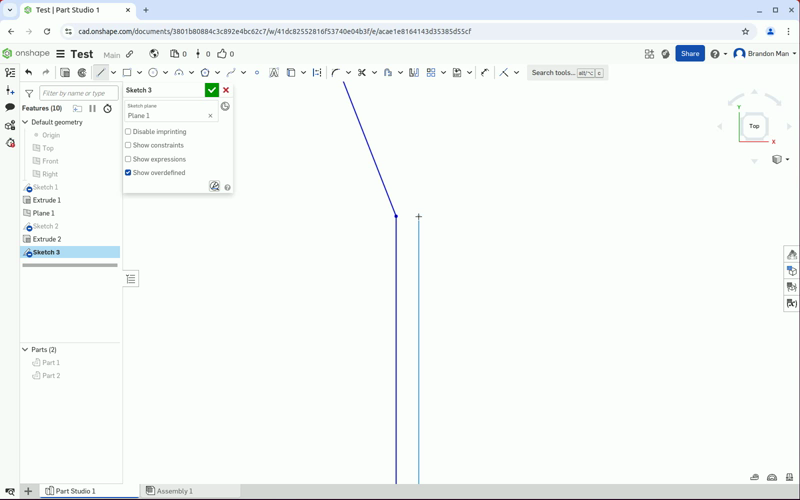
scroll(-6)
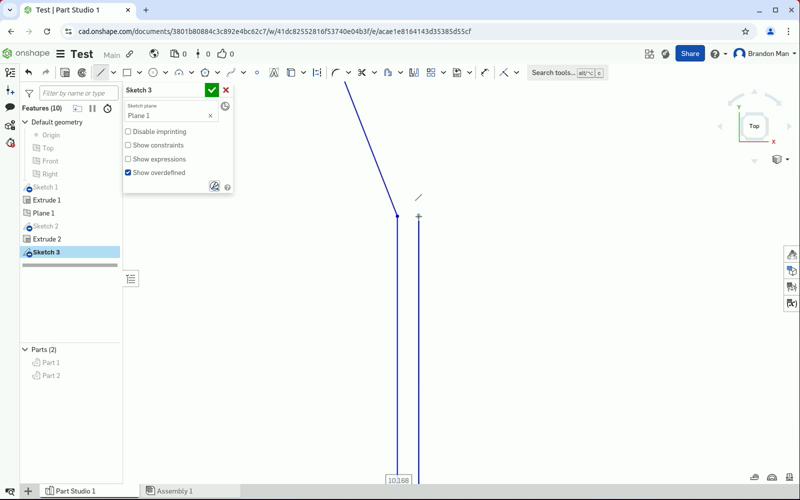
scroll(-6)
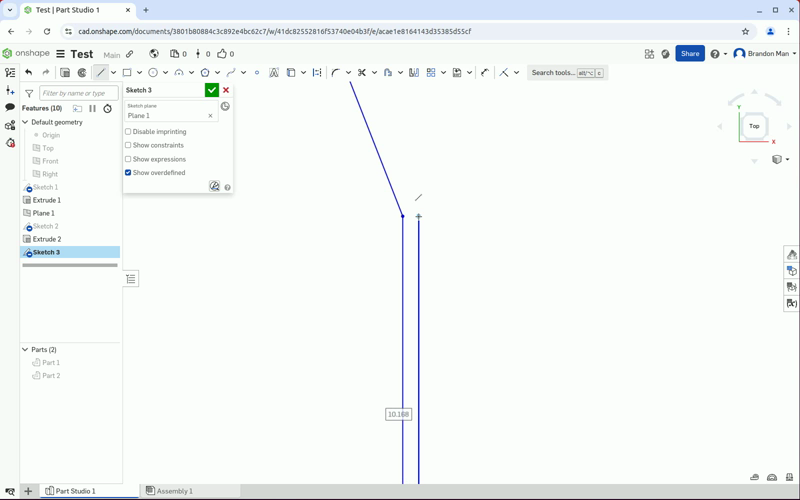
scroll(-6)
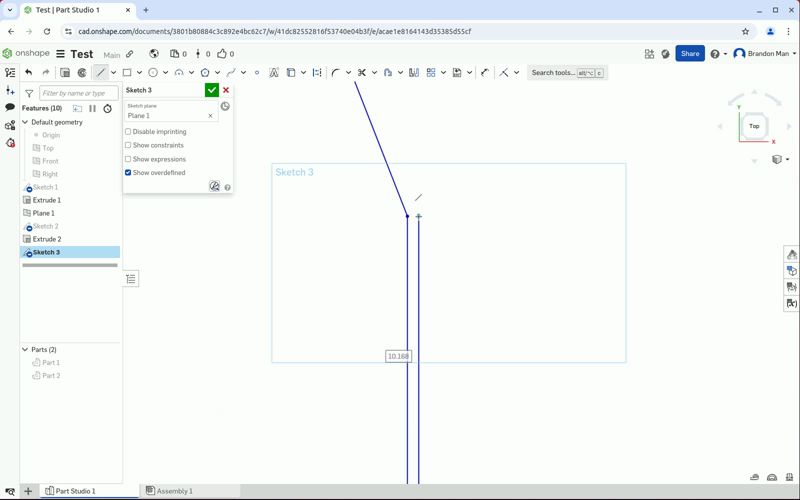
scroll(-6)
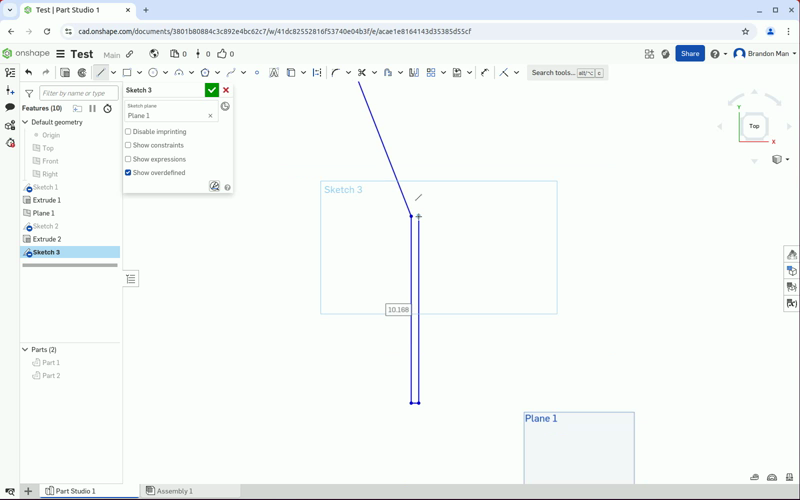
scroll(-6)
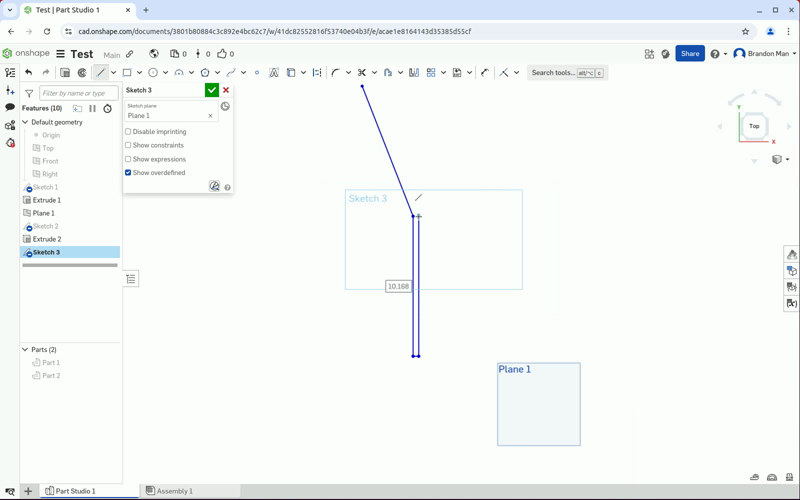
scroll(-6)
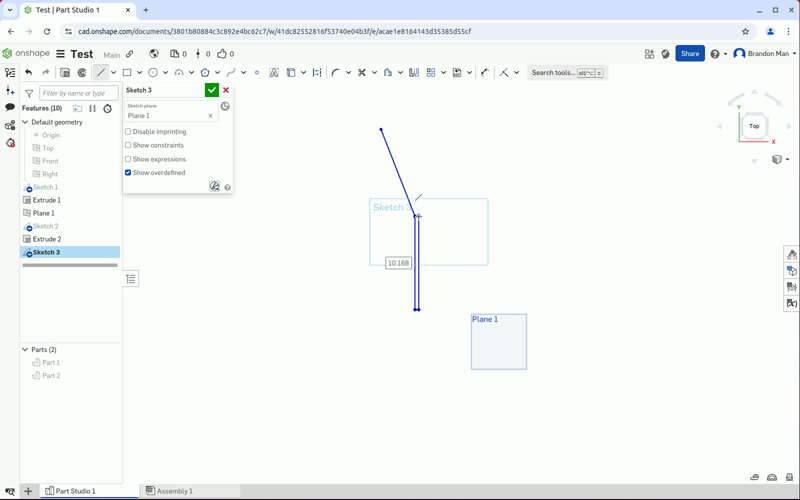
scroll(-6)
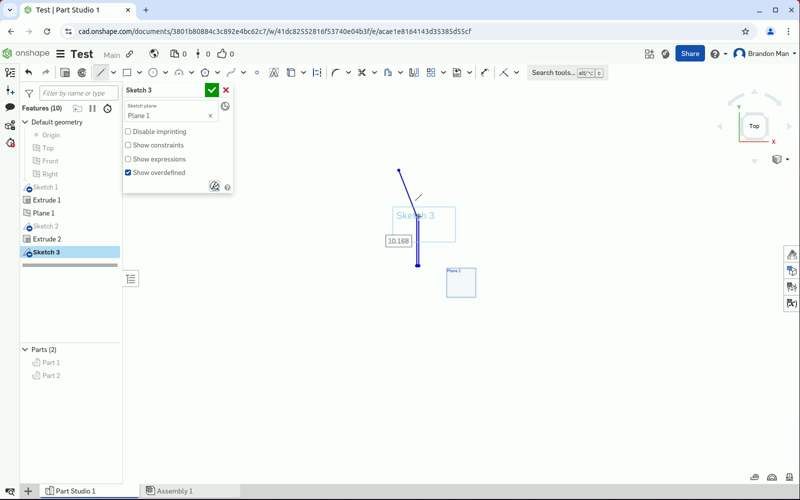
key_up(shift)
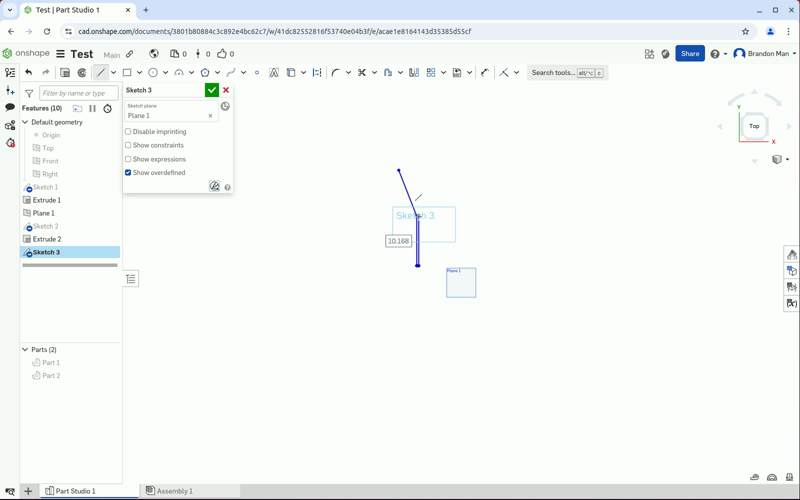
key_down(shift)
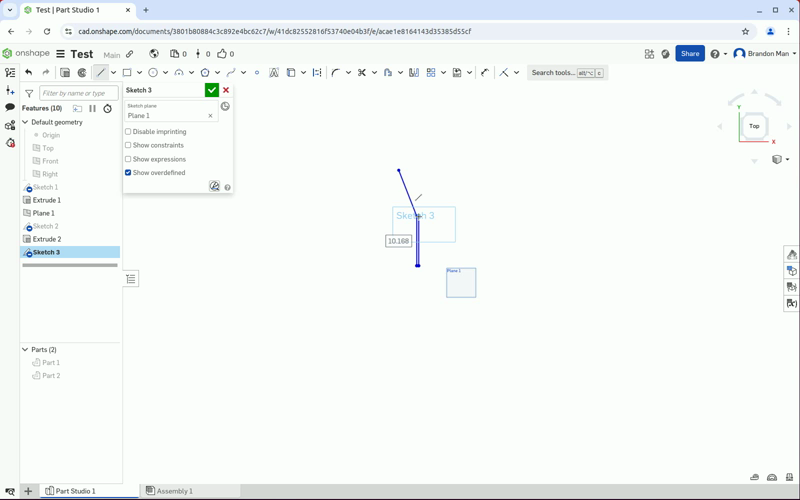
mouse_move(448, 216)
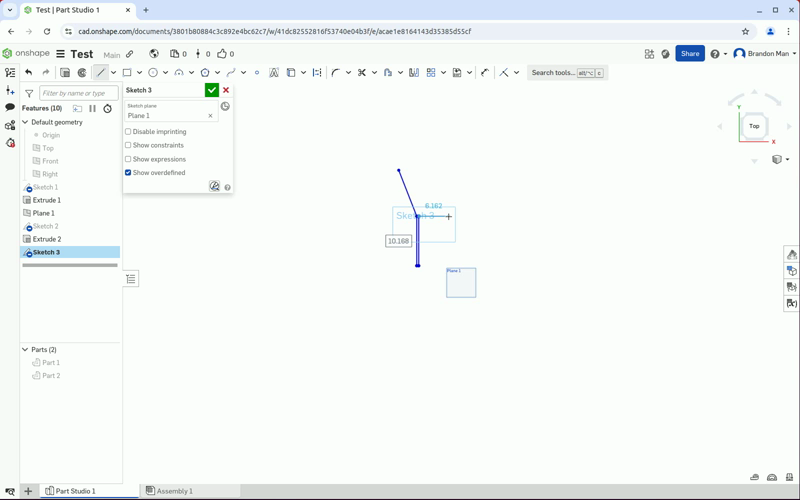
mouse_move(400, 170)
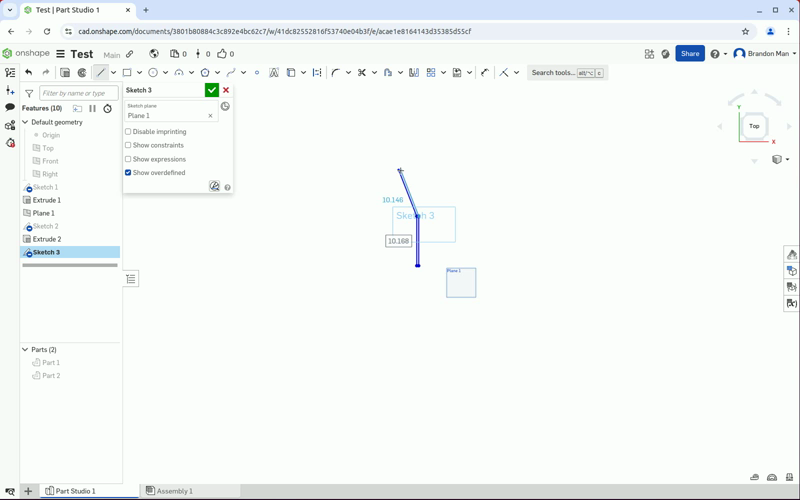
scroll(6)
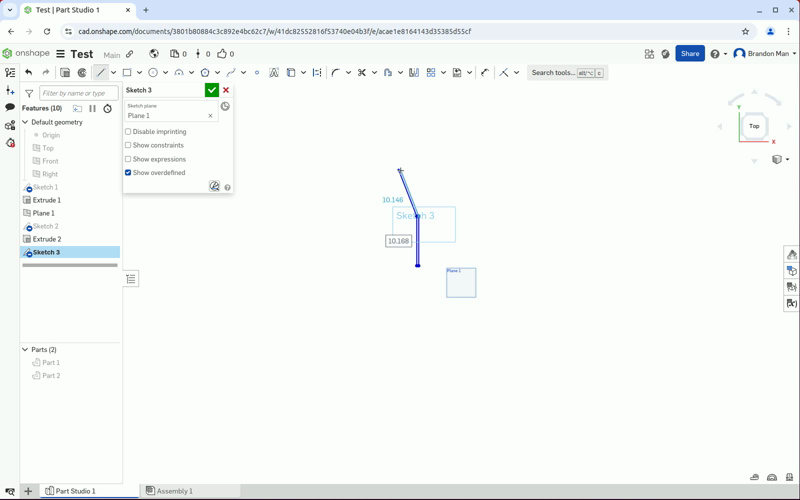
scroll(6)
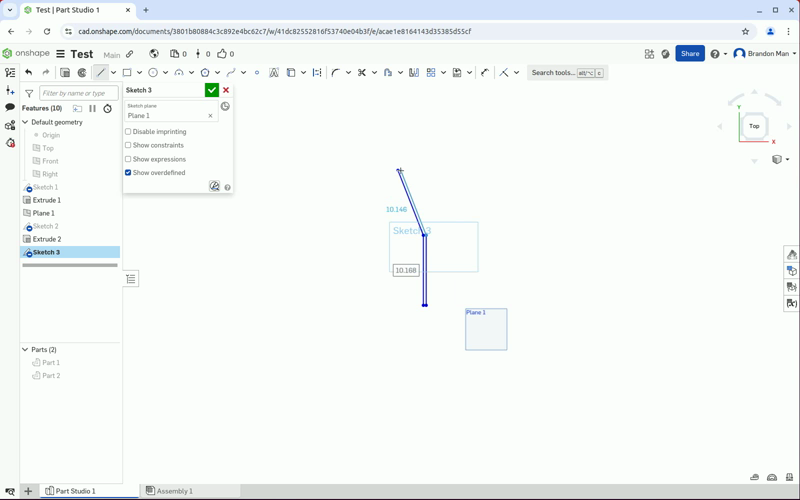
scroll(6)
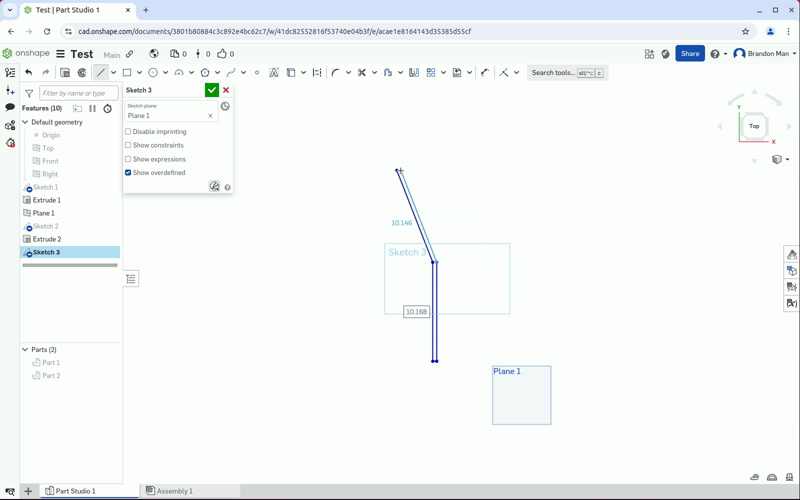
scroll(6)
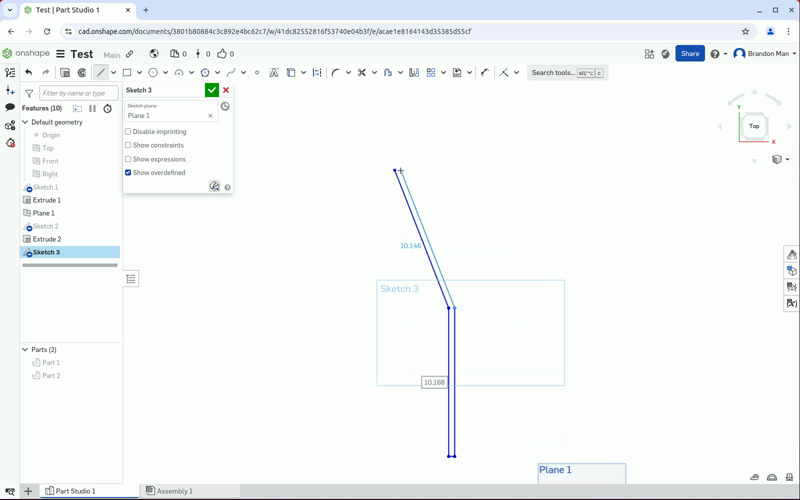
scroll(6)
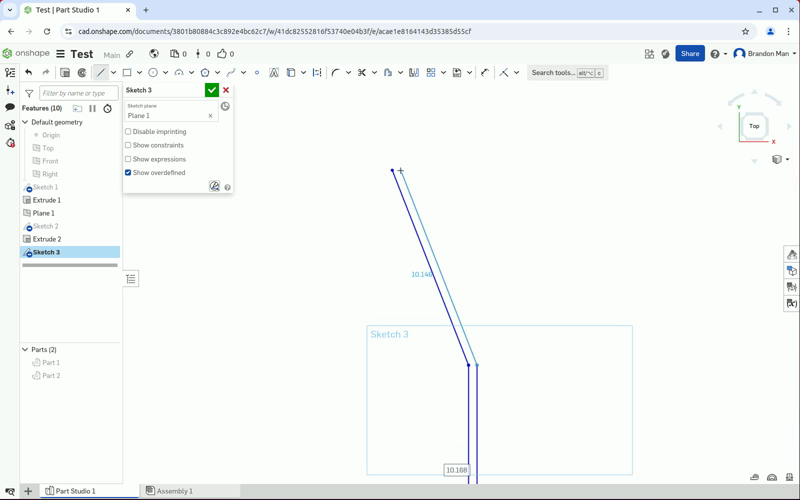
scroll(6)
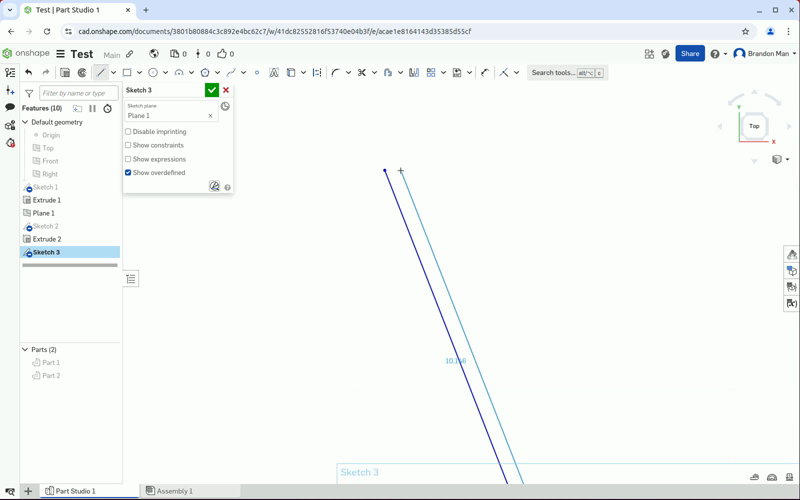
scroll(6)
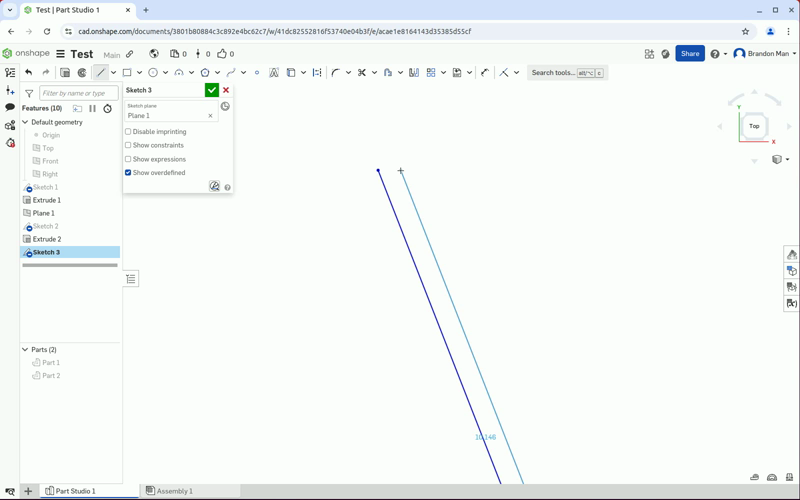
click(400, 170)
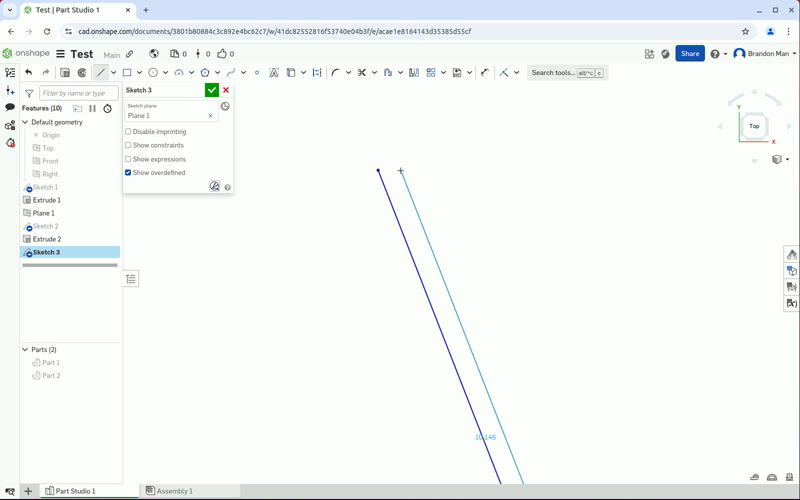
scroll(-6)
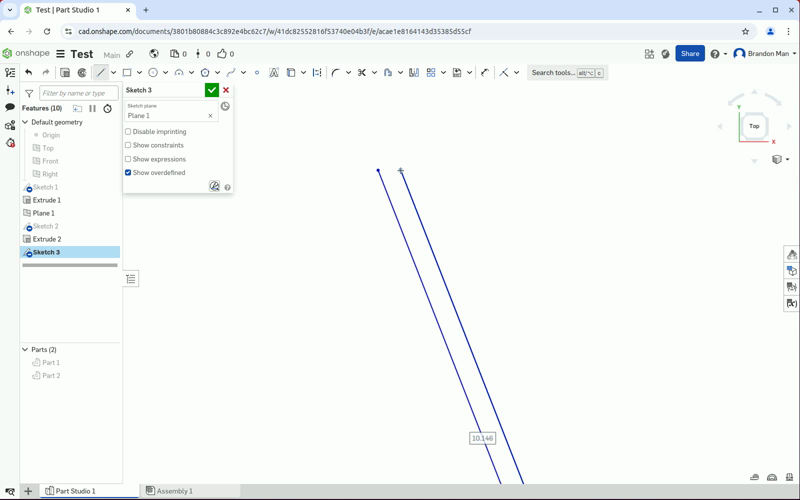
scroll(-6)
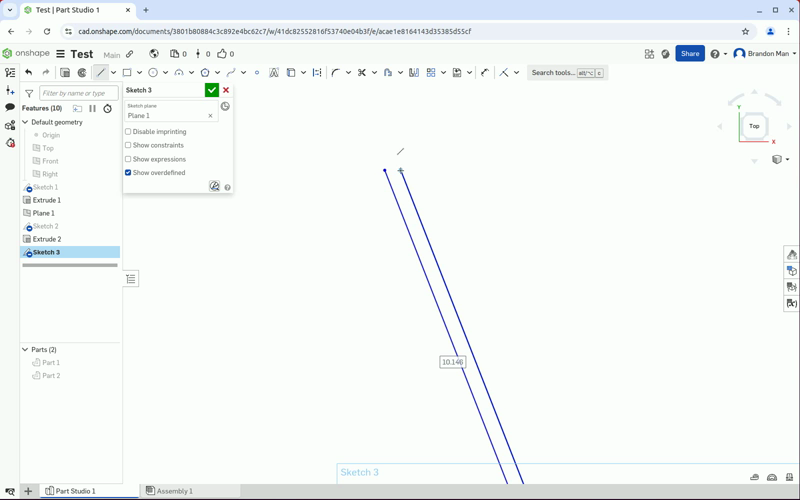
scroll(-6)
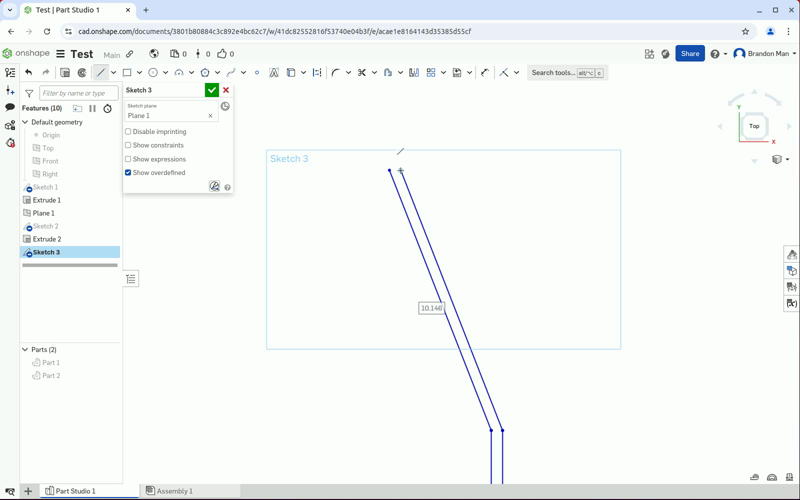
scroll(-6)
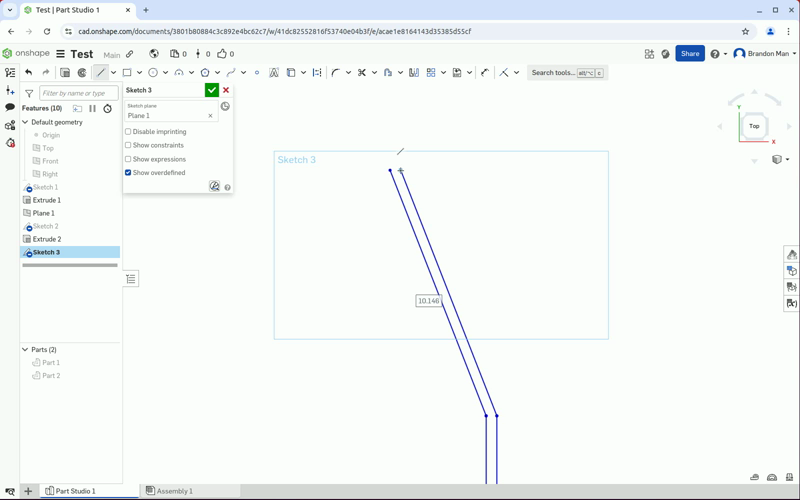
scroll(-6)
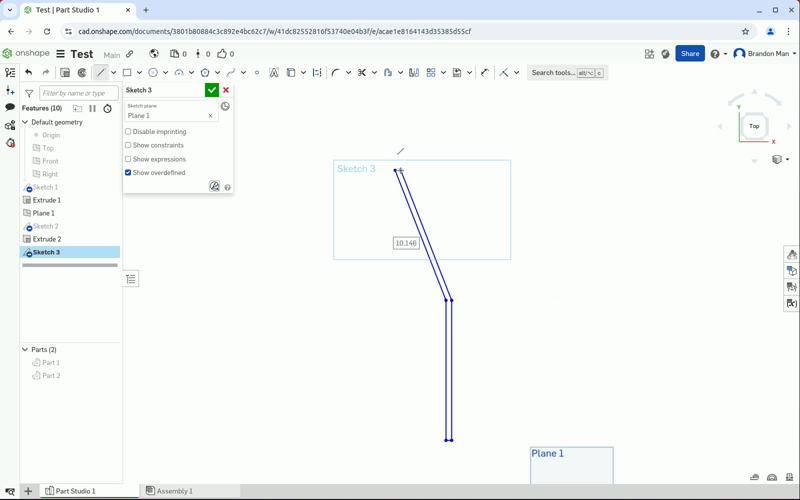
scroll(-6)
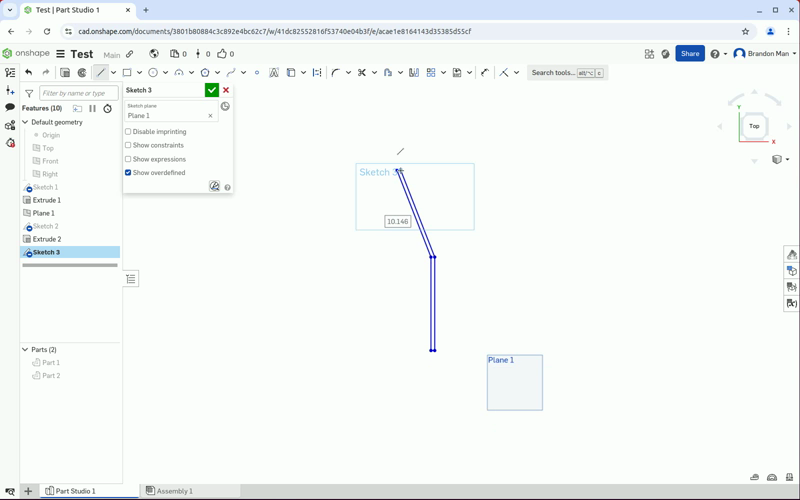
scroll(-6)
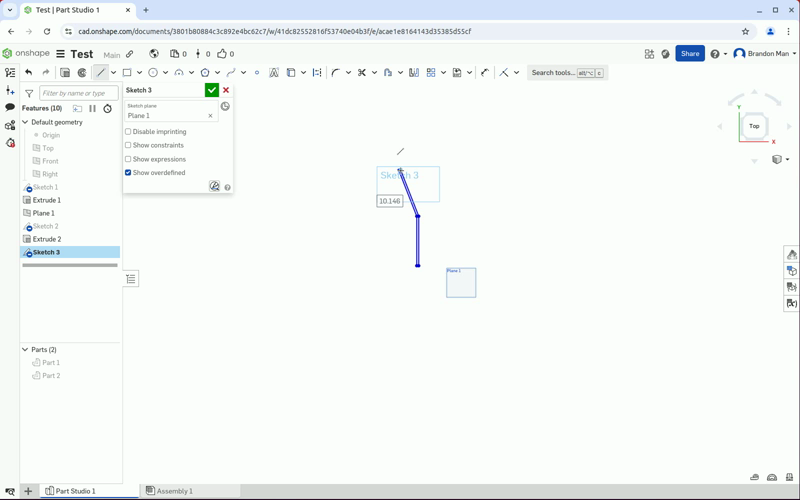
key_up(shift)
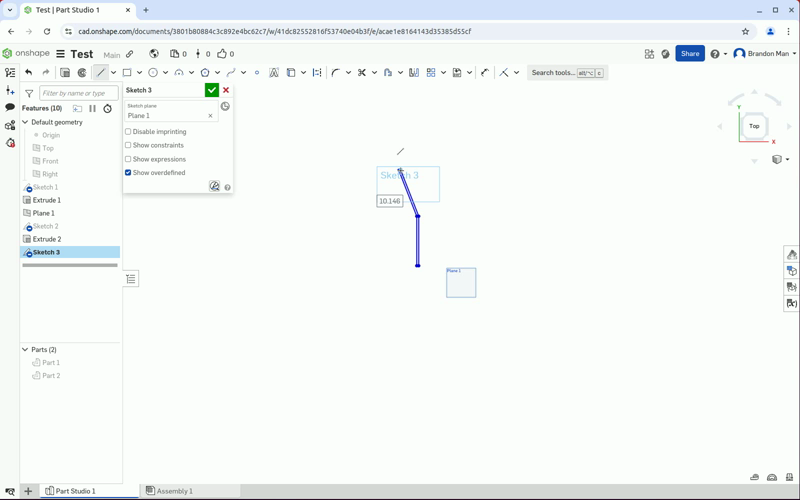
mouse_move(430, 170)
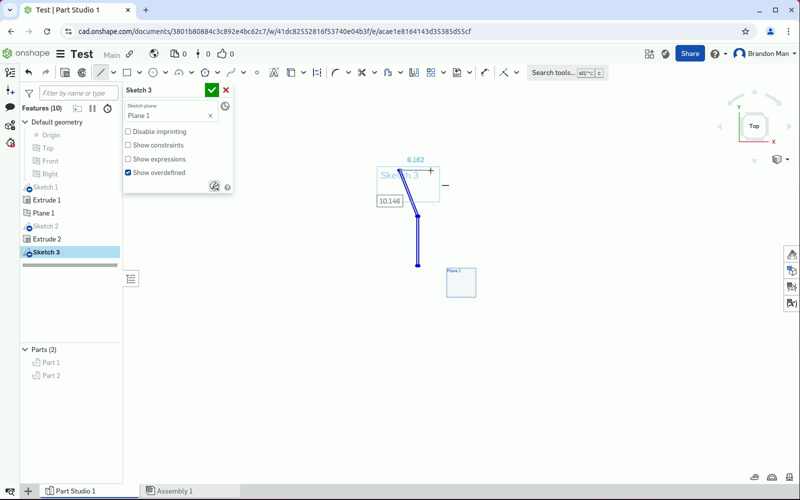
key_down(shift)
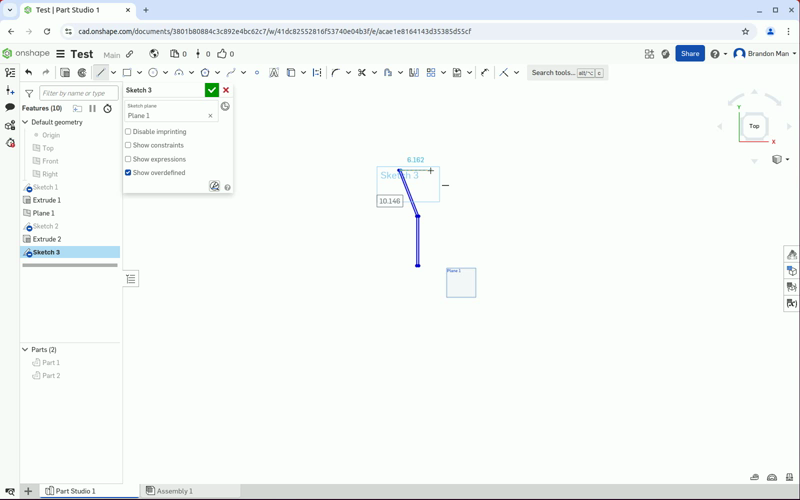
mouse_move(398, 170)
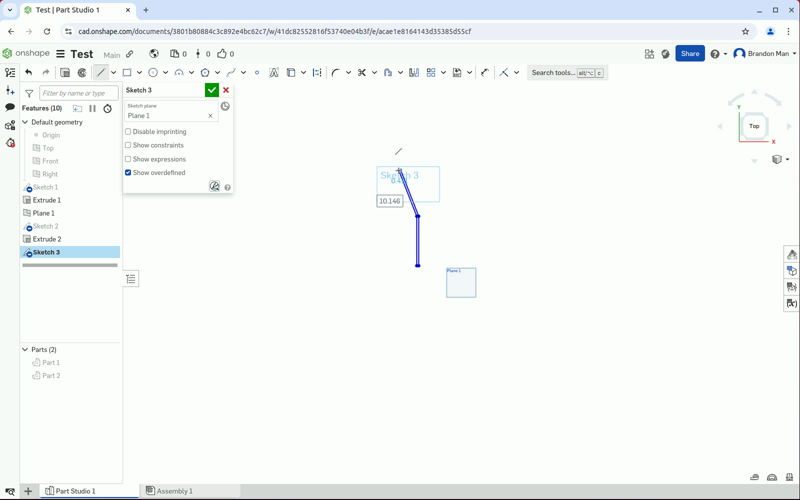
scroll(6)
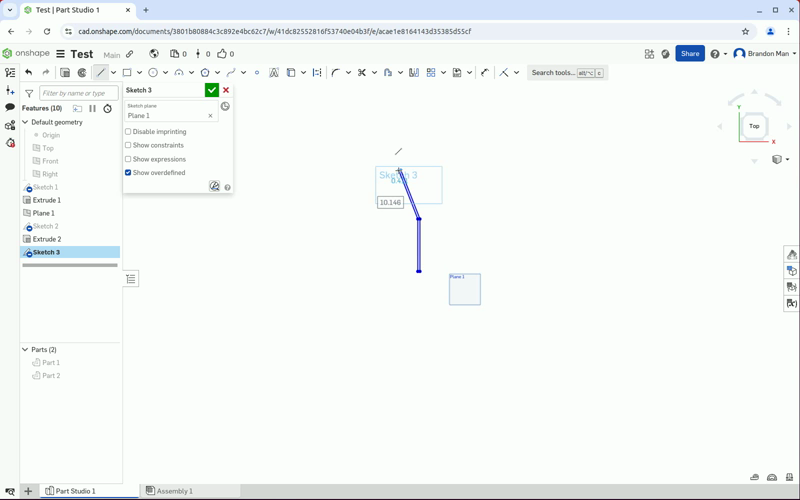
scroll(6)
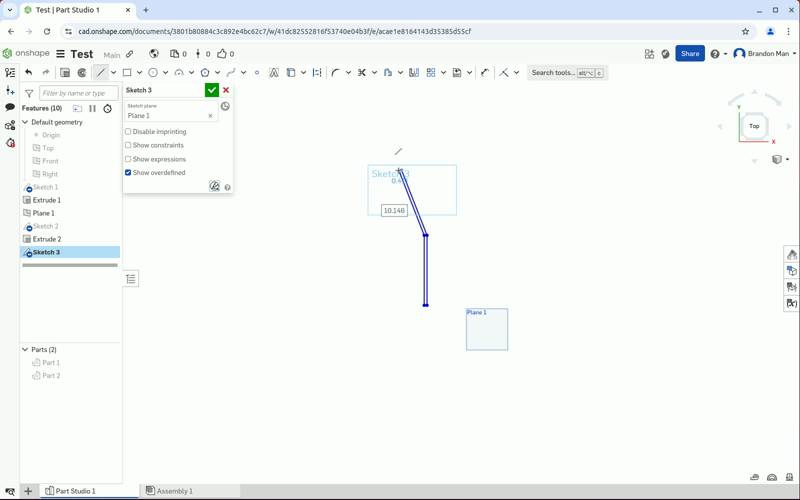
scroll(6)
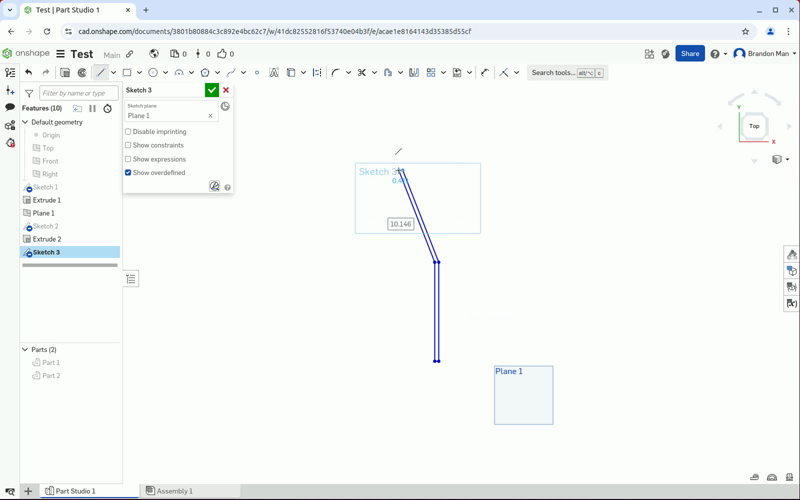
scroll(6)
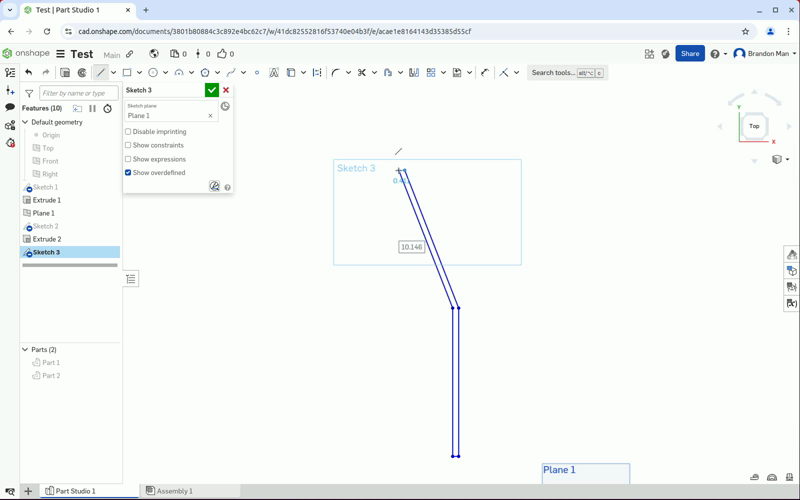
scroll(6)
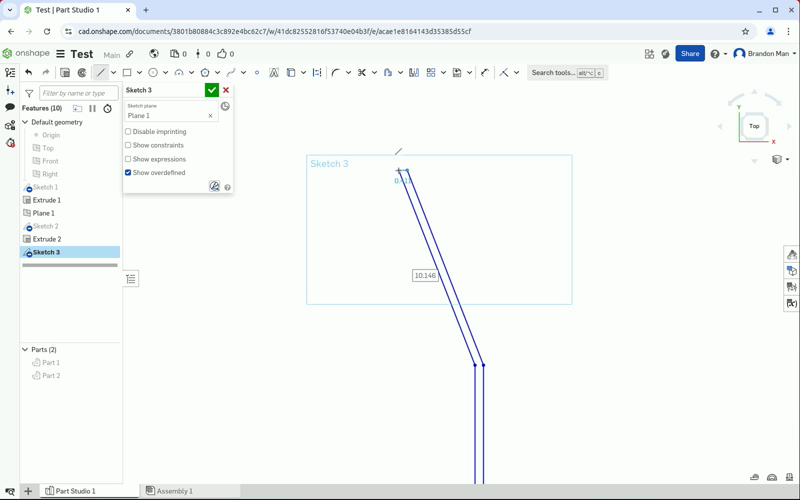
scroll(6)
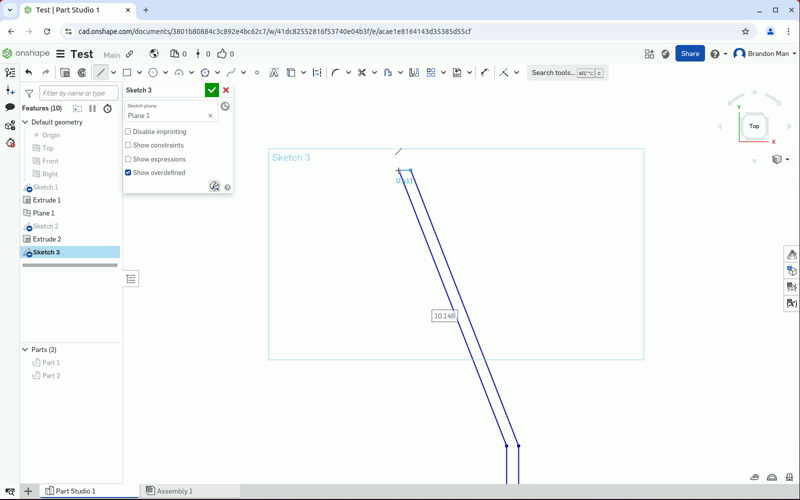
scroll(6)
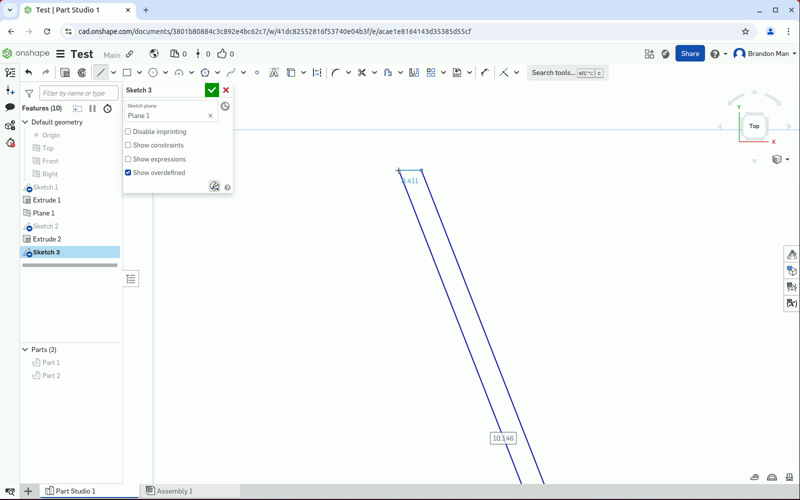
key_up(shift)
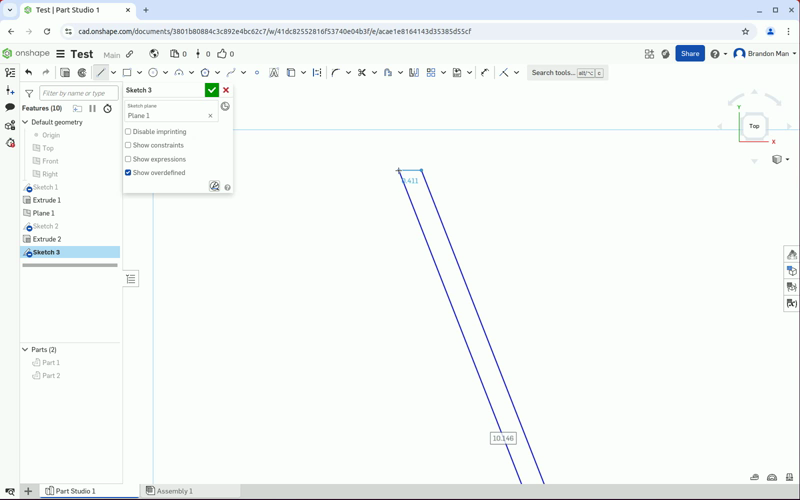
click(398, 170)
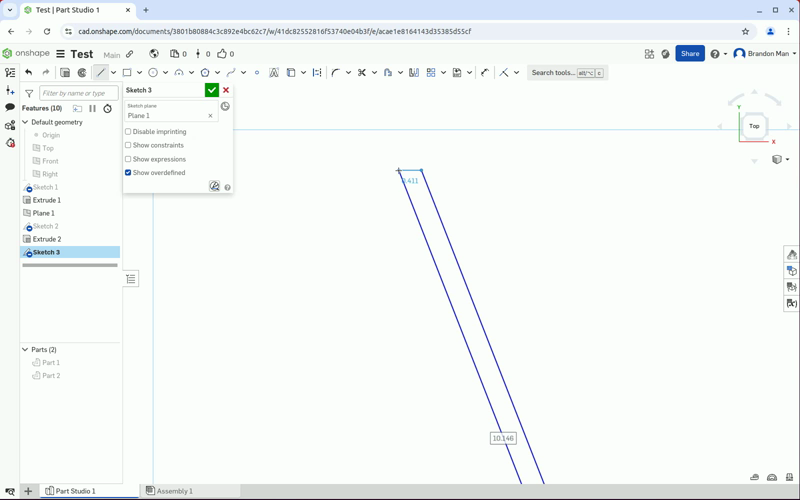
scroll(-6)
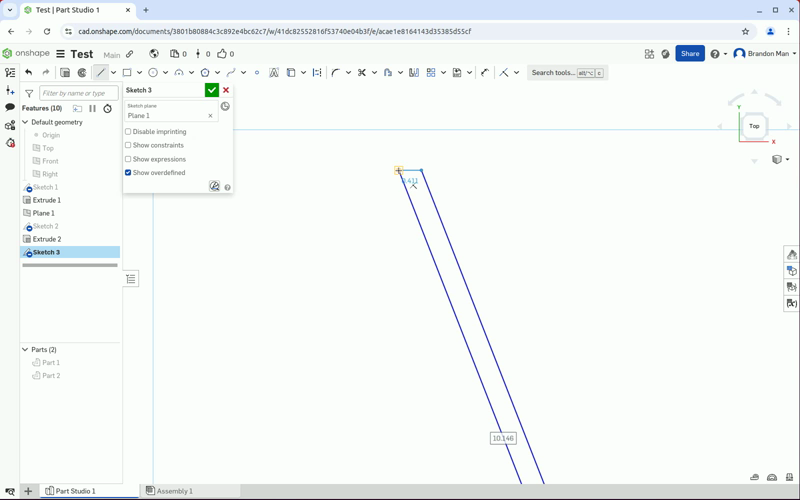
scroll(-6)
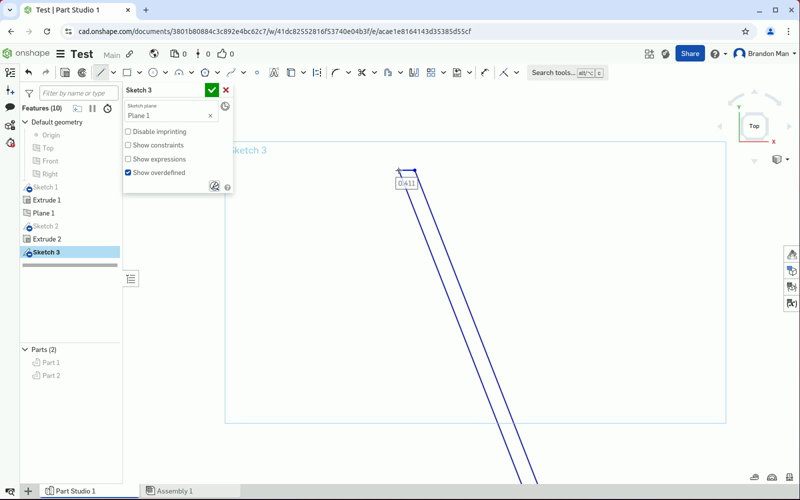
scroll(-6)
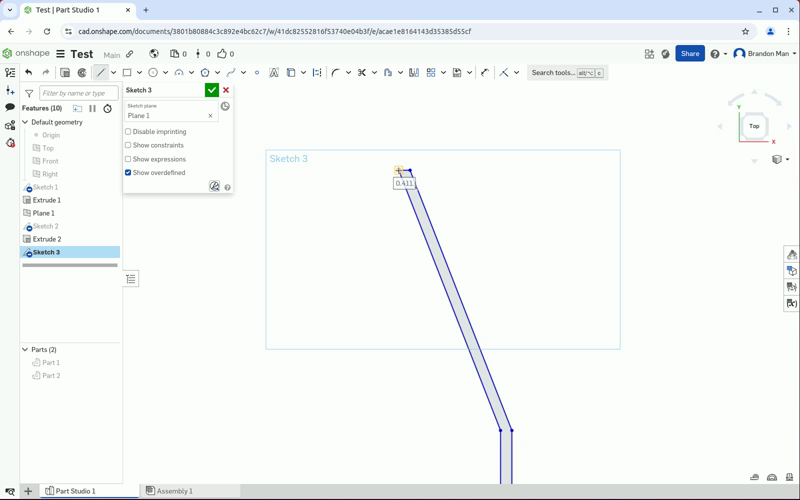
scroll(-6)
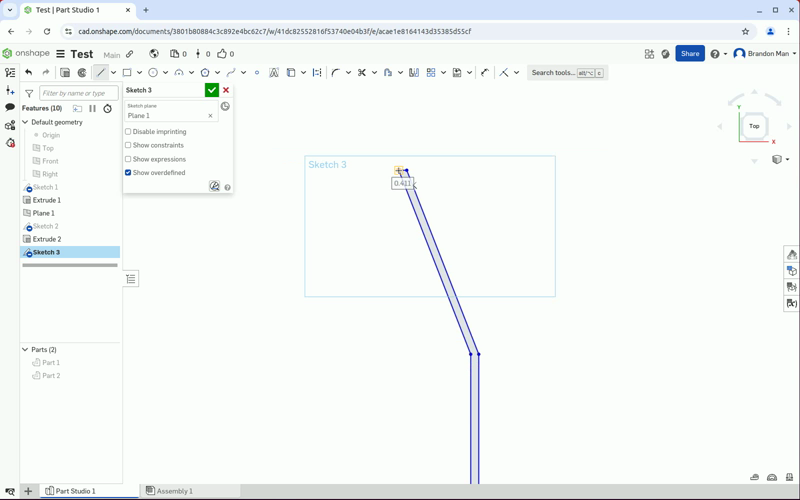
scroll(-6)
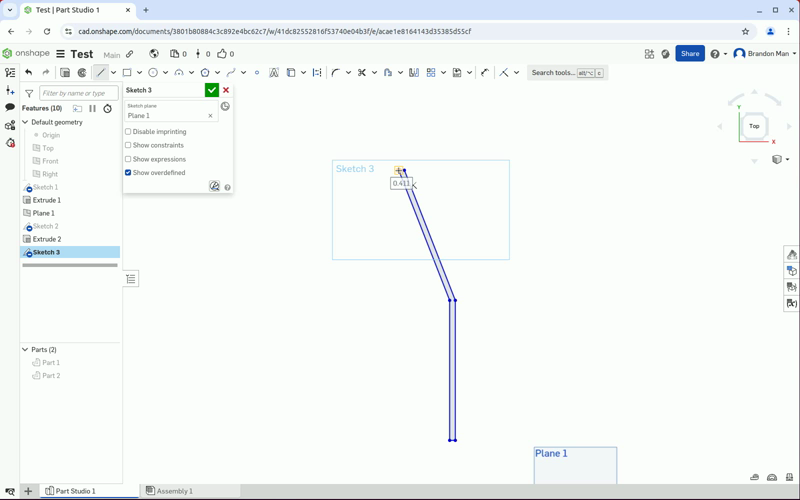
scroll(-6)
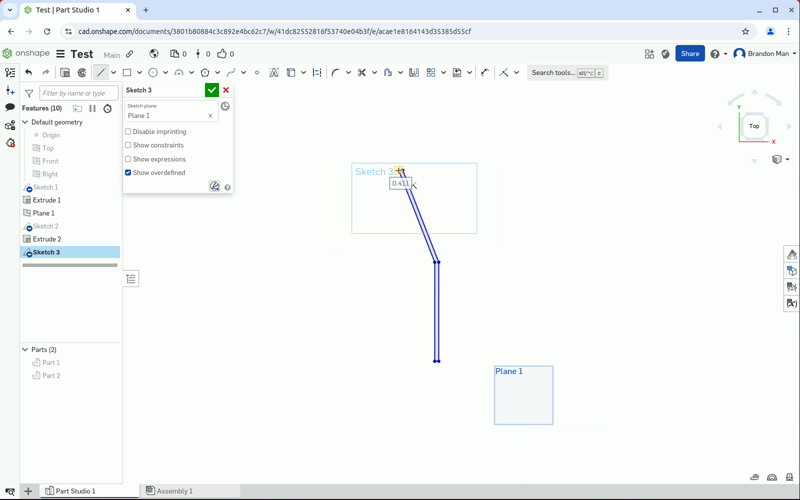
scroll(-6)
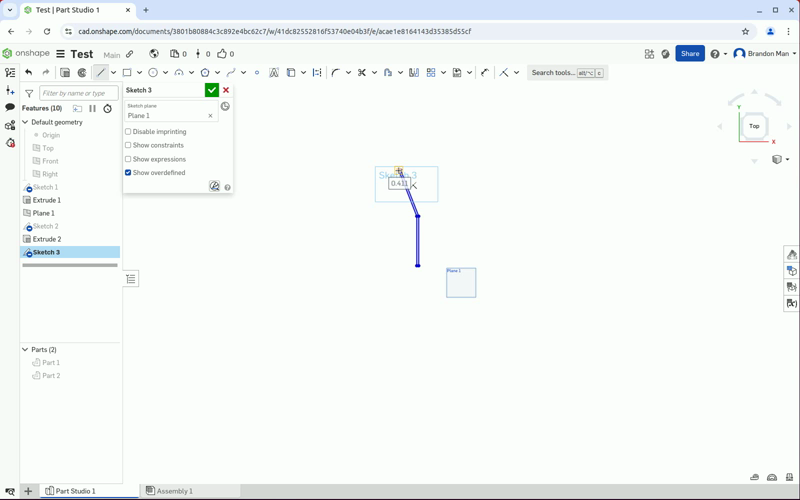
key(esc)
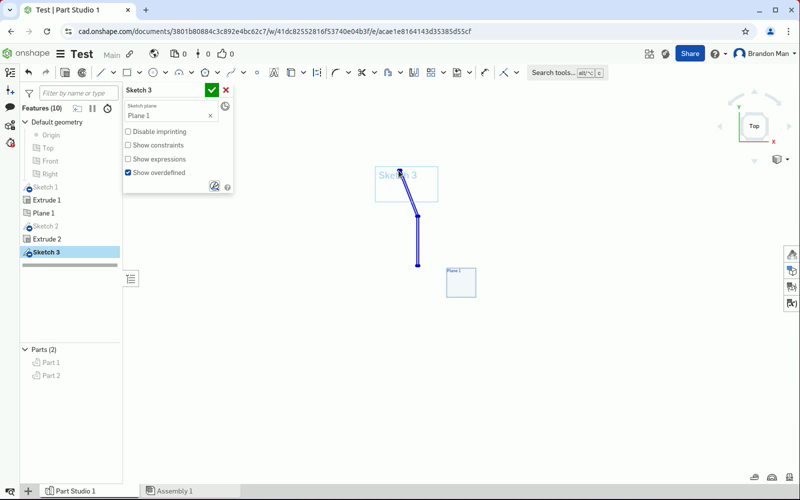
mouse_move(411, 199)
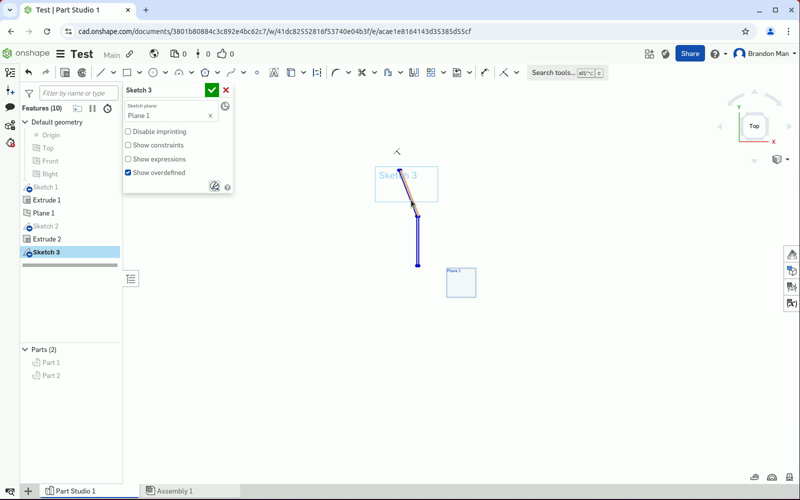
scroll(6)
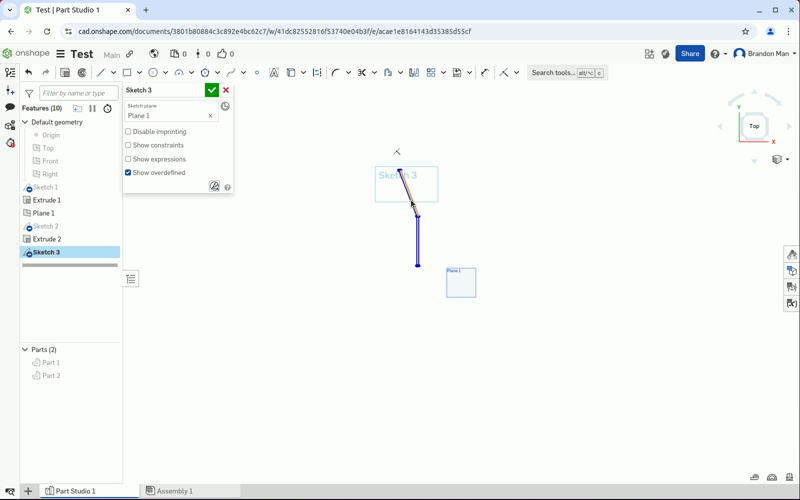
scroll(6)
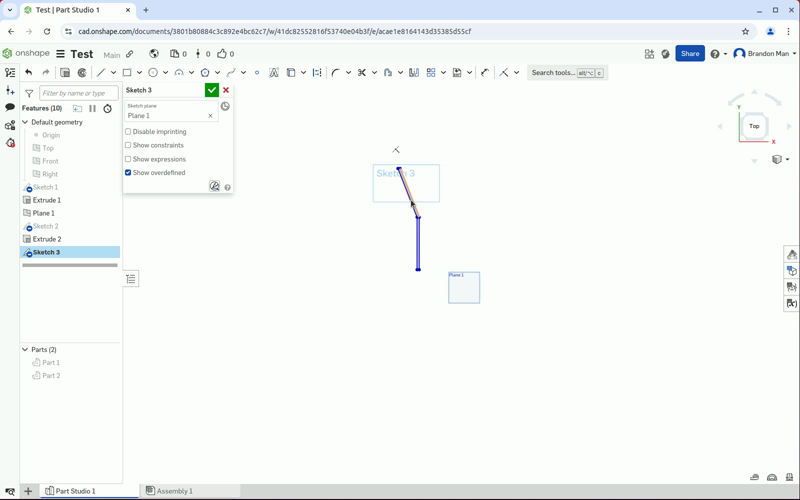
scroll(6)
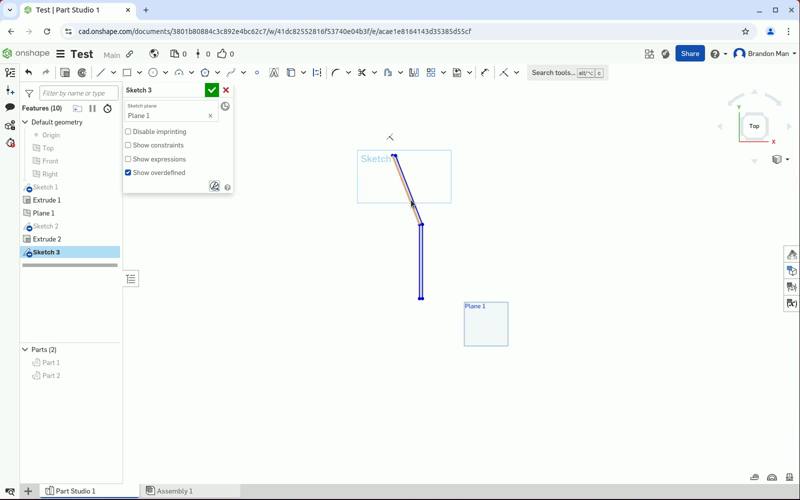
scroll(6)
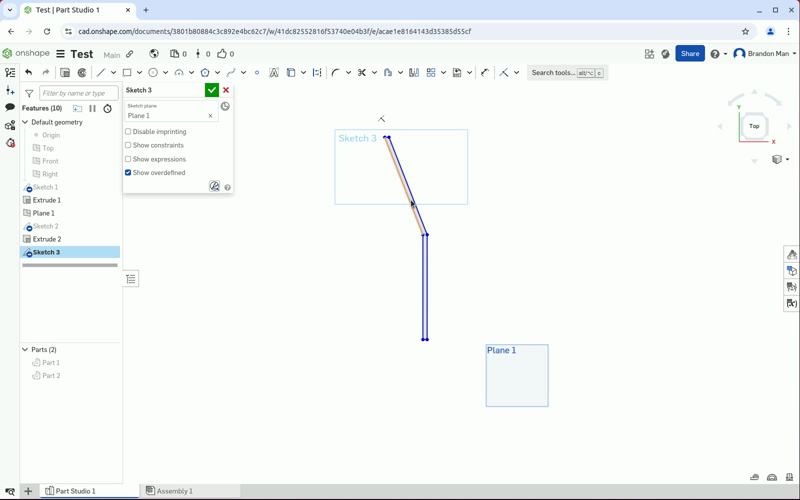
scroll(6)
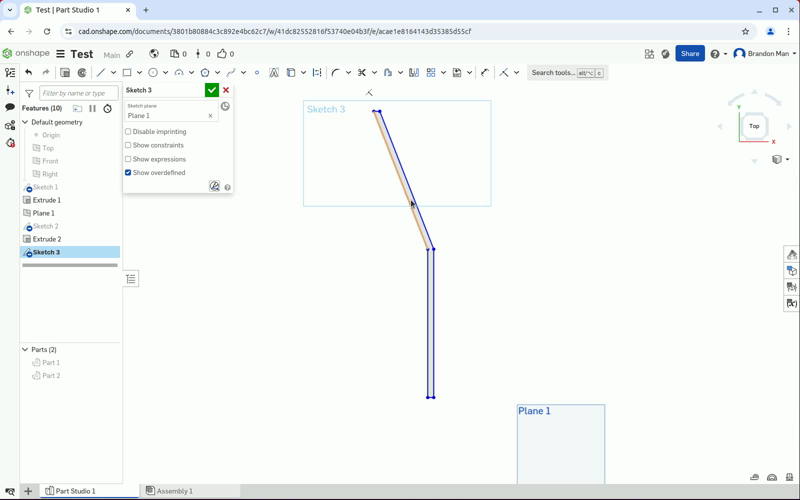
scroll(6)
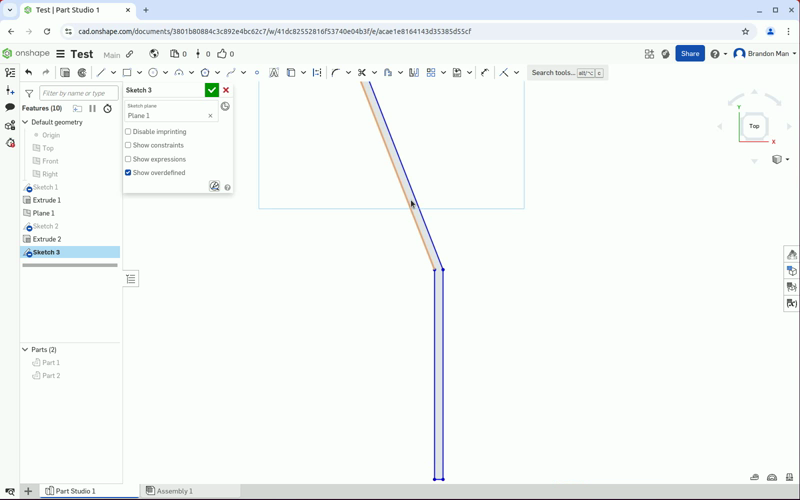
scroll(6)
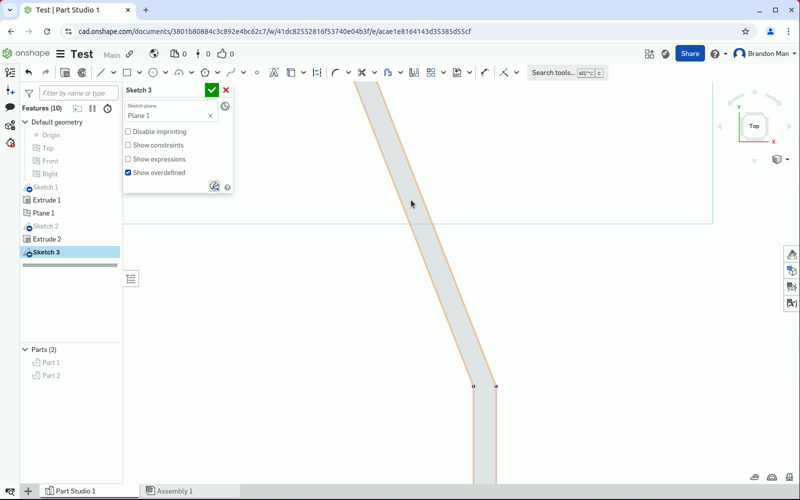
click(411, 199)
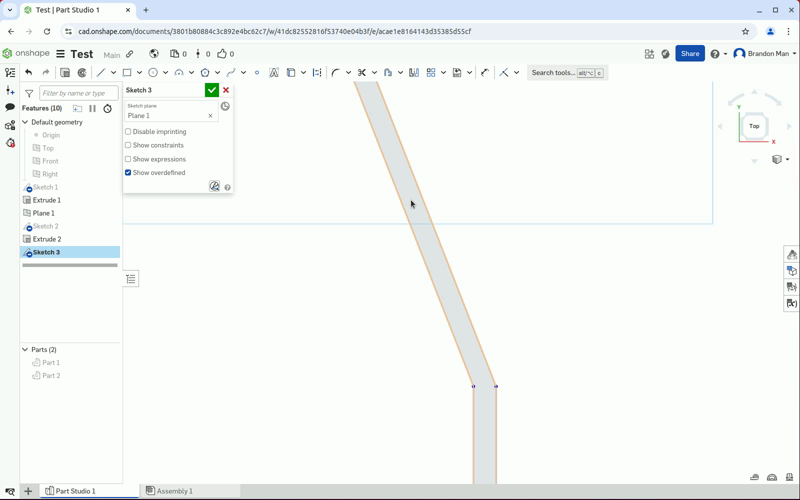
scroll(-6)
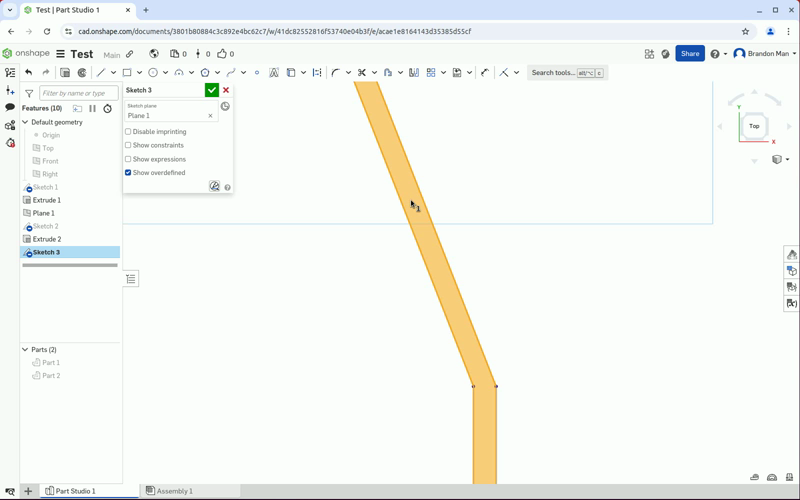
scroll(-6)
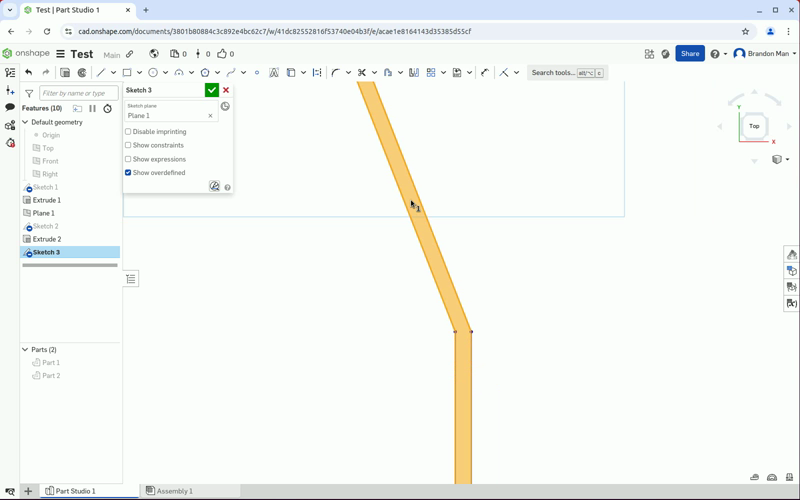
scroll(-6)
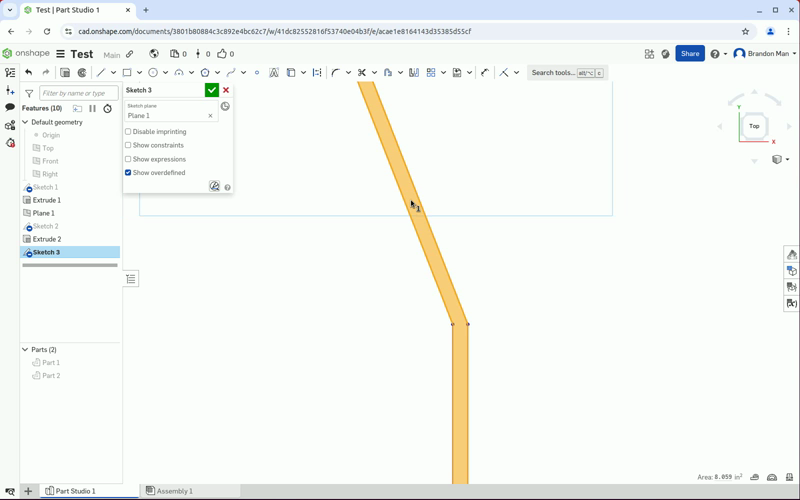
scroll(-6)
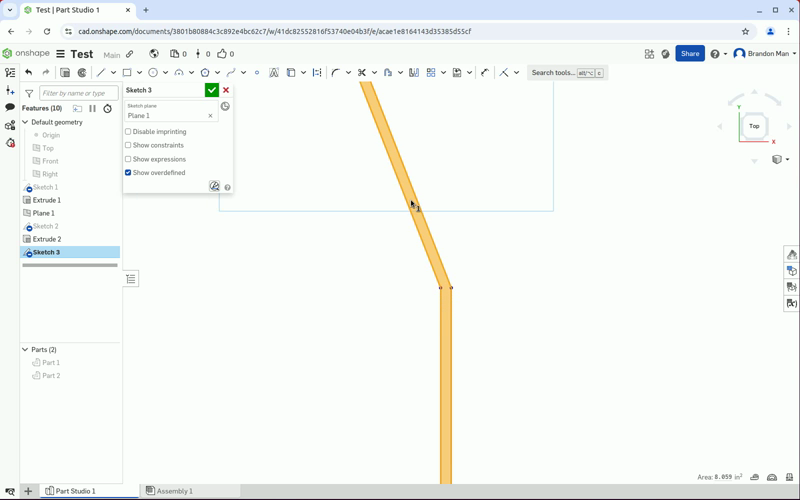
scroll(-6)
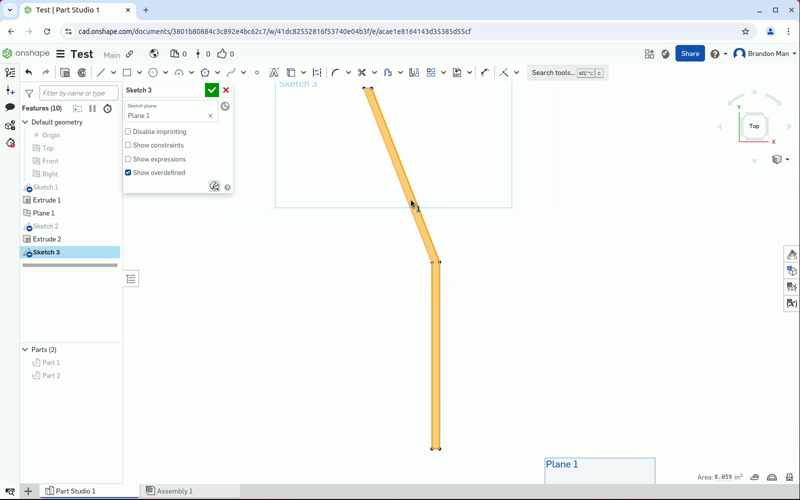
scroll(-6)
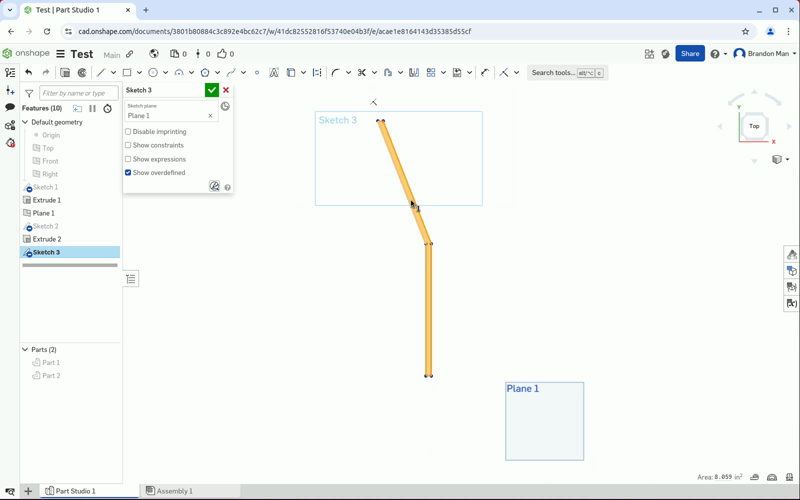
scroll(-6)
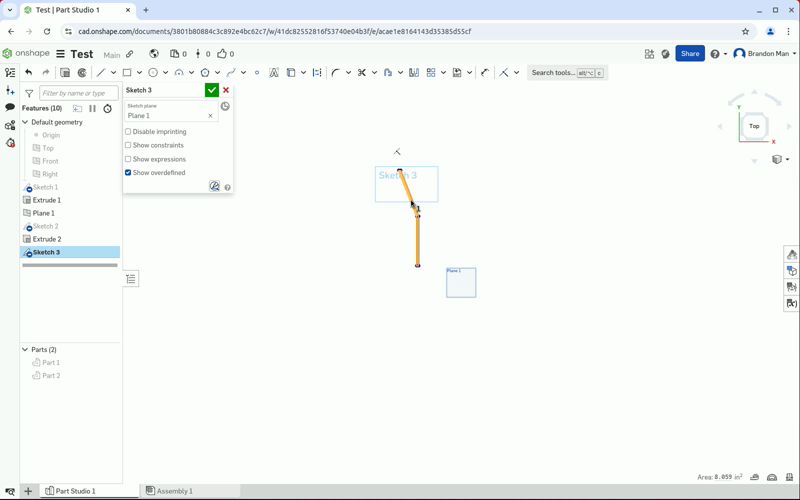
mouse_move(73, 352)
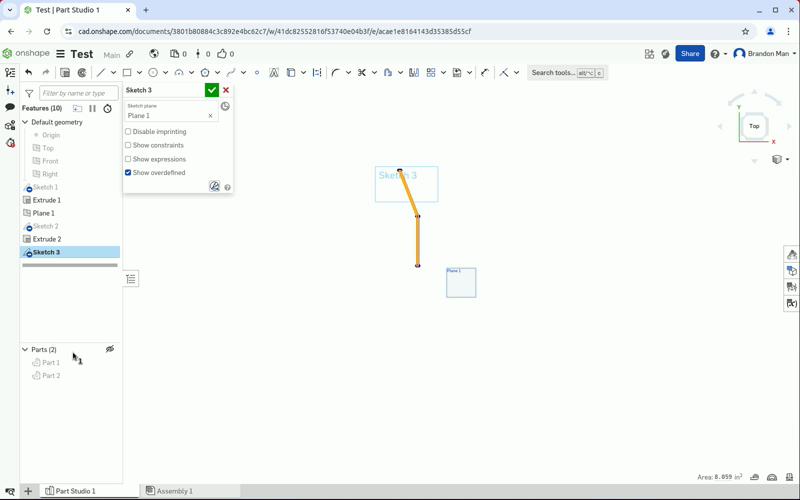
key(shift+y)
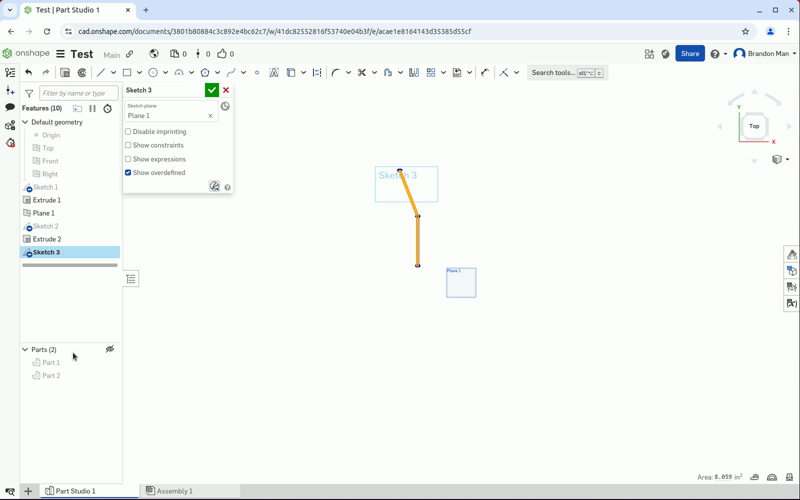
key(shift+e)
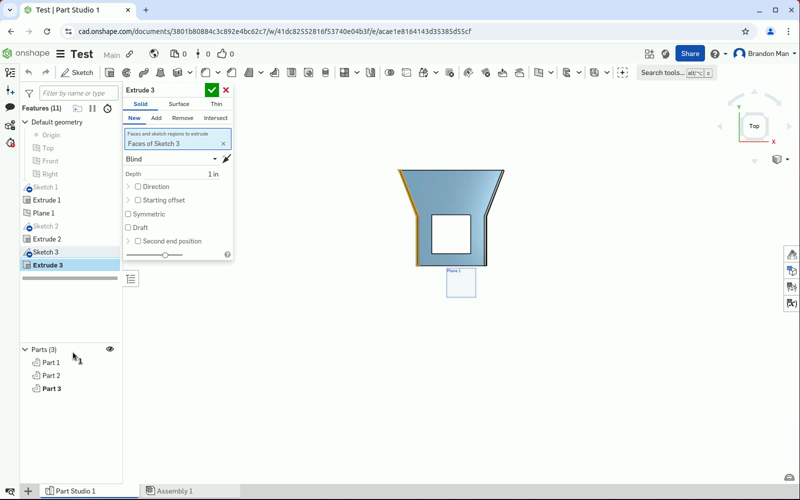
mouse_move(143, 106)
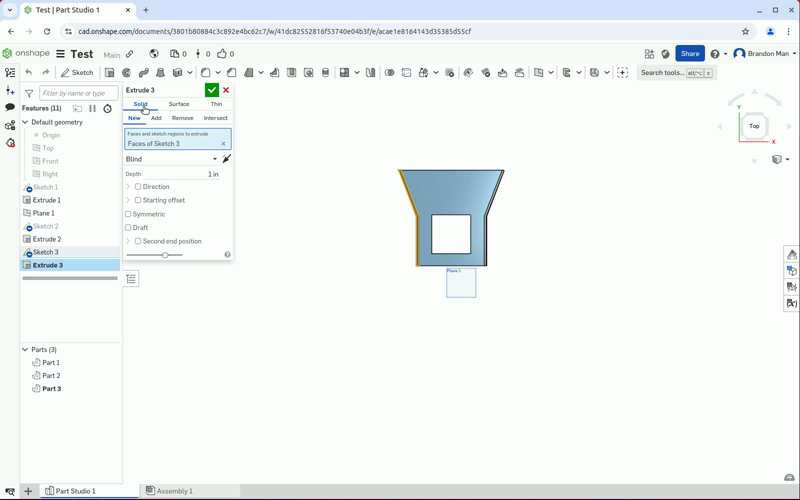
click(143, 106)
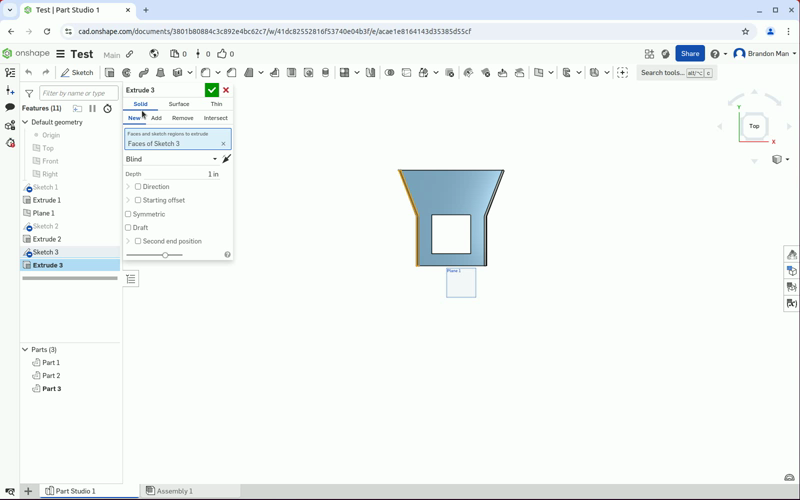
mouse_move(137, 120)
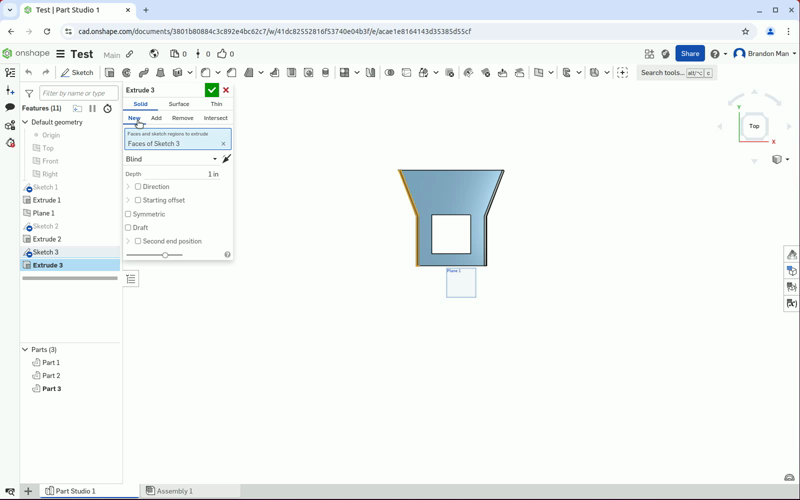
click(137, 120)
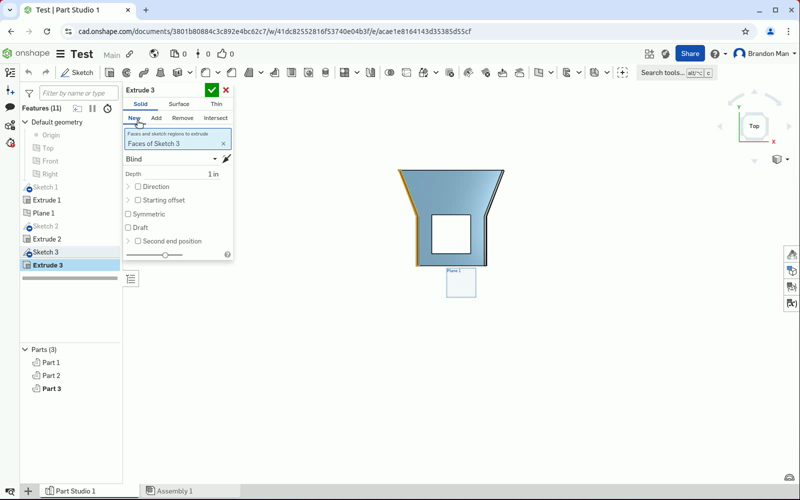
key(tab, 4)
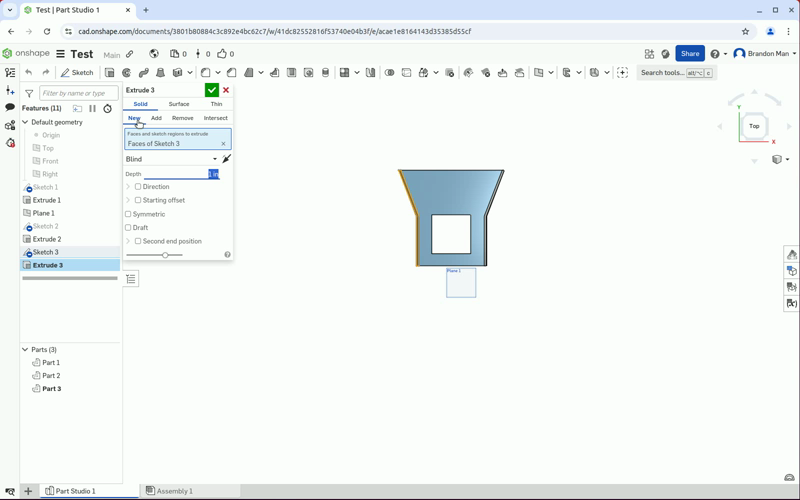
text(2.889)
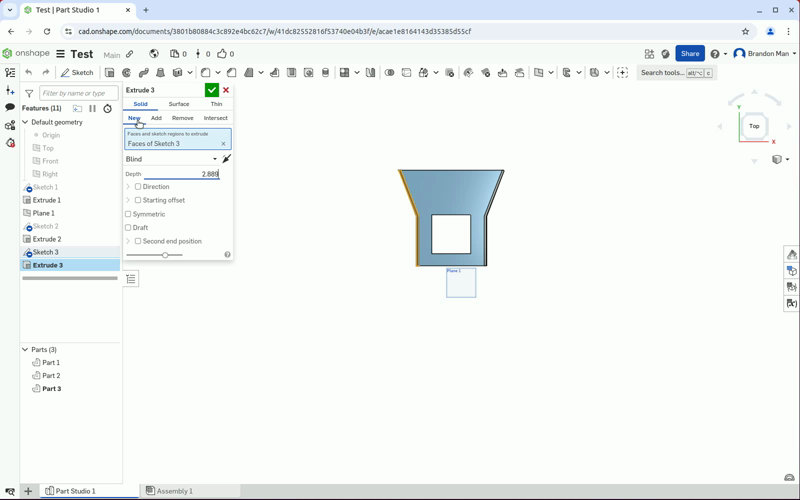
key(enter)
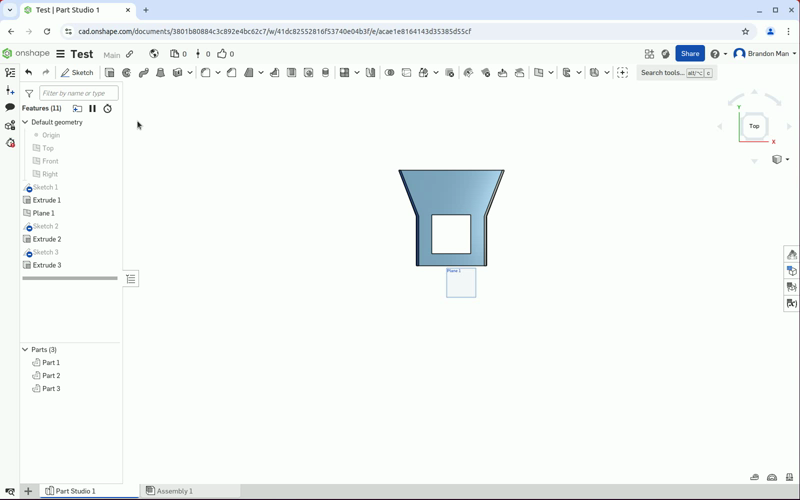
key(shift+h)
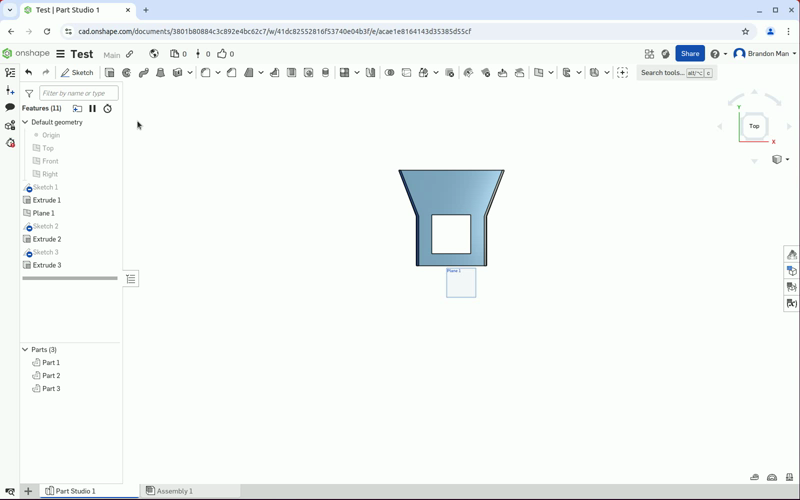
key(shift+h)
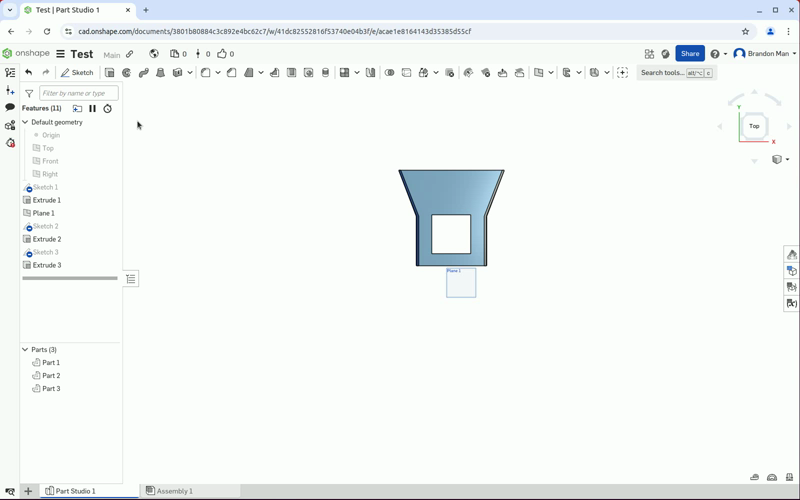
mouse_move(73, 189)
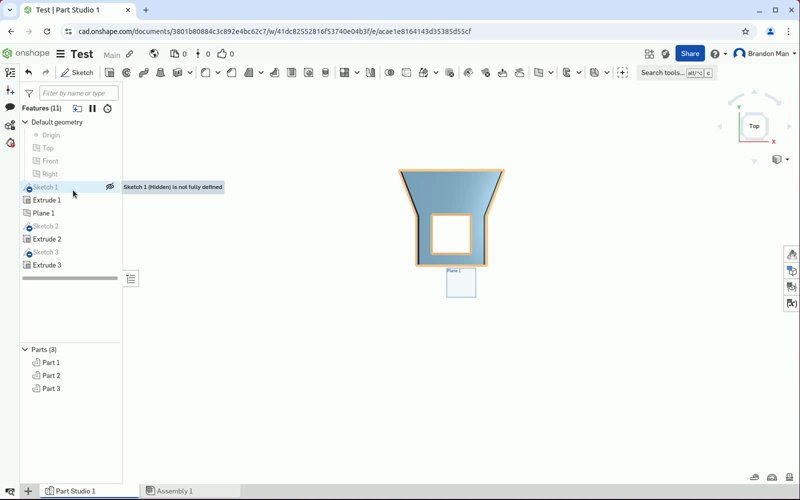
click(73, 189)
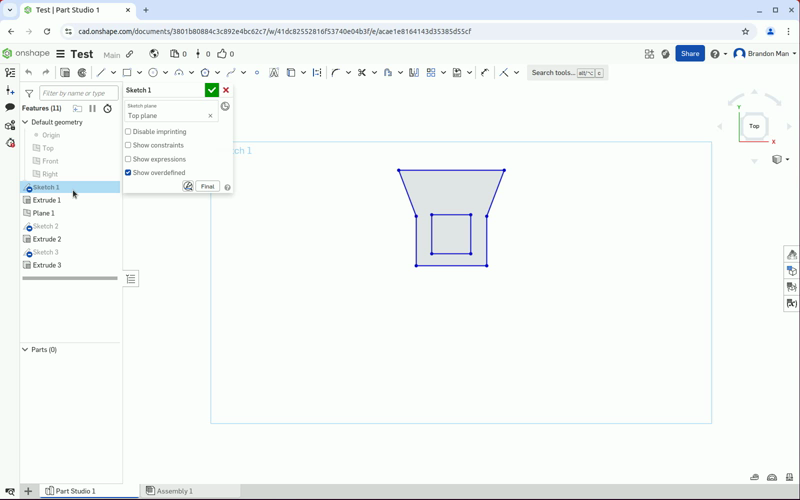
mouse_move(229, 92)
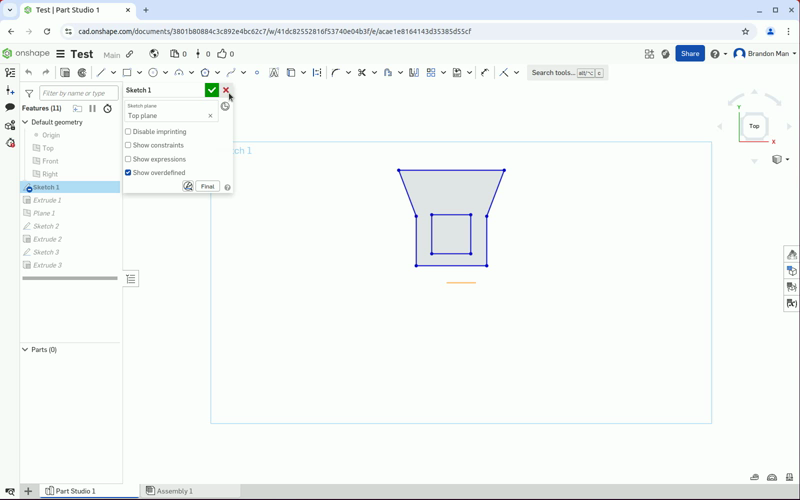
click(229, 92)
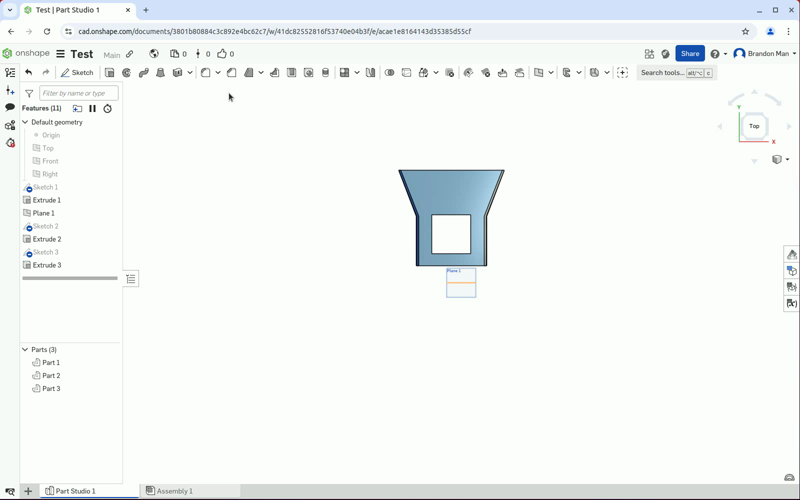
mouse_move(541, 75)
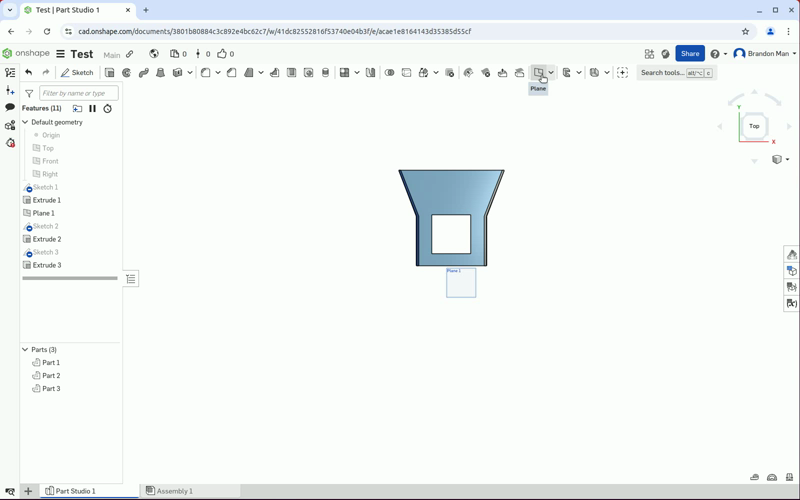
click(541, 75)
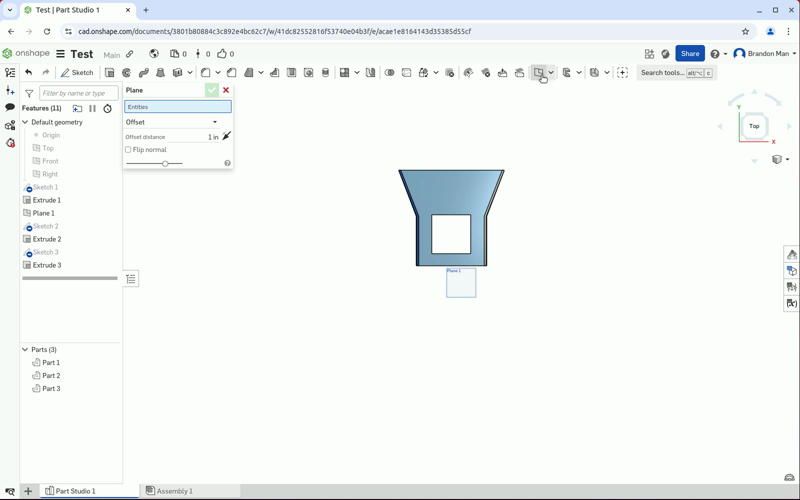
mouse_move(73, 150)
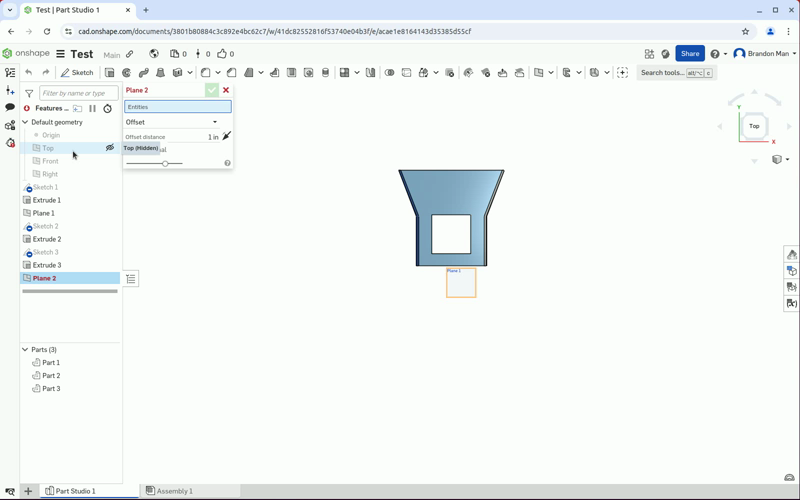
click(73, 150)
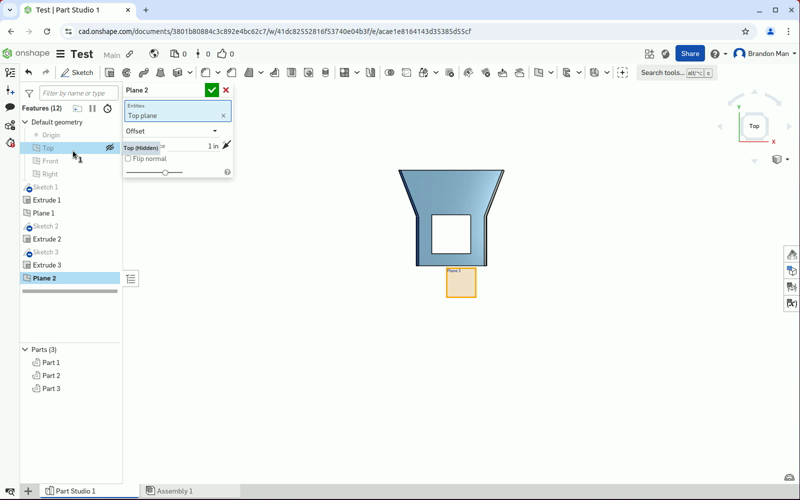
key(tab, 2)
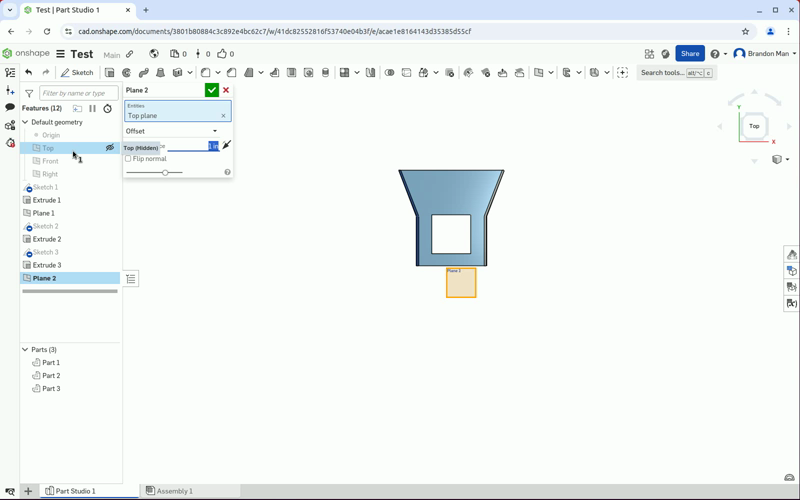
text(2.896)
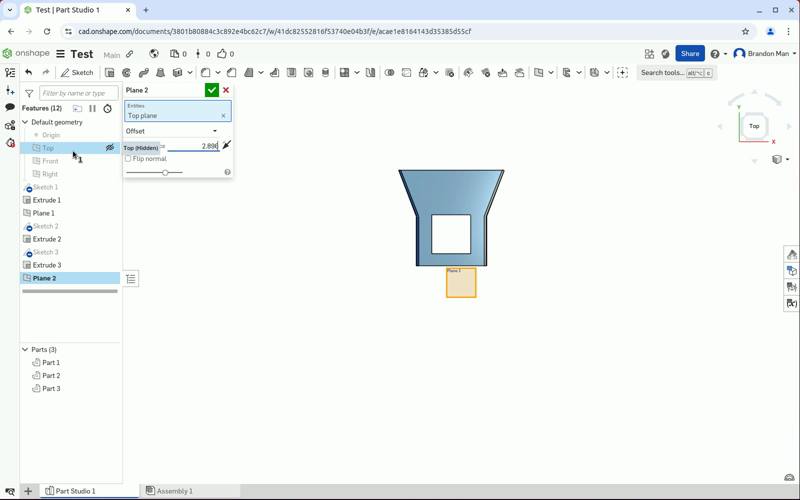
key(enter, 2)
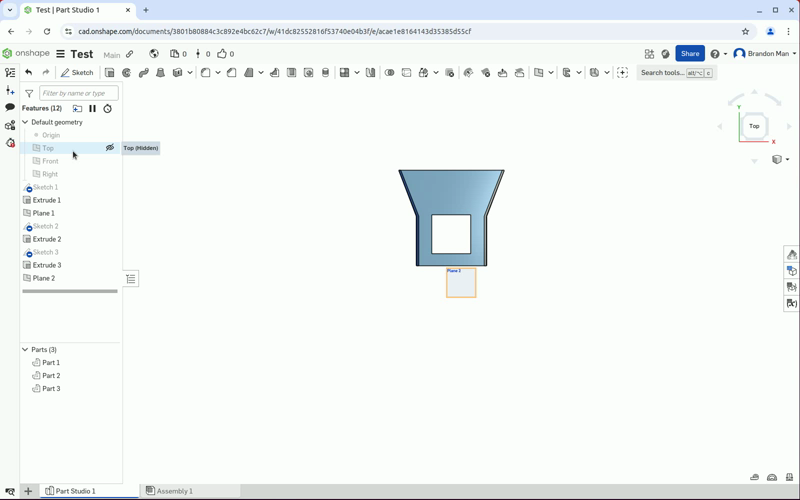
key(shift+s)
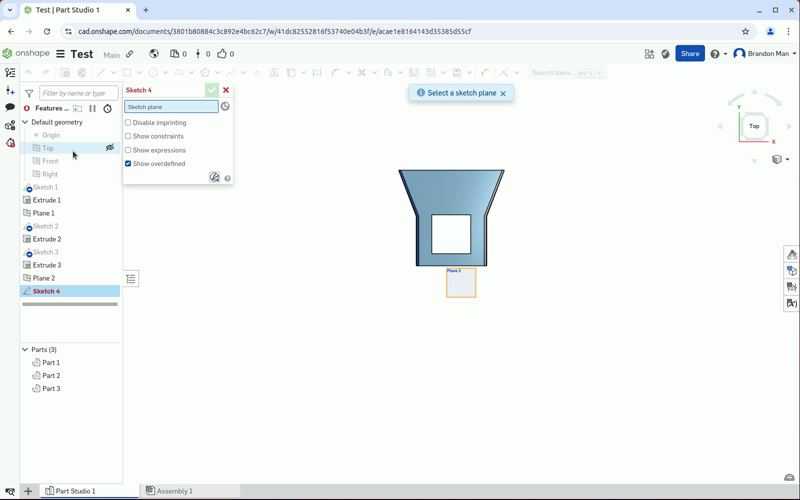
mouse_move(73, 280)
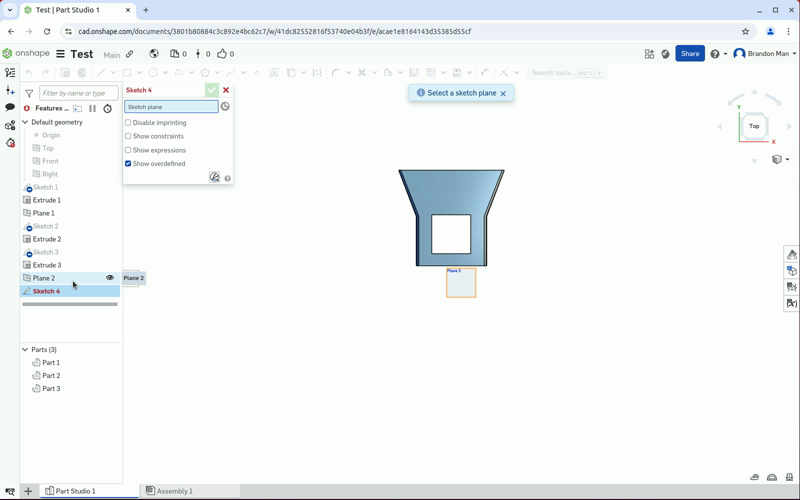
click(73, 280)
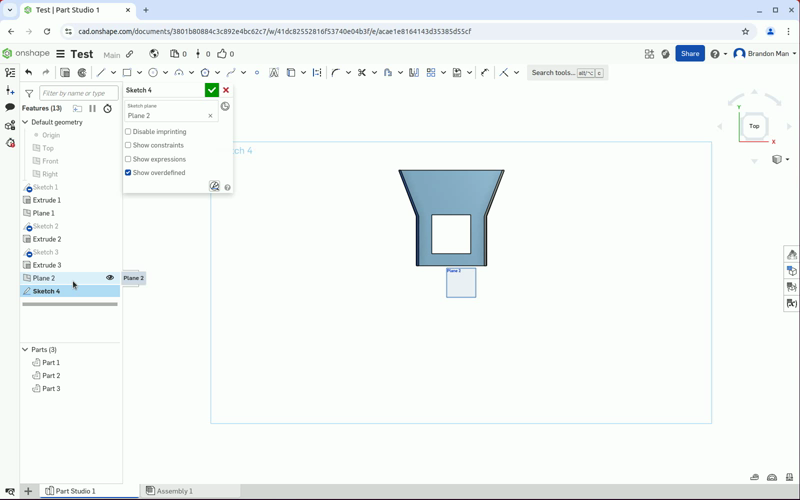
mouse_move(73, 352)
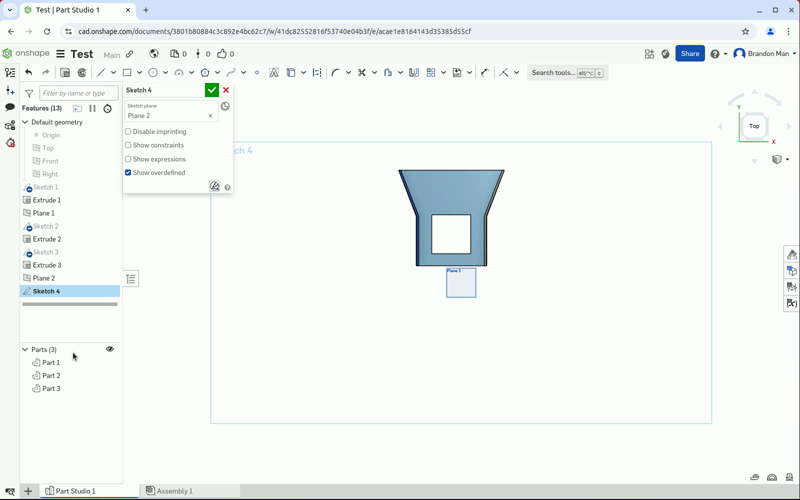
key(y)
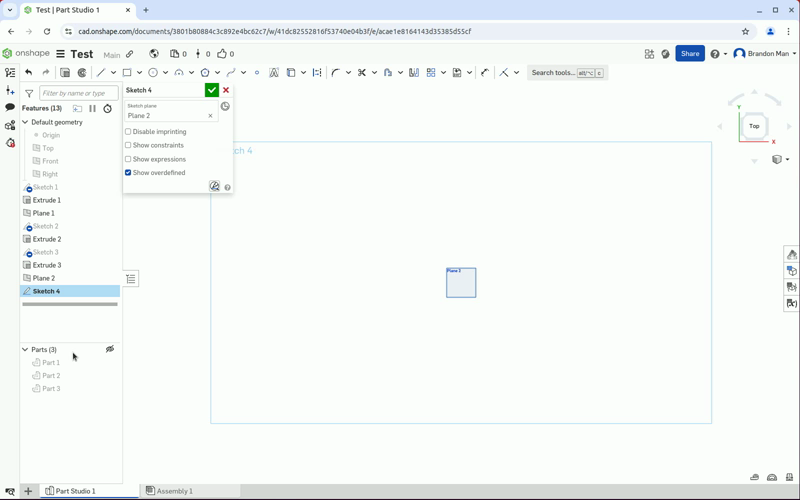
key(l)
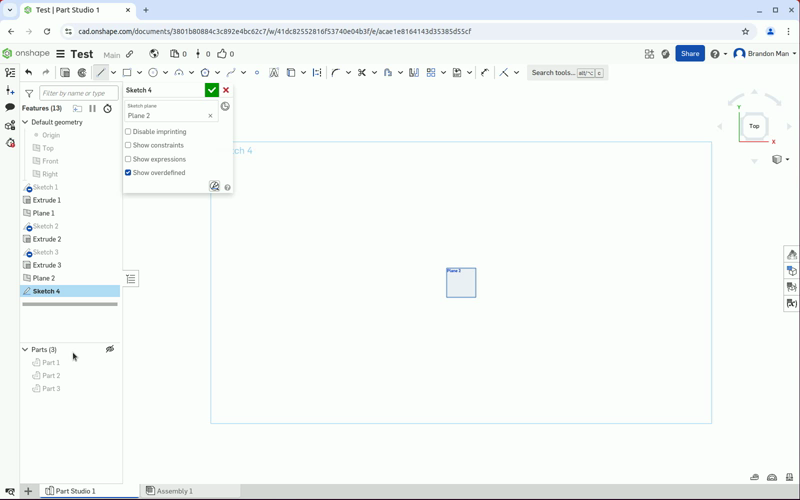
key_down(shift)
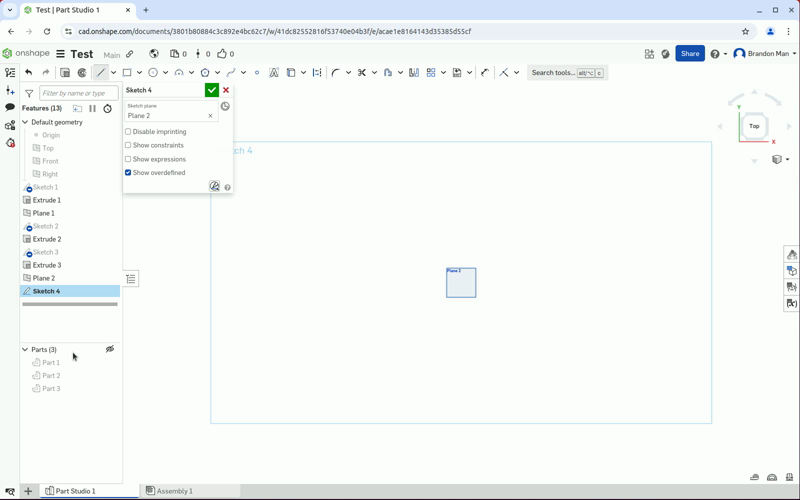
mouse_move(416, 210)
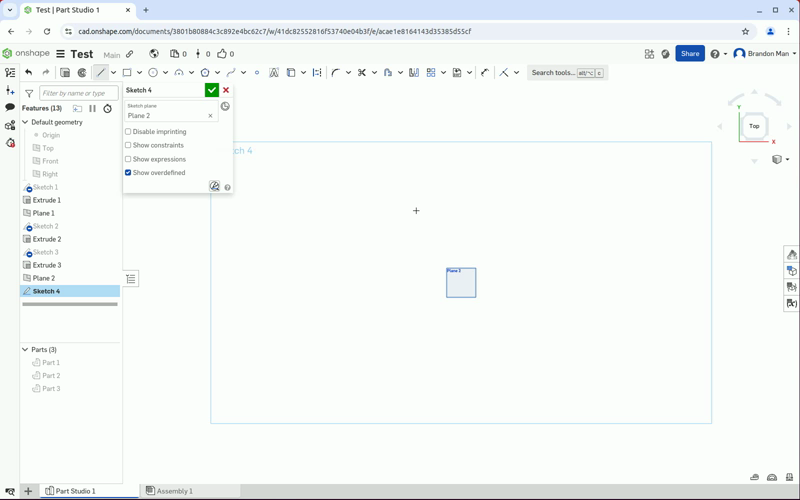
click(416, 210)
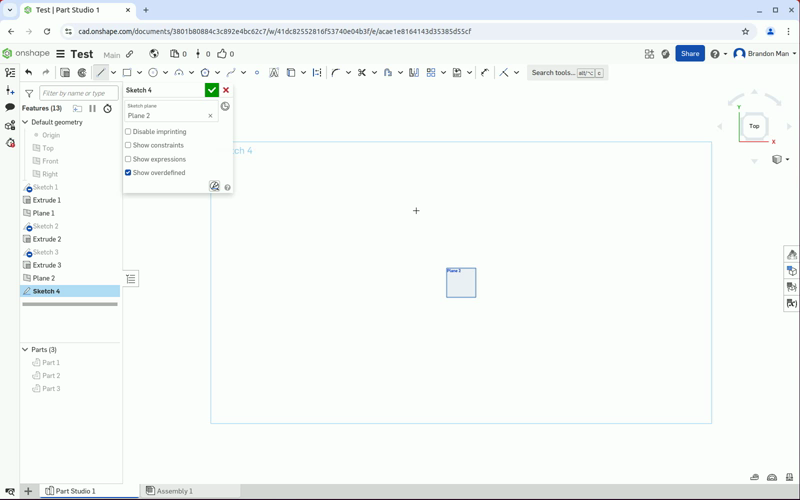
key_up(shift)
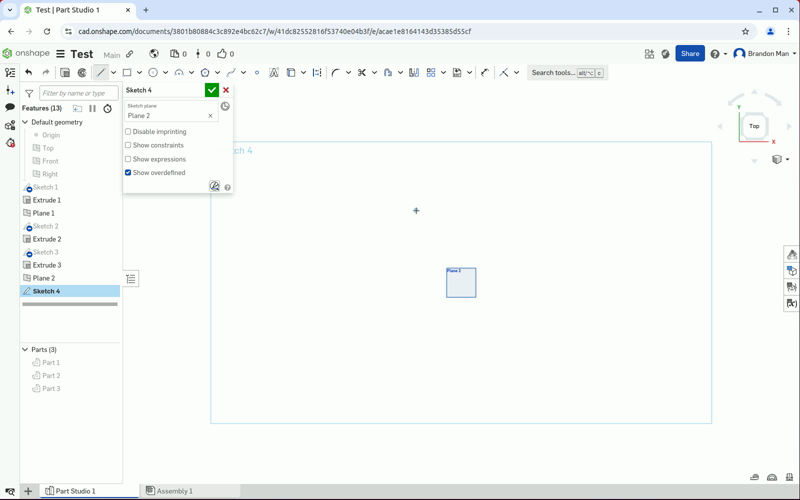
key_down(shift)
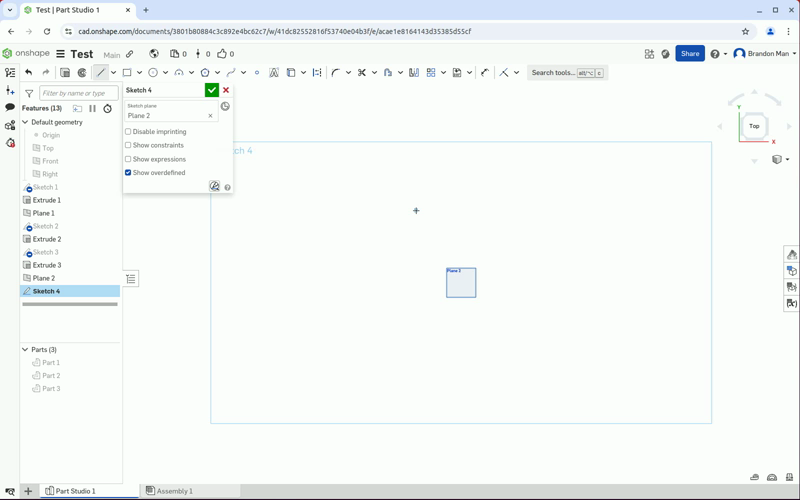
mouse_move(446, 210)
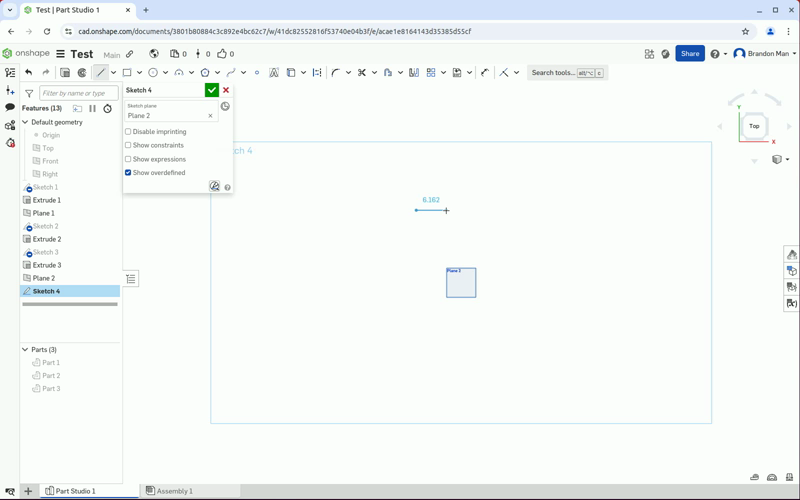
mouse_move(418, 216)
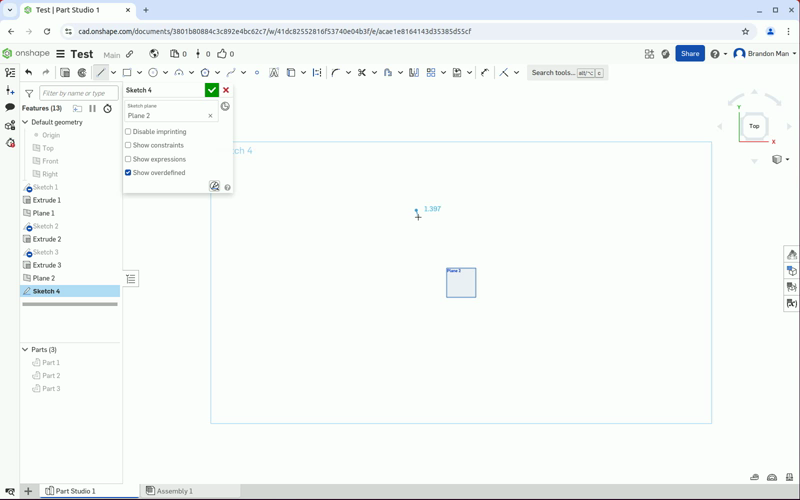
scroll(6)
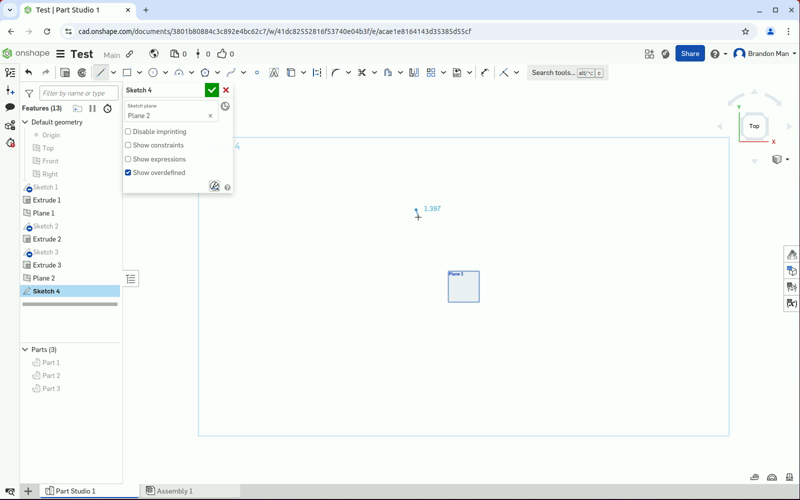
scroll(6)
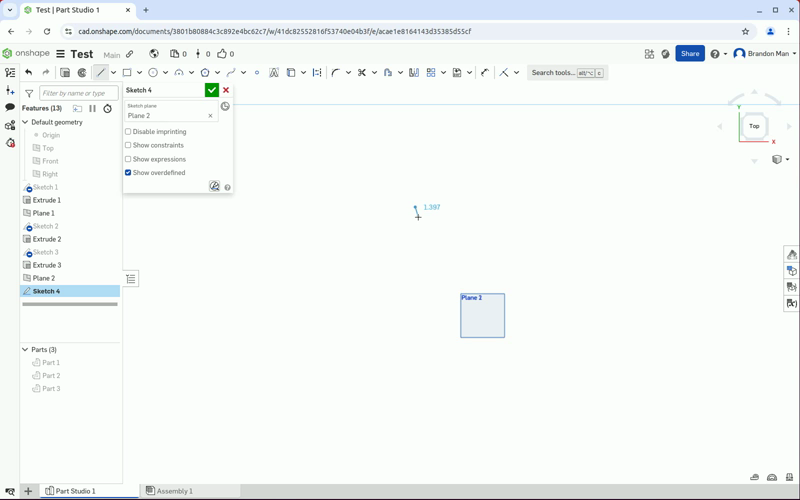
scroll(6)
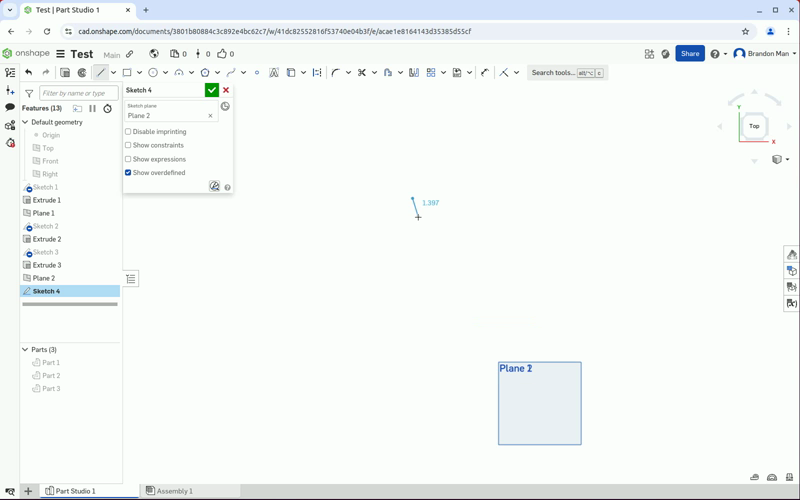
scroll(6)
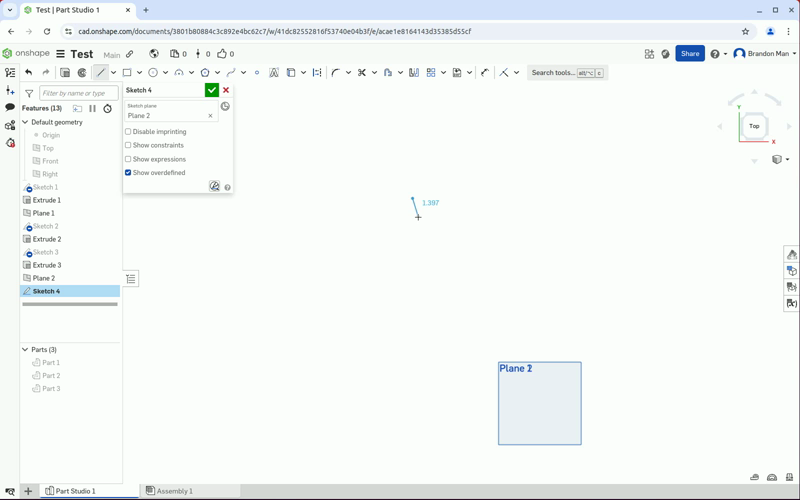
scroll(6)
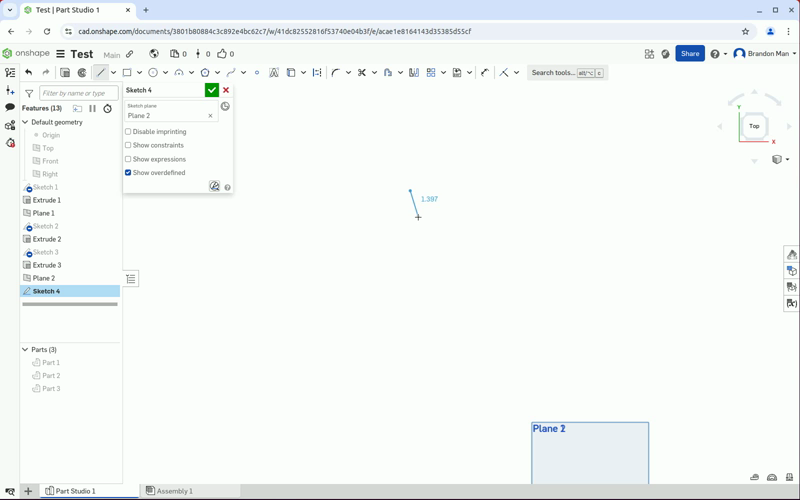
scroll(6)
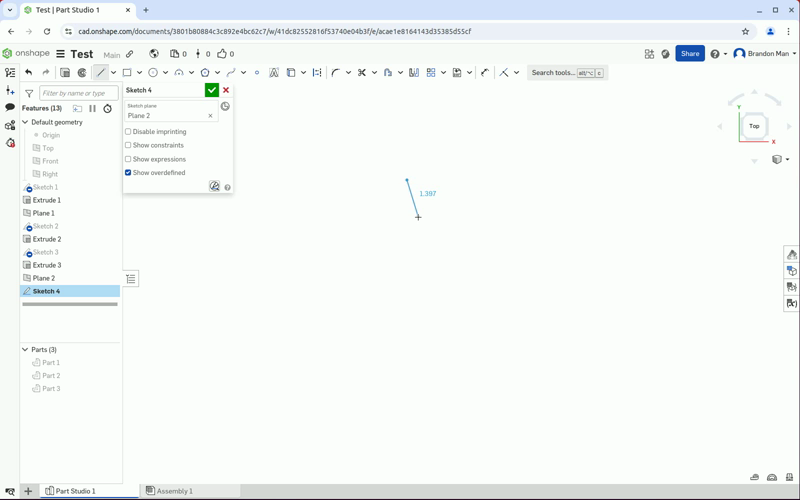
scroll(6)
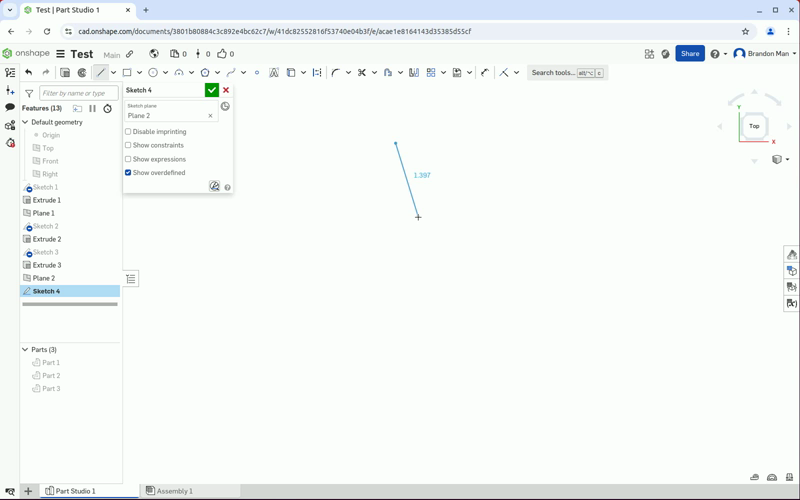
click(418, 216)
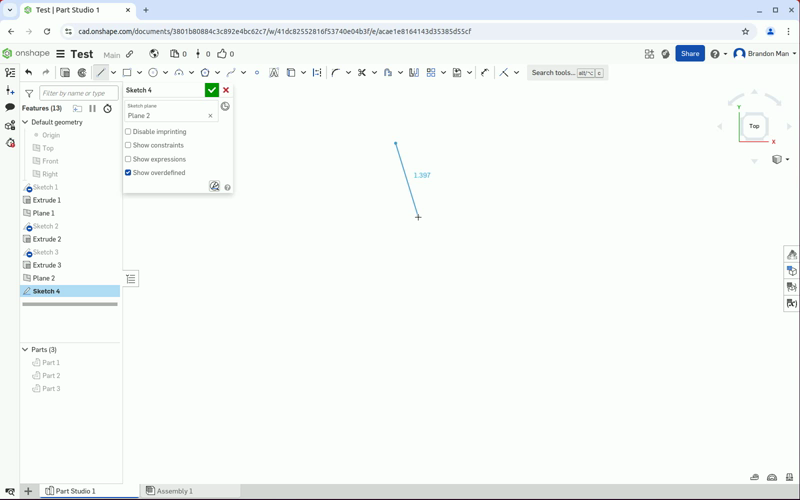
scroll(-6)
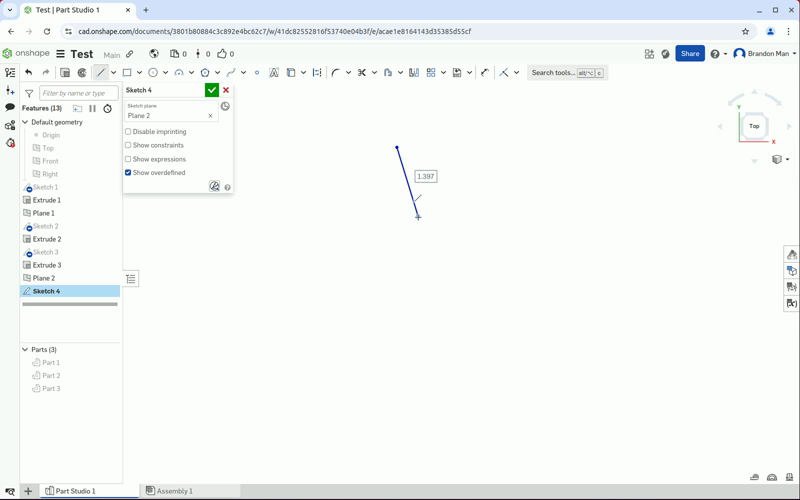
scroll(-6)
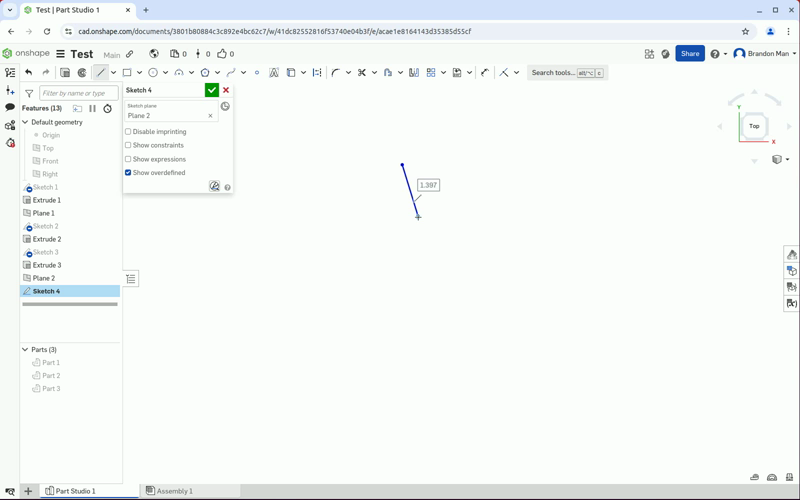
scroll(-6)
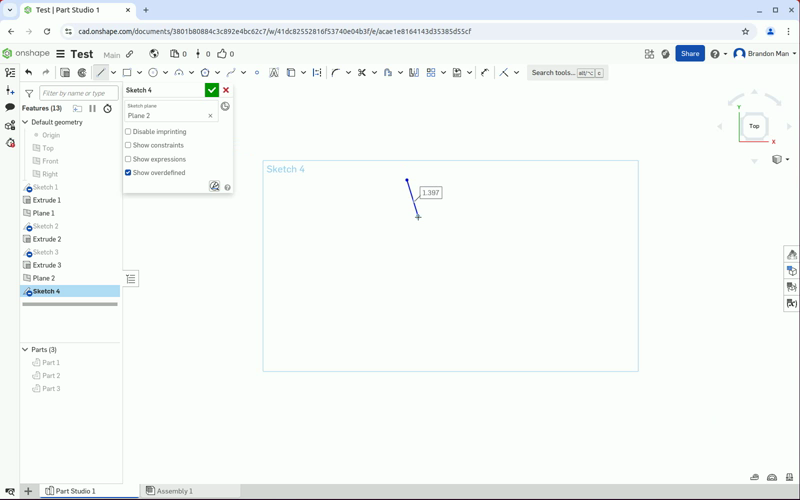
scroll(-6)
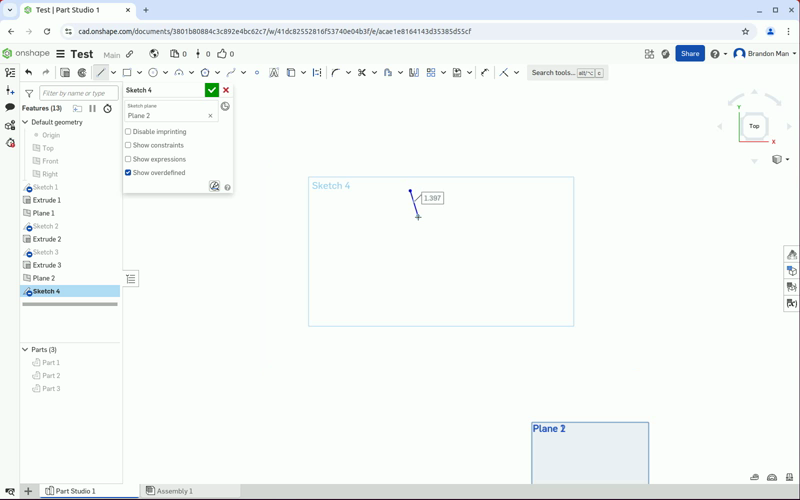
scroll(-6)
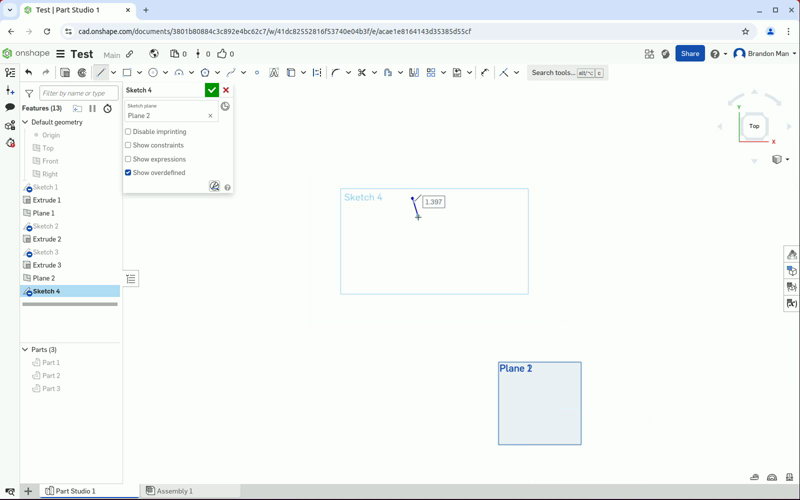
scroll(-6)
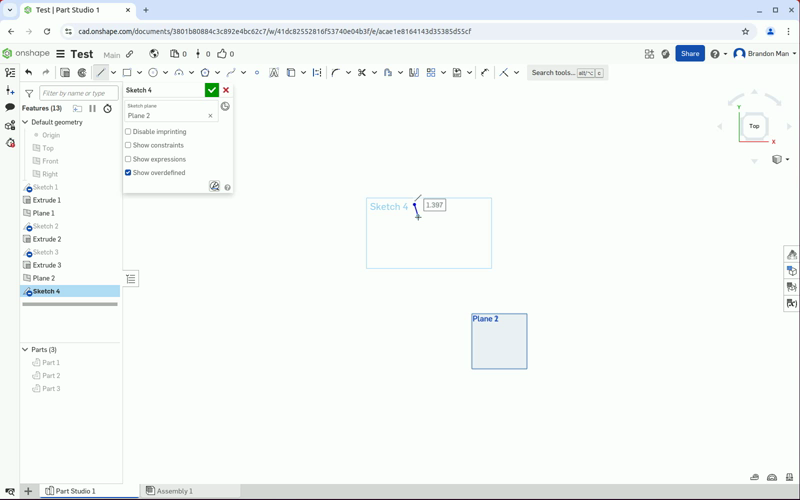
scroll(-6)
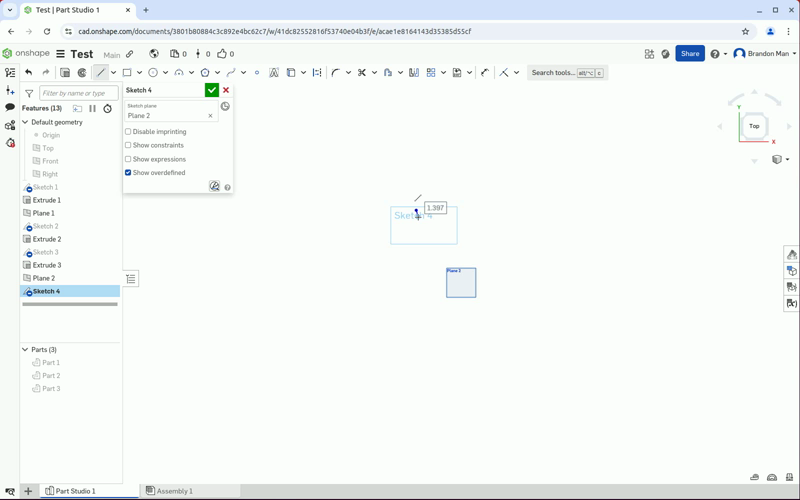
key_up(shift)
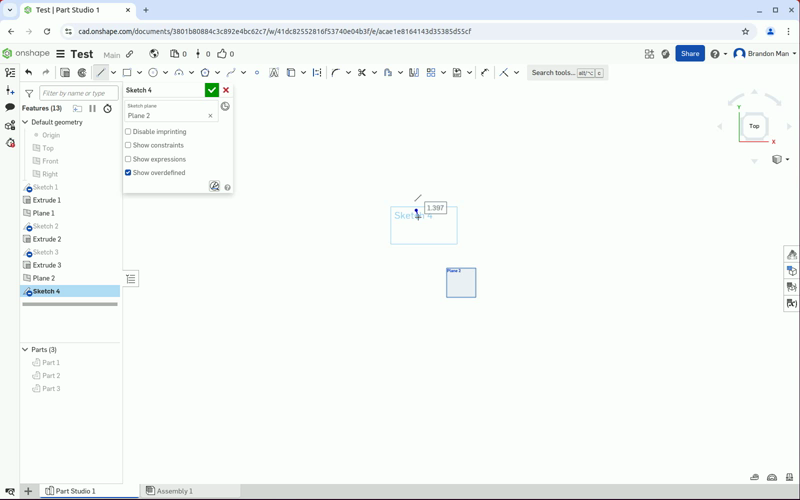
key_down(shift)
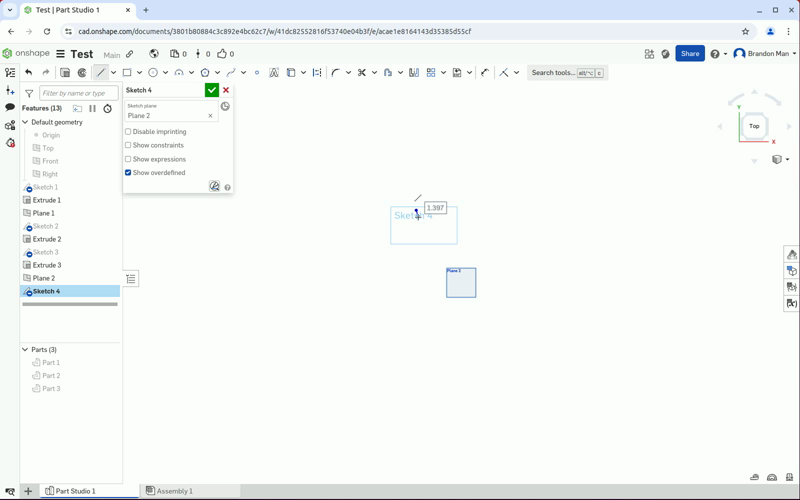
mouse_move(486, 216)
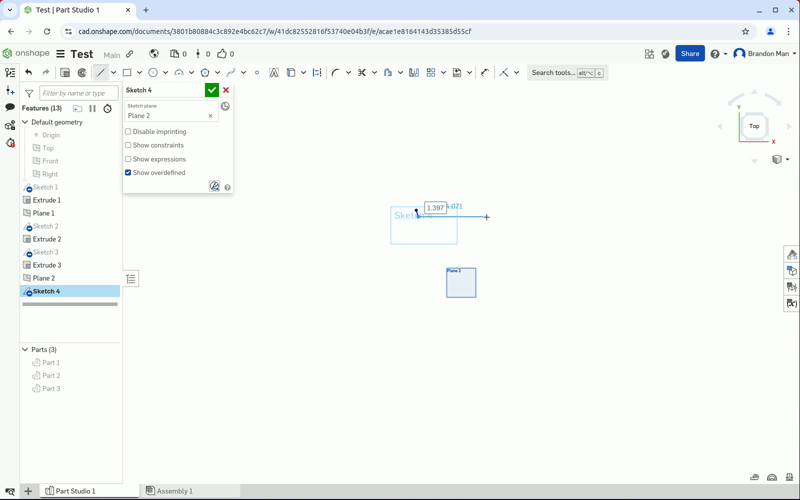
click(486, 216)
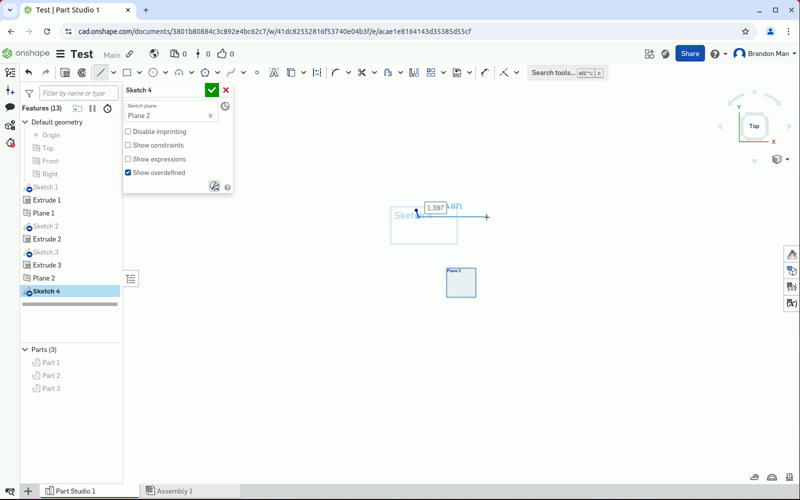
key_up(shift)
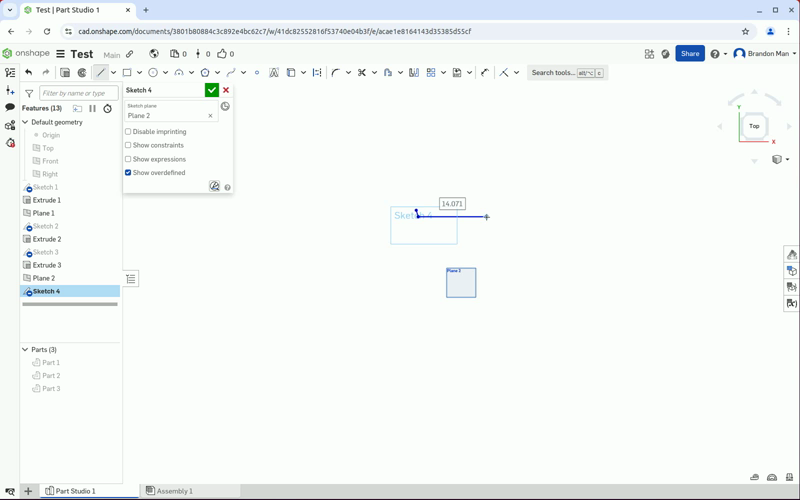
key_down(shift)
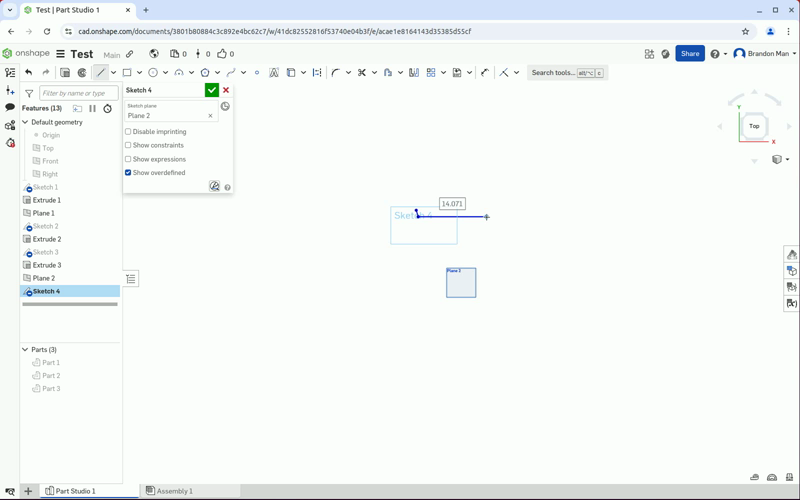
mouse_move(516, 216)
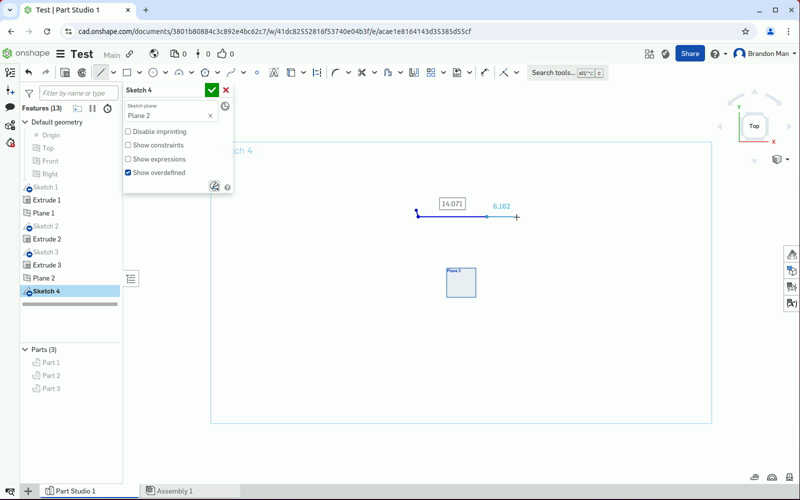
mouse_move(489, 210)
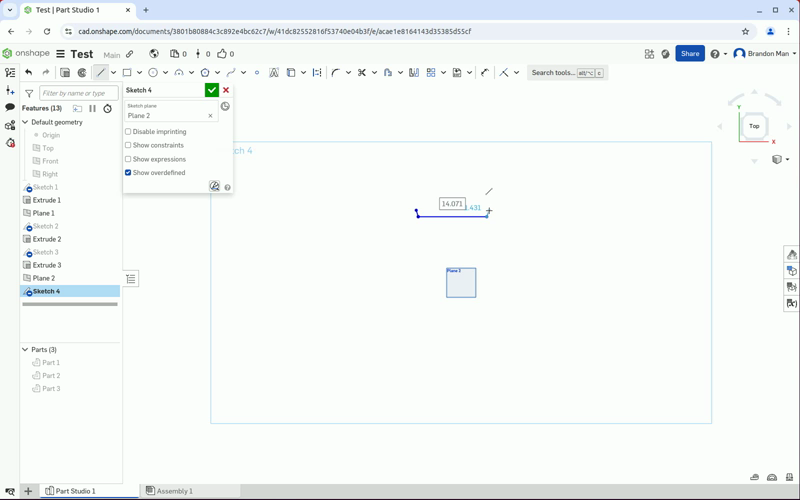
scroll(6)
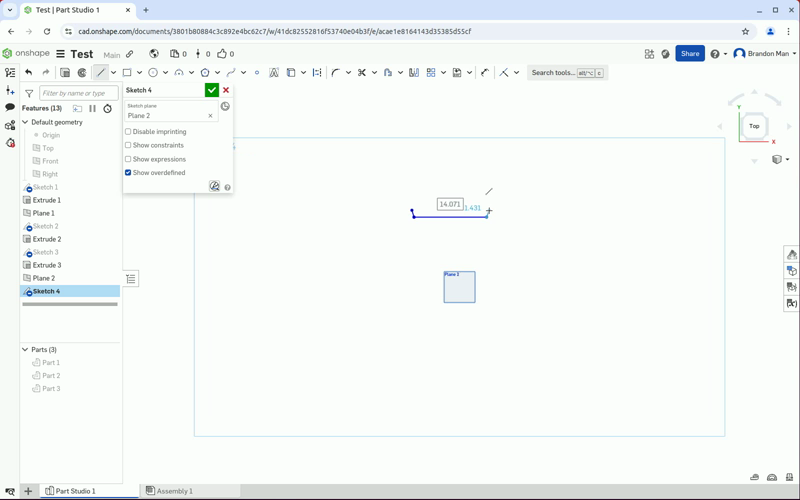
scroll(6)
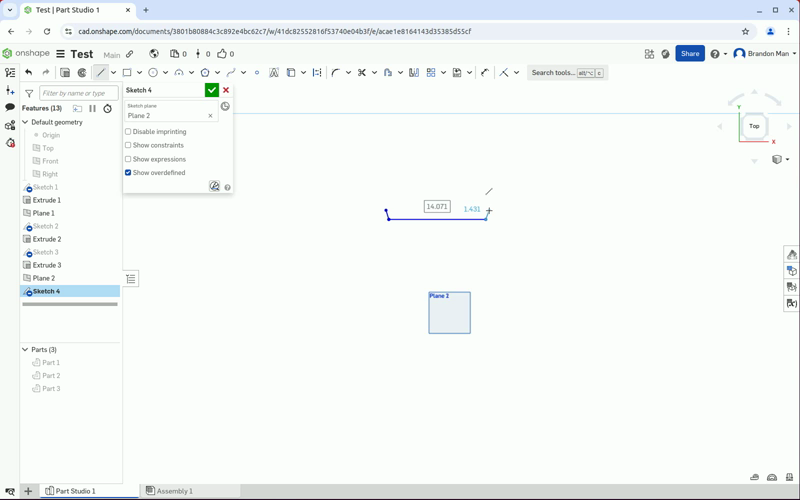
scroll(6)
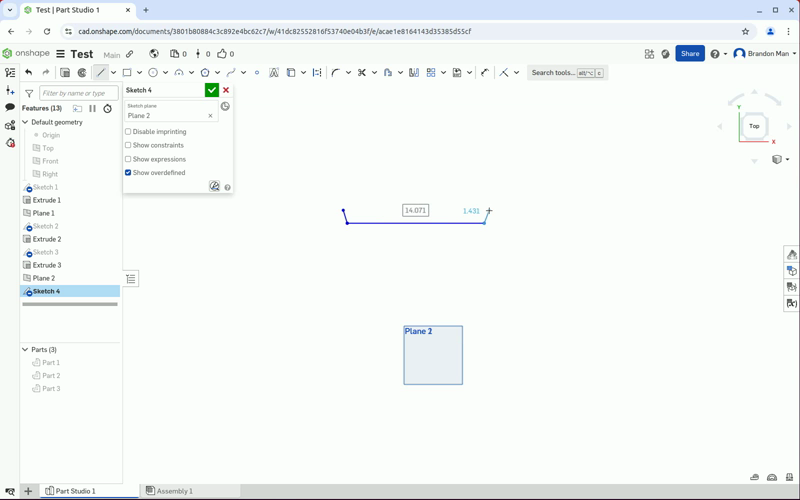
scroll(6)
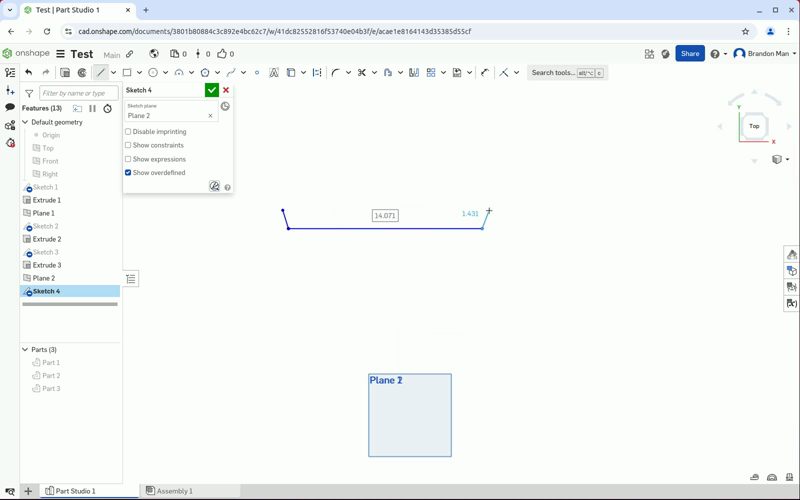
scroll(6)
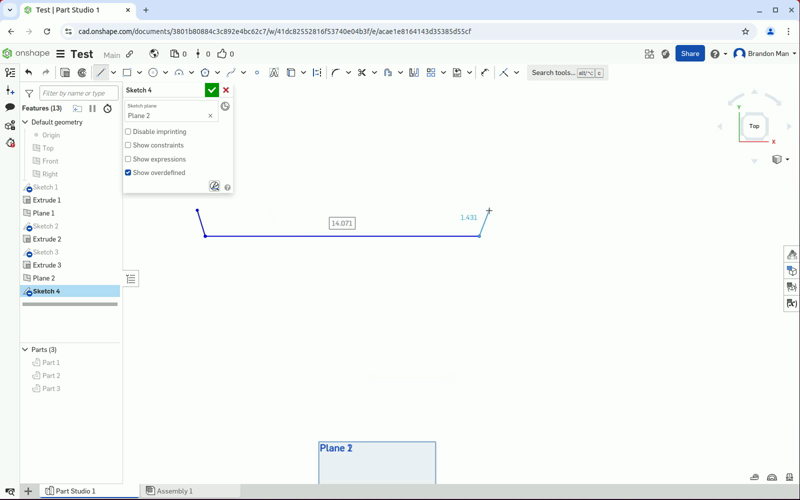
scroll(6)
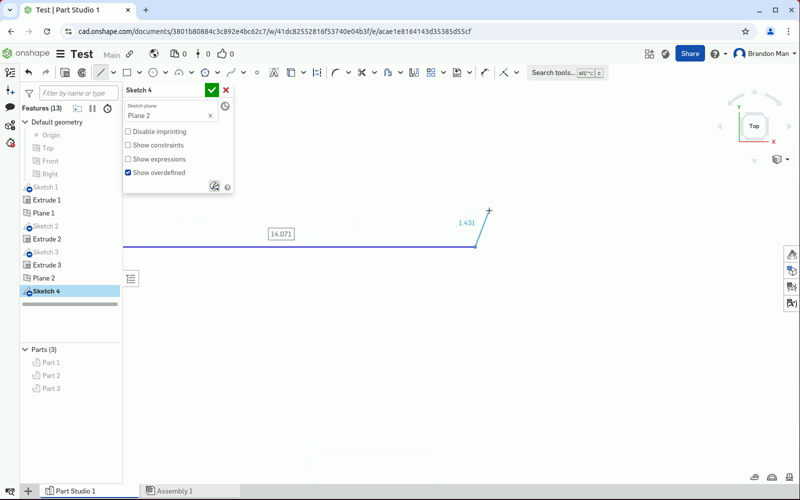
scroll(6)
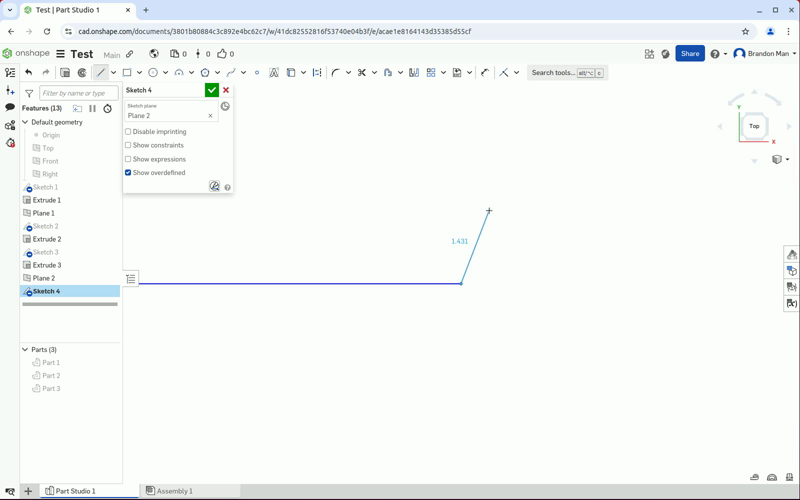
click(489, 210)
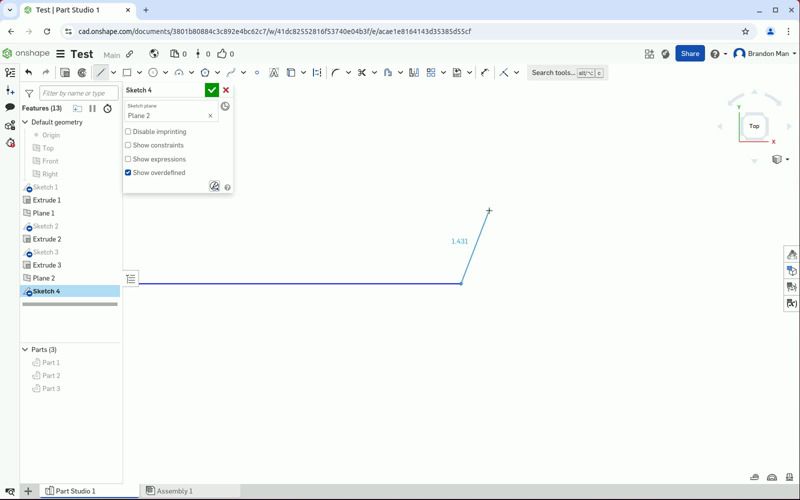
scroll(-6)
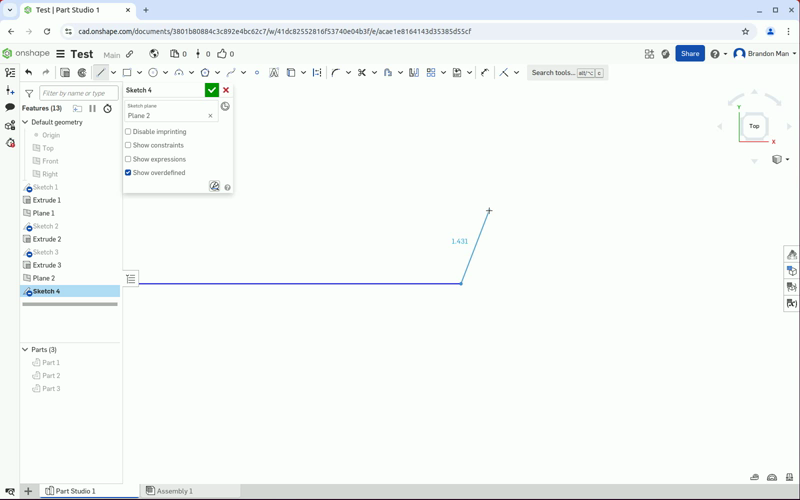
scroll(-6)
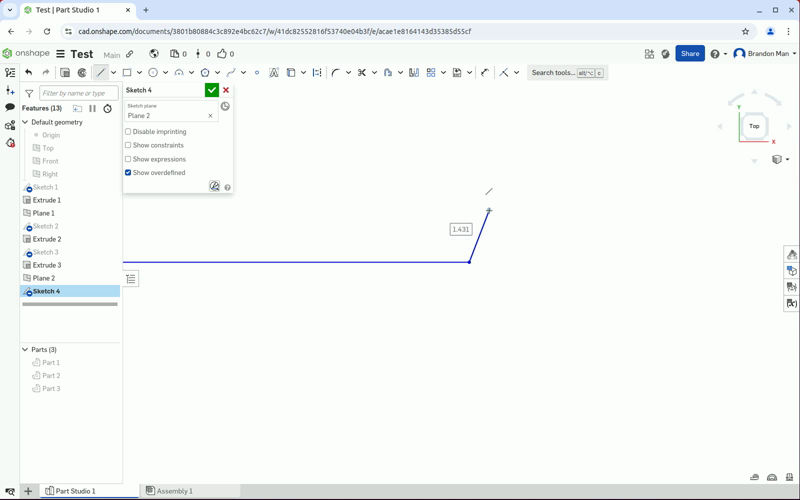
scroll(-6)
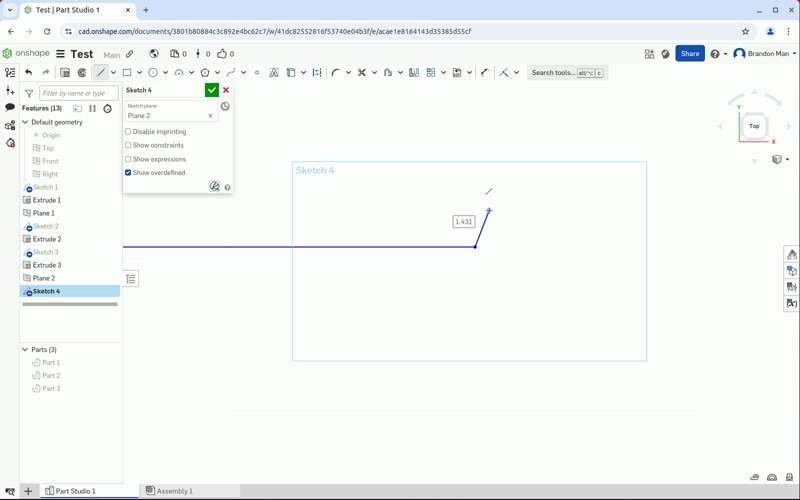
scroll(-6)
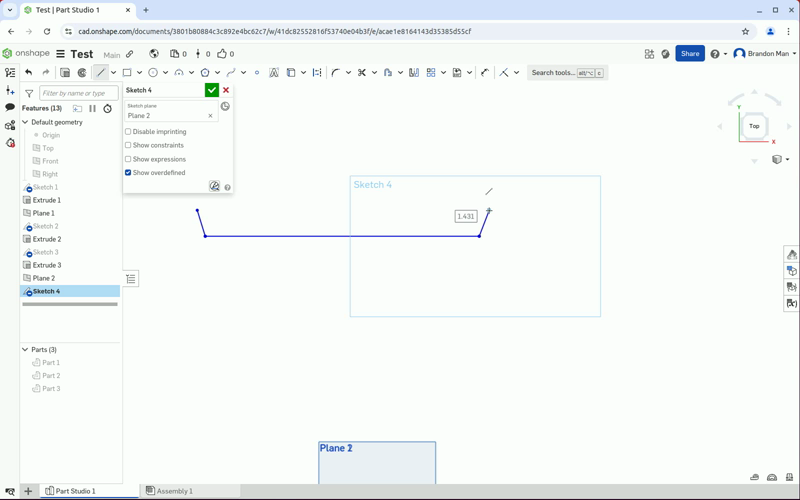
scroll(-6)
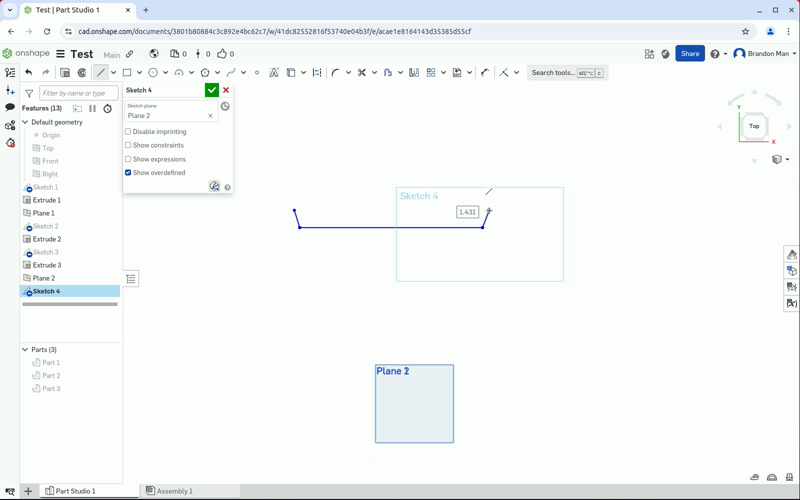
scroll(-6)
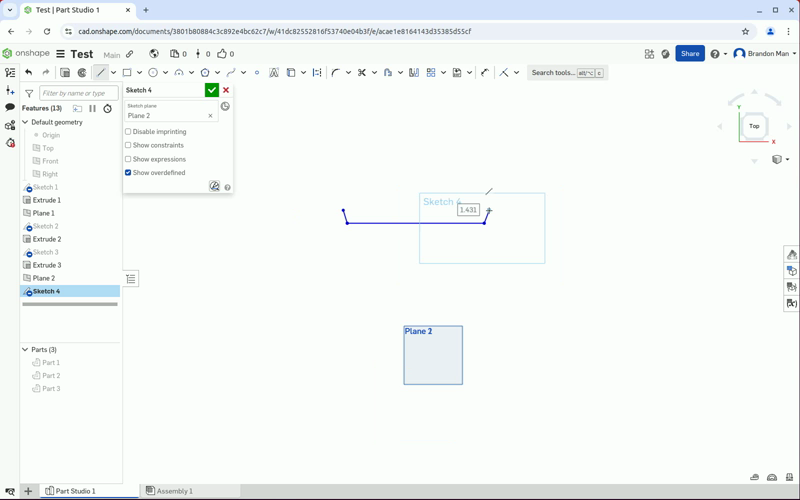
scroll(-6)
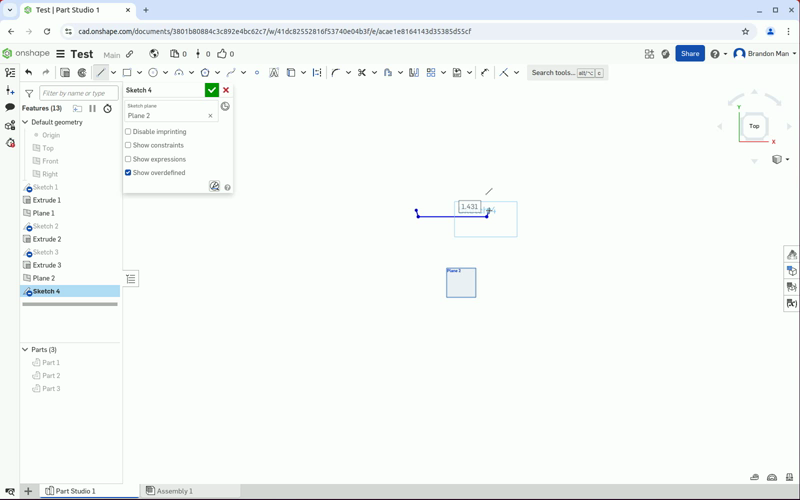
key_up(shift)
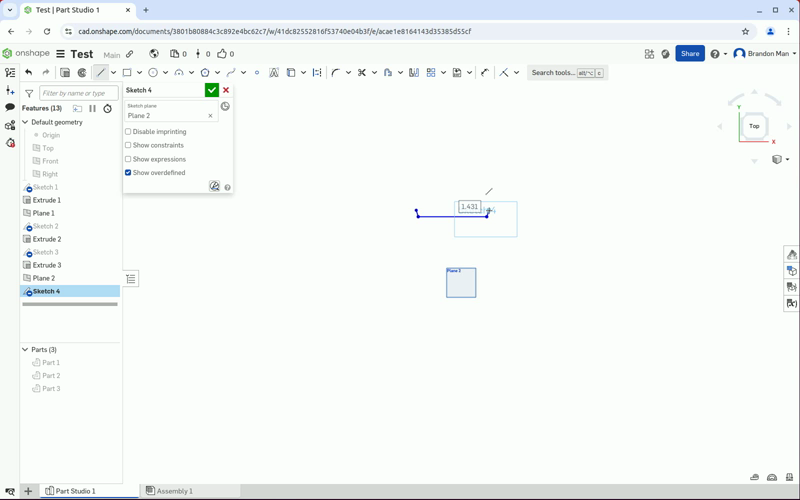
key_down(shift)
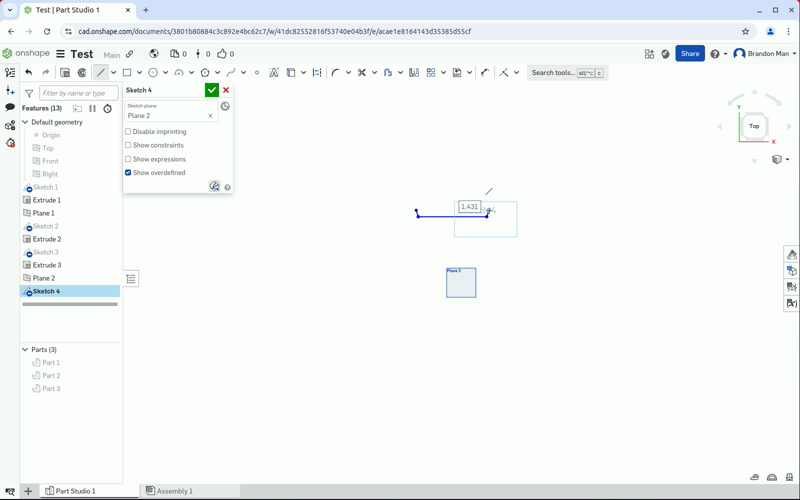
mouse_move(416, 210)
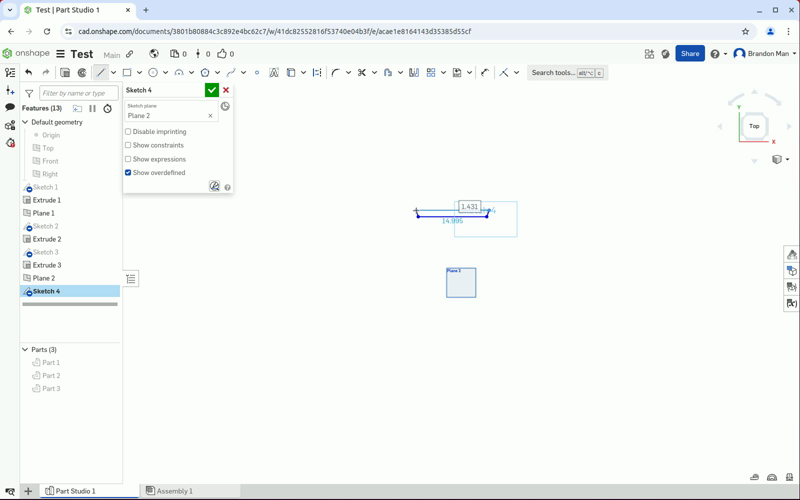
key_up(shift)
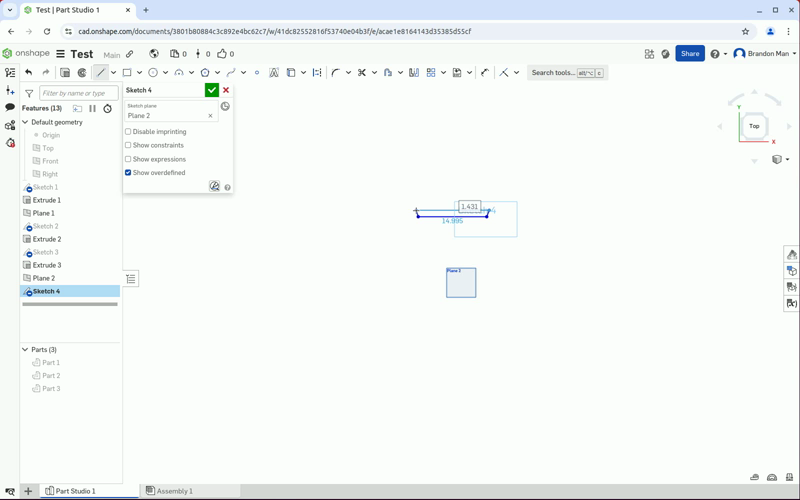
click(416, 210)
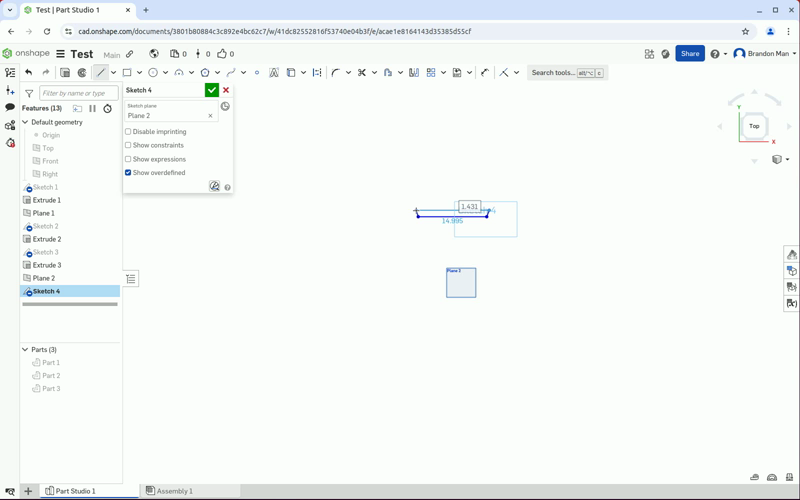
key(esc)
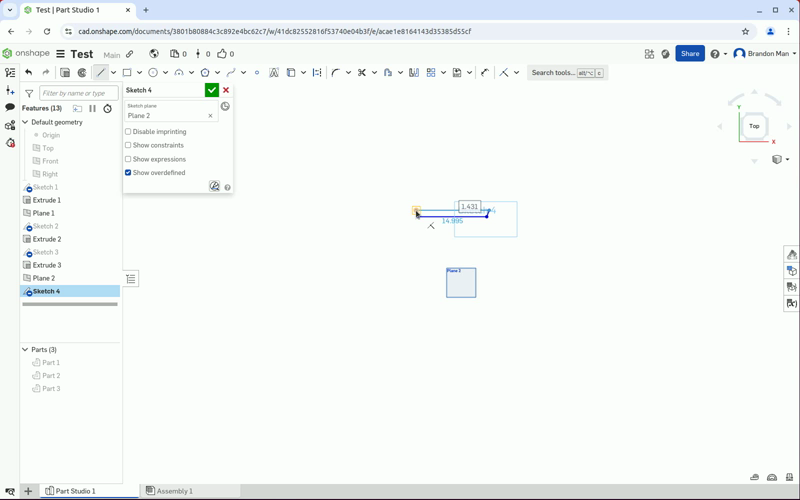
mouse_move(425, 213)
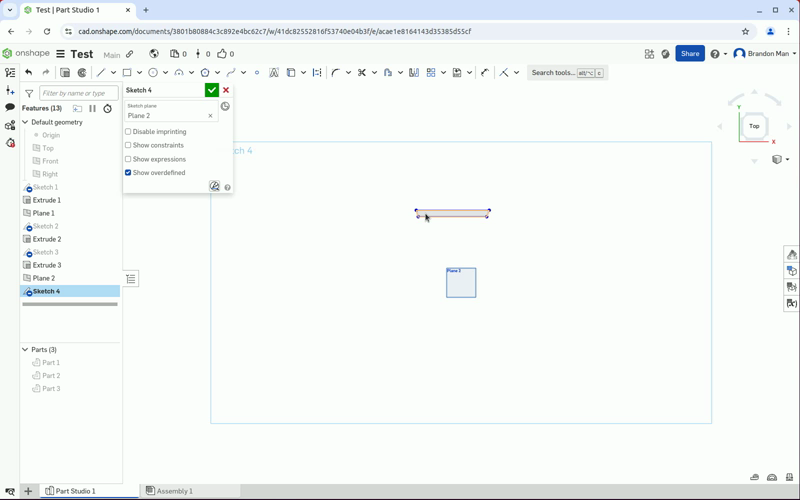
scroll(6)
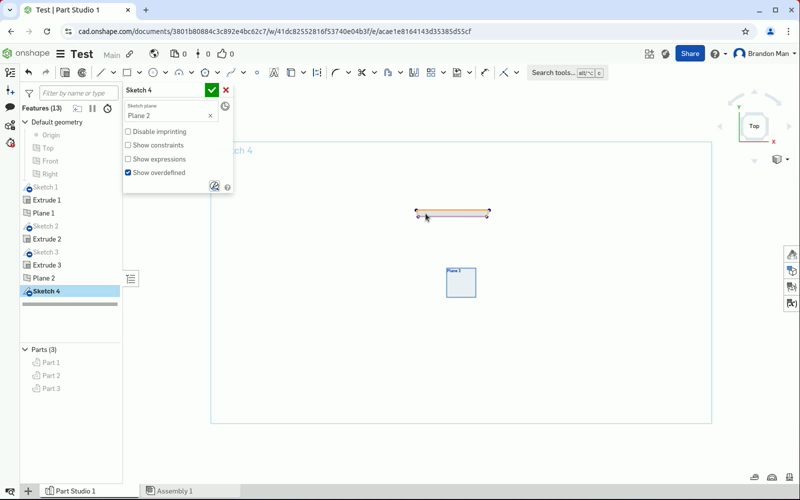
scroll(6)
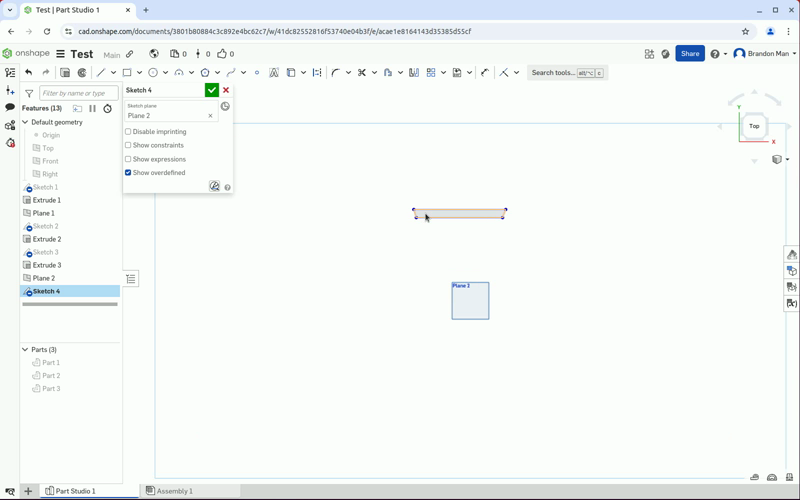
scroll(6)
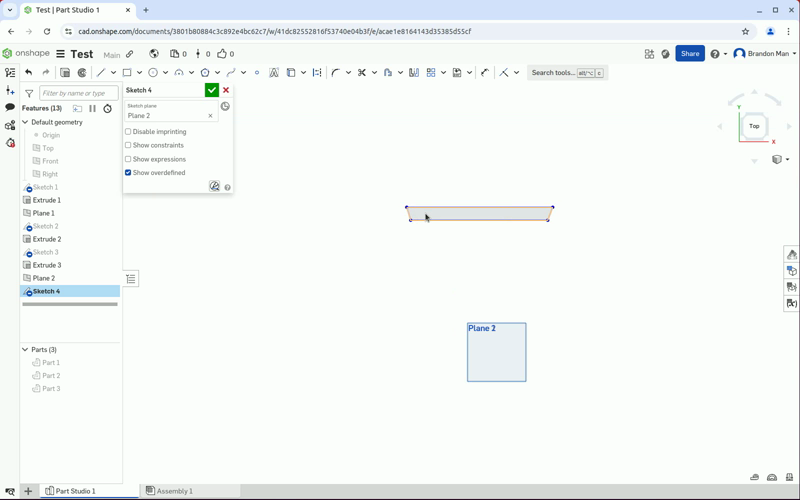
scroll(6)
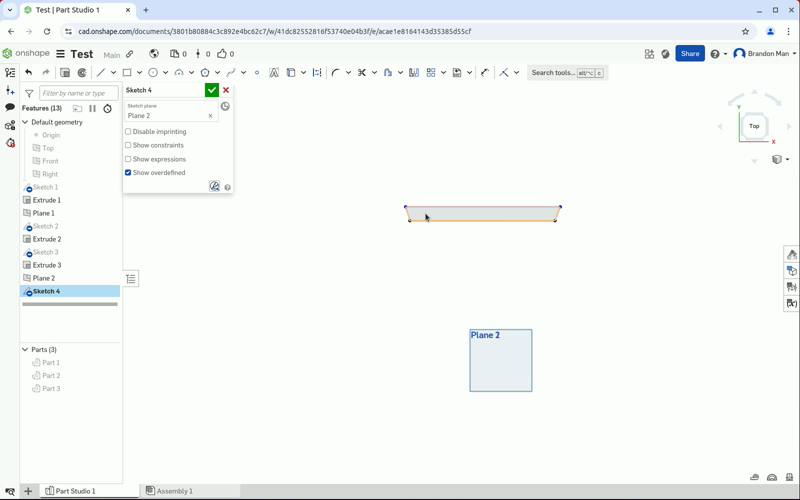
scroll(6)
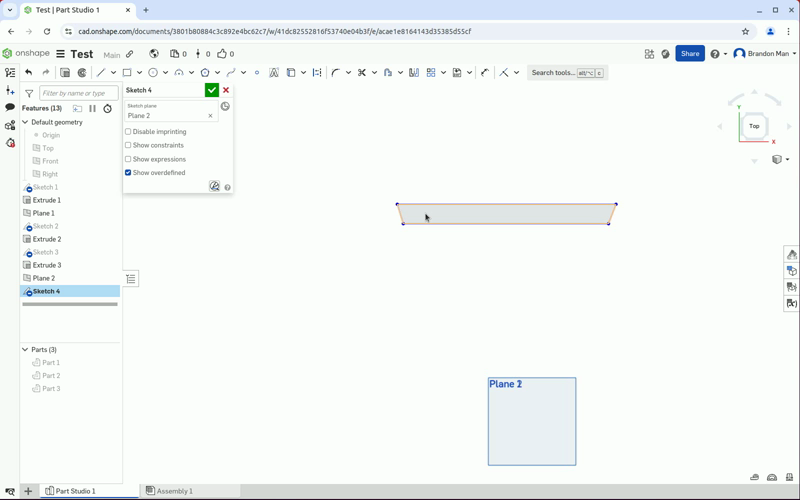
scroll(6)
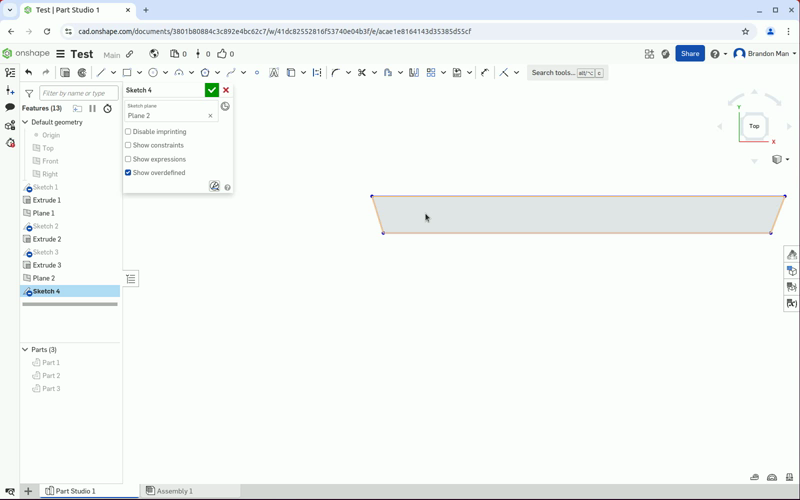
scroll(6)
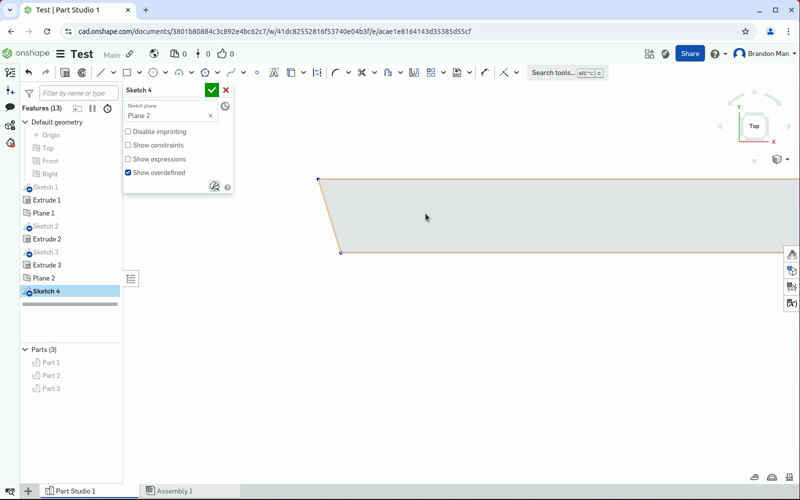
click(425, 213)
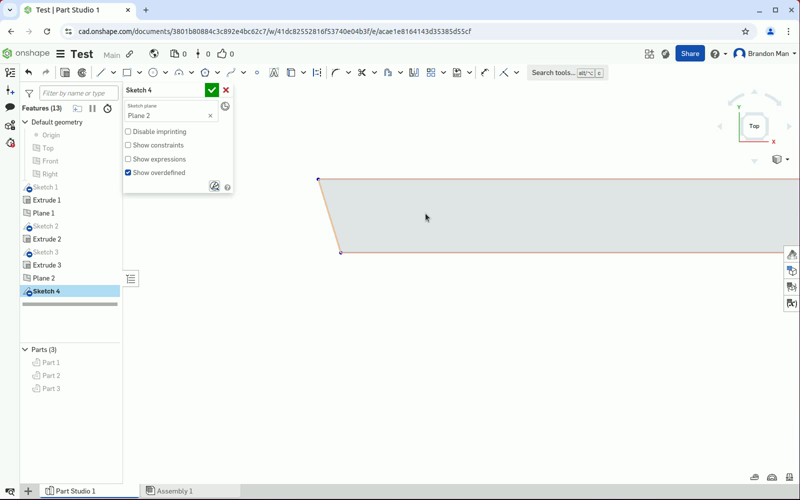
scroll(-6)
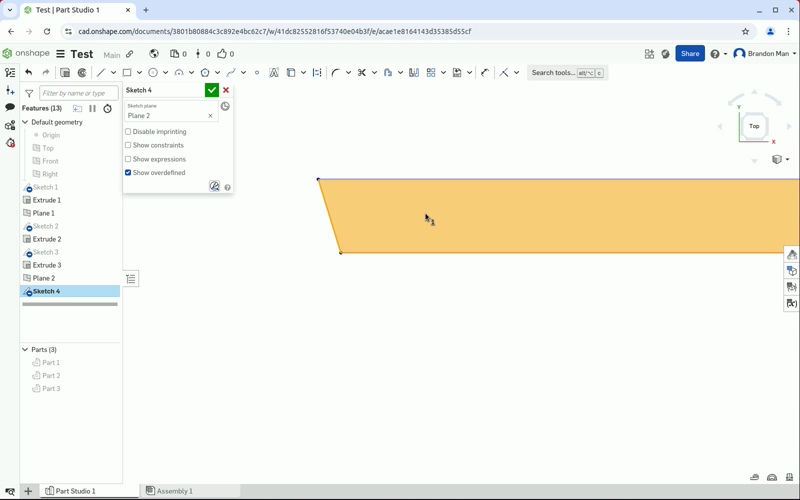
scroll(-6)
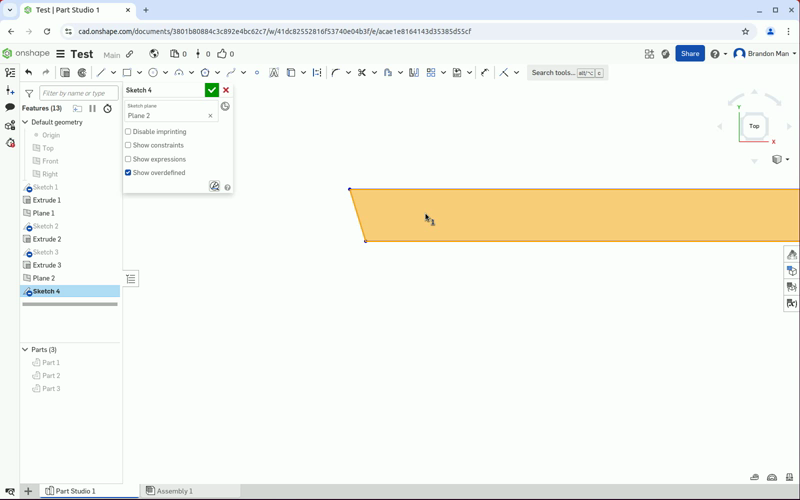
scroll(-6)
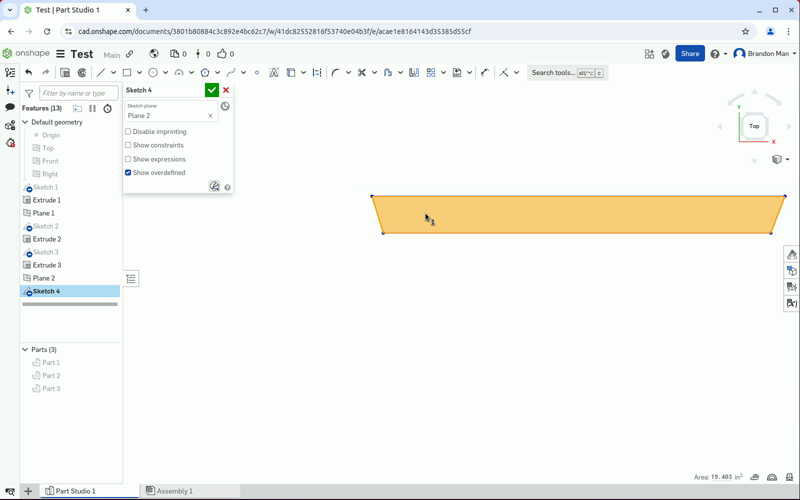
scroll(-6)
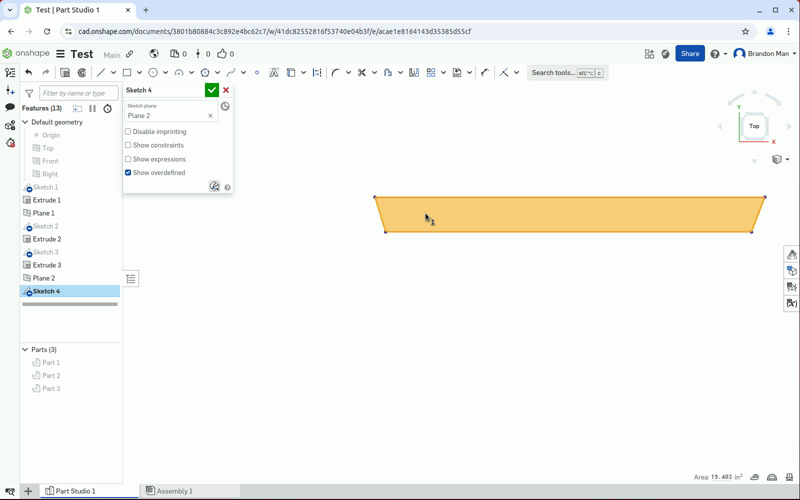
scroll(-6)
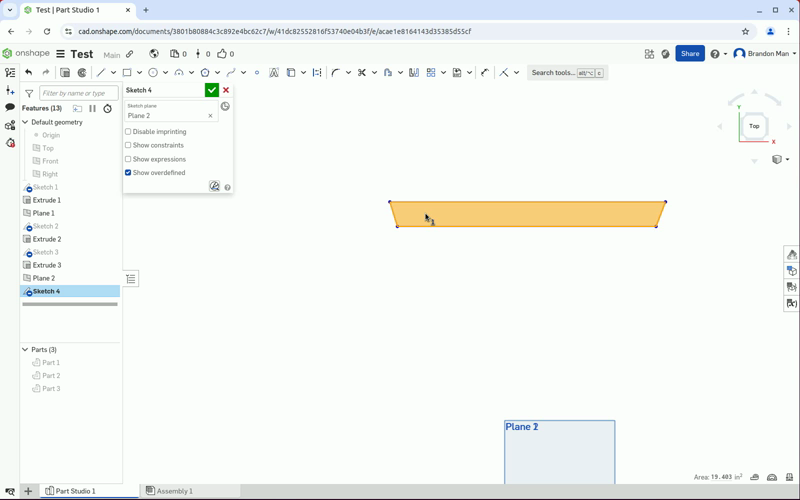
scroll(-6)
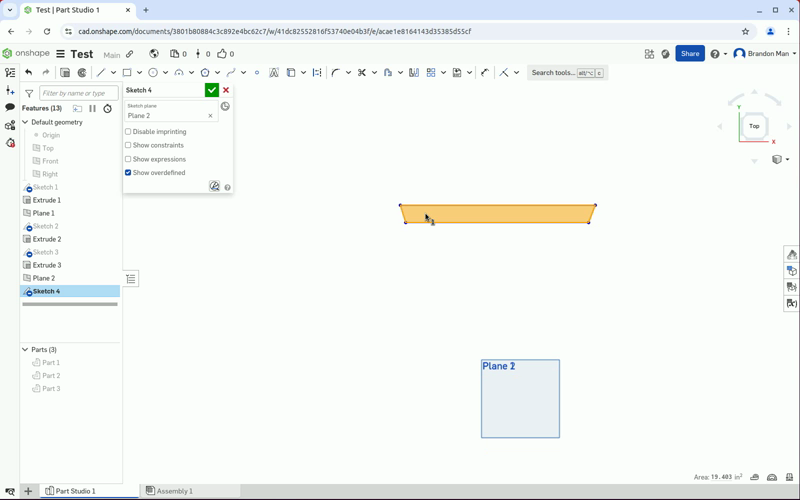
scroll(-6)
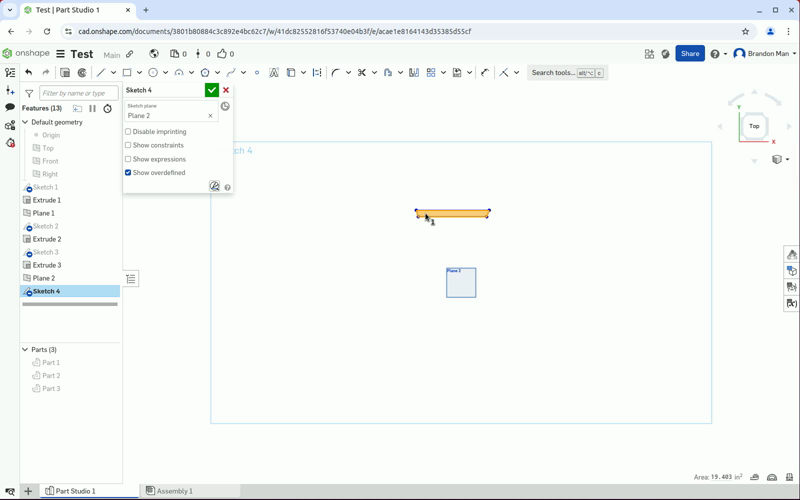
mouse_move(73, 352)
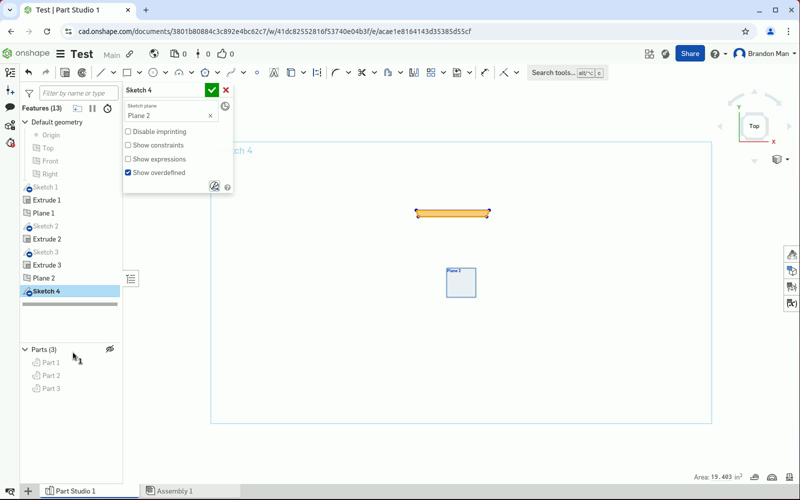
key(shift+y)
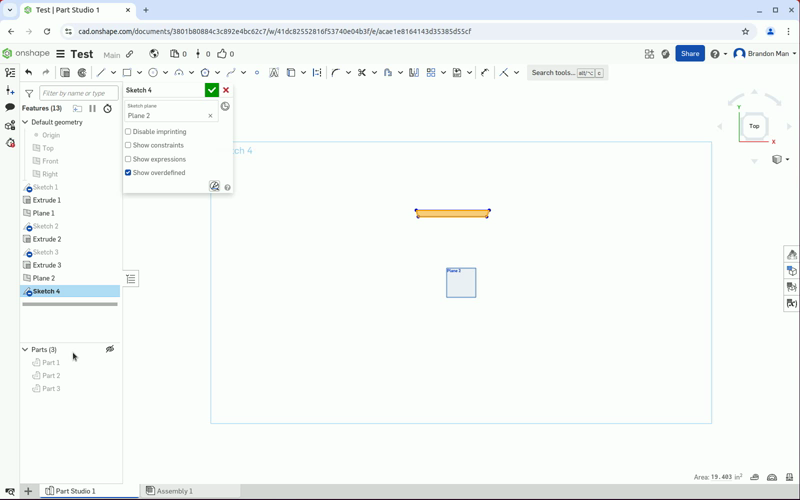
key(shift+e)
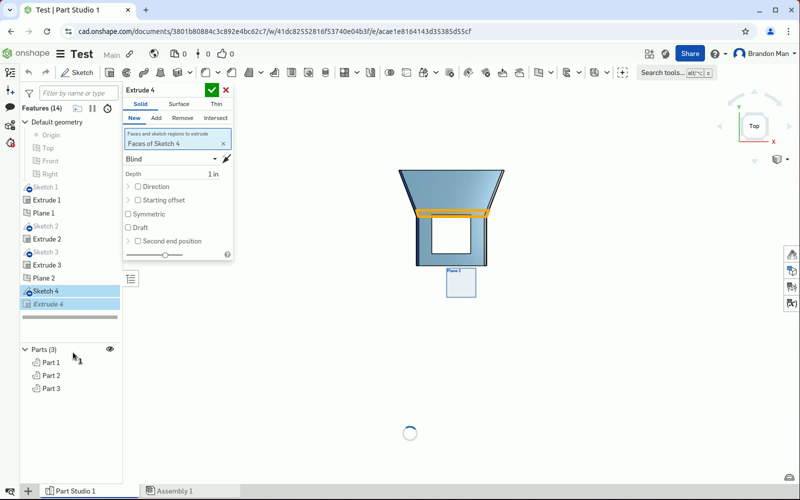
mouse_move(143, 106)
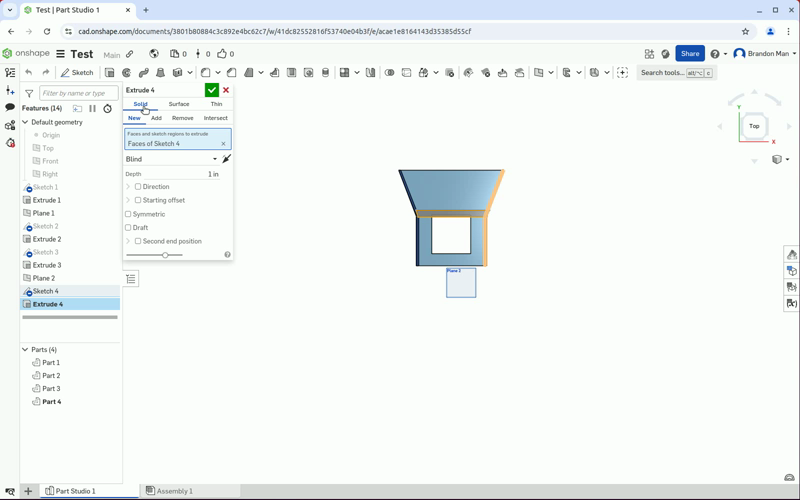
click(143, 106)
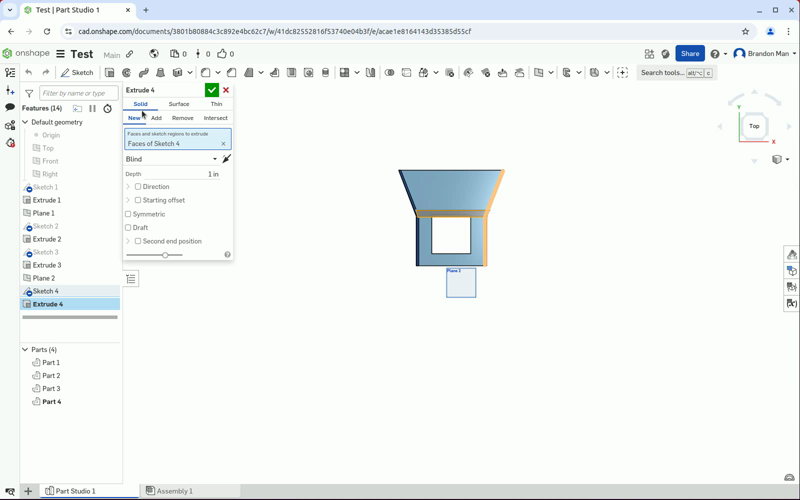
mouse_move(137, 120)
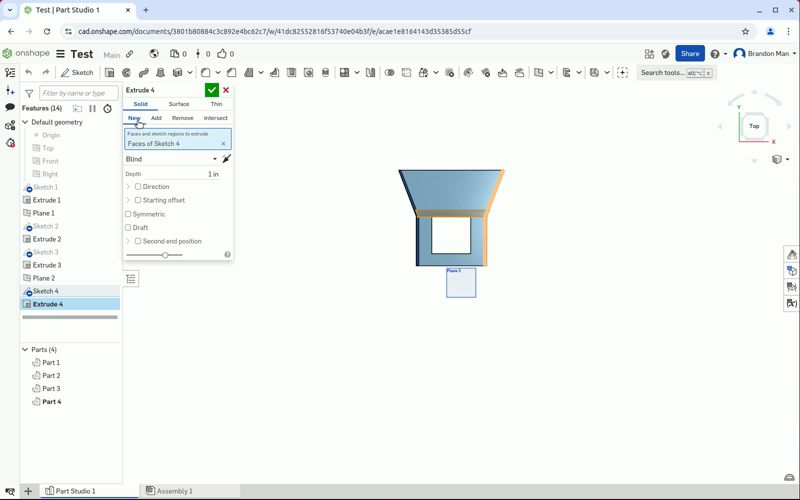
click(137, 120)
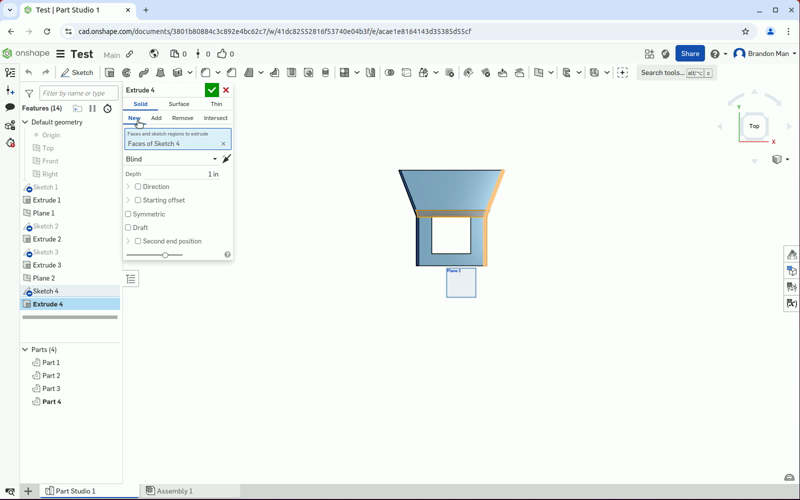
key(tab, 4)
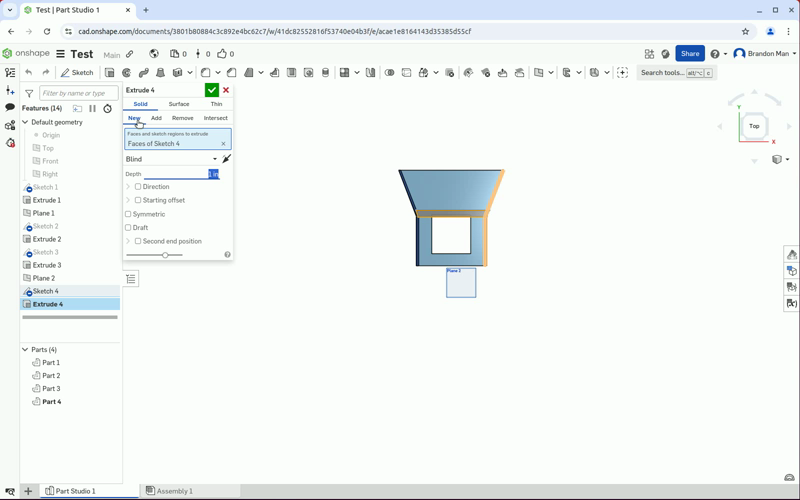
text(0.481)
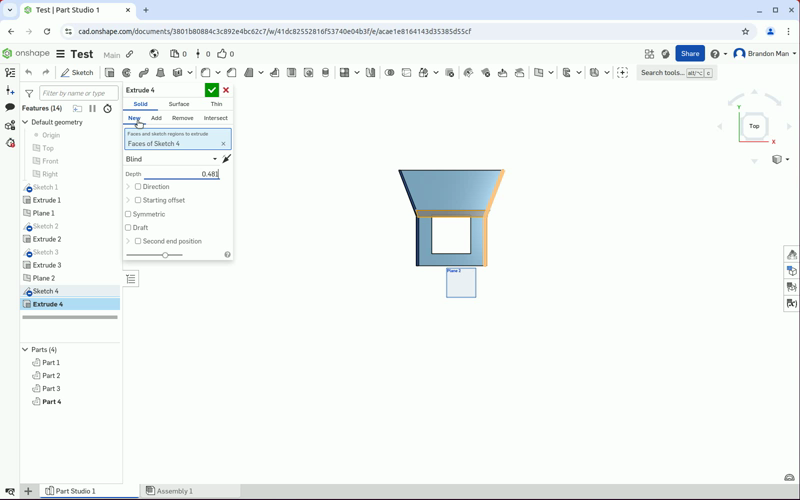
key(enter)
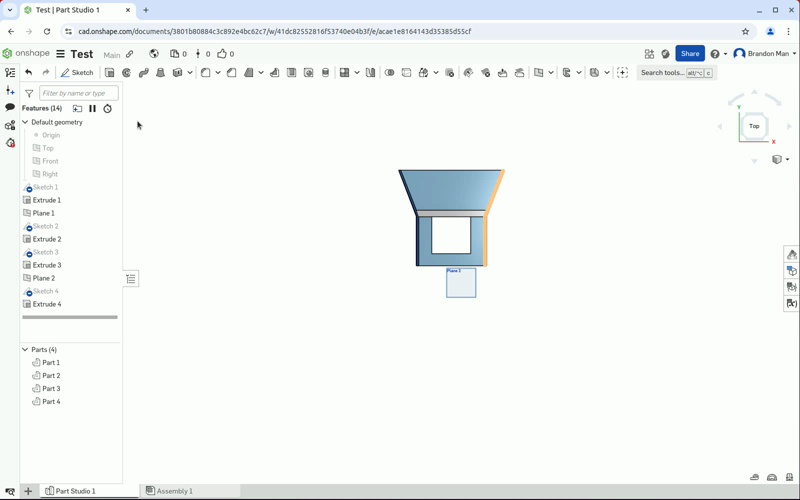
key(shift+h)
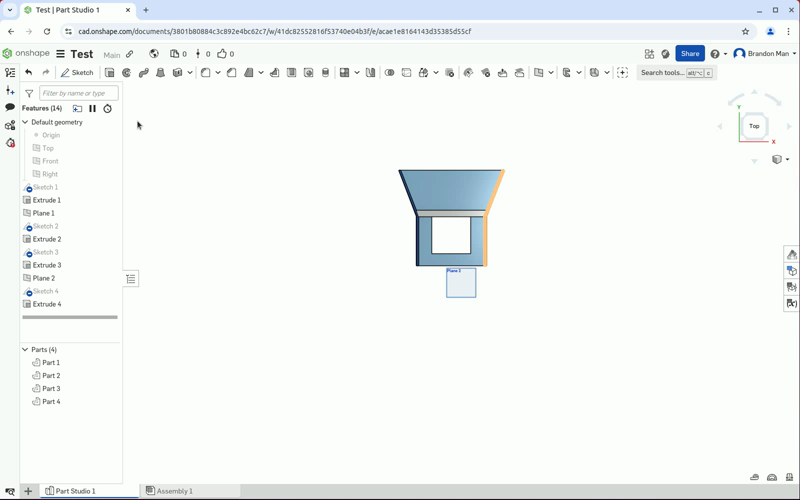
key(shift+h)
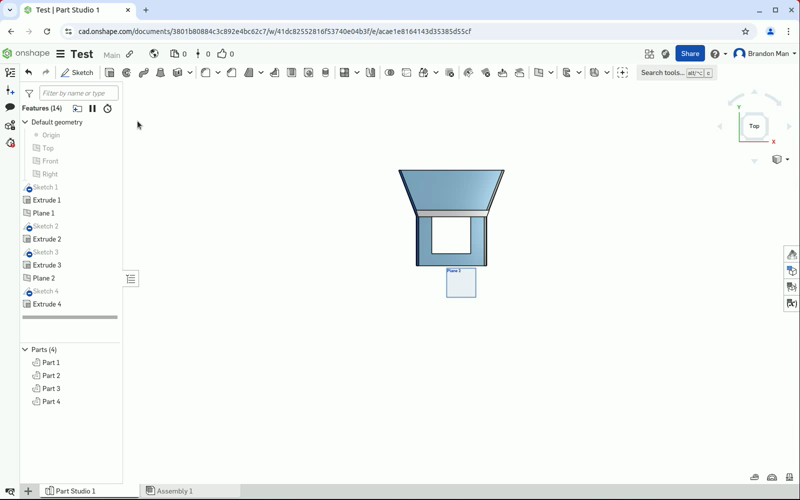
mouse_move(73, 189)
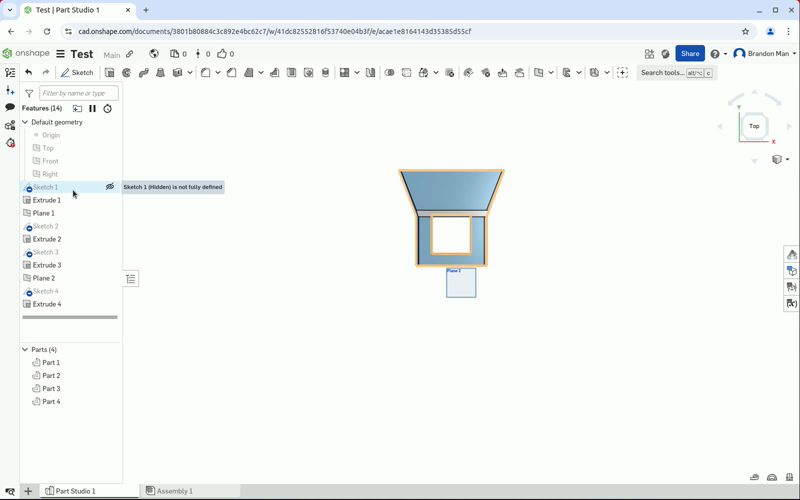
click(73, 189)
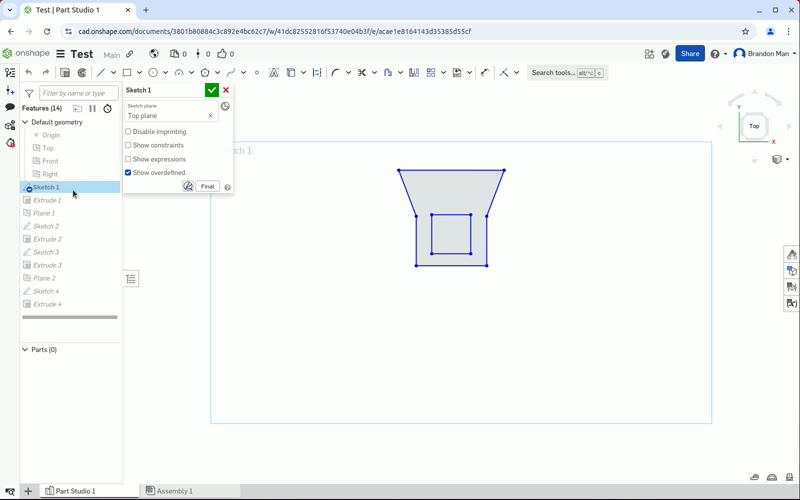
mouse_move(229, 92)
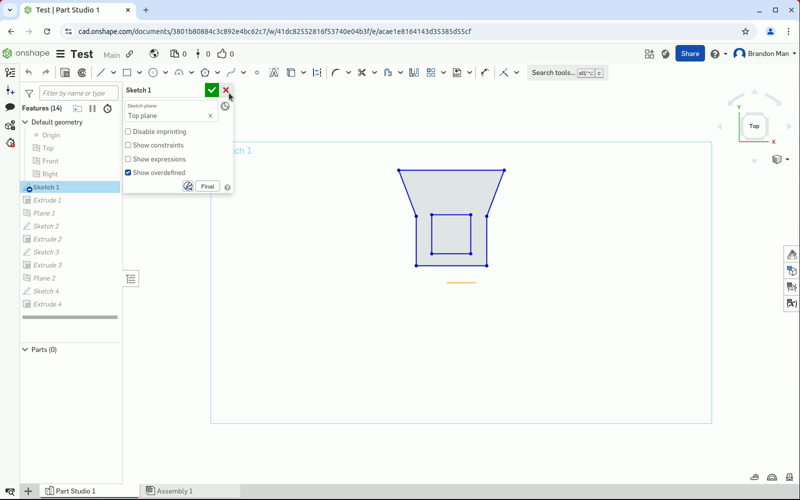
click(229, 92)
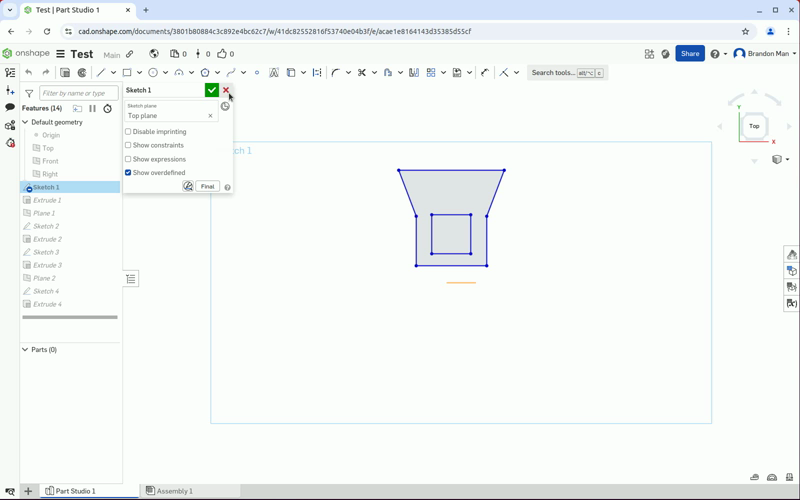
key(shift+s)
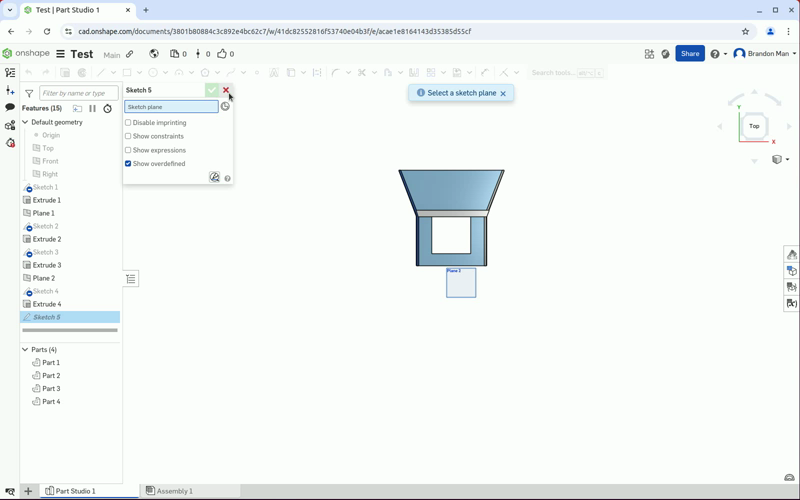
mouse_move(73, 280)
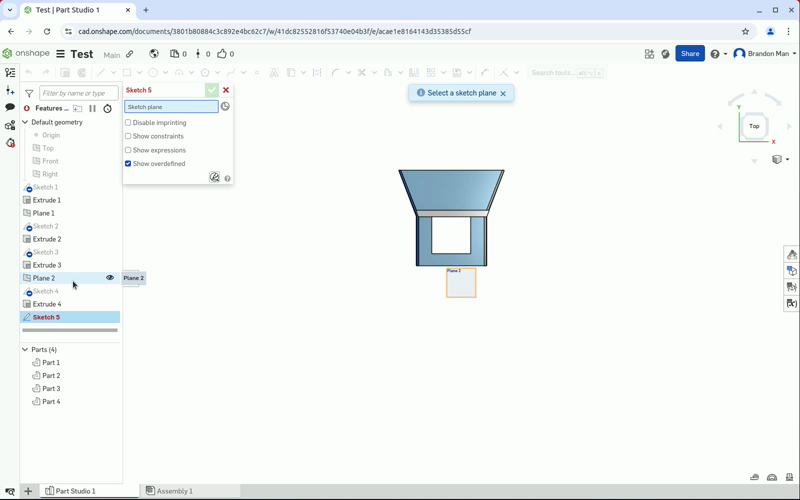
click(73, 280)
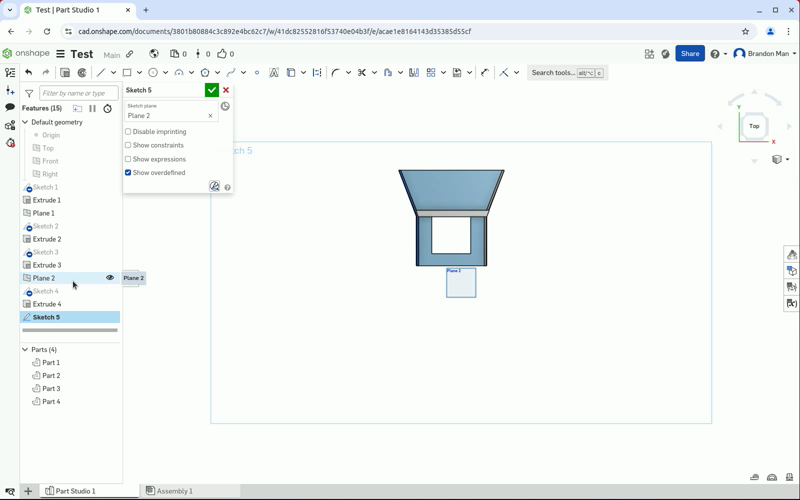
mouse_move(73, 352)
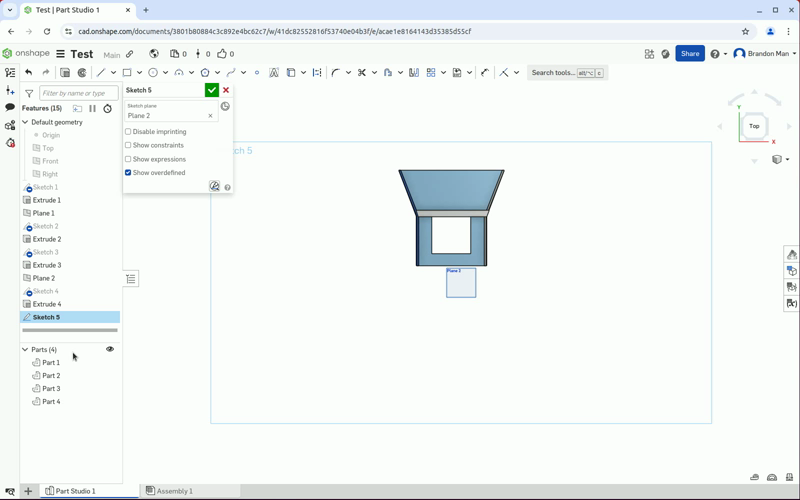
key(y)
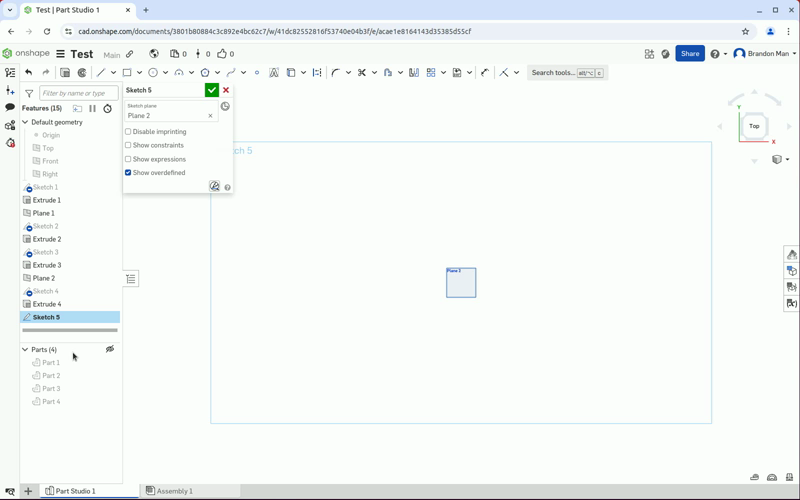
key(l)
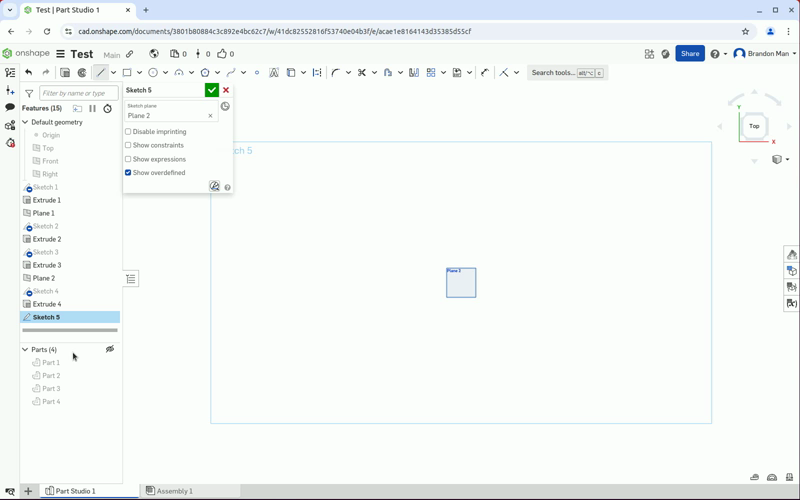
key_down(shift)
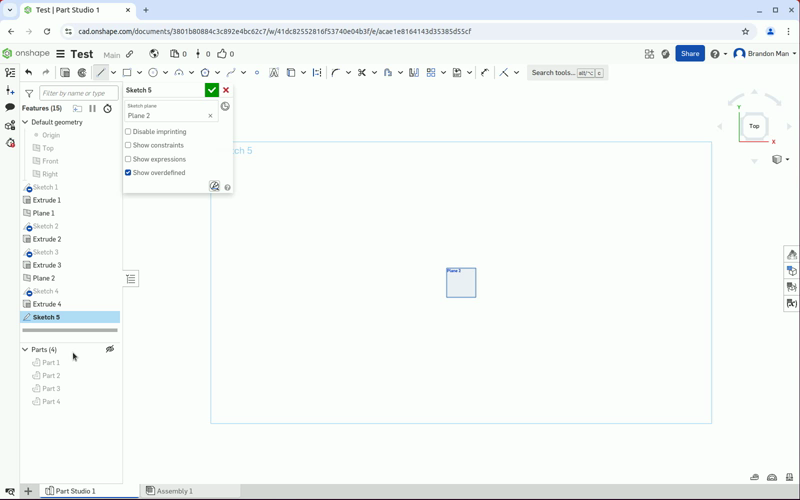
mouse_move(413, 210)
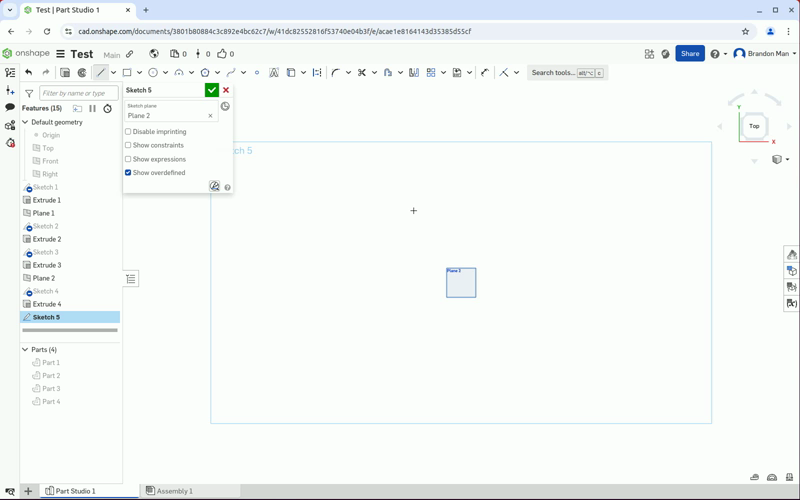
click(413, 210)
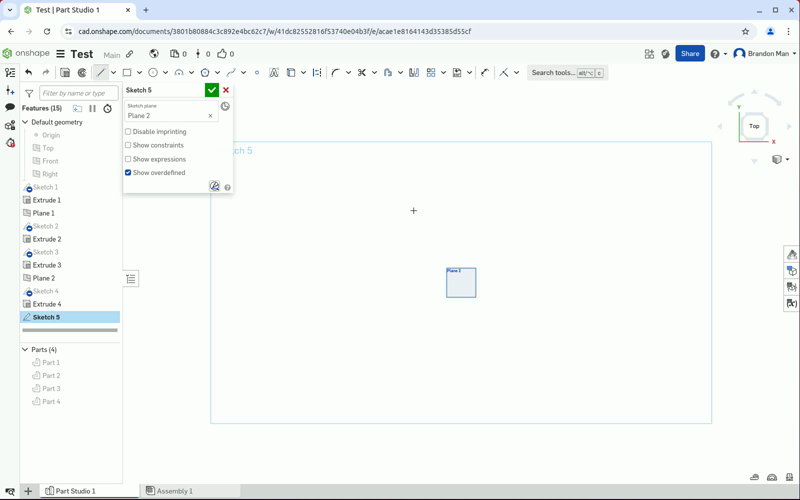
key_up(shift)
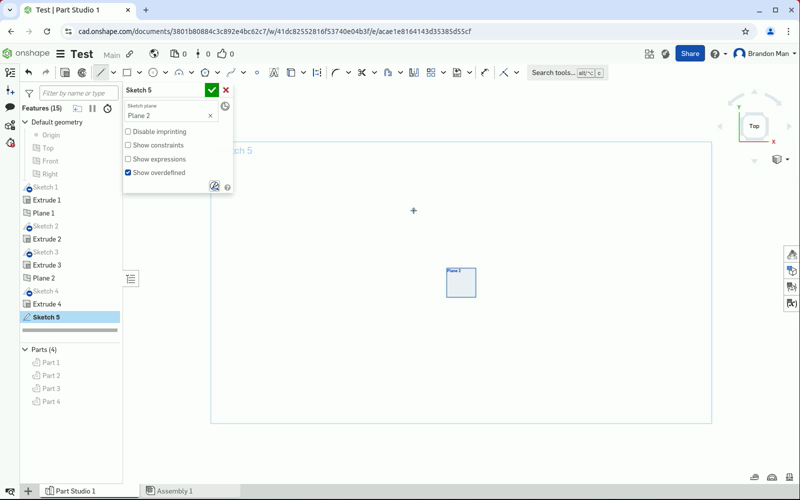
key_down(shift)
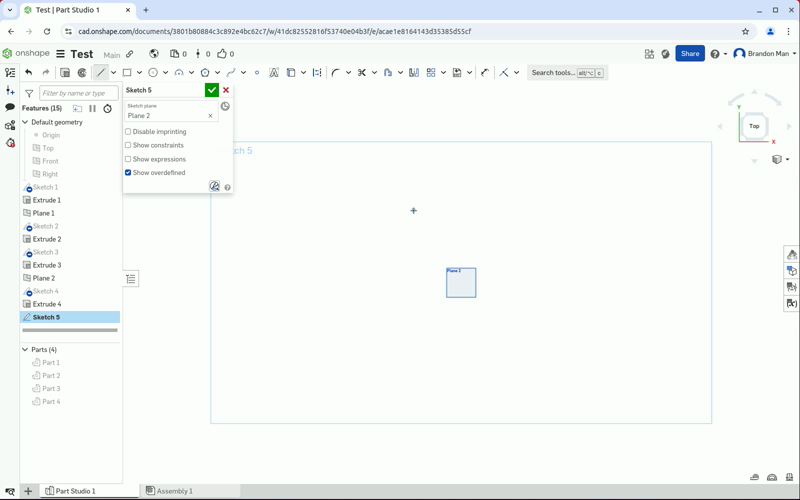
mouse_move(444, 210)
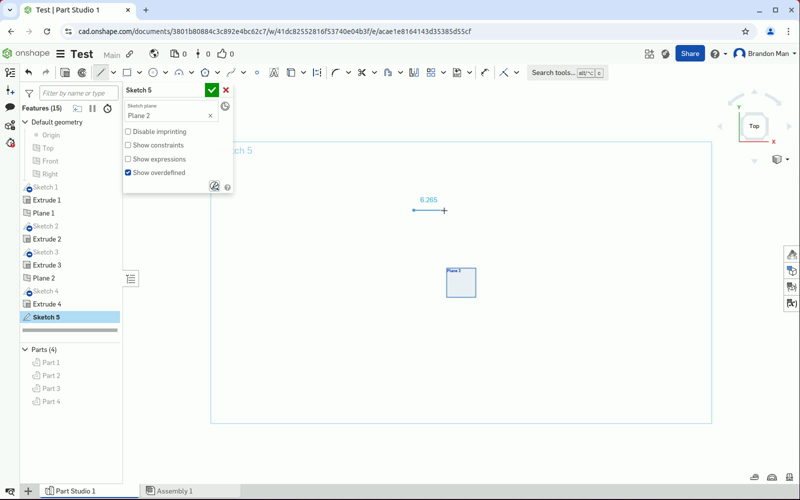
mouse_move(416, 217)
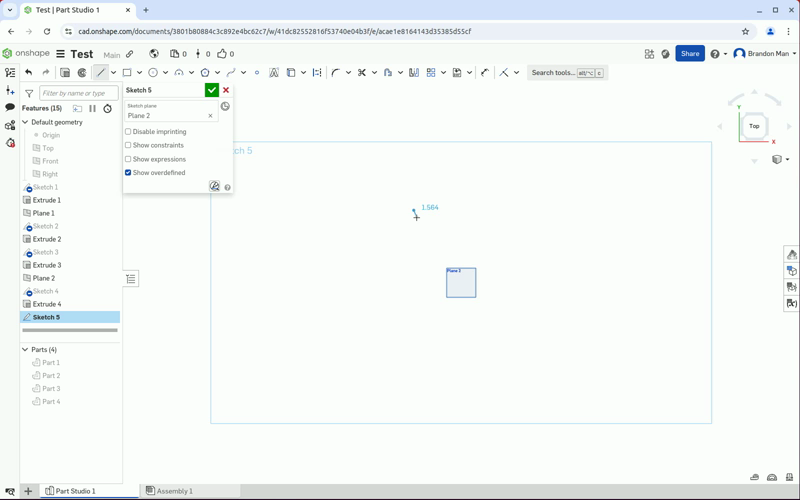
scroll(6)
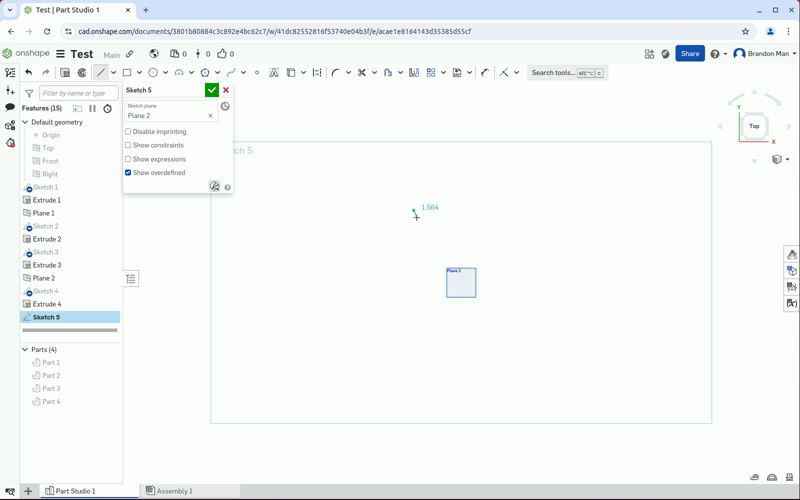
scroll(6)
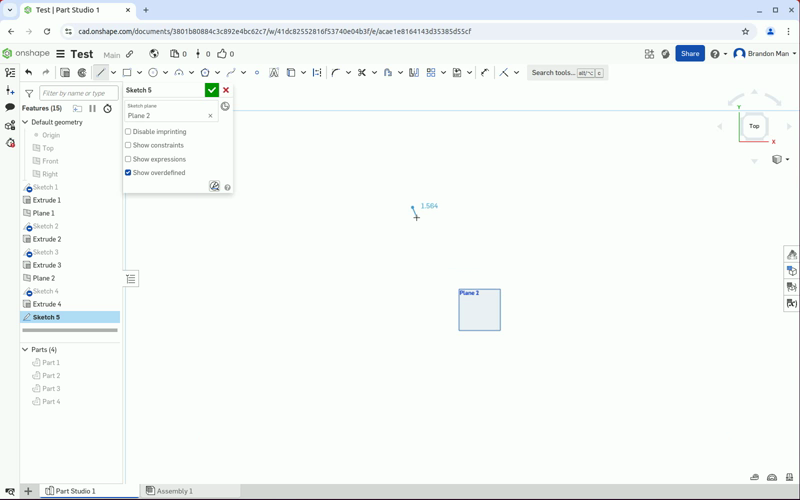
scroll(6)
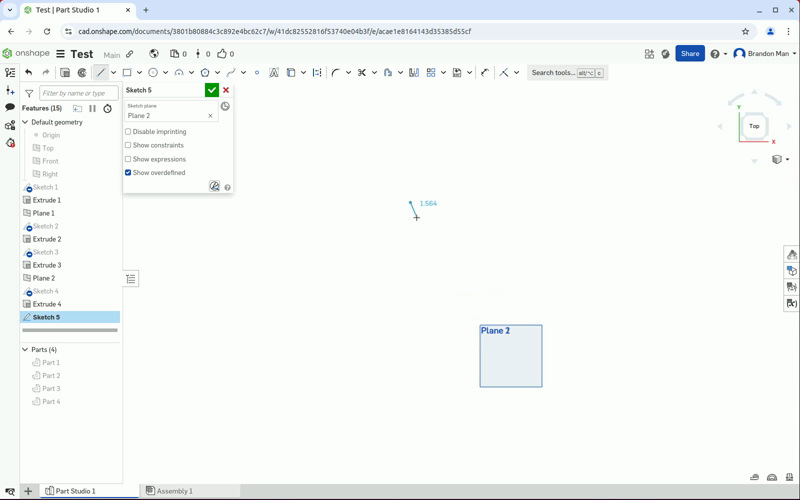
scroll(6)
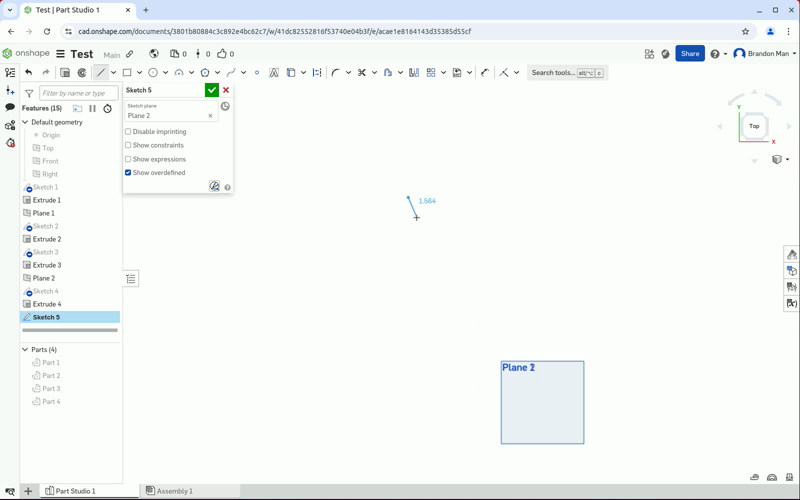
scroll(6)
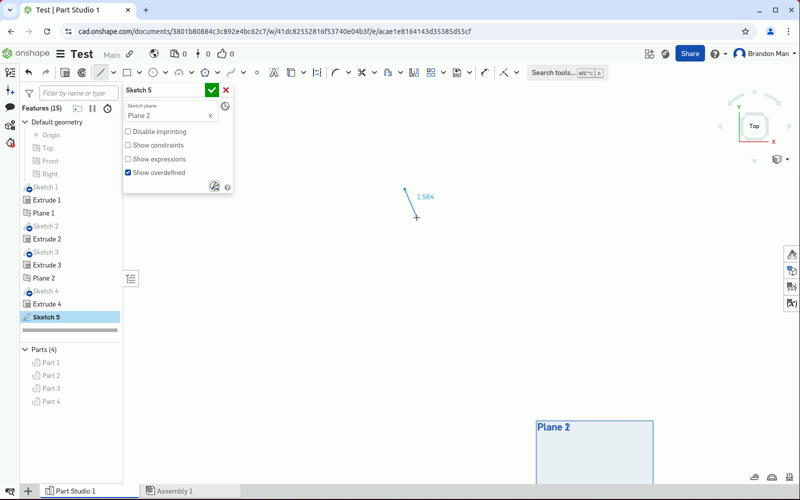
scroll(6)
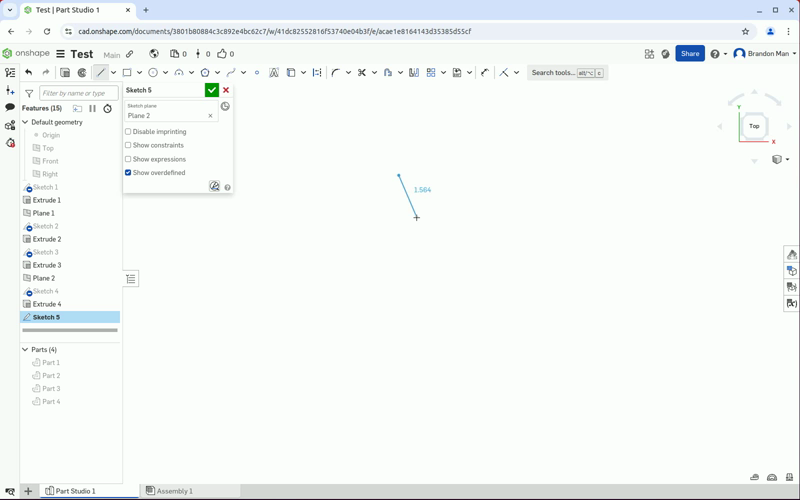
scroll(6)
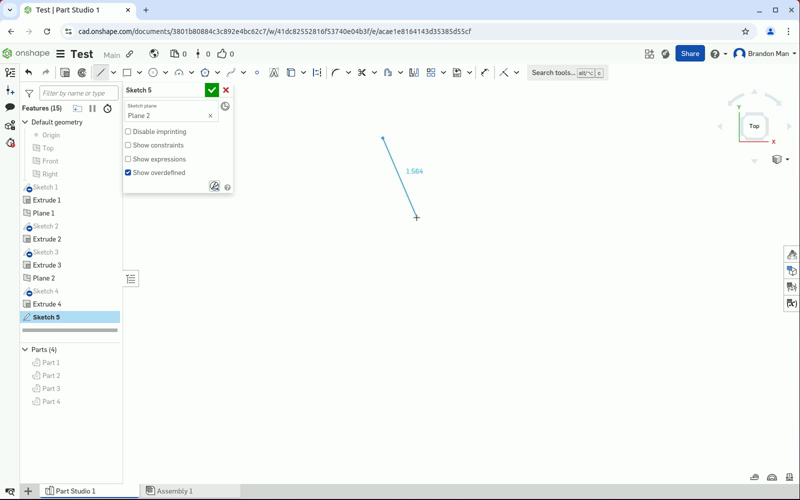
click(416, 217)
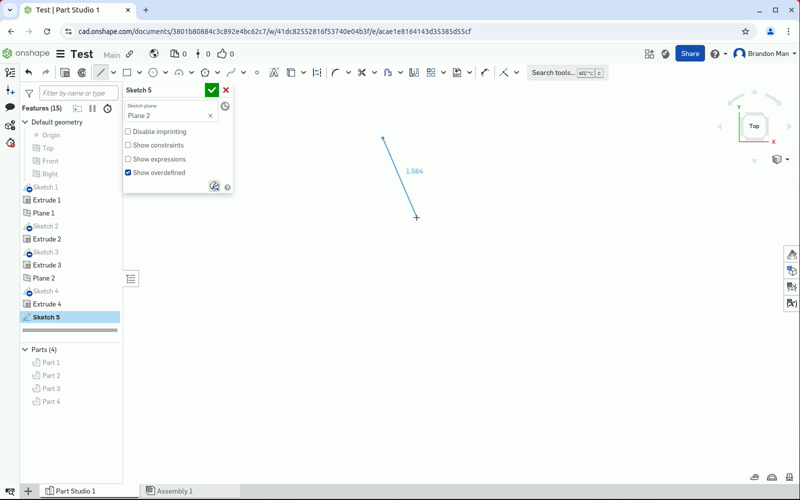
scroll(-6)
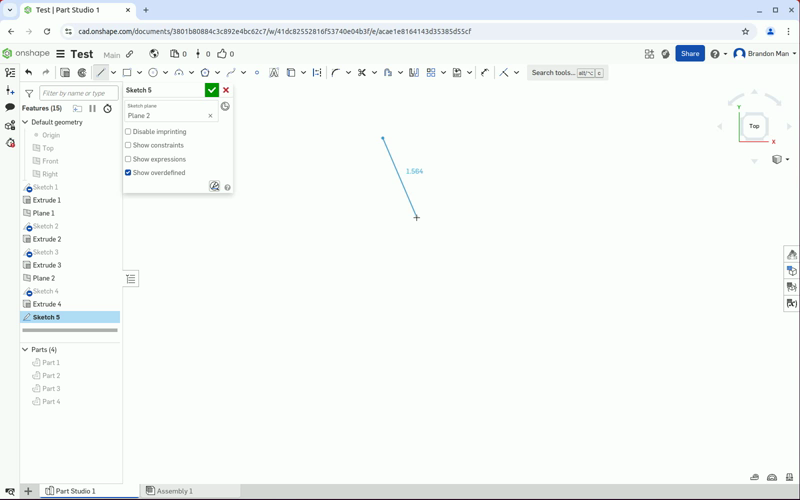
scroll(-6)
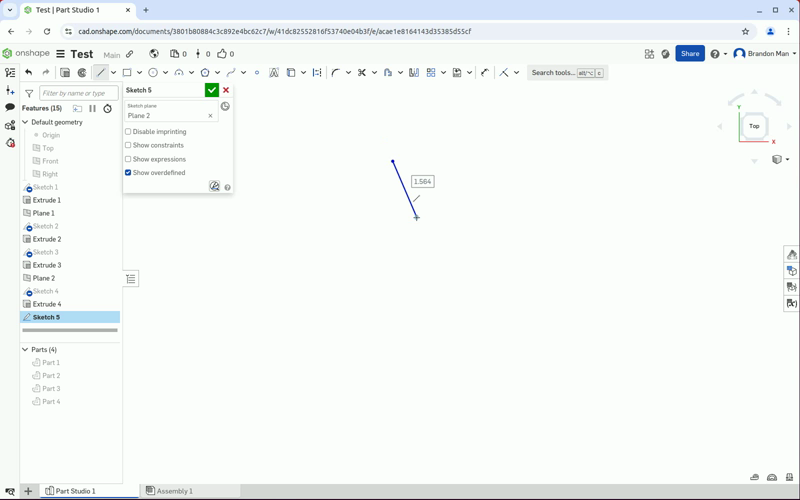
scroll(-6)
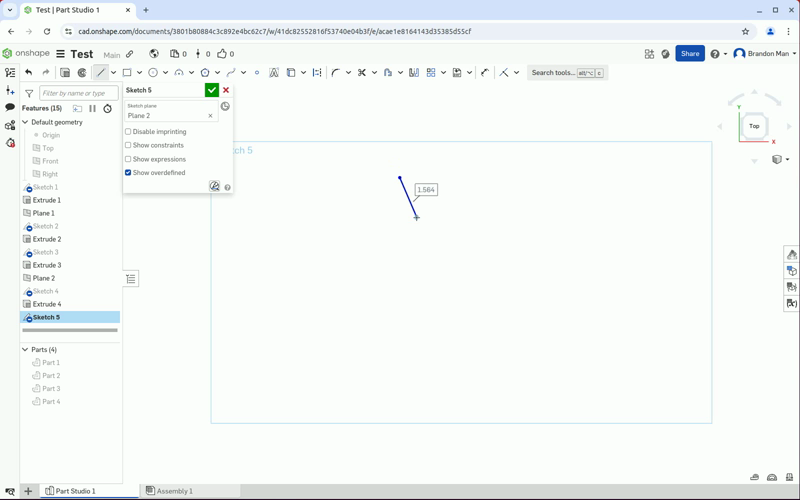
scroll(-6)
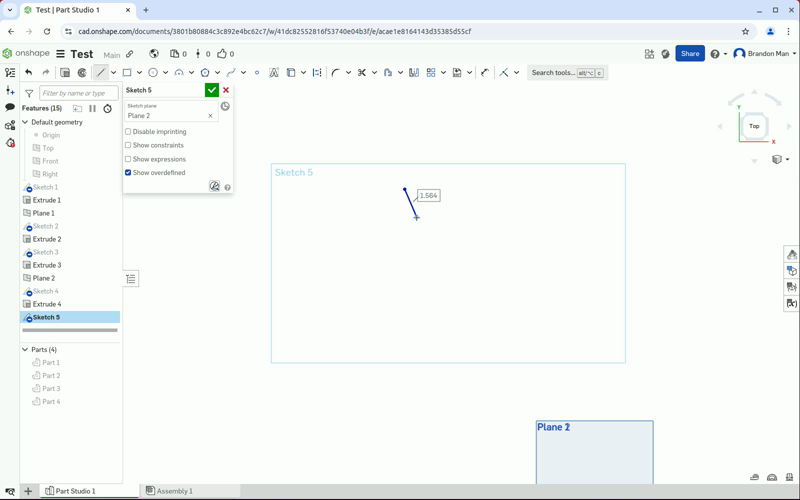
scroll(-6)
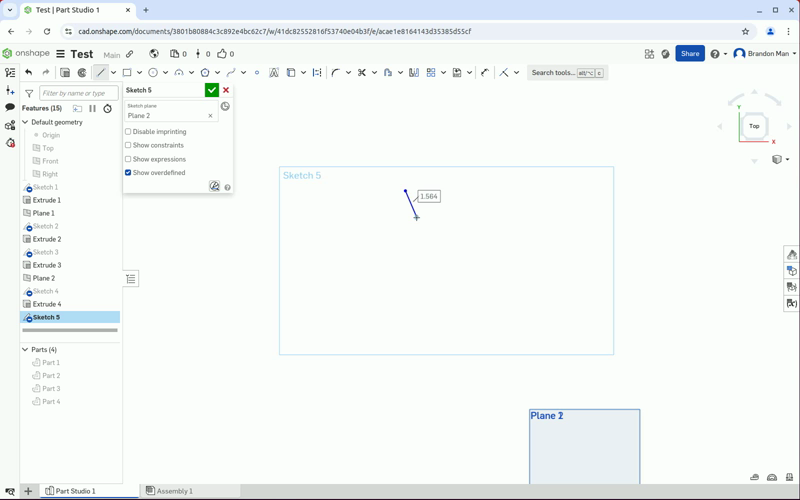
scroll(-6)
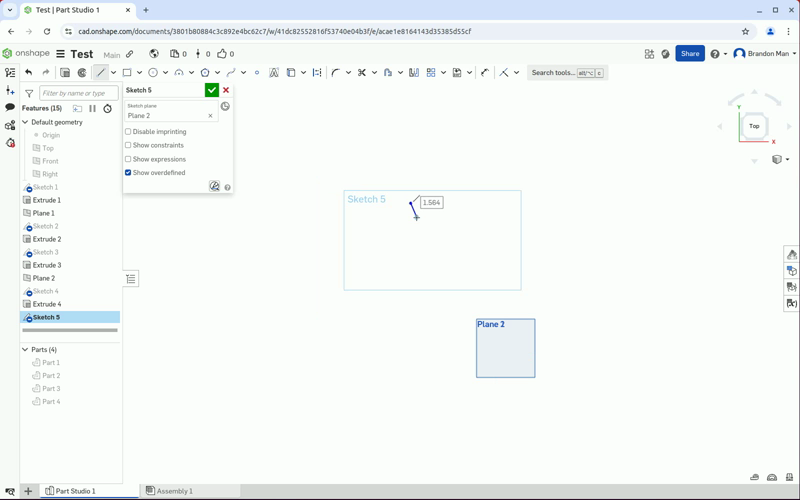
scroll(-6)
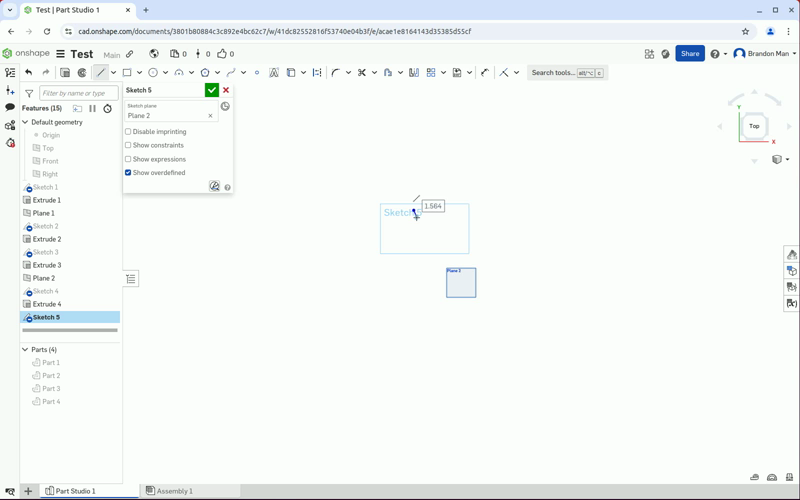
key_up(shift)
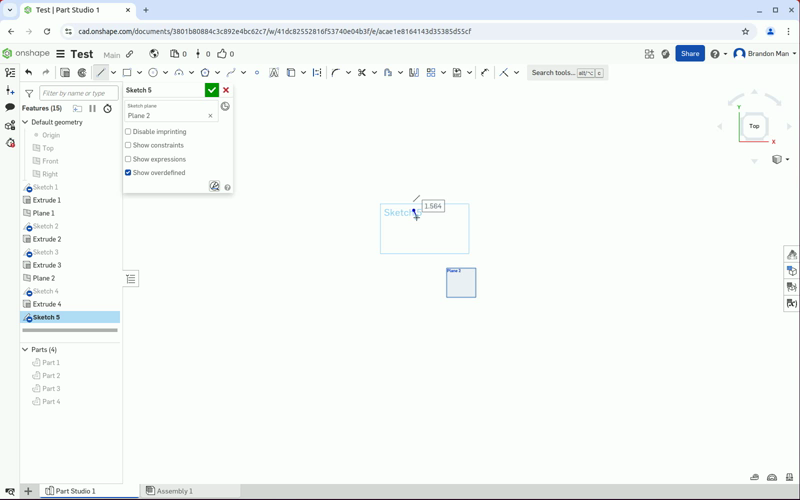
key_down(shift)
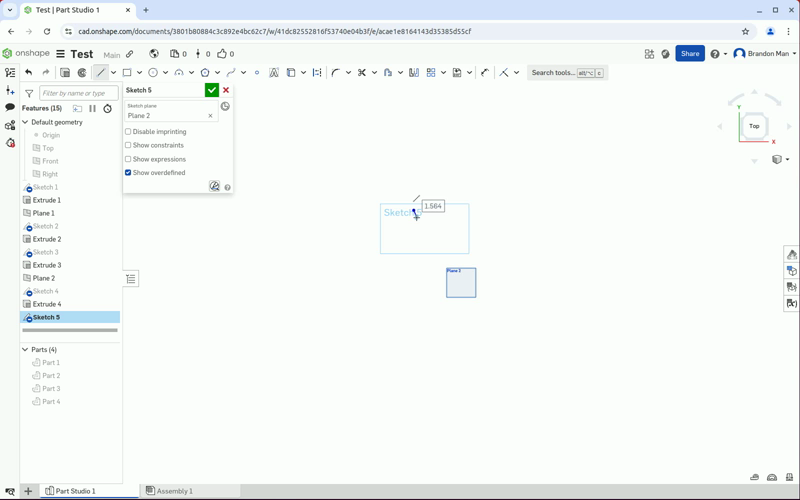
mouse_move(446, 217)
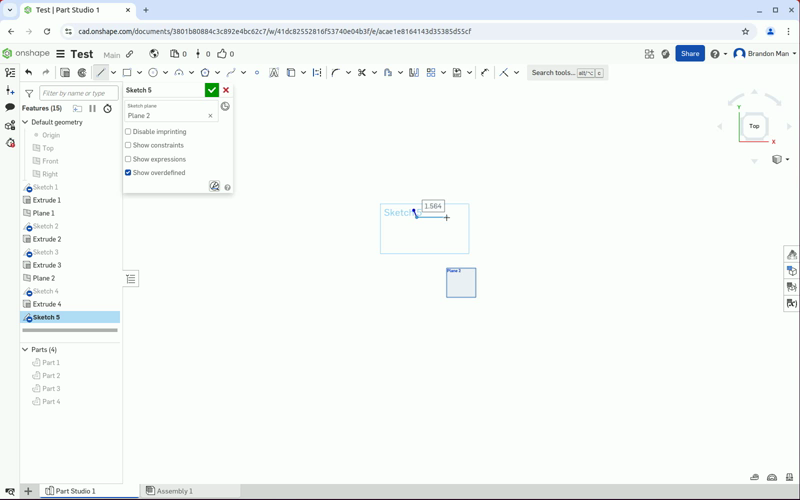
mouse_move(418, 217)
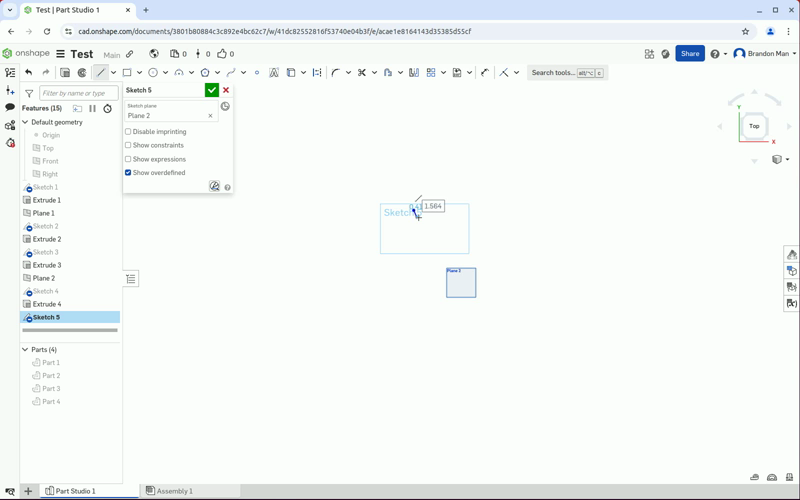
scroll(6)
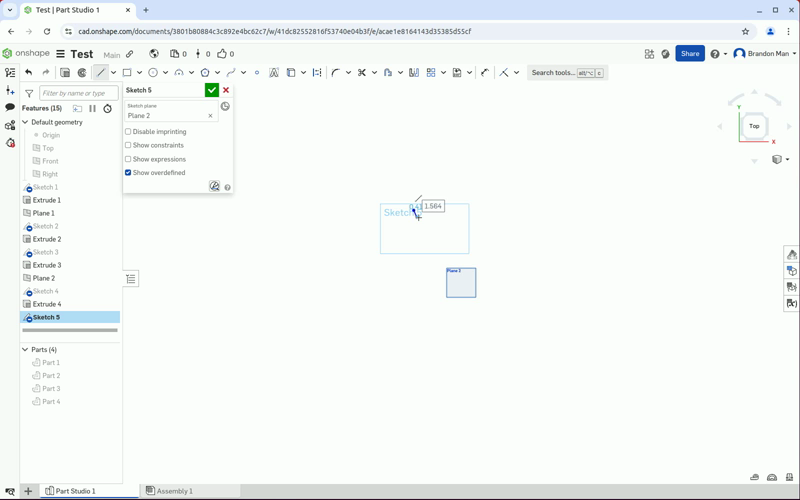
scroll(6)
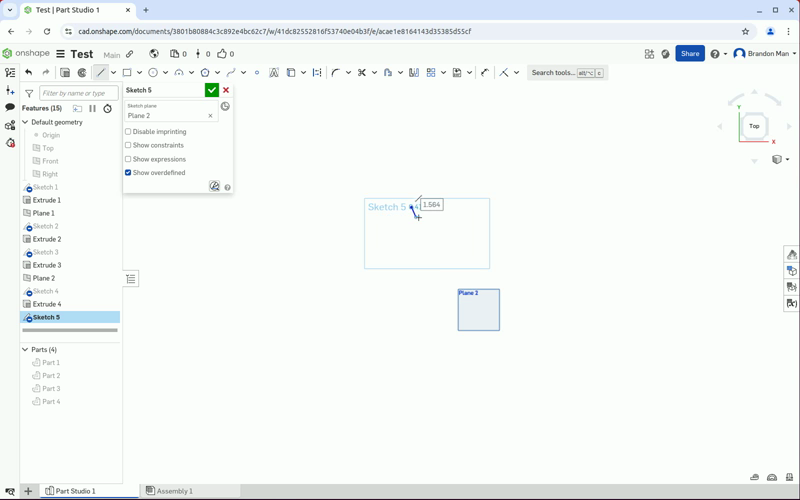
scroll(6)
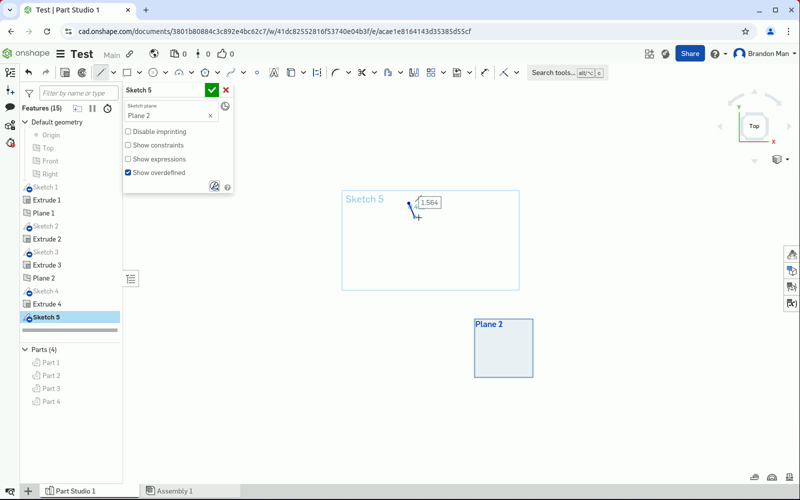
scroll(6)
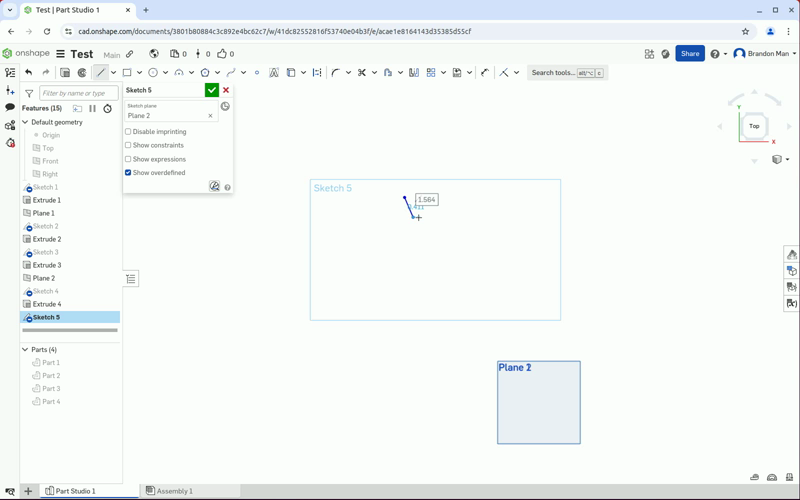
scroll(6)
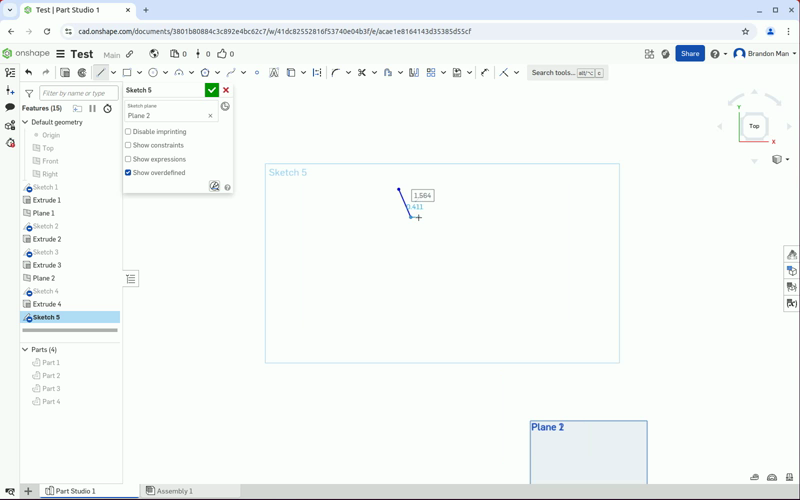
scroll(6)
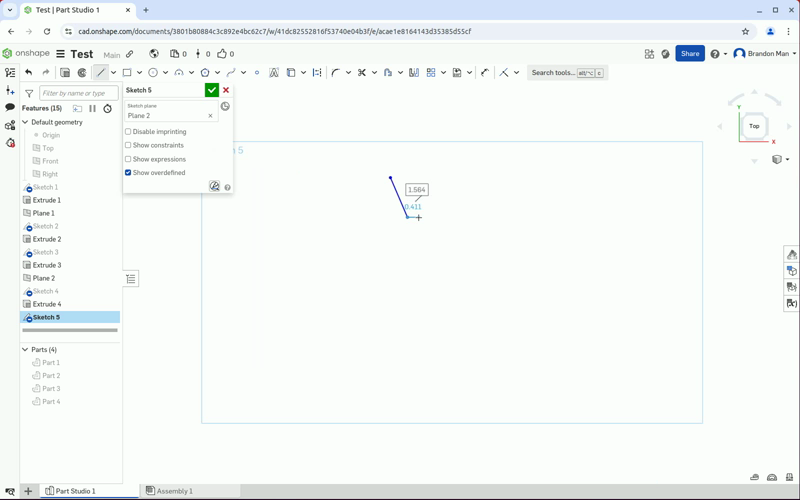
scroll(6)
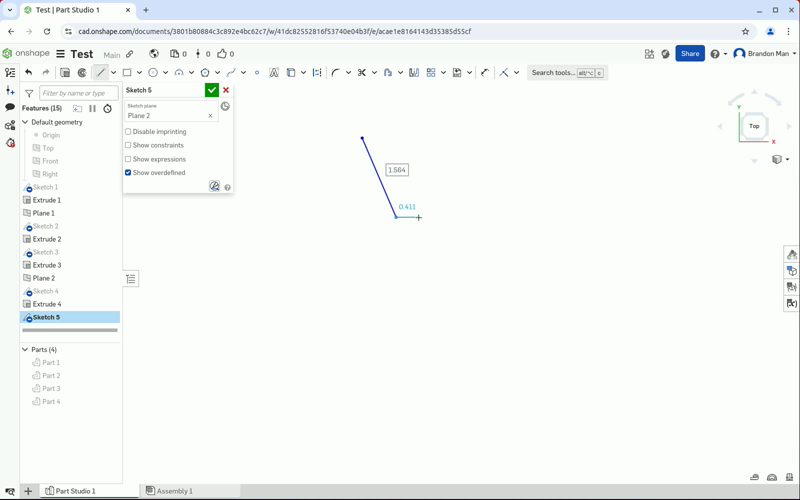
click(418, 217)
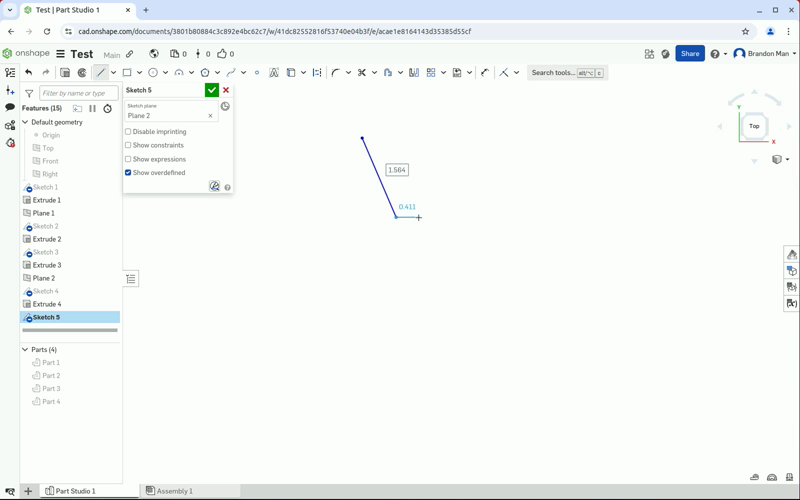
scroll(-6)
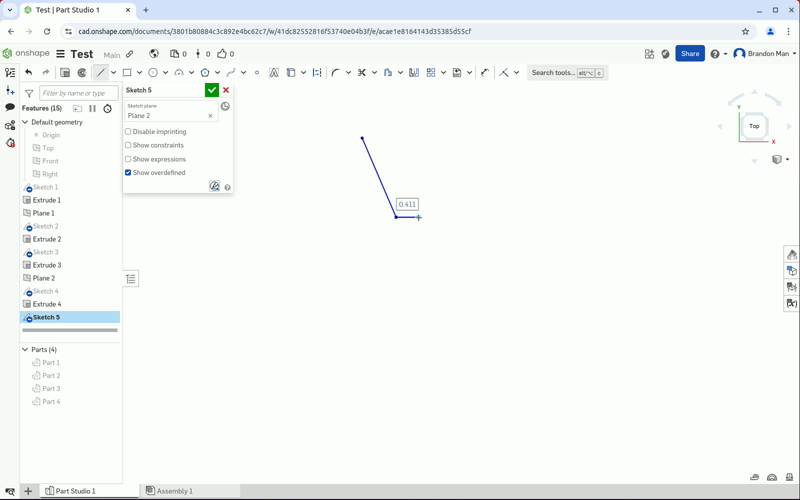
scroll(-6)
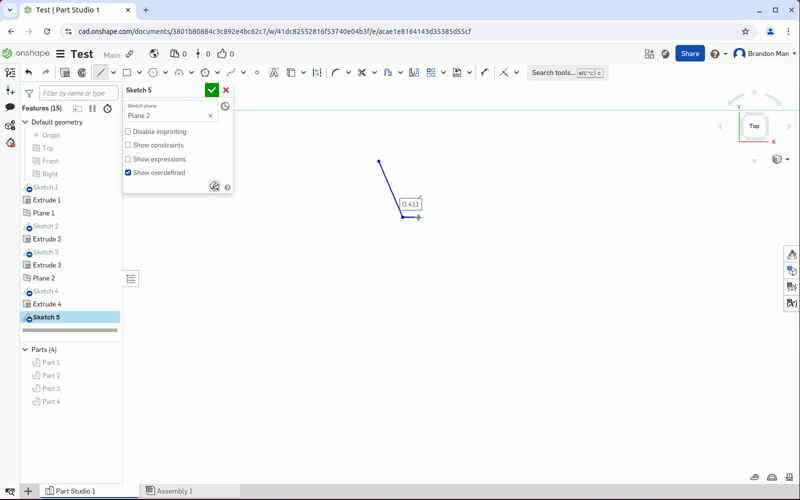
scroll(-6)
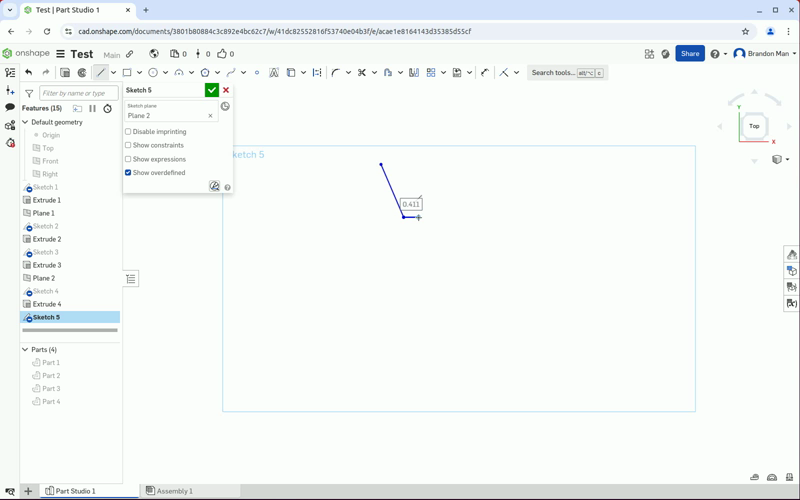
scroll(-6)
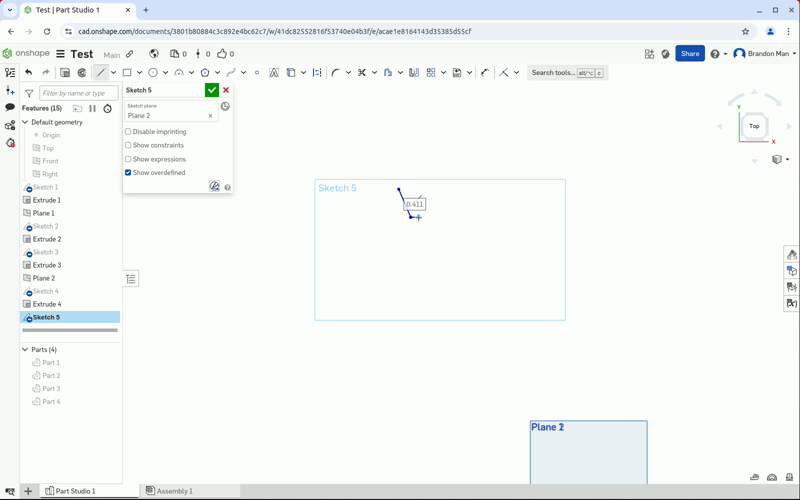
scroll(-6)
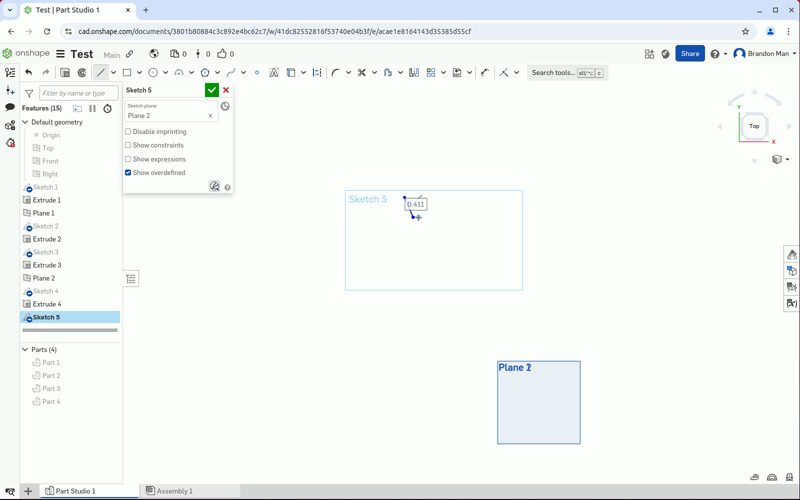
scroll(-6)
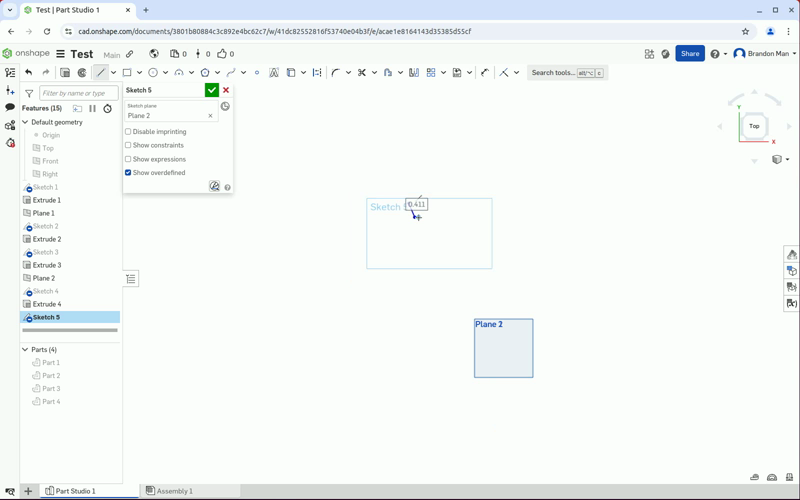
scroll(-6)
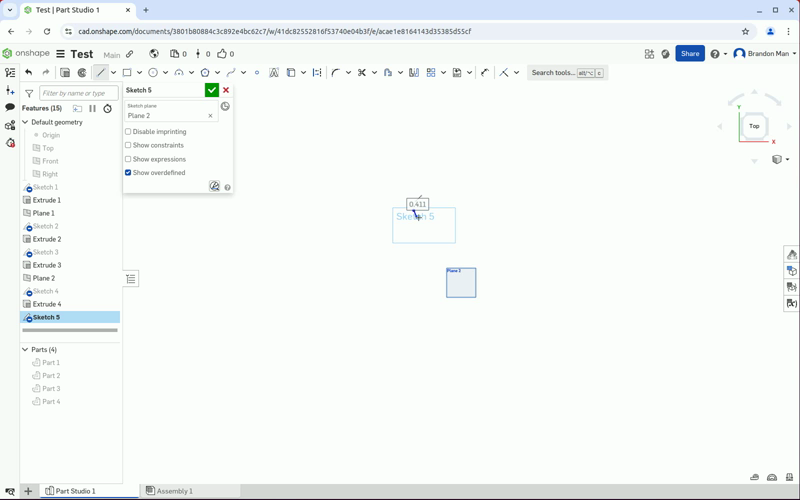
key_up(shift)
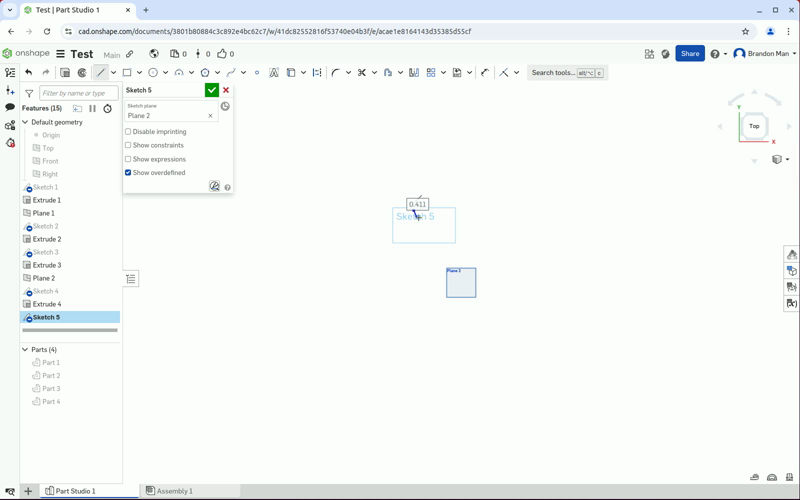
key_down(shift)
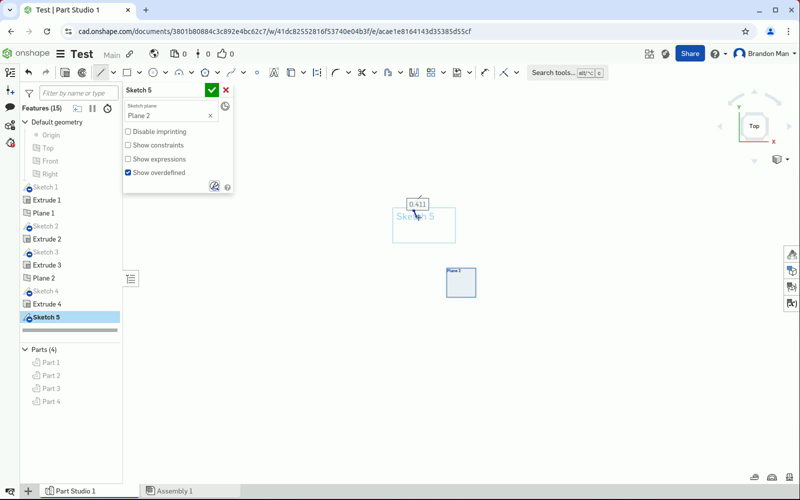
mouse_move(448, 217)
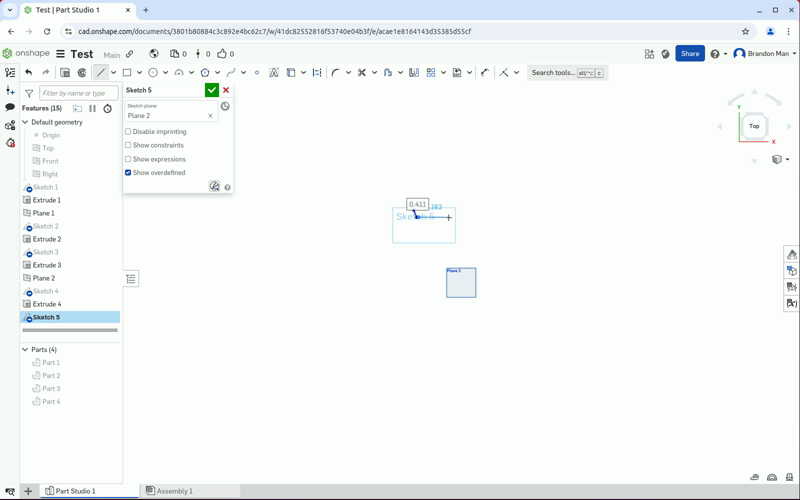
mouse_move(416, 210)
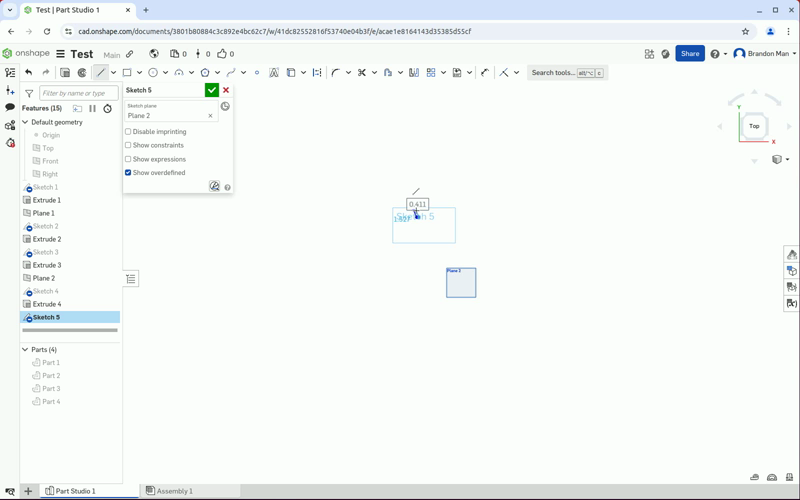
scroll(6)
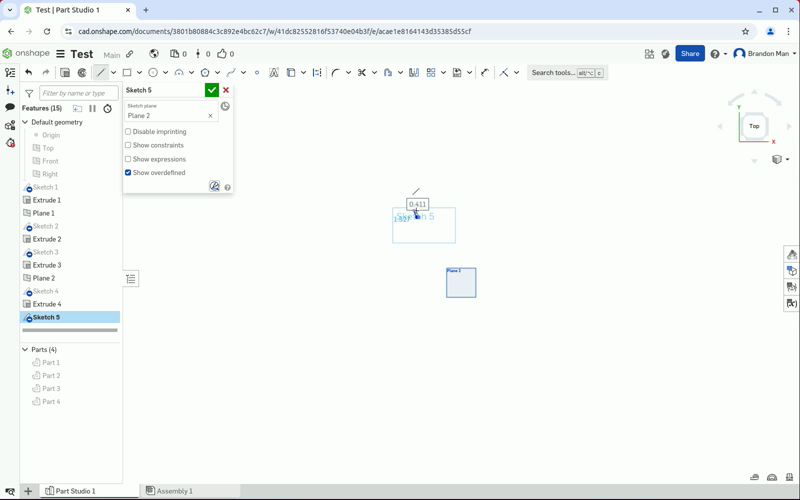
scroll(6)
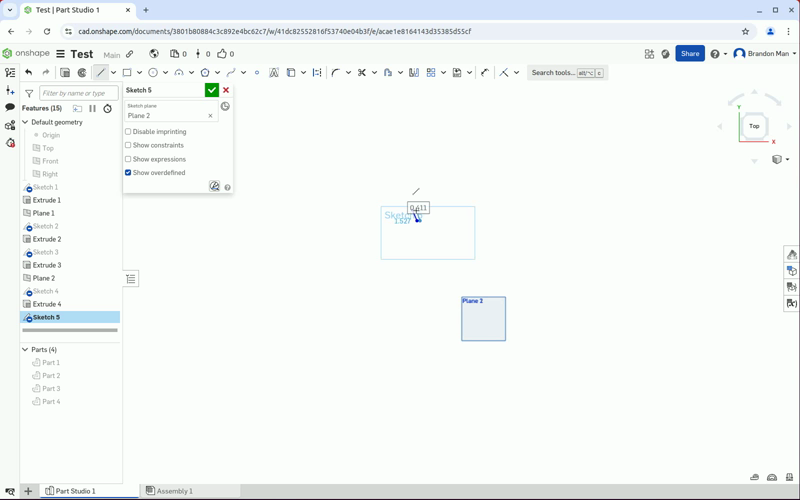
scroll(6)
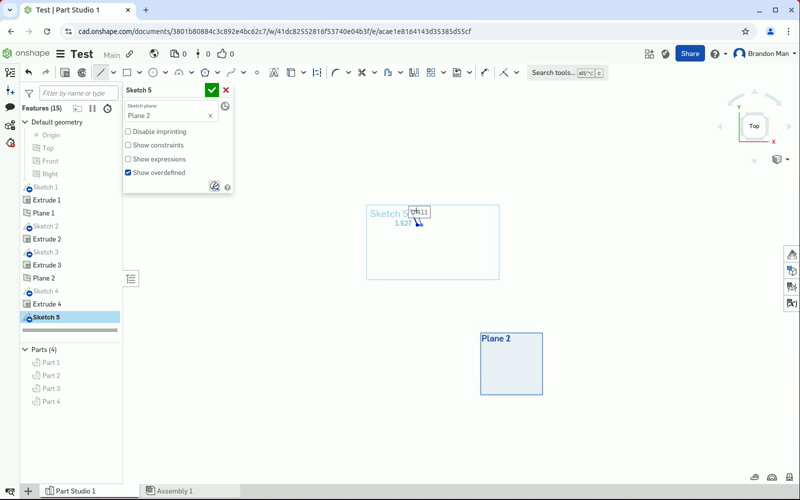
scroll(6)
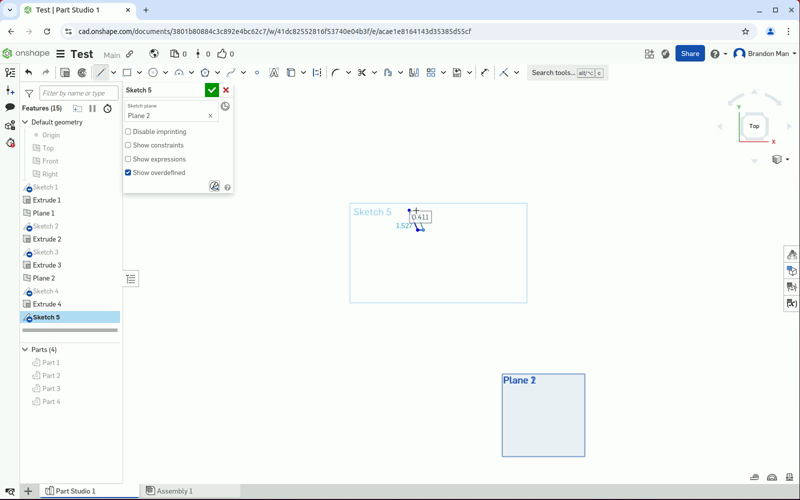
scroll(6)
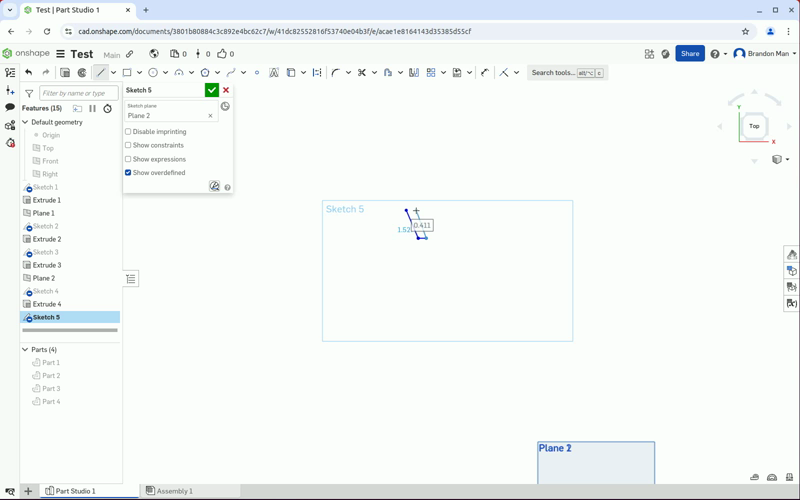
scroll(6)
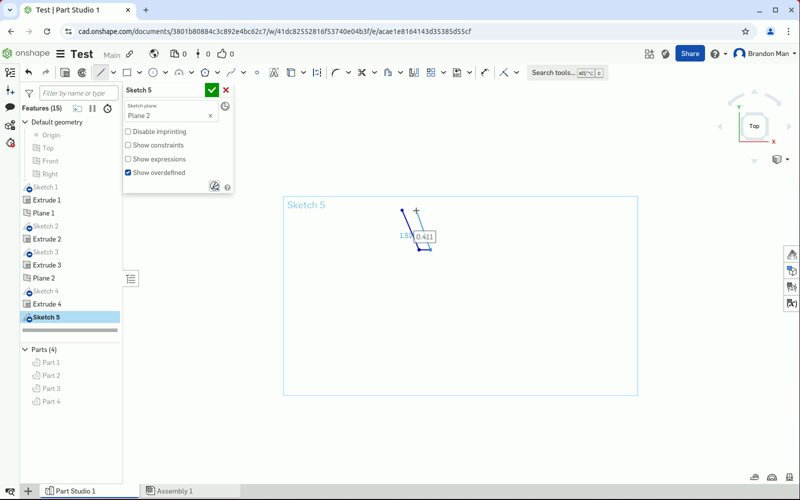
scroll(6)
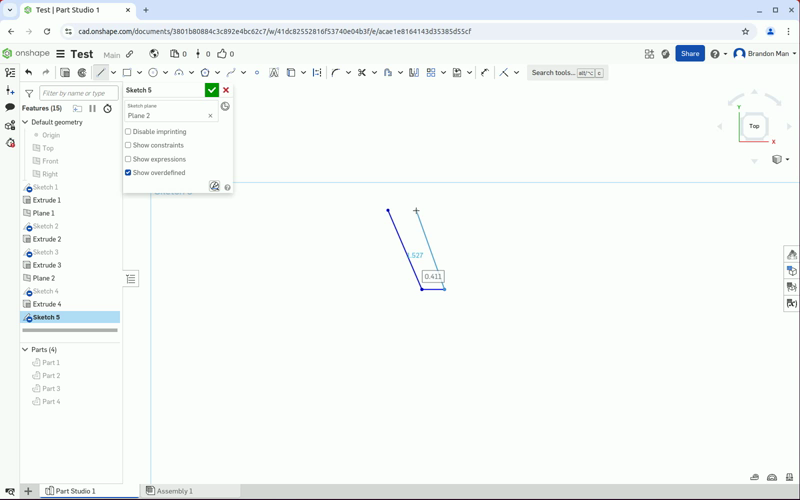
click(416, 210)
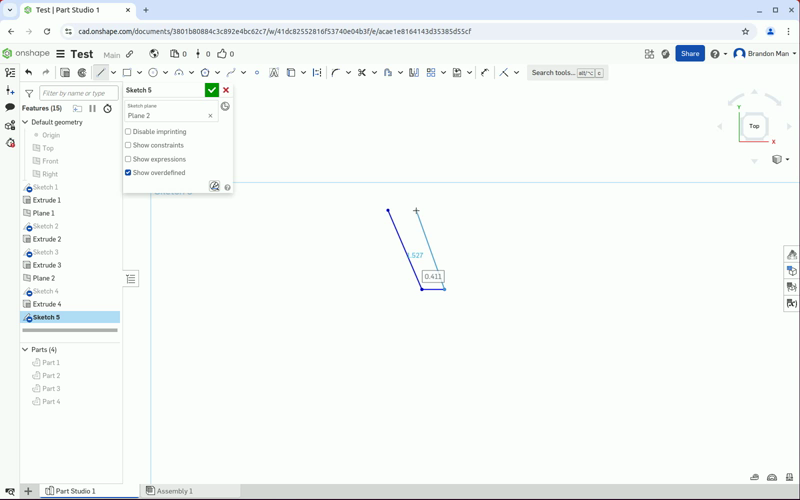
scroll(-6)
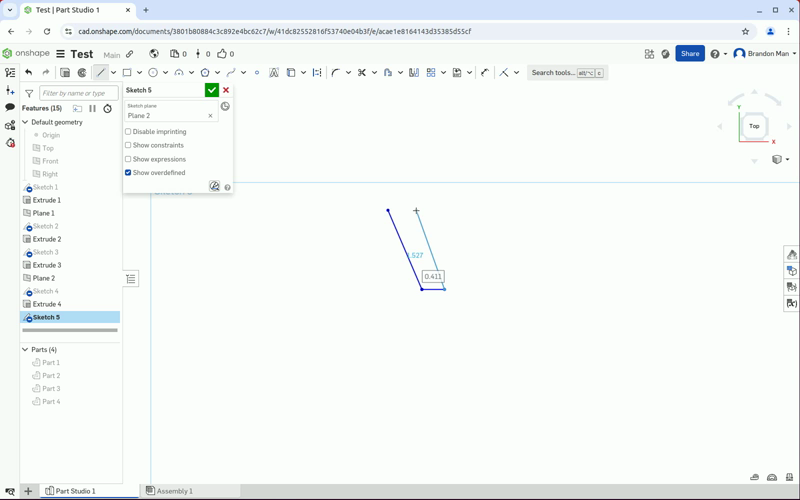
scroll(-6)
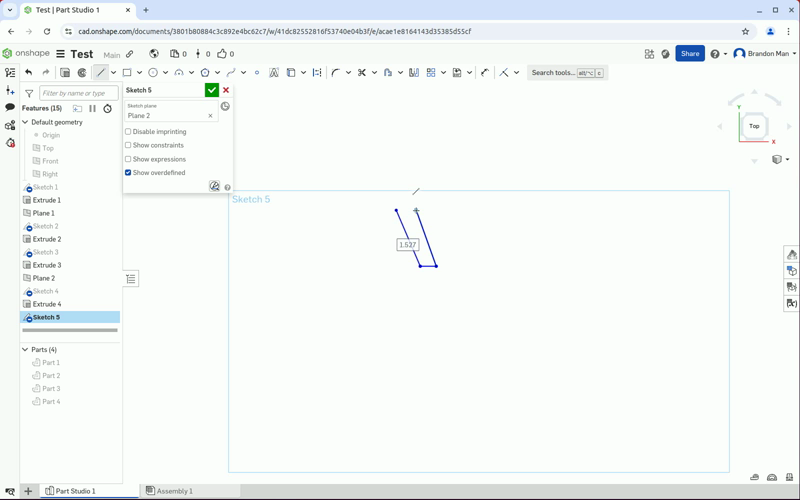
scroll(-6)
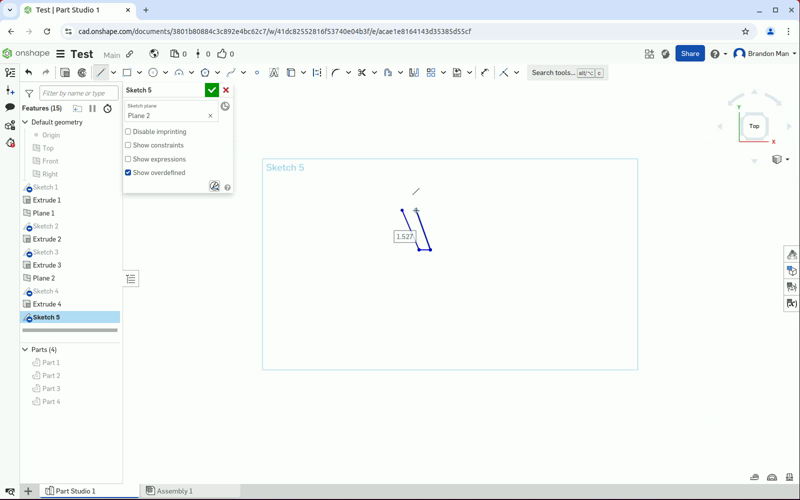
scroll(-6)
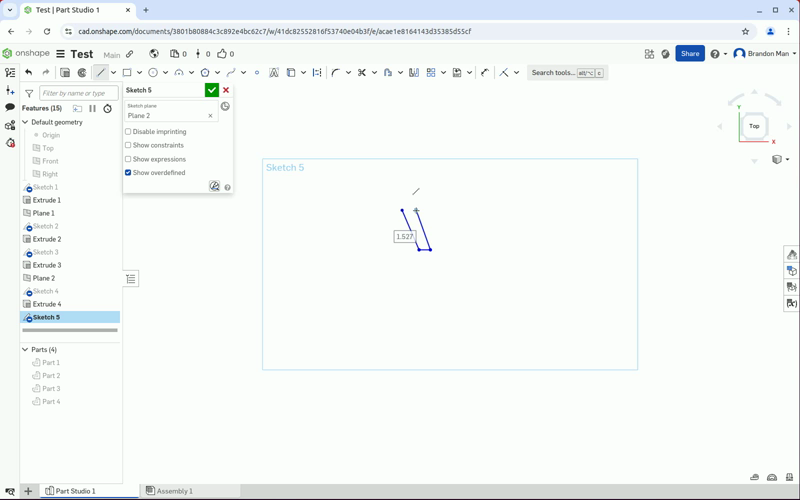
scroll(-6)
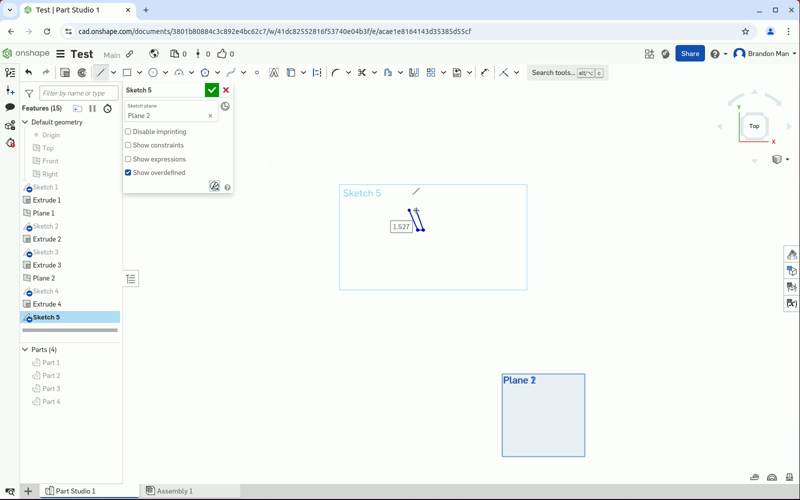
scroll(-6)
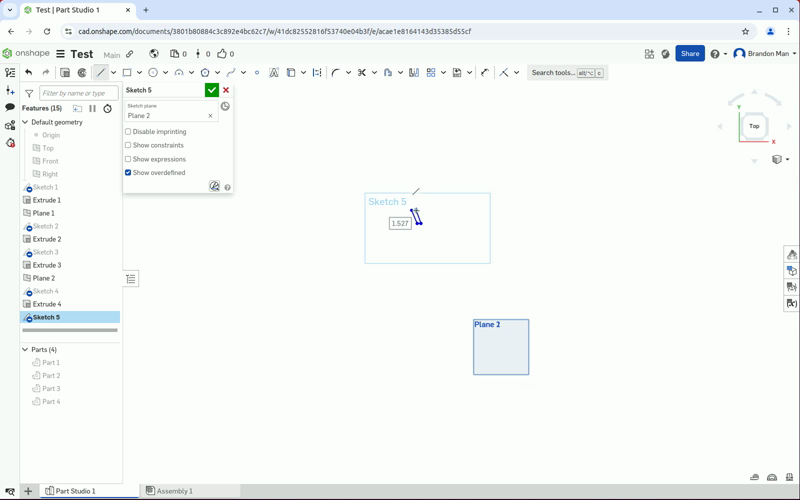
scroll(-6)
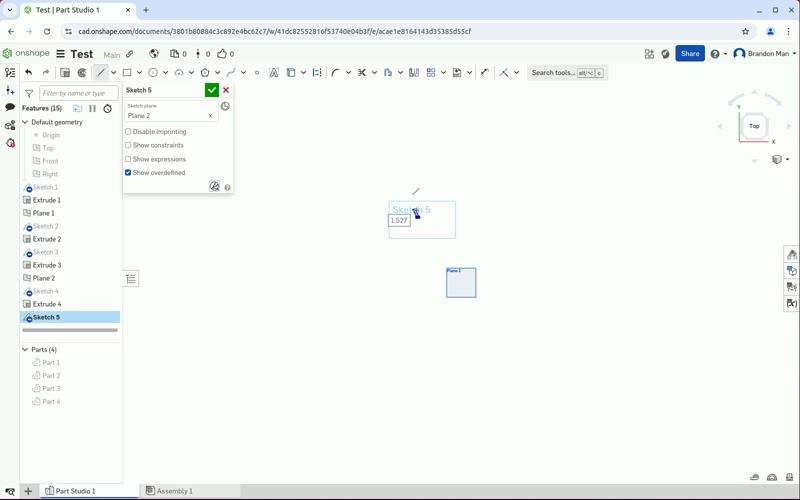
key_up(shift)
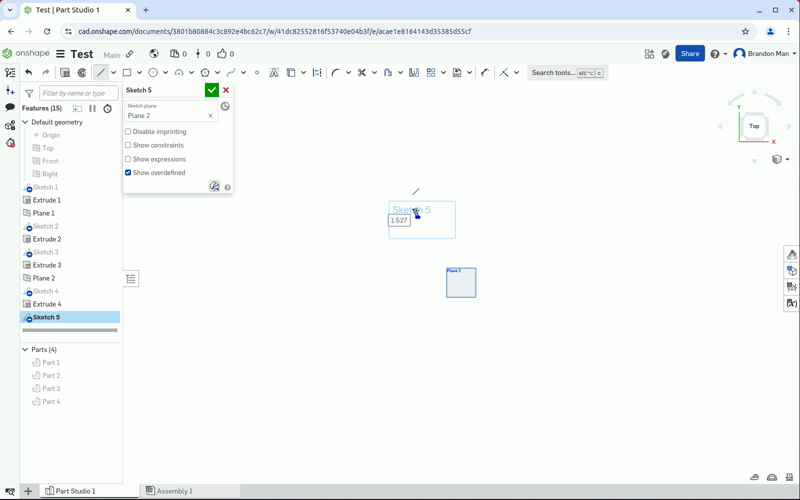
mouse_move(446, 210)
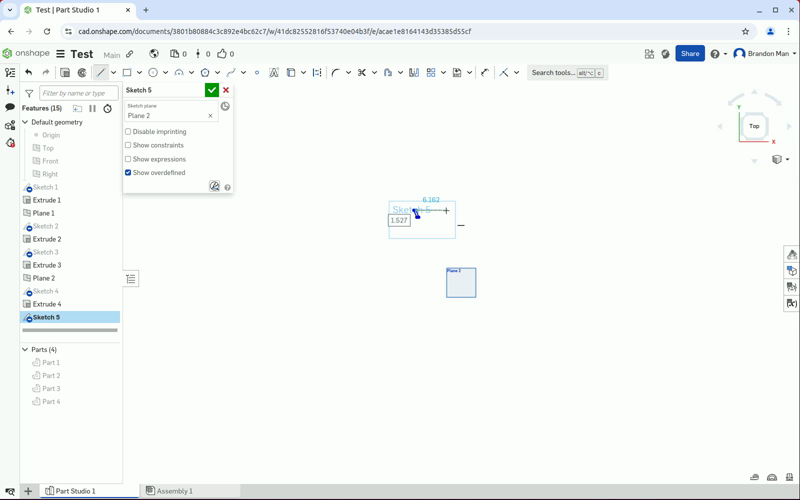
key_down(shift)
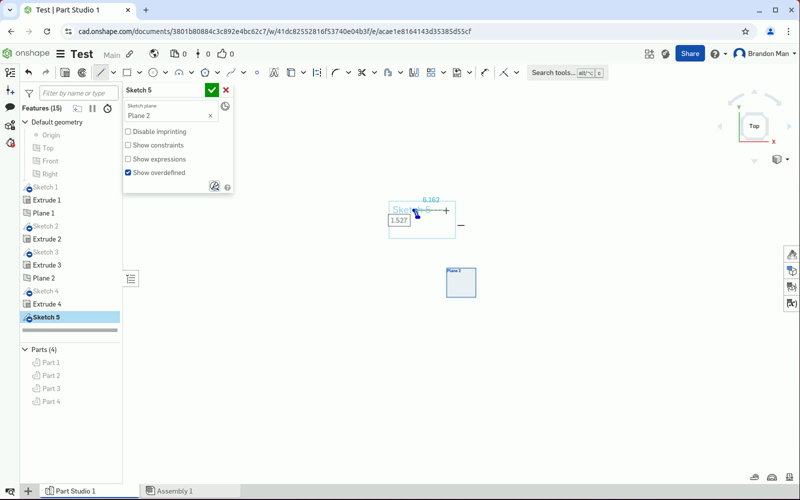
mouse_move(413, 210)
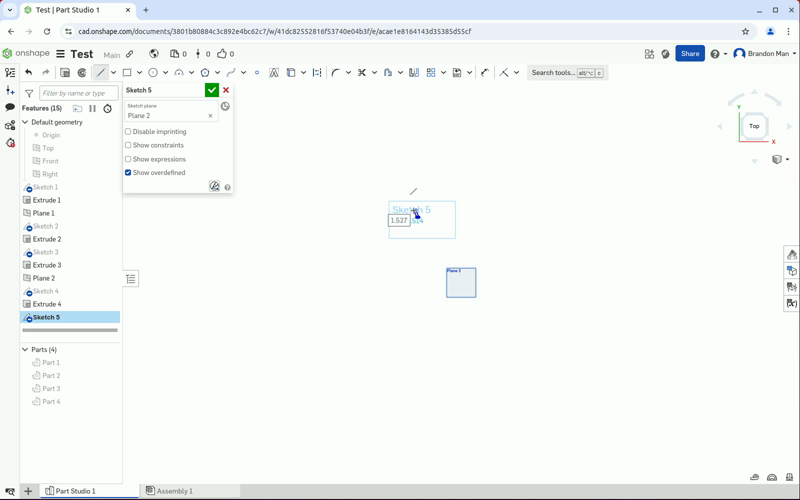
scroll(6)
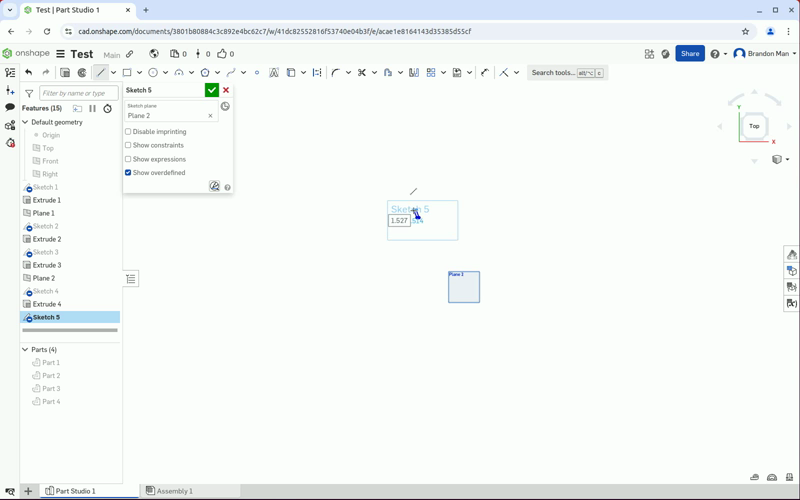
scroll(6)
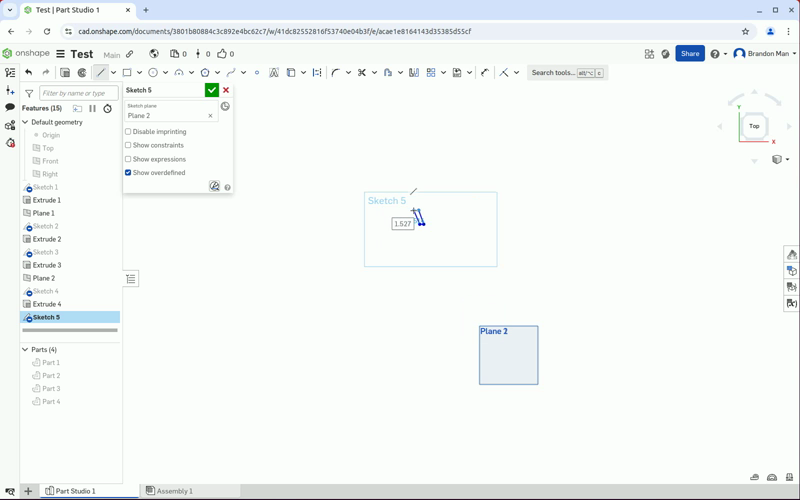
scroll(6)
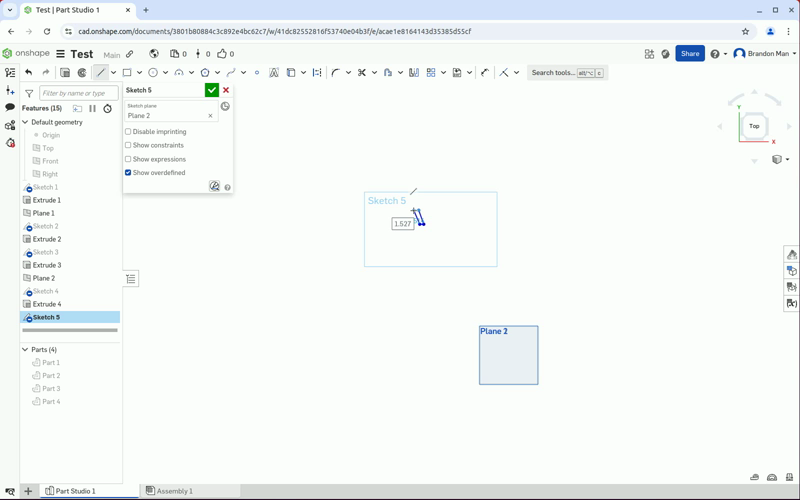
scroll(6)
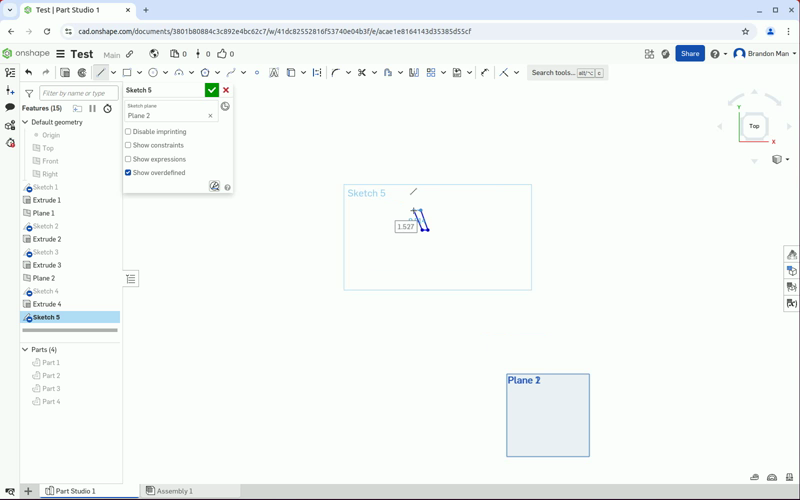
scroll(6)
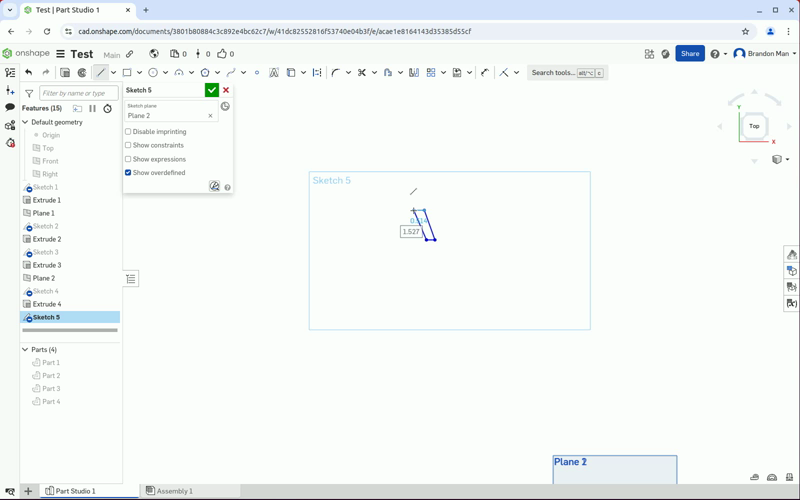
scroll(6)
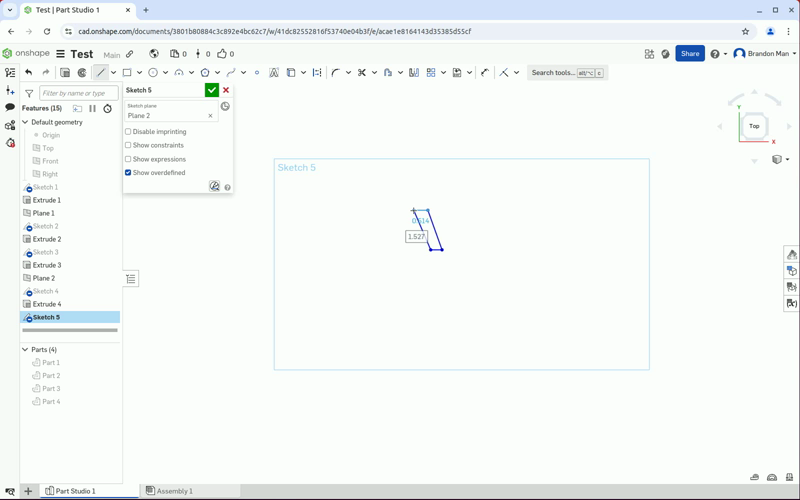
scroll(6)
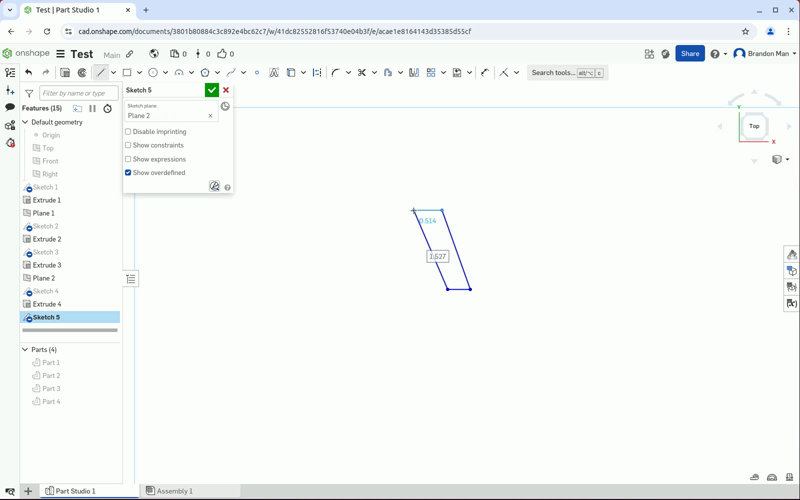
key_up(shift)
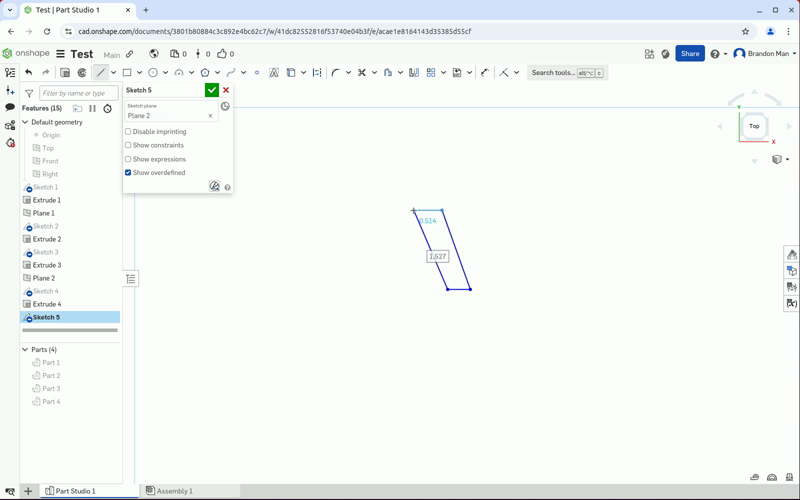
click(413, 210)
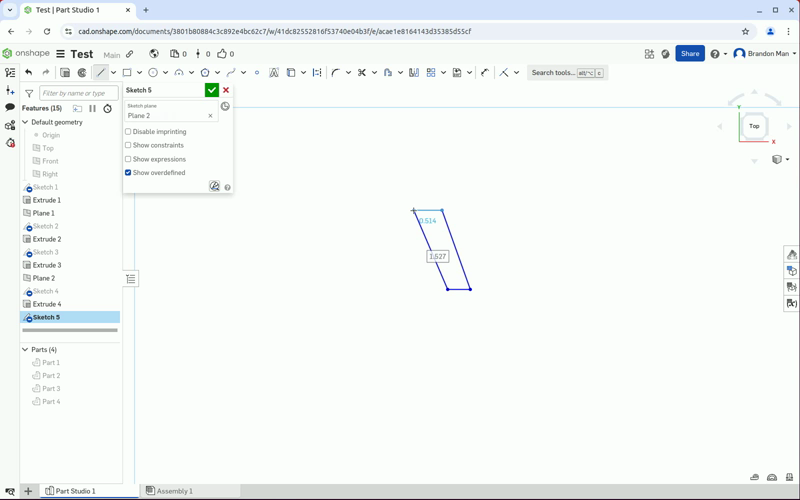
scroll(-6)
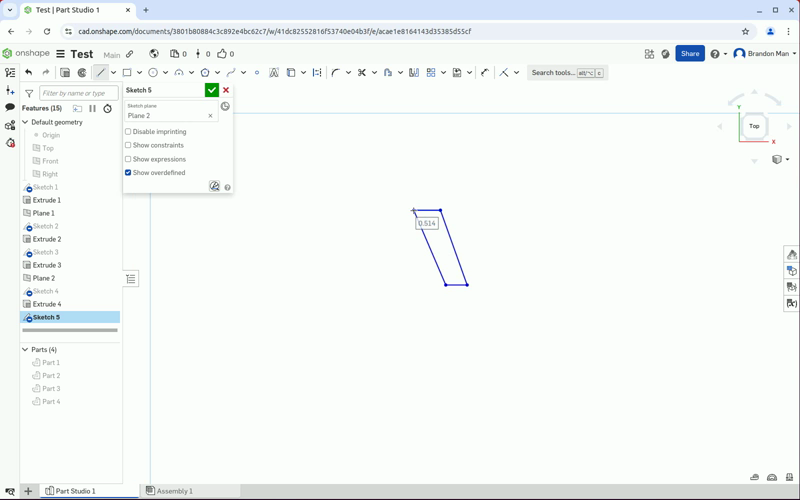
scroll(-6)
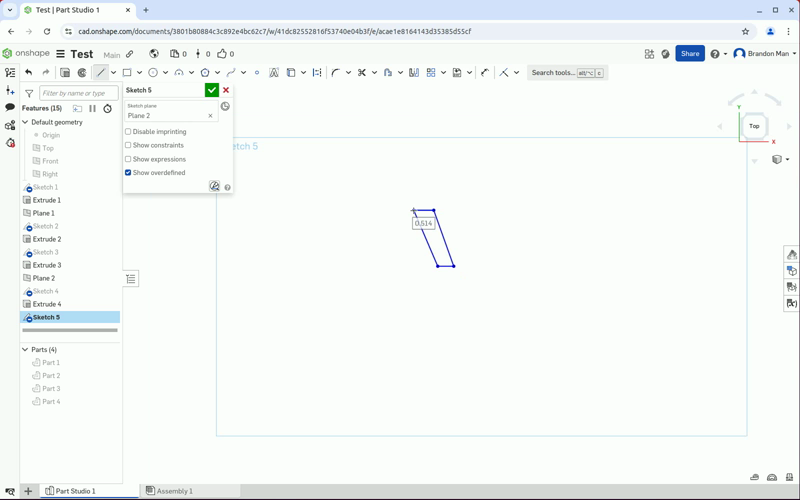
scroll(-6)
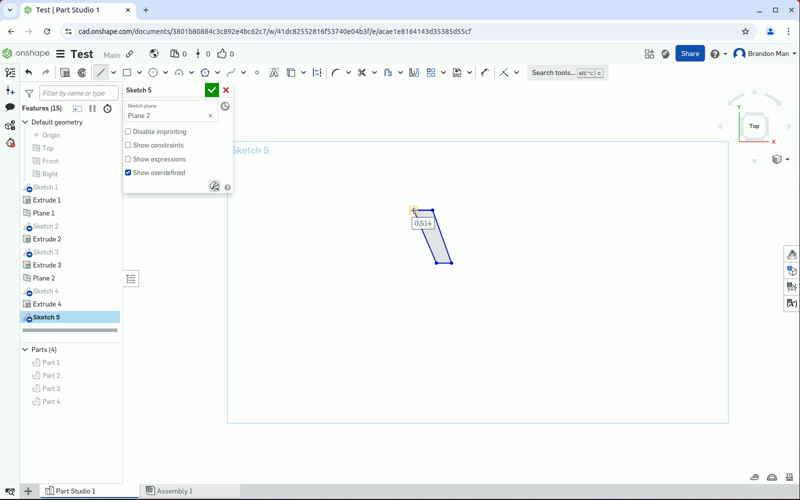
scroll(-6)
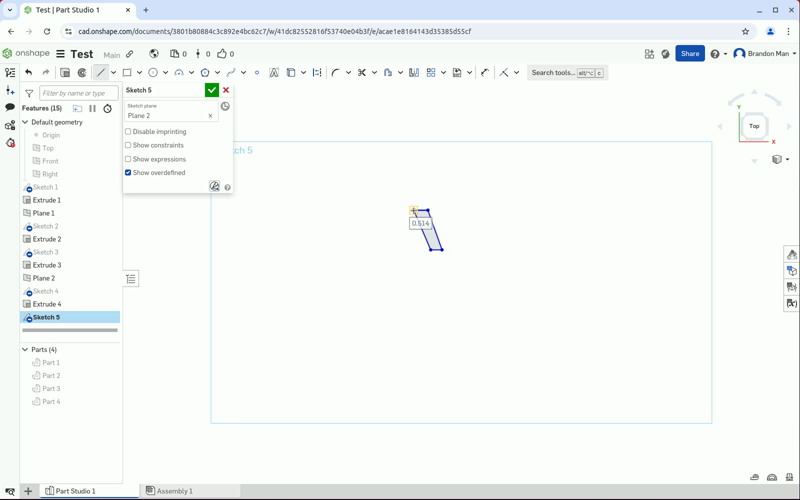
scroll(-6)
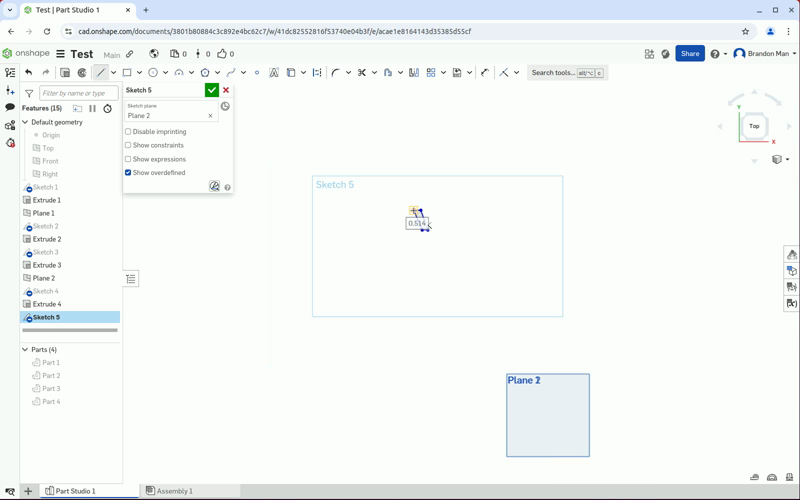
scroll(-6)
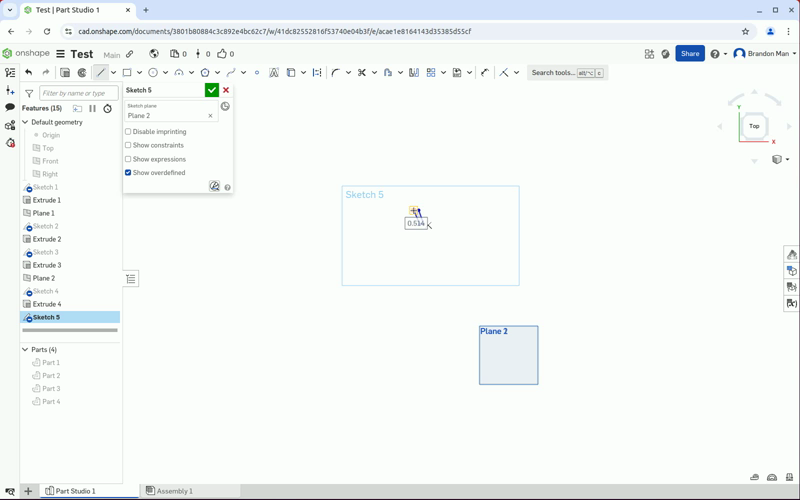
scroll(-6)
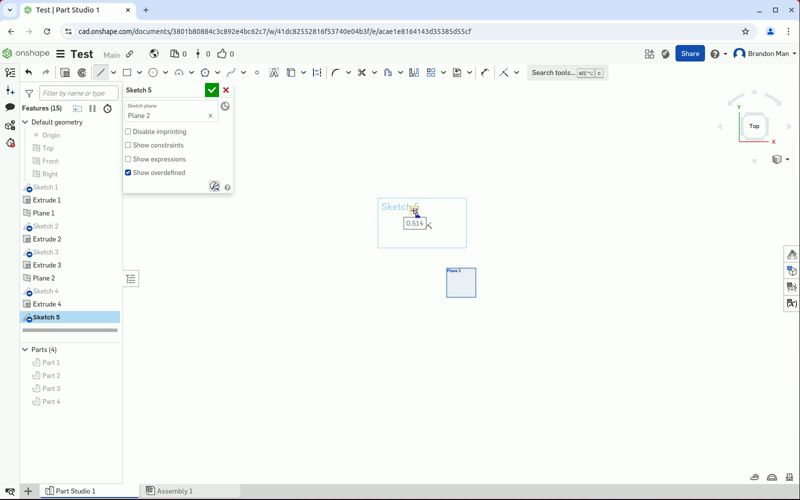
key(esc)
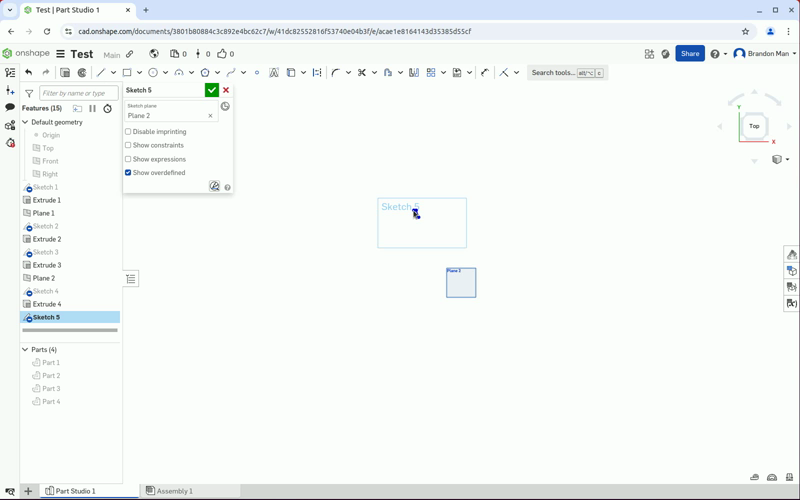
mouse_move(416, 212)
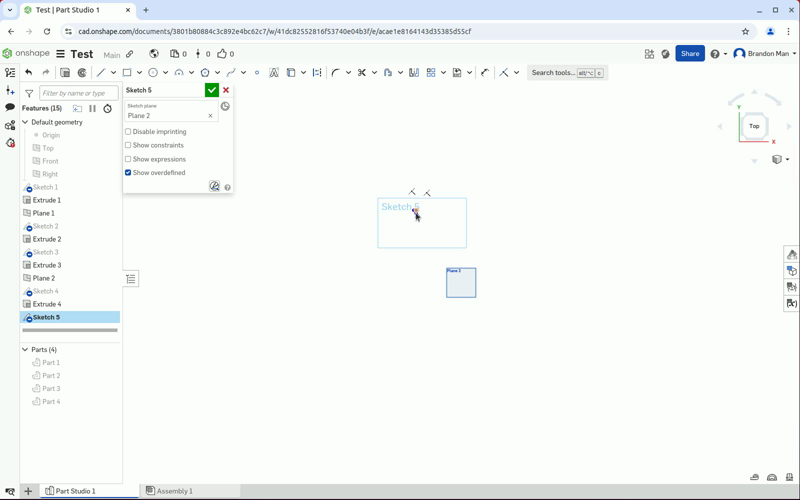
scroll(6)
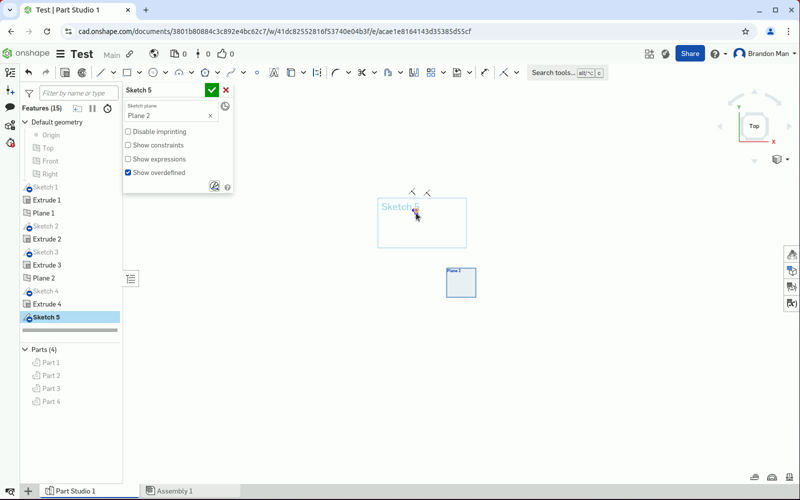
scroll(6)
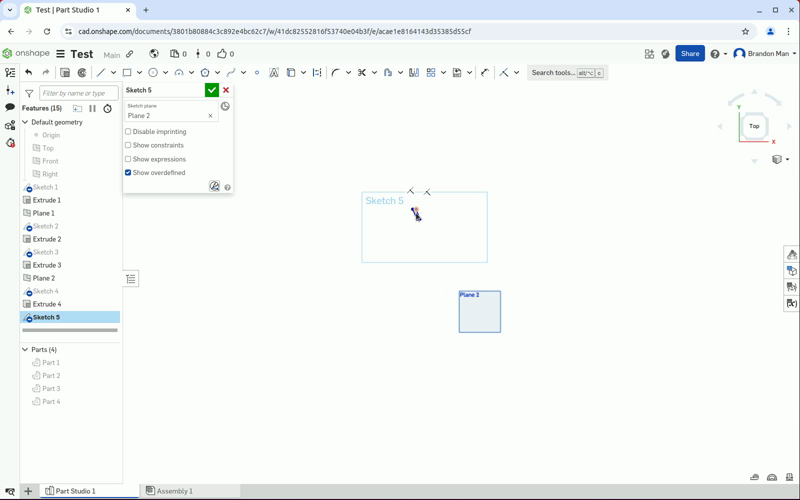
scroll(6)
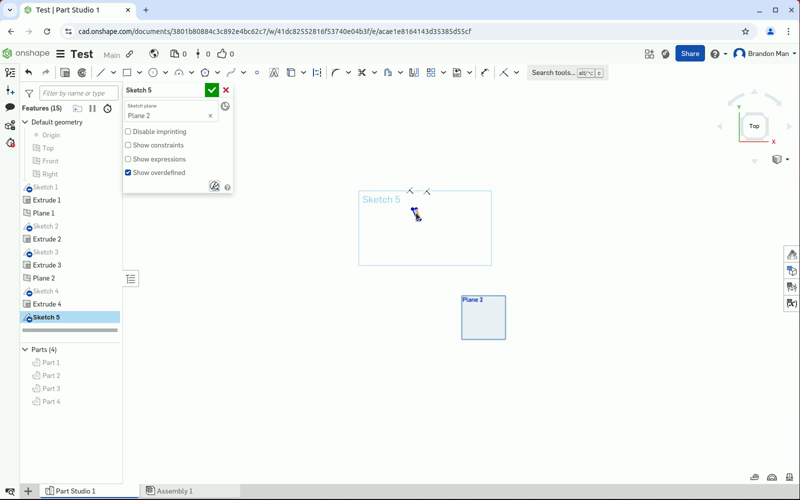
scroll(6)
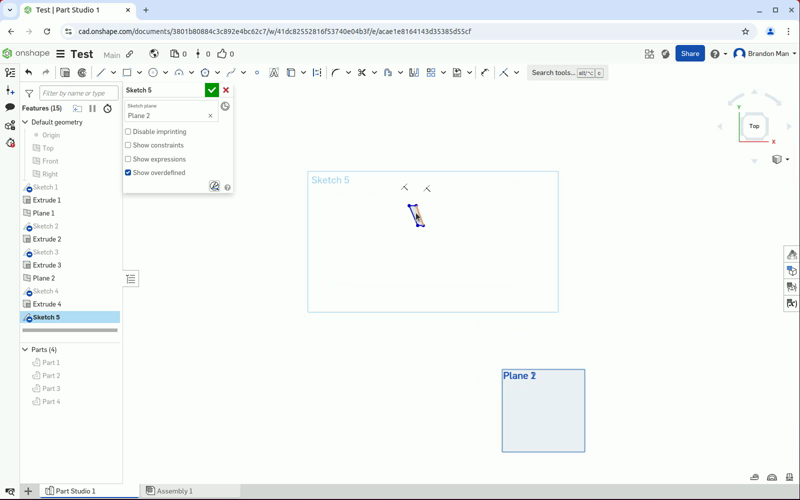
scroll(6)
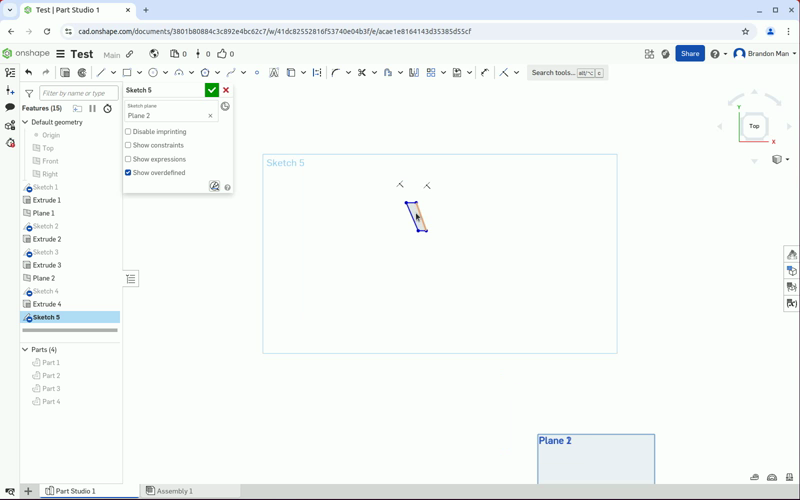
scroll(6)
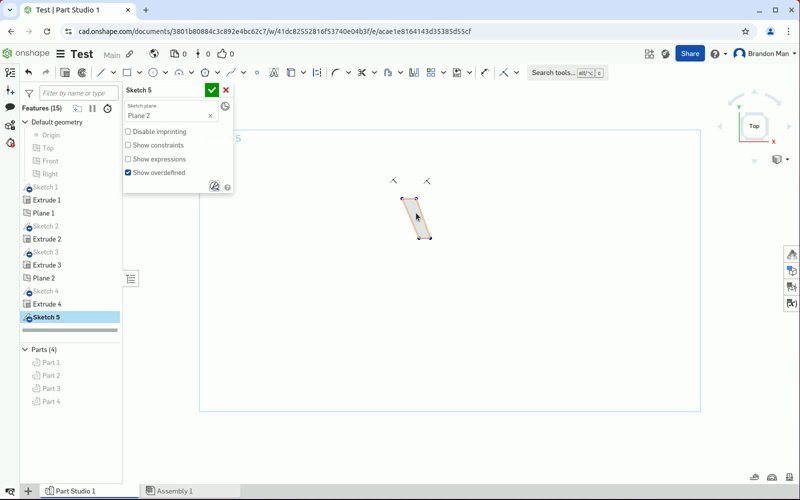
scroll(6)
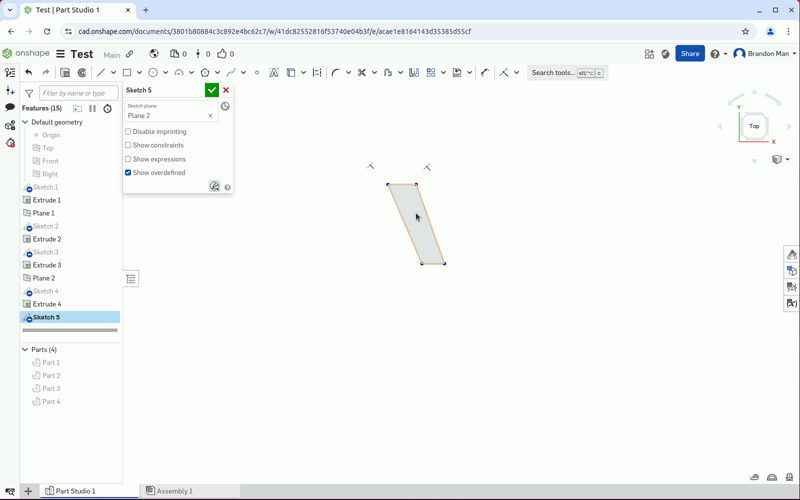
click(416, 212)
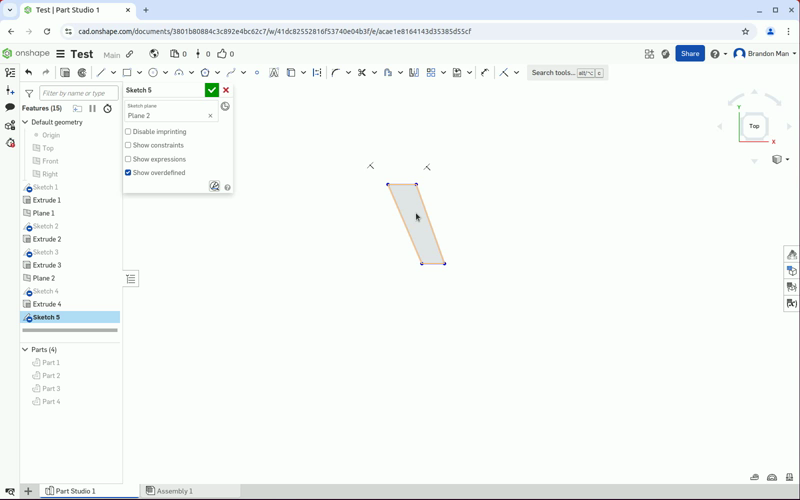
scroll(-6)
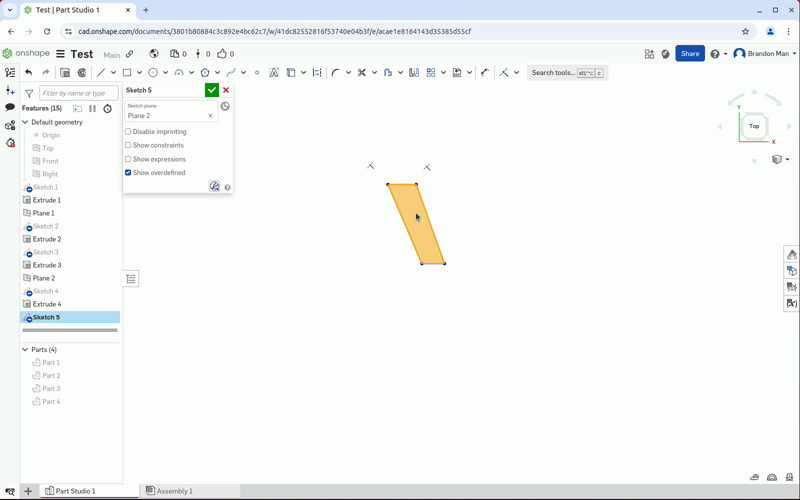
scroll(-6)
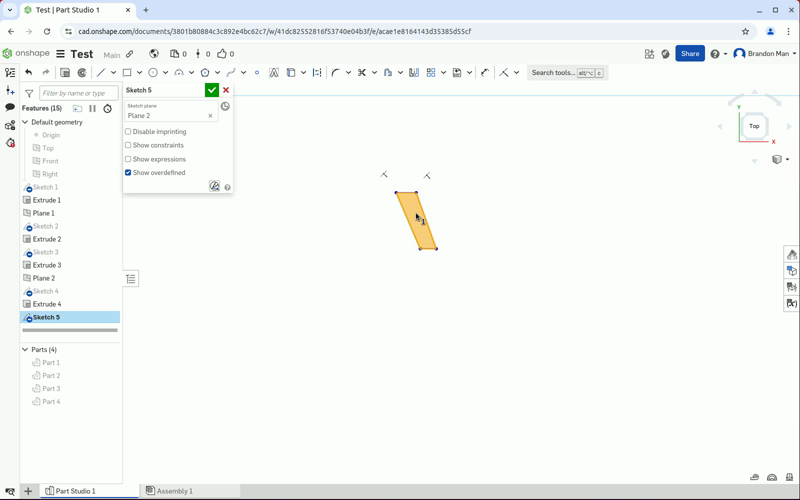
scroll(-6)
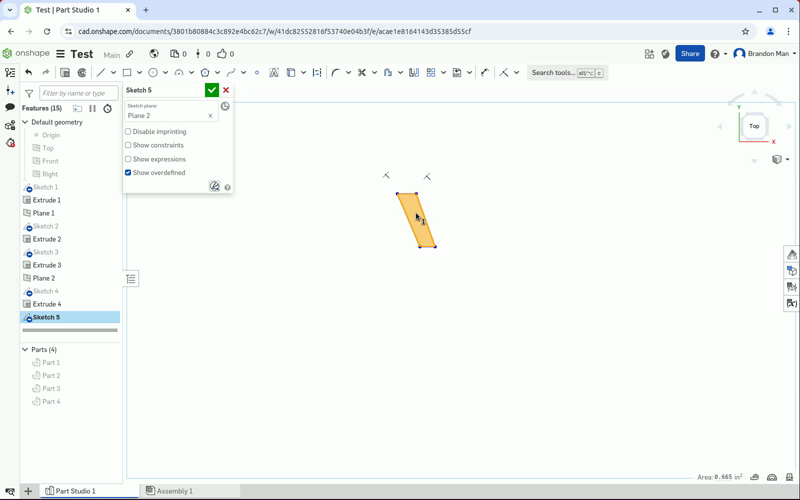
scroll(-6)
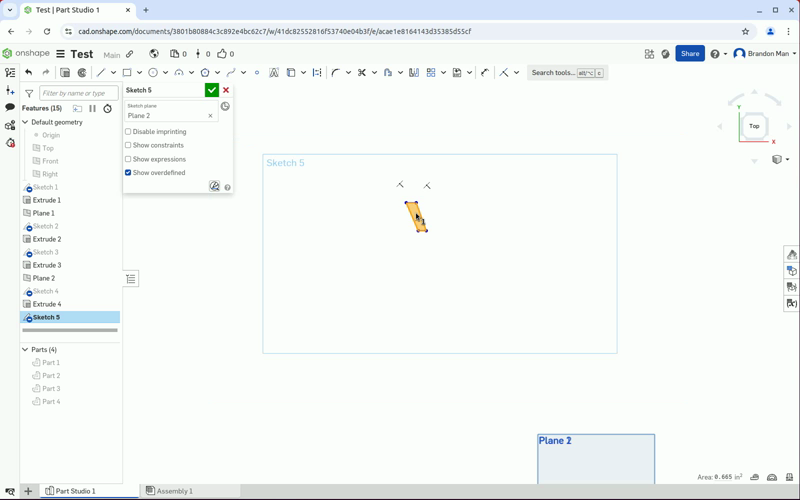
scroll(-6)
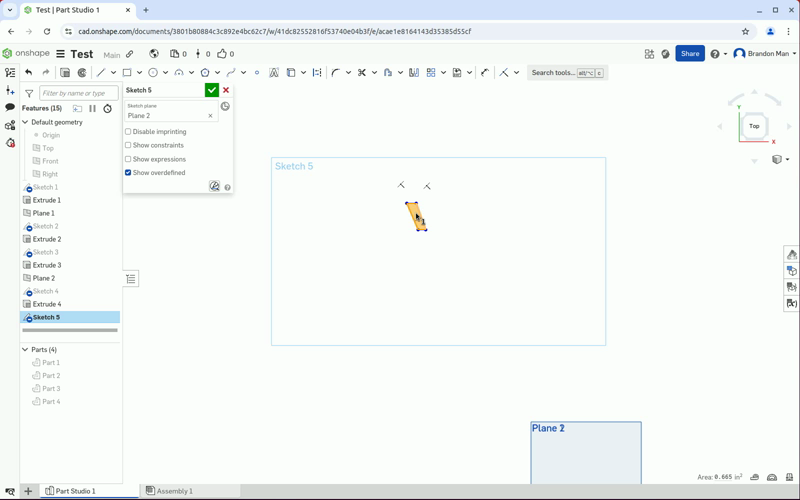
scroll(-6)
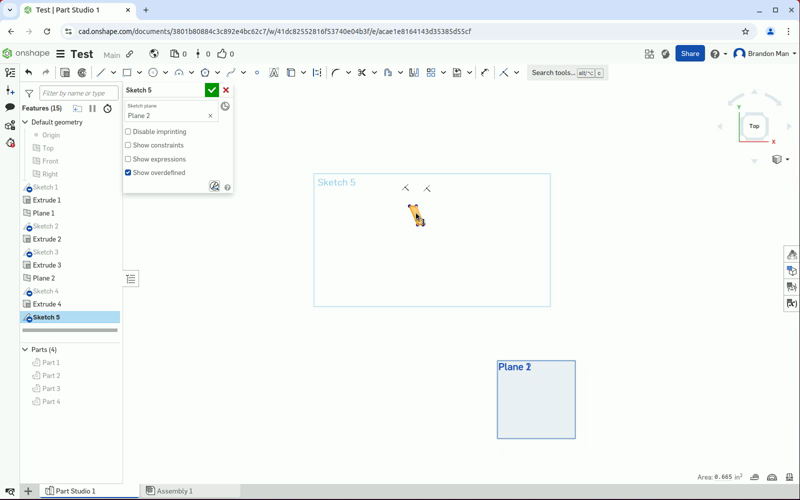
scroll(-6)
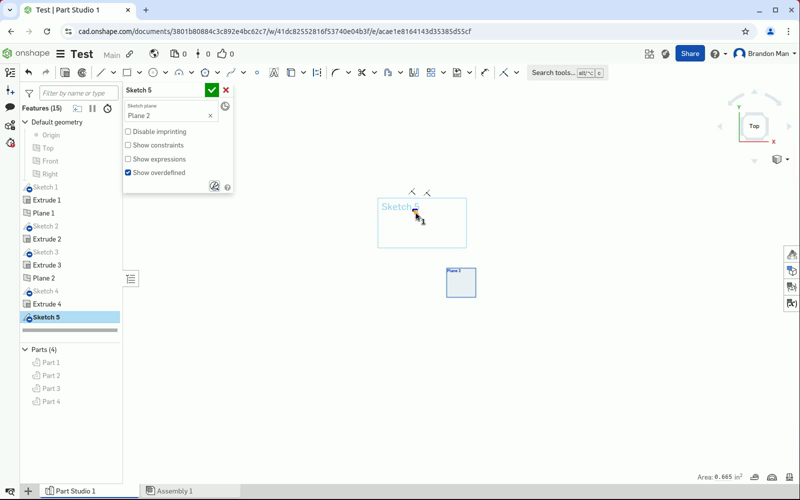
mouse_move(73, 352)
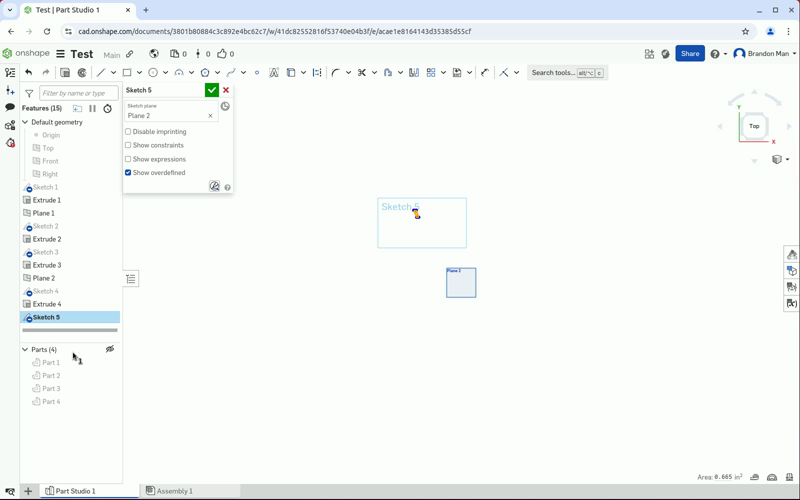
key(shift+y)
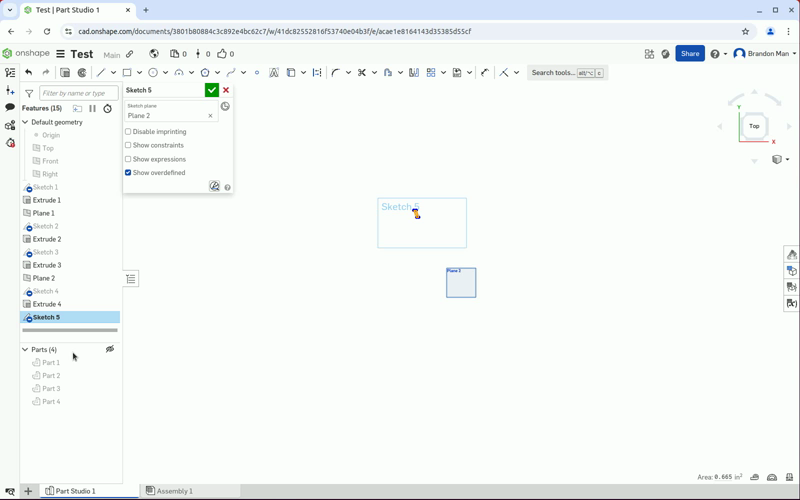
key(shift+e)
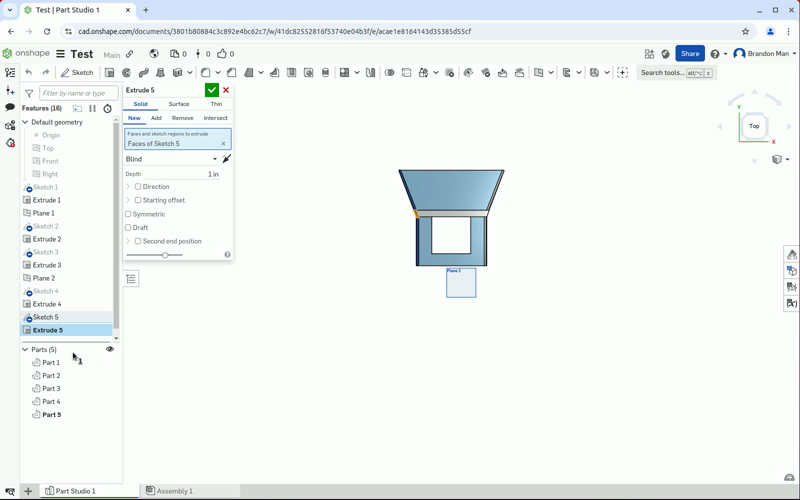
mouse_move(143, 106)
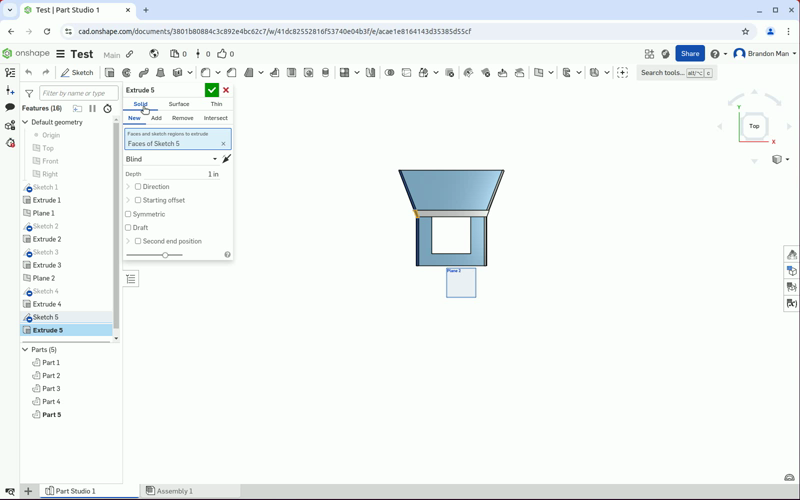
click(143, 106)
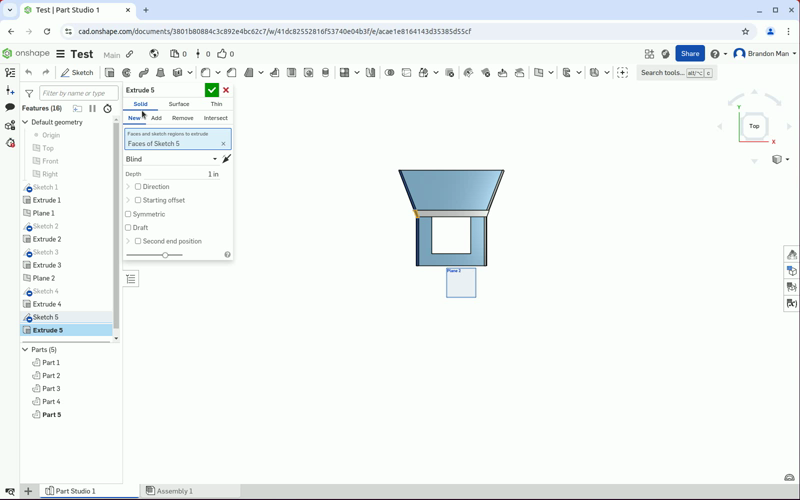
mouse_move(137, 120)
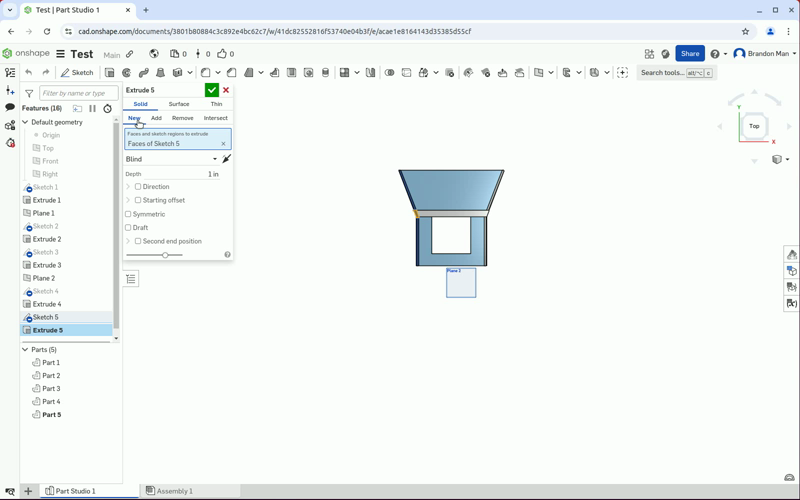
click(137, 120)
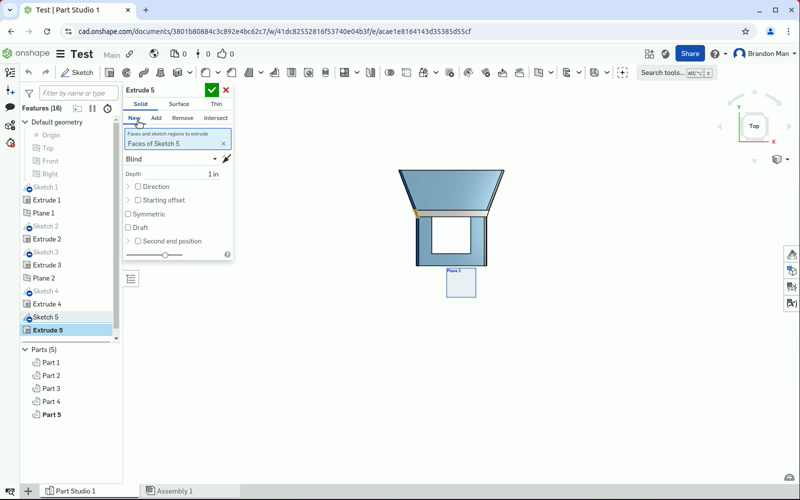
key(tab, 4)
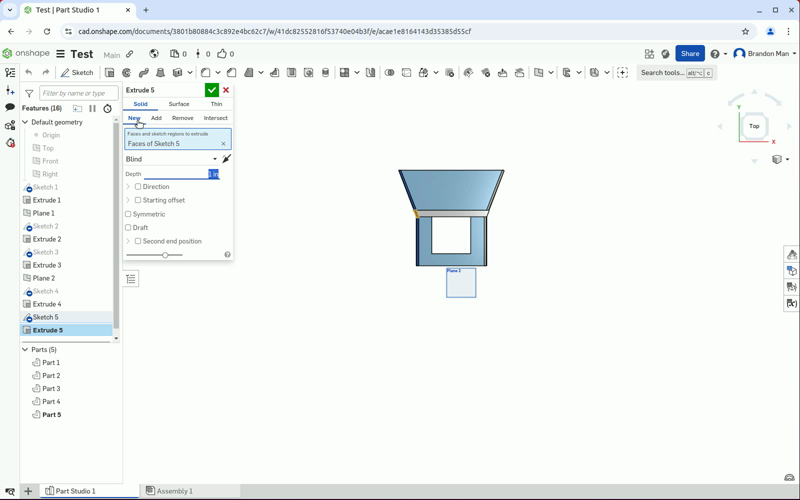
text(0.481)
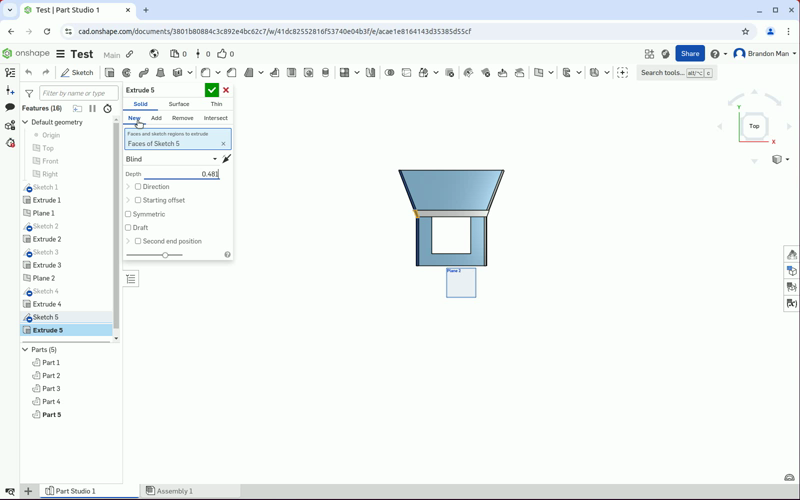
key(enter)
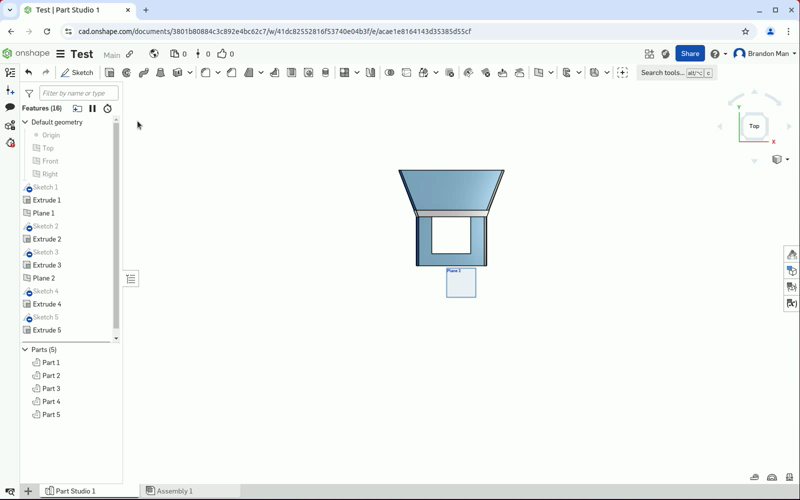
key(shift+h)
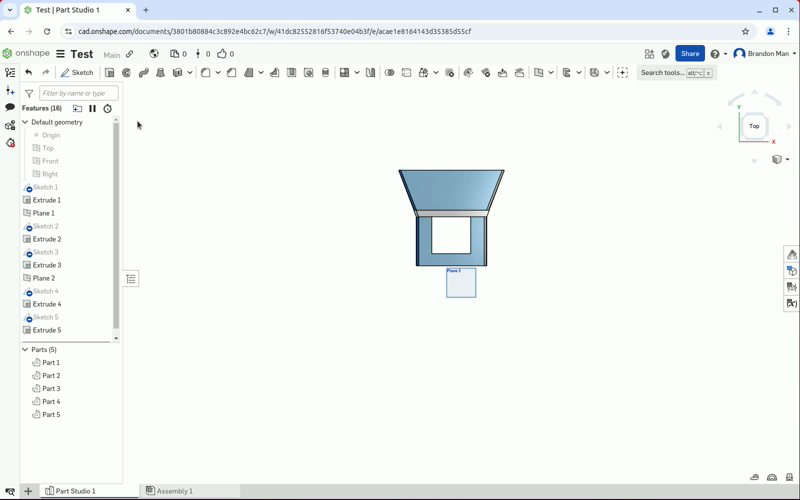
key(shift+h)
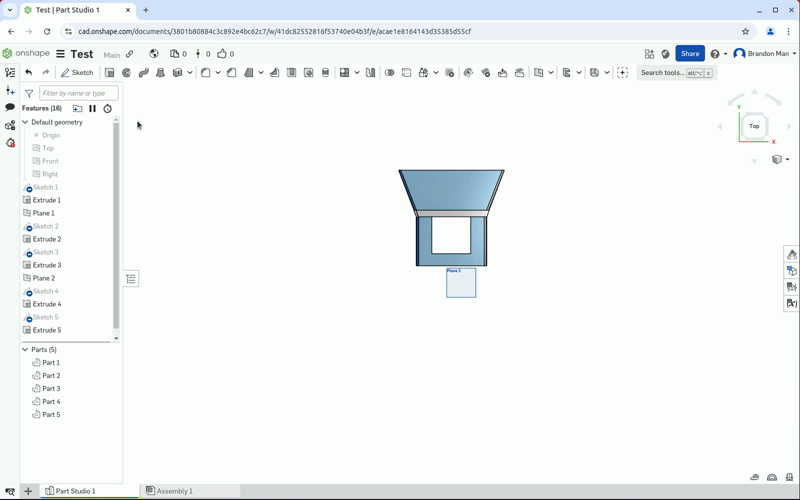
mouse_move(69, 189)
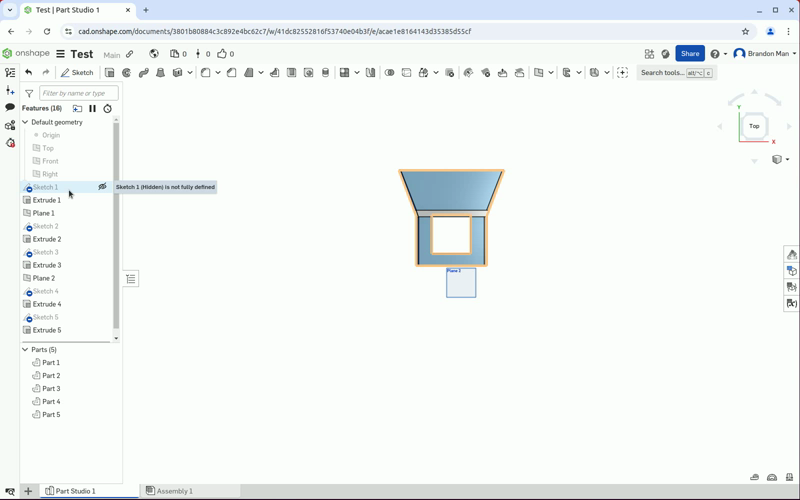
click(69, 189)
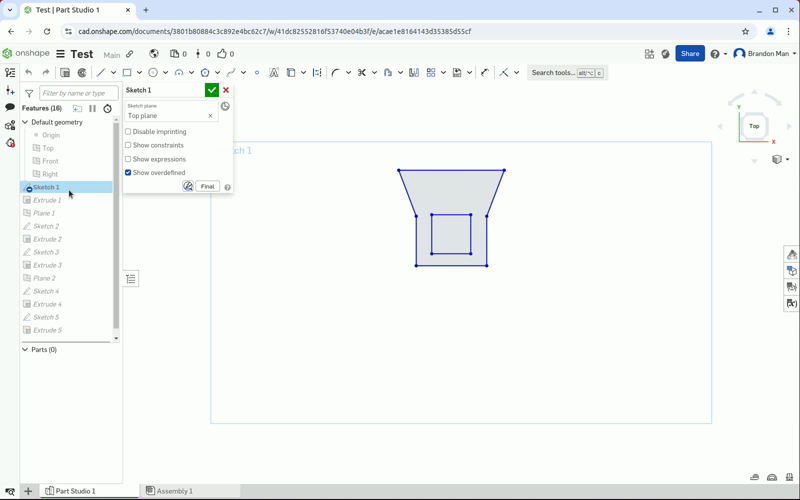
mouse_move(229, 92)
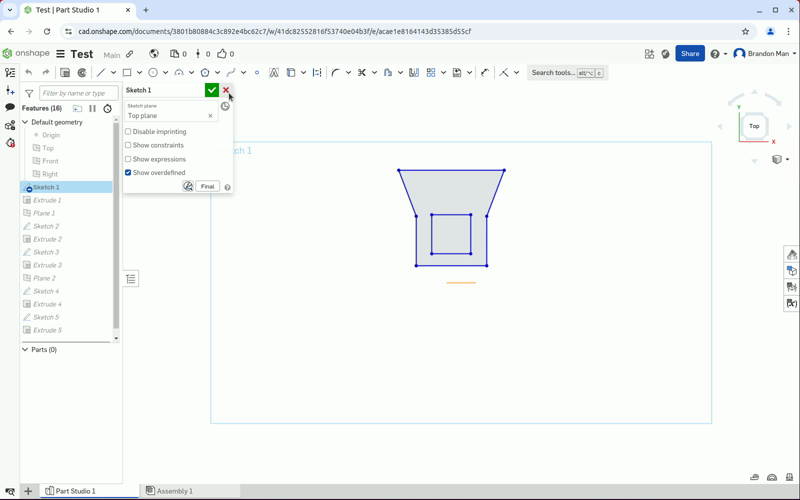
click(229, 92)
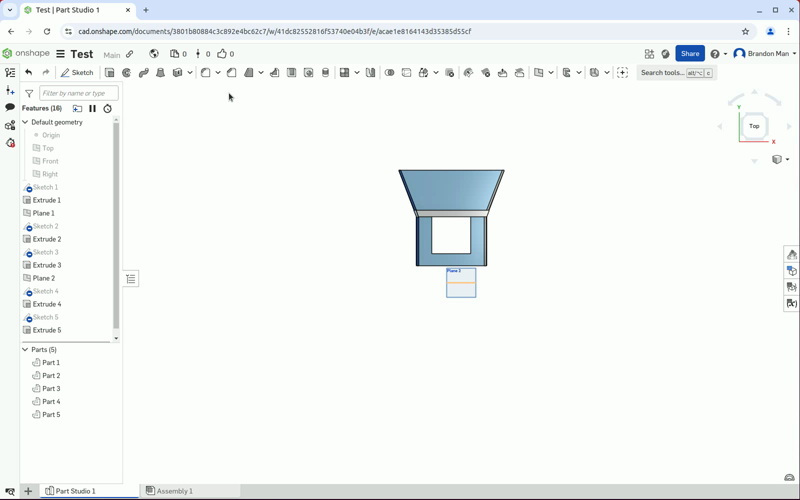
mouse_move(541, 75)
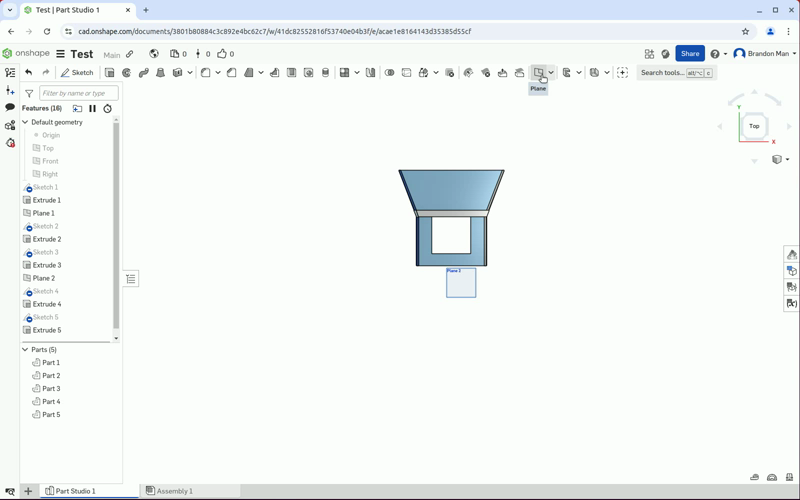
click(541, 75)
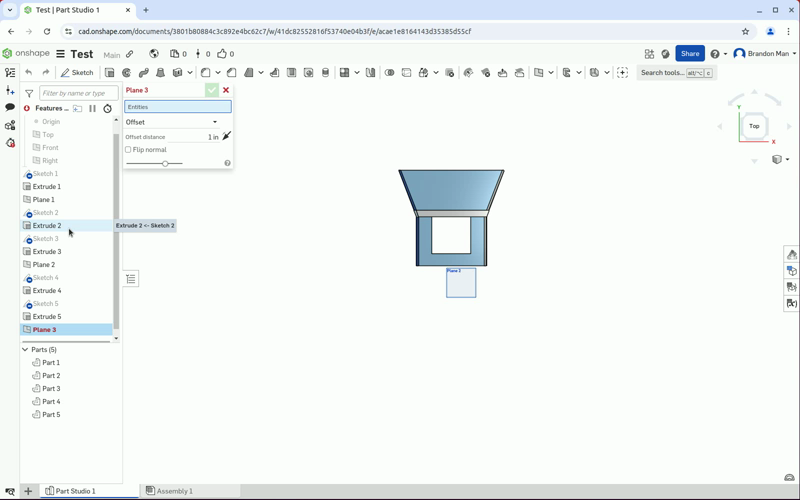
scroll(3)
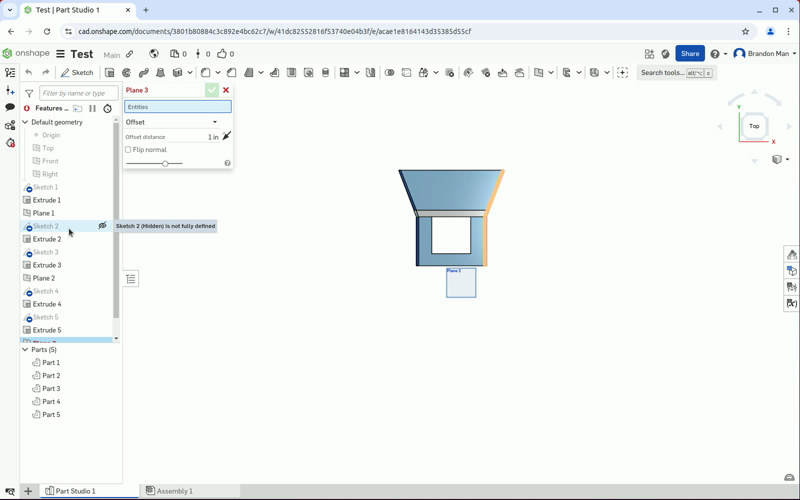
mouse_move(69, 150)
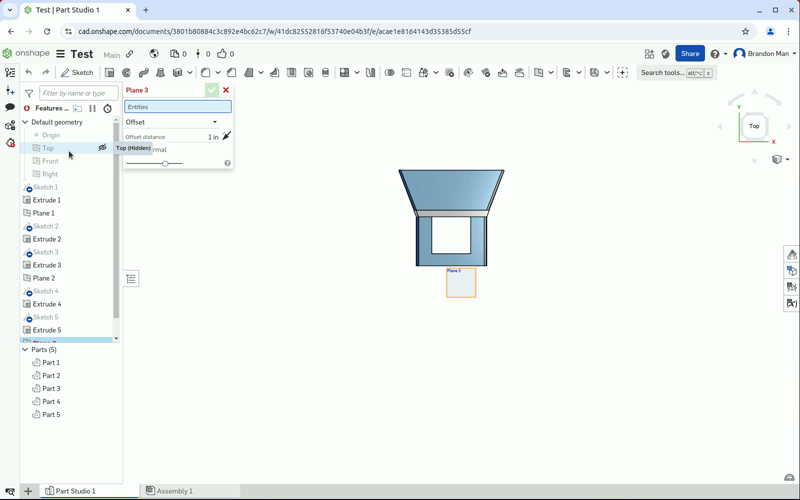
click(69, 150)
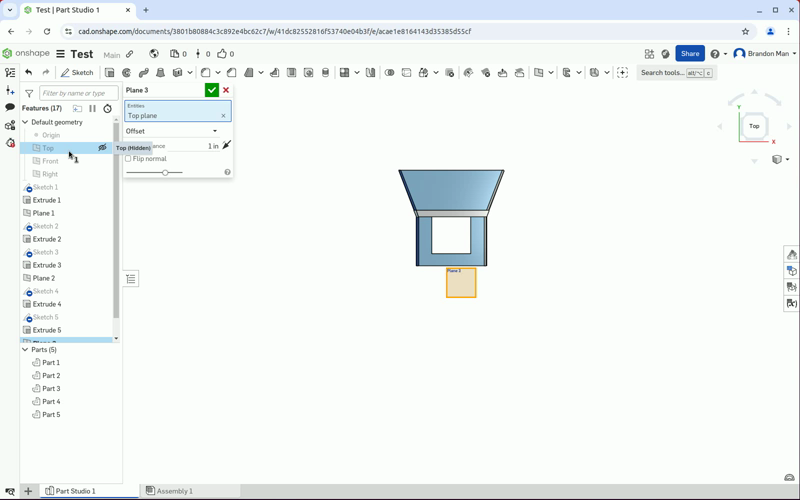
key(tab, 2)
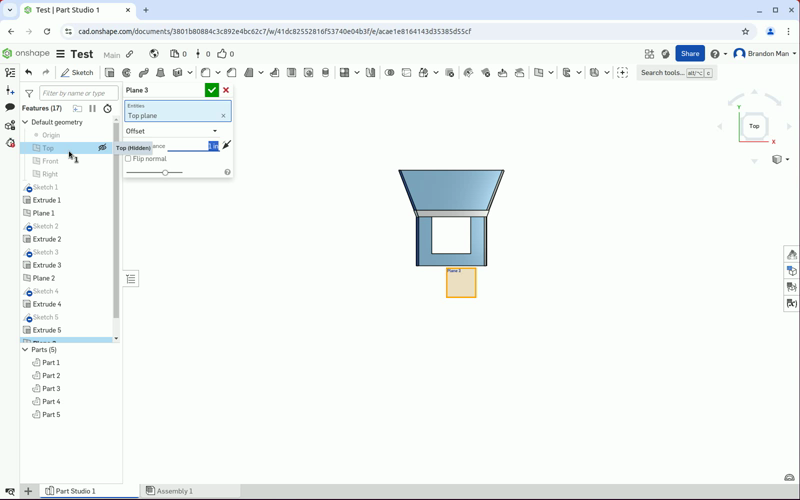
text(3.358)
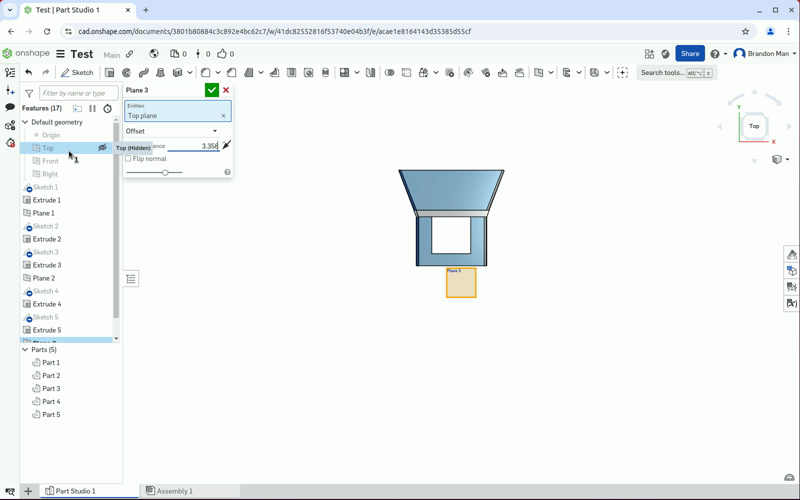
key(enter, 2)
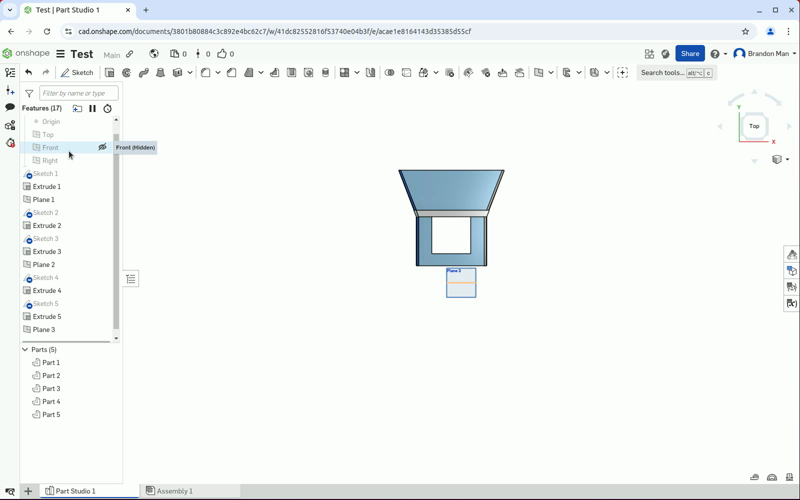
key(shift+s)
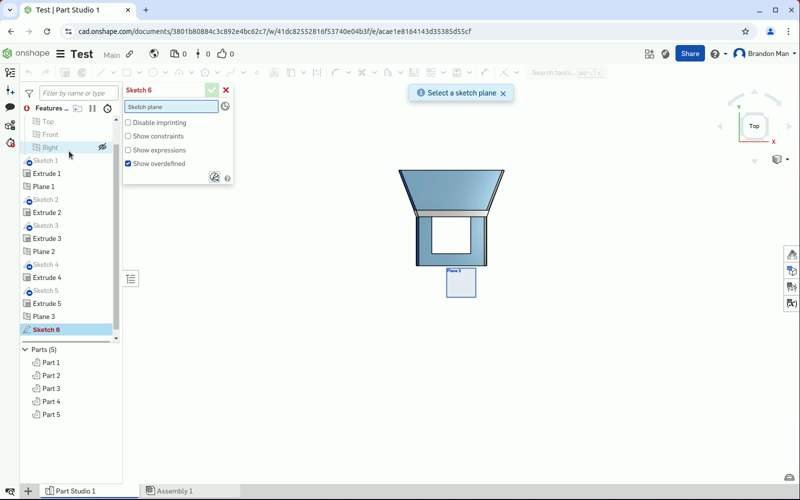
mouse_move(69, 319)
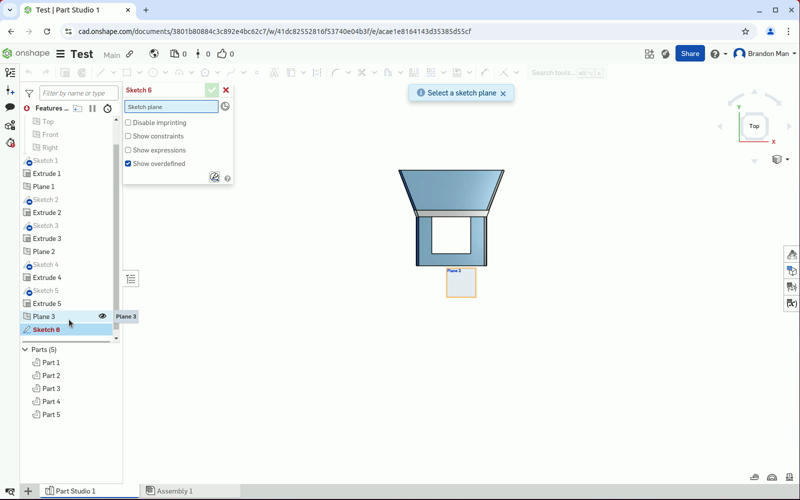
click(69, 319)
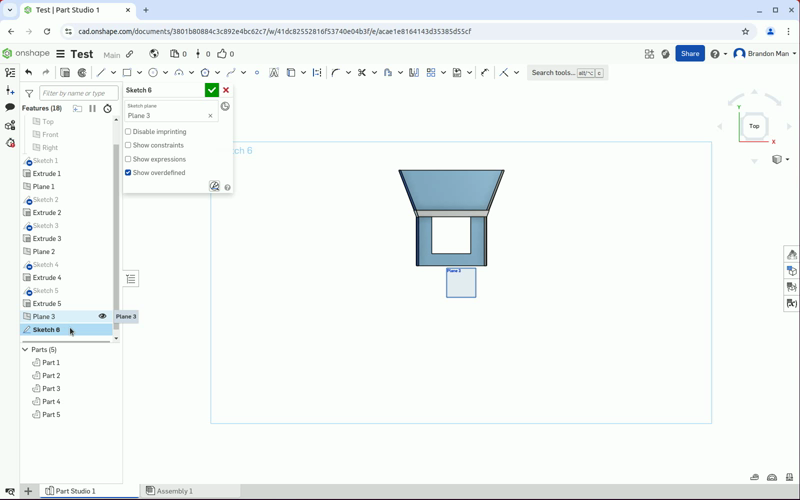
mouse_move(73, 352)
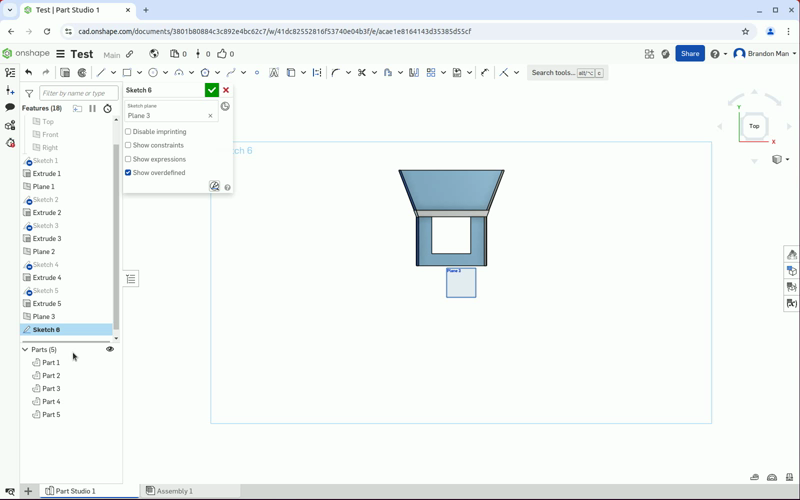
key(y)
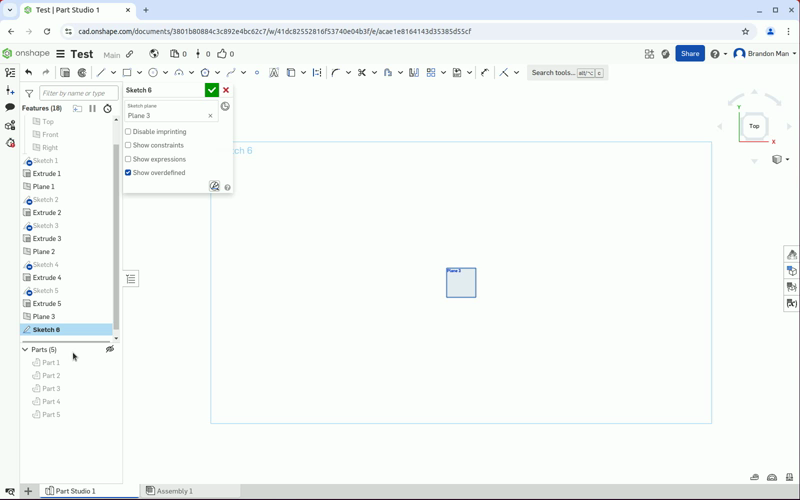
key(c)
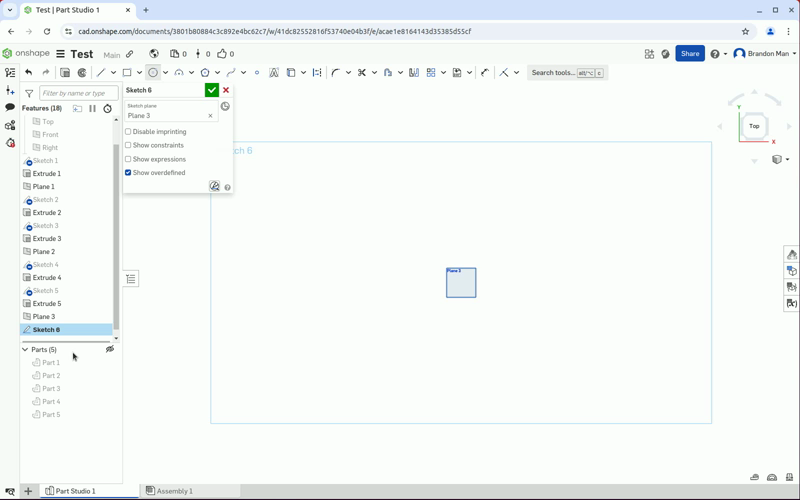
key_down(shift)
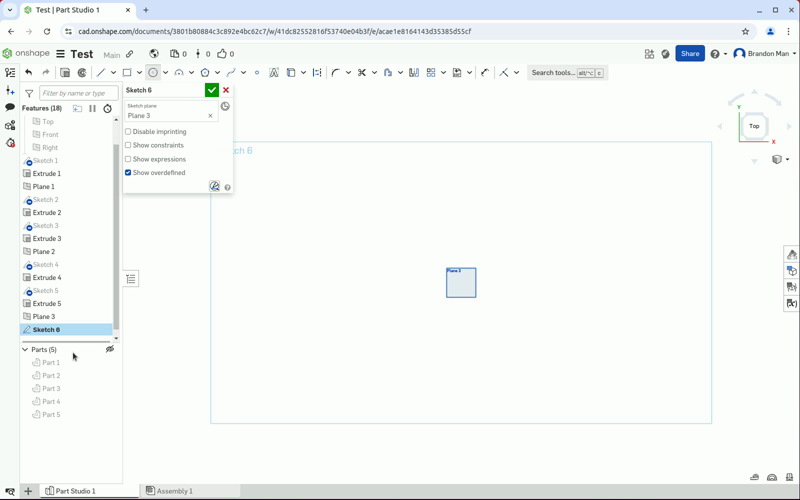
mouse_move(431, 213)
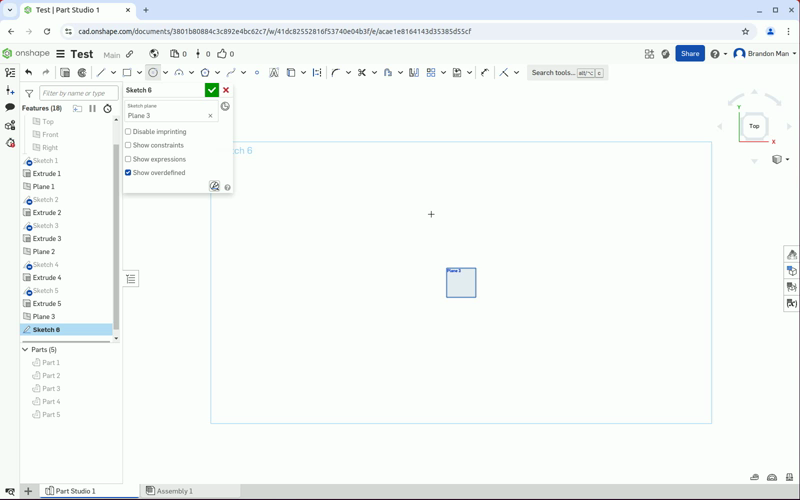
click(431, 213)
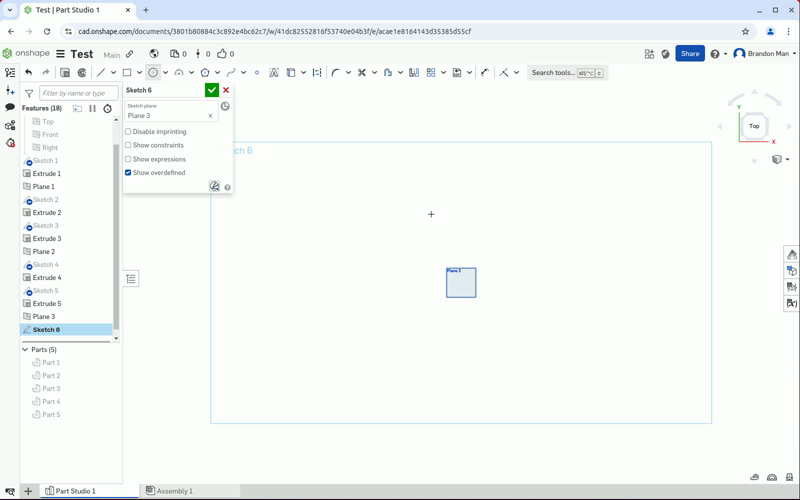
key_up(shift)
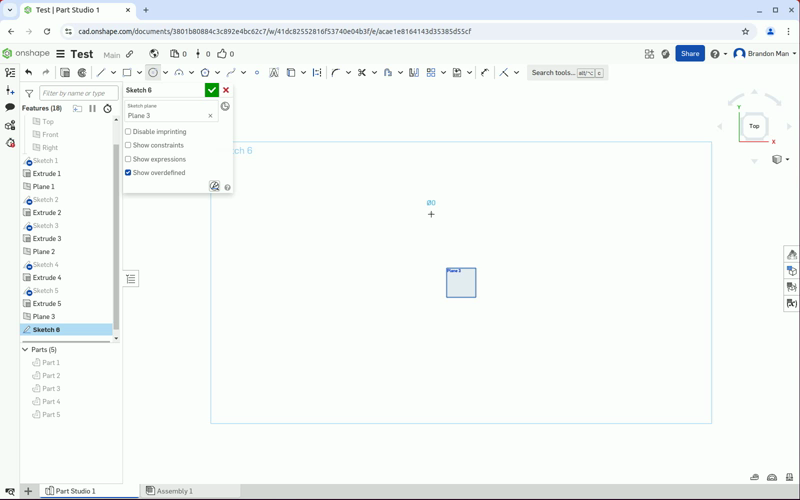
mouse_move(433, 213)
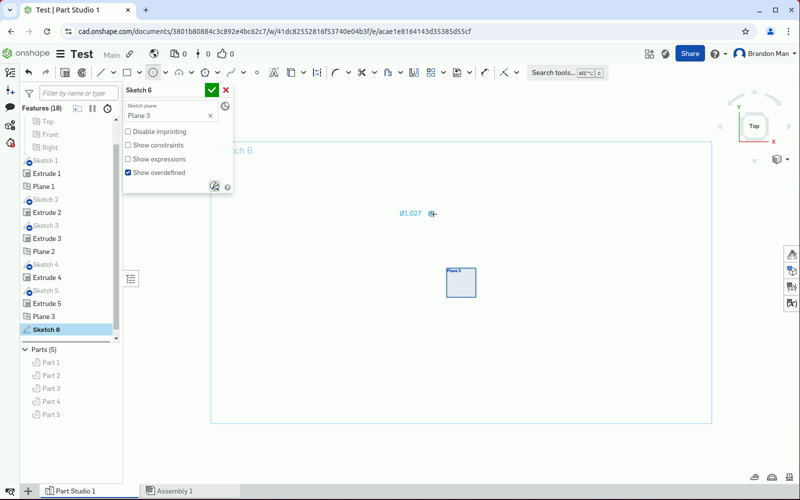
scroll(6)
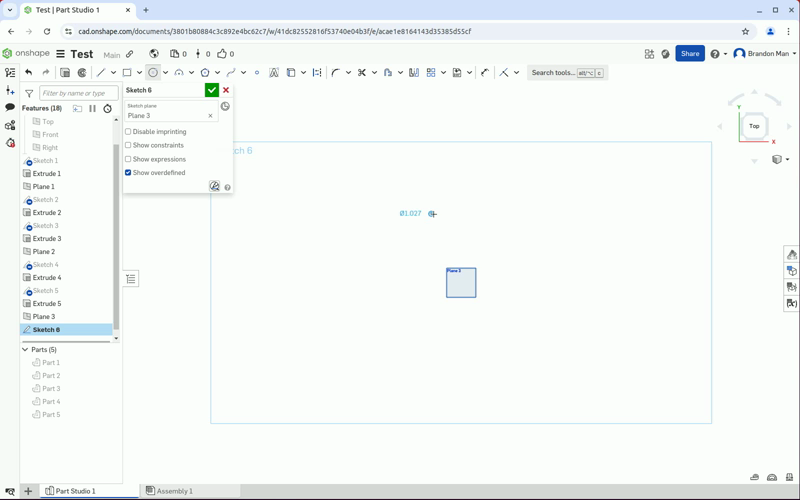
scroll(6)
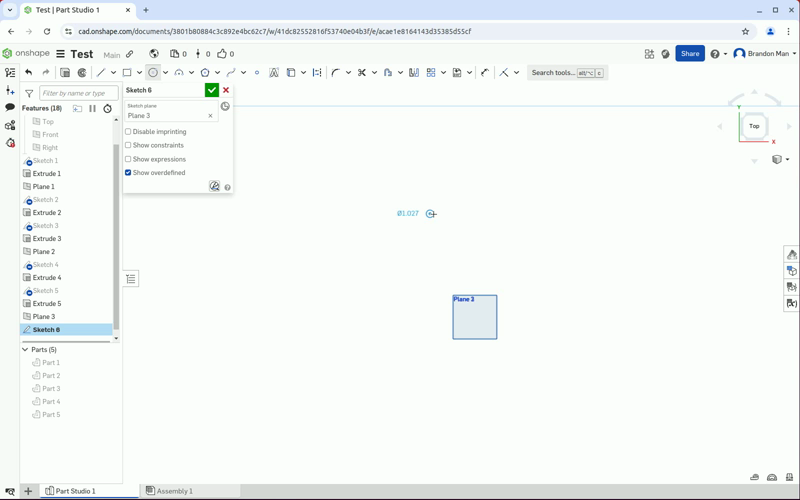
scroll(6)
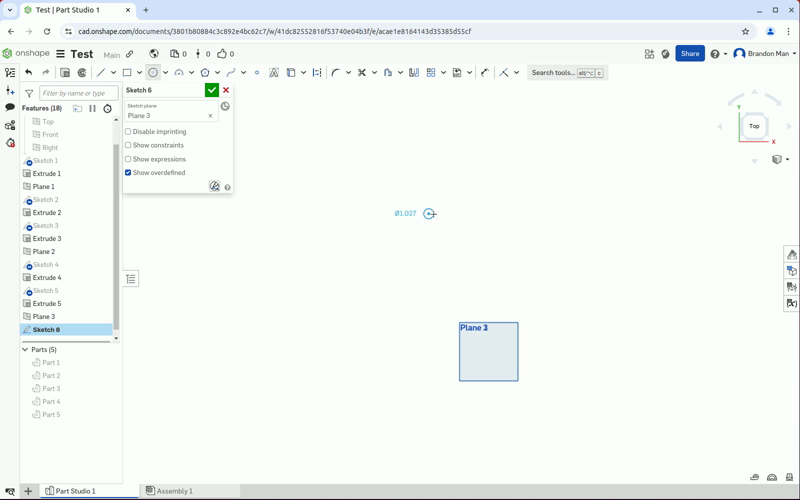
scroll(6)
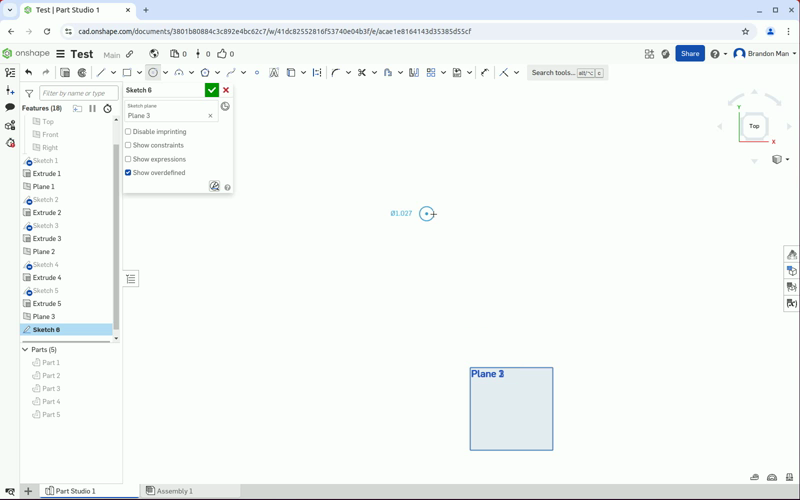
scroll(6)
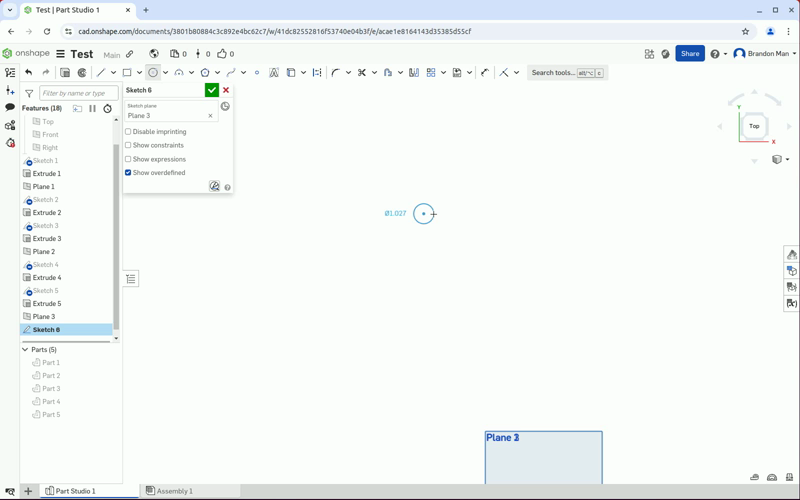
scroll(6)
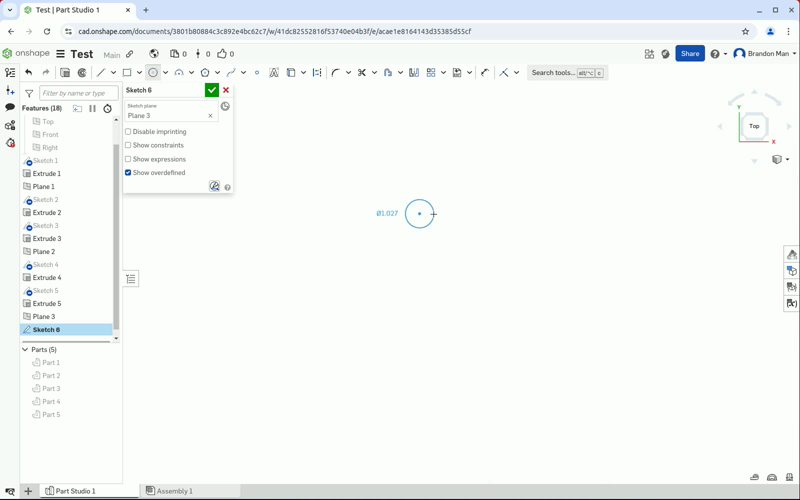
scroll(6)
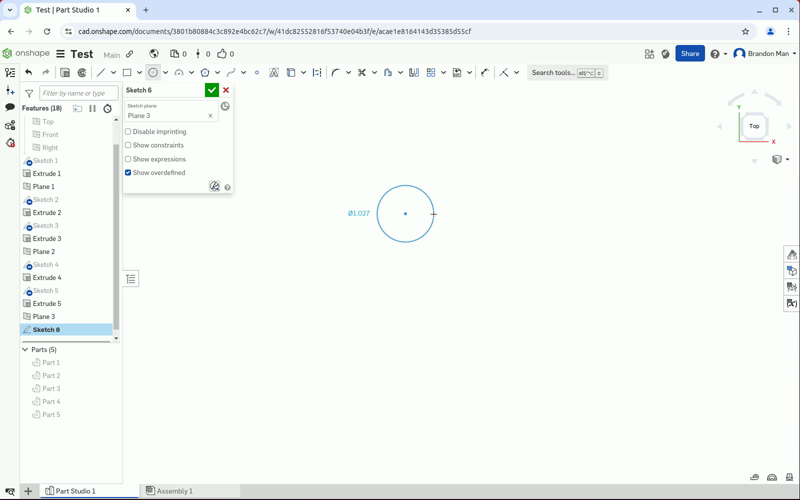
click(433, 213)
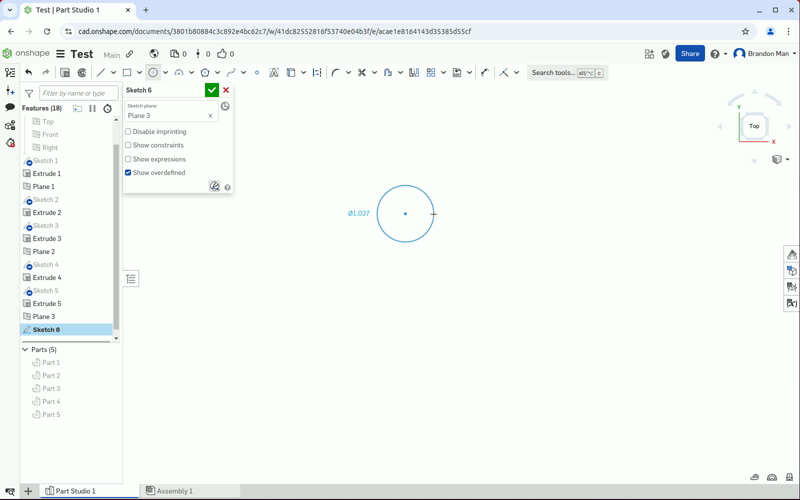
scroll(-6)
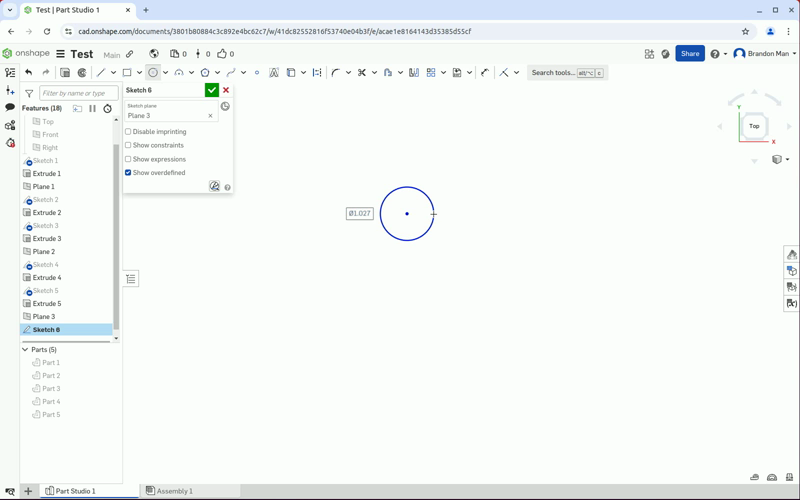
scroll(-6)
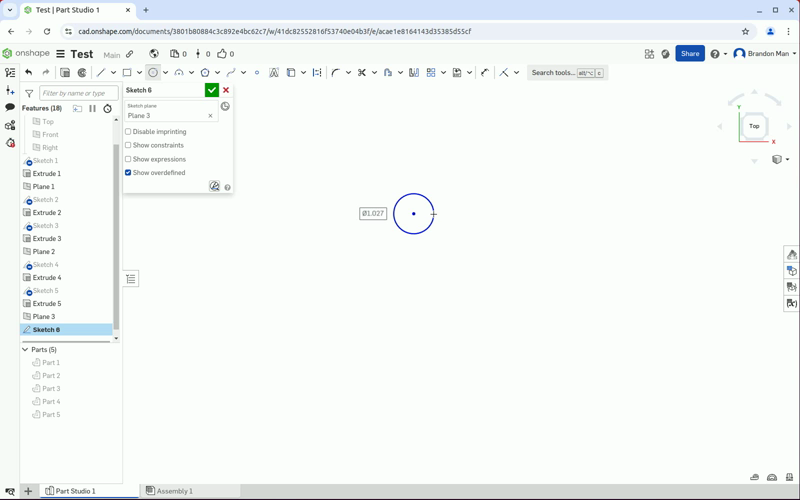
scroll(-6)
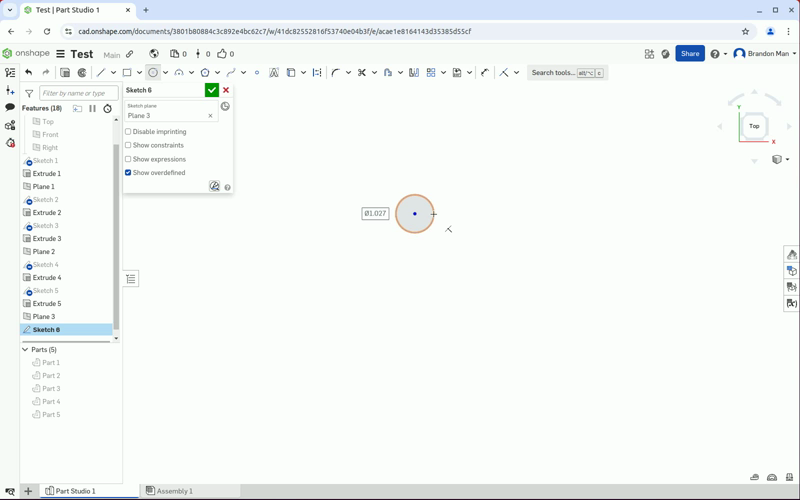
scroll(-6)
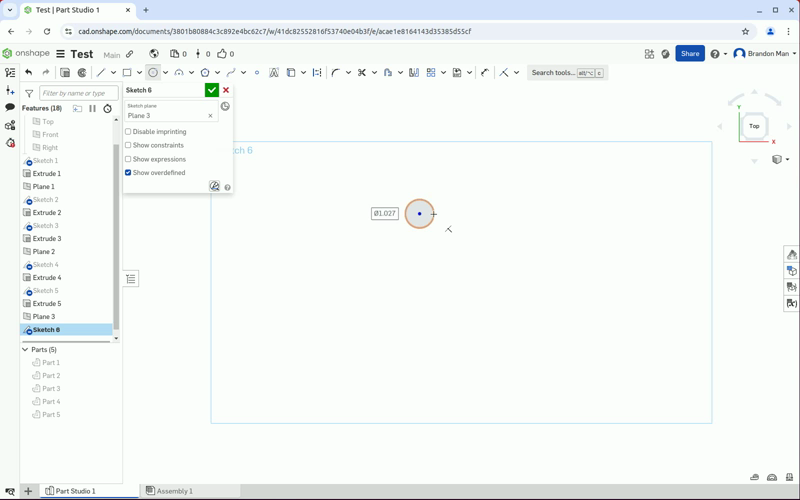
scroll(-6)
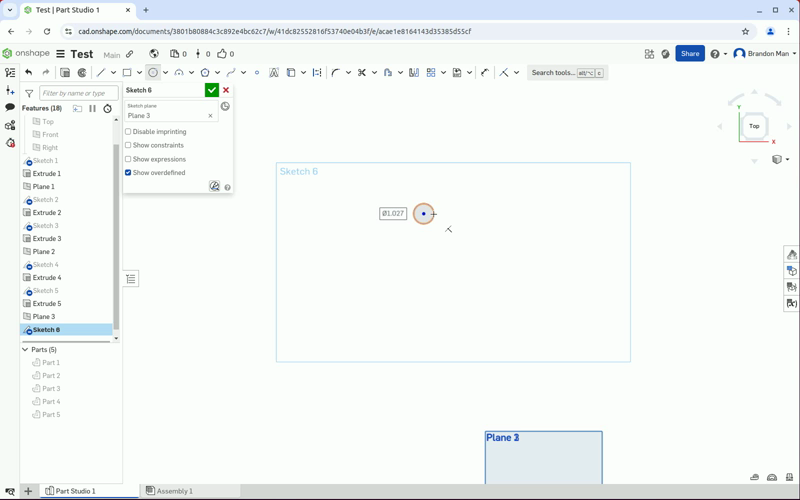
scroll(-6)
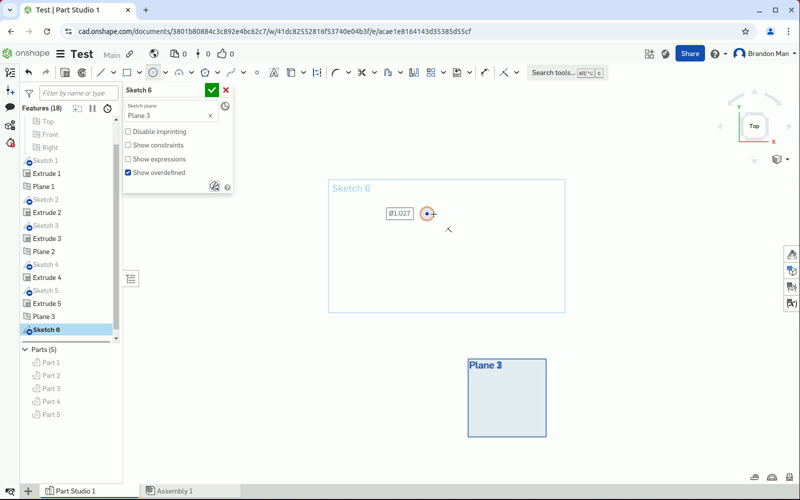
scroll(-6)
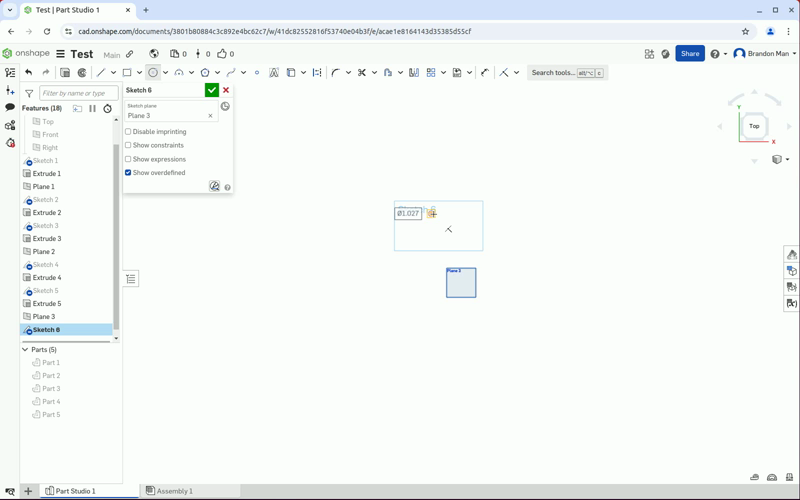
key(esc)
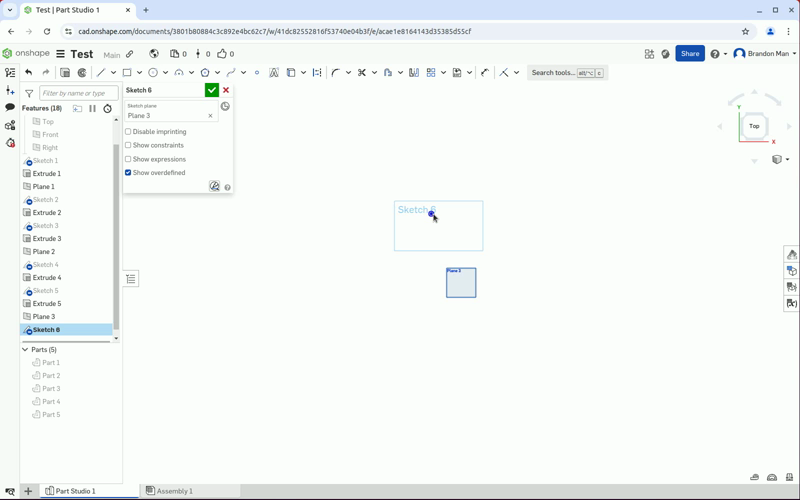
mouse_move(429, 213)
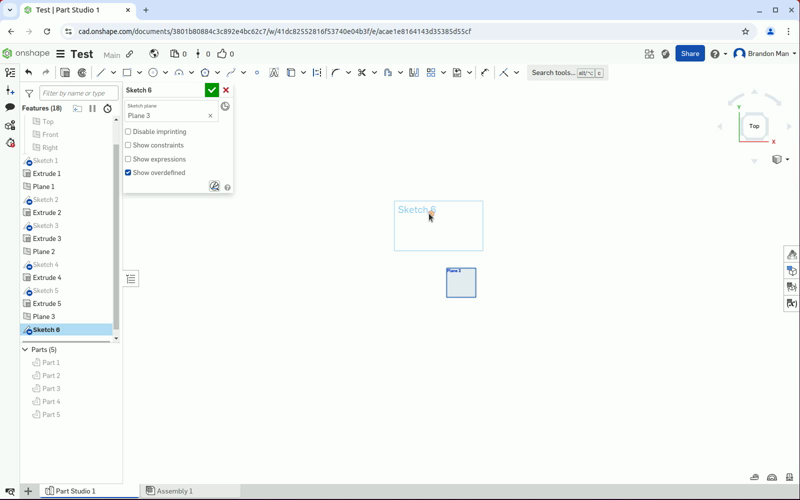
scroll(6)
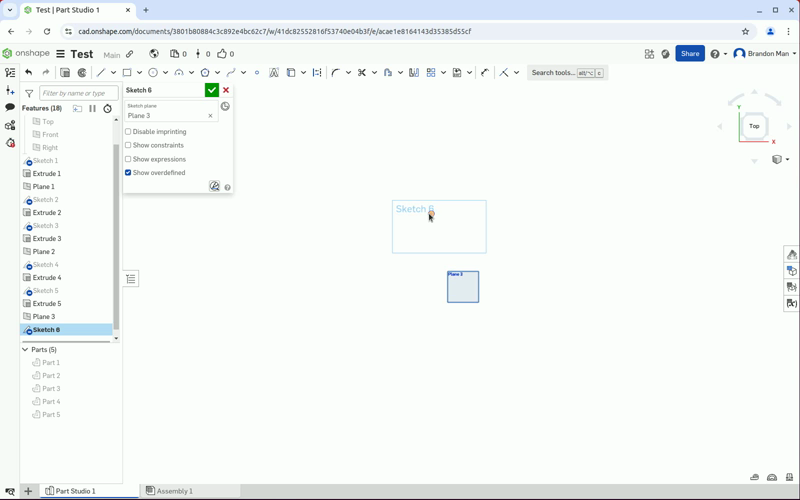
scroll(6)
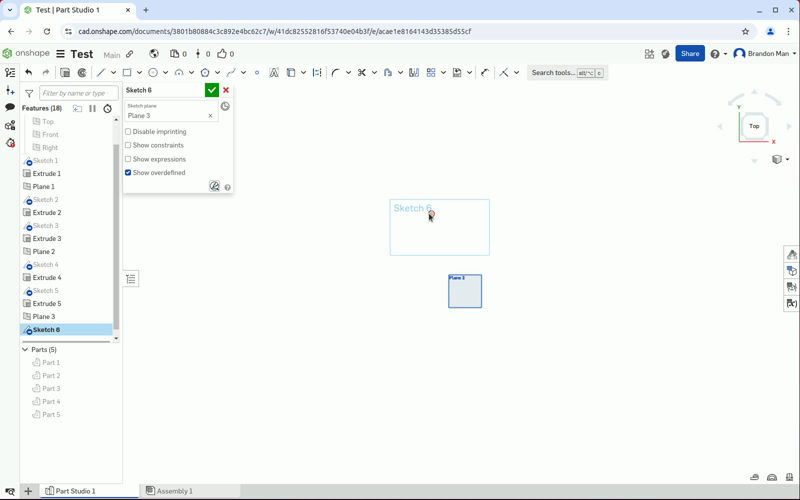
scroll(6)
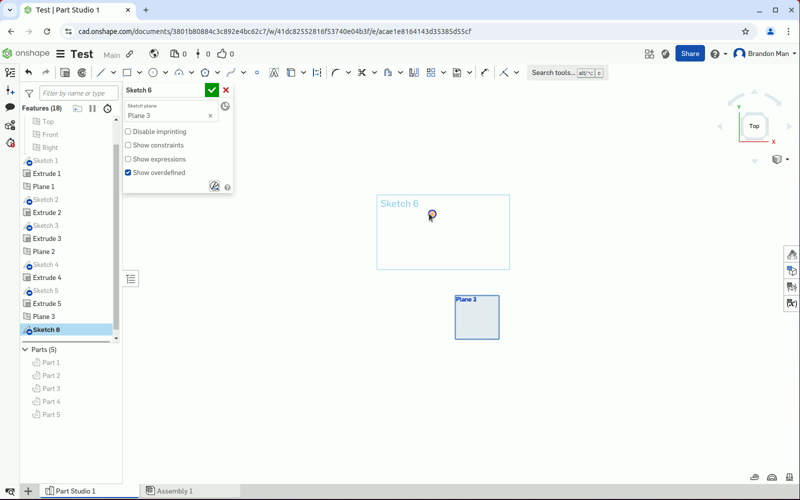
scroll(6)
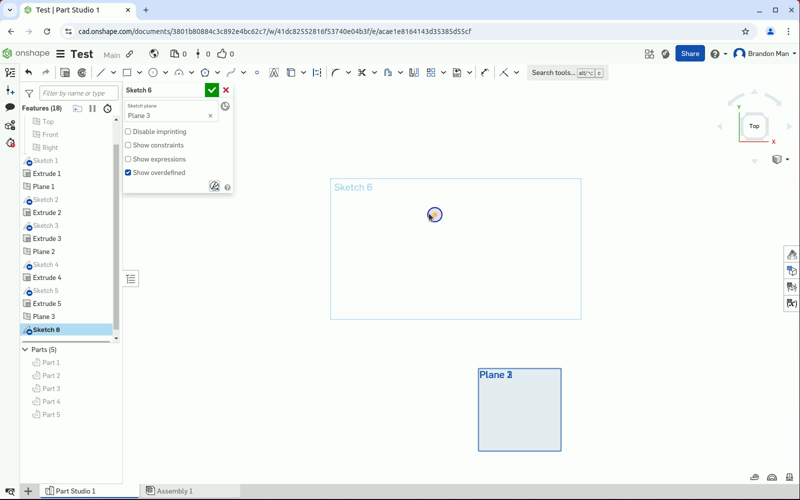
scroll(6)
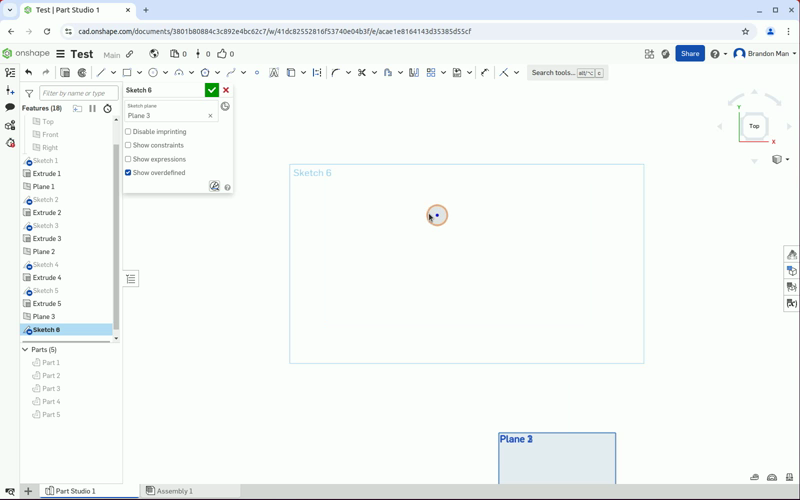
scroll(6)
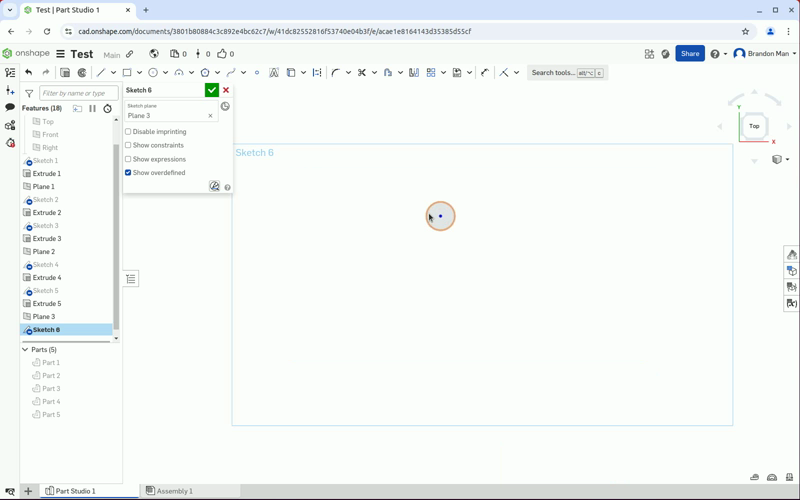
scroll(6)
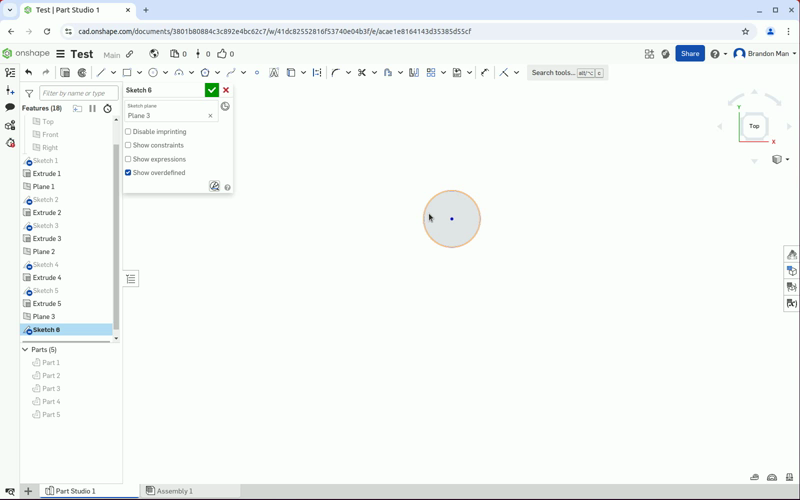
click(429, 213)
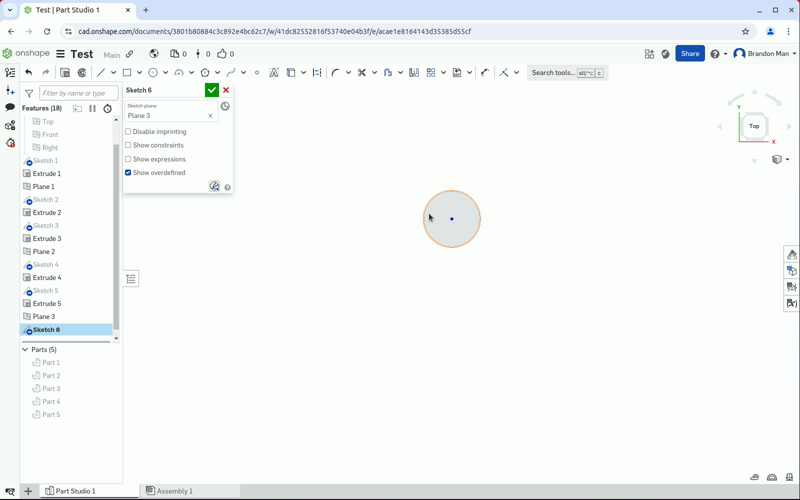
scroll(-6)
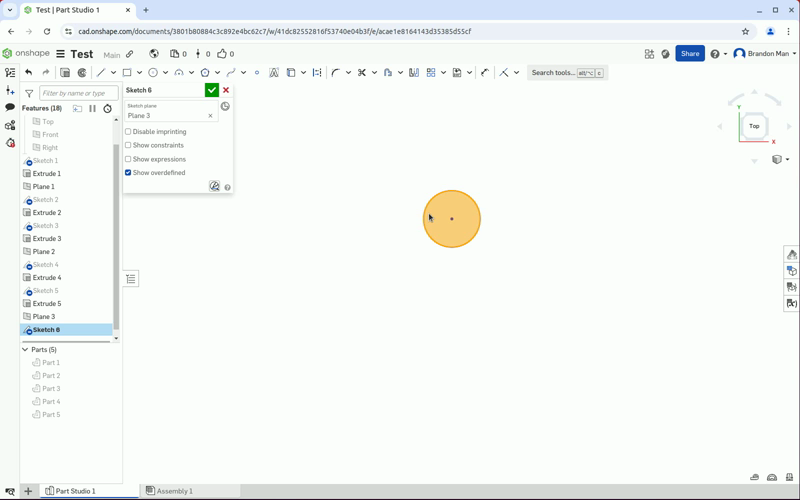
scroll(-6)
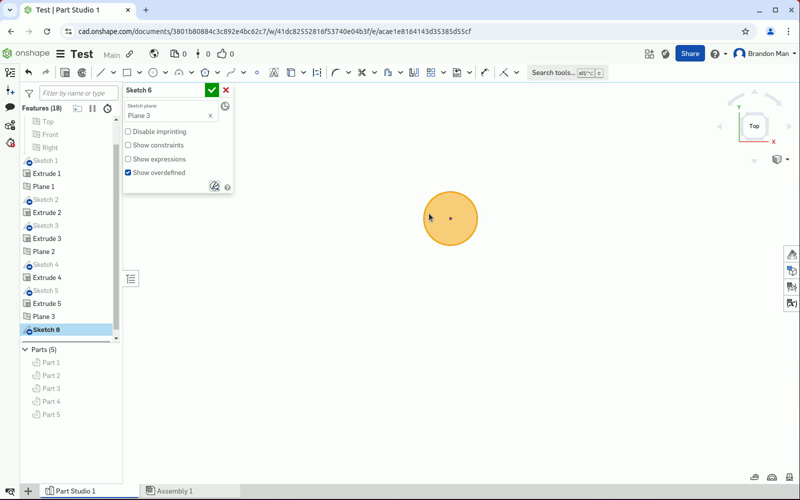
scroll(-6)
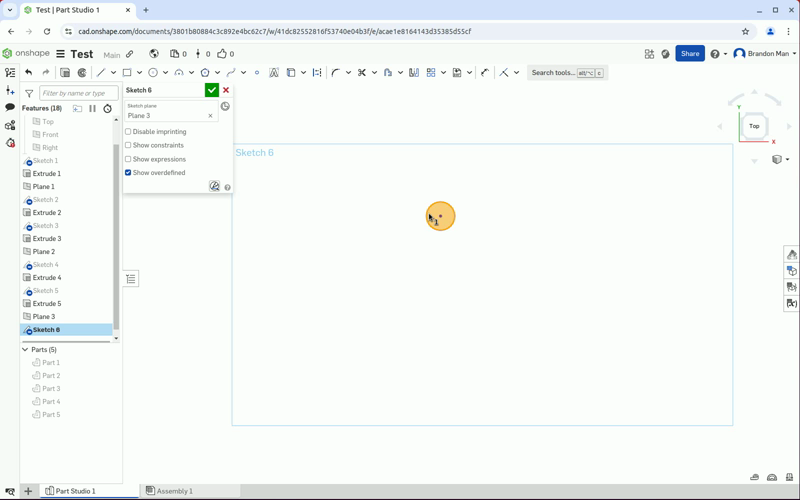
scroll(-6)
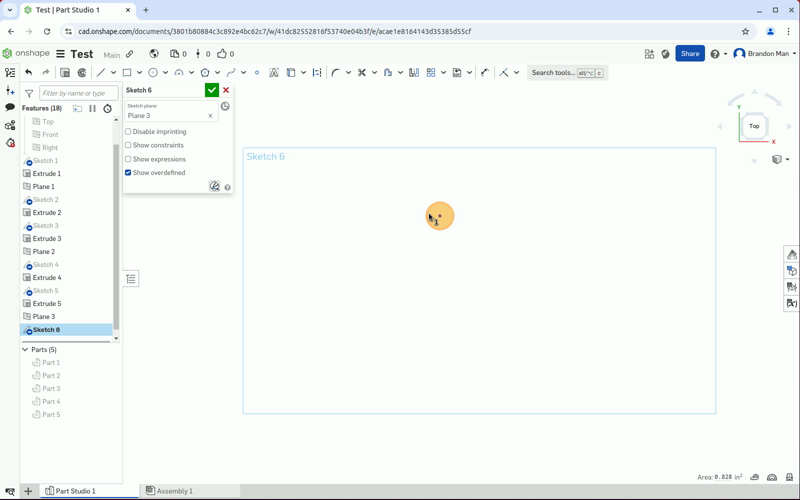
scroll(-6)
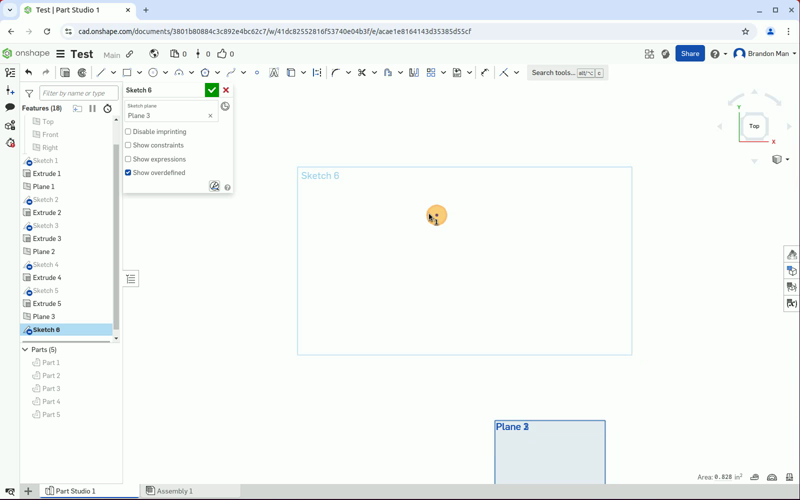
scroll(-6)
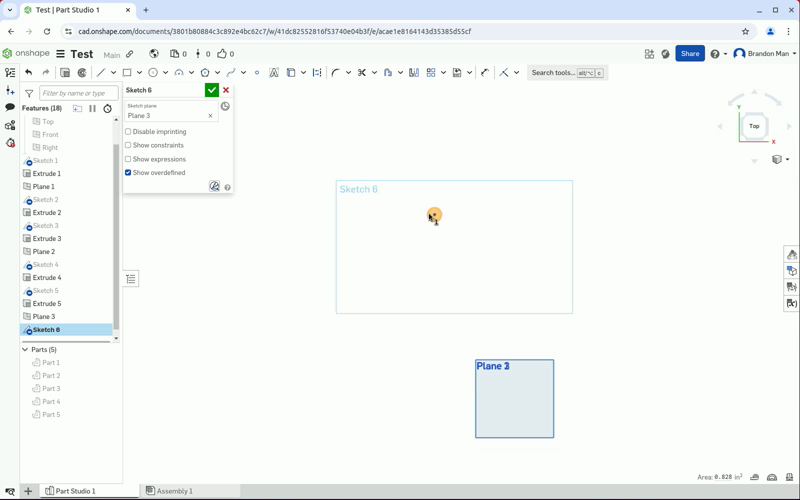
scroll(-6)
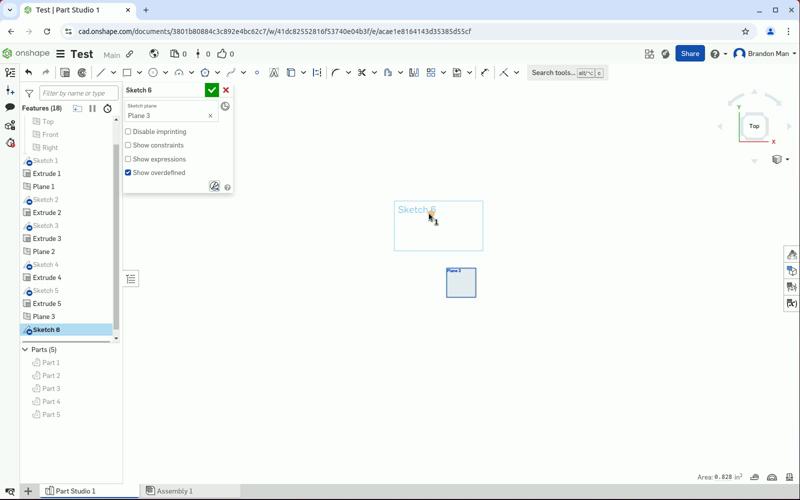
mouse_move(73, 352)
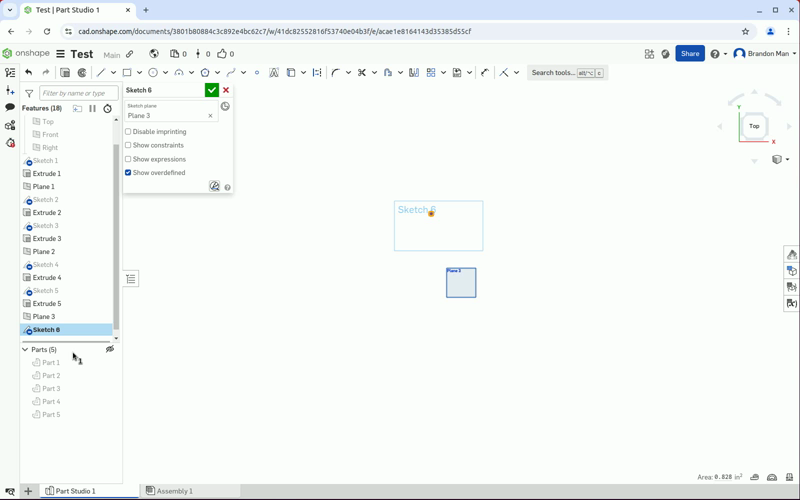
key(shift+y)
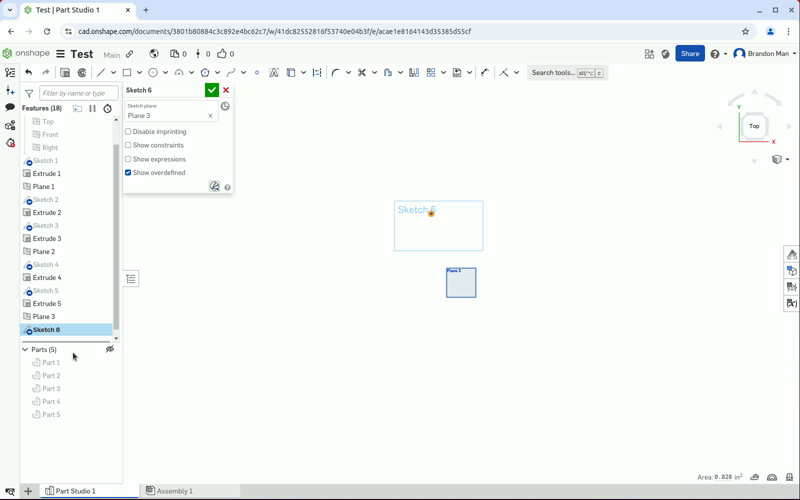
key(shift+e)
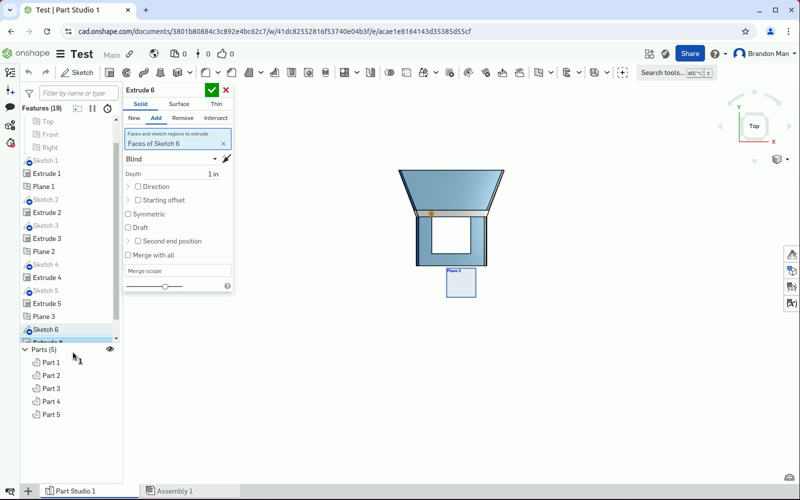
mouse_move(143, 106)
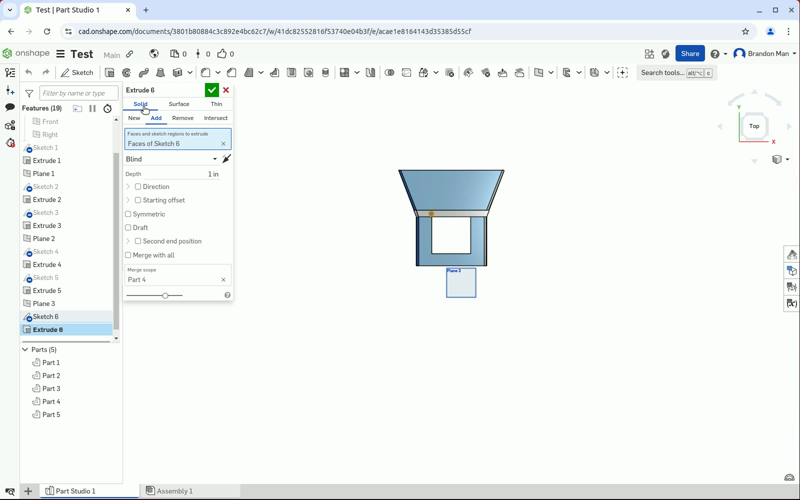
click(143, 106)
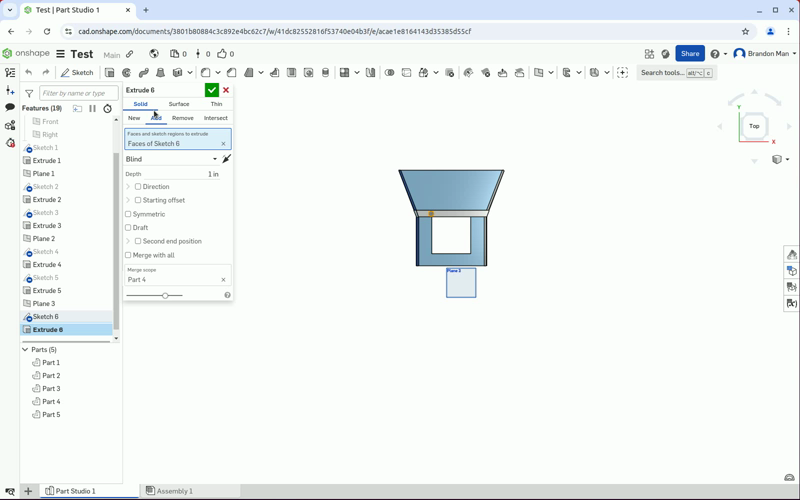
mouse_move(186, 120)
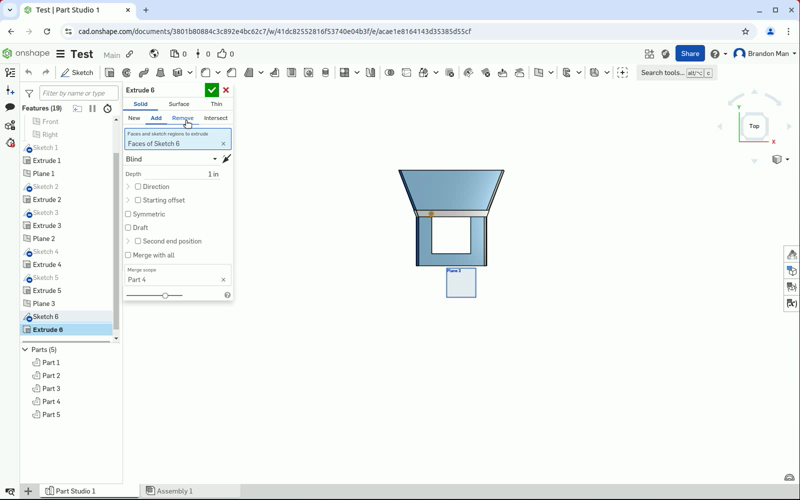
click(186, 120)
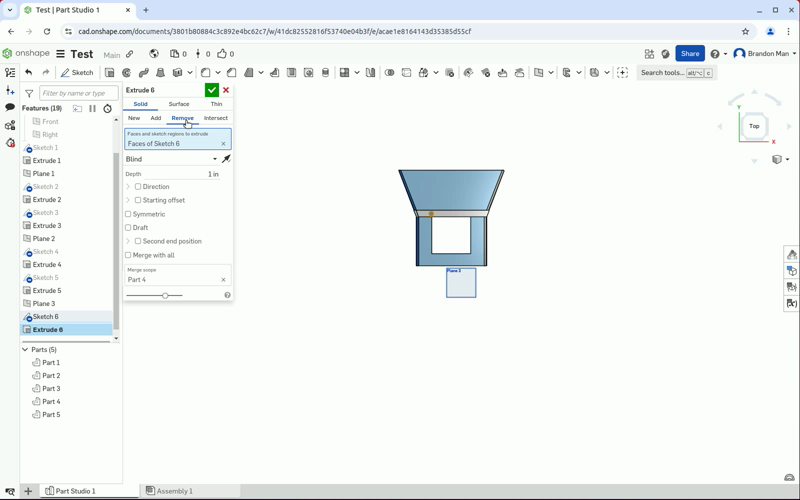
key(tab, 4)
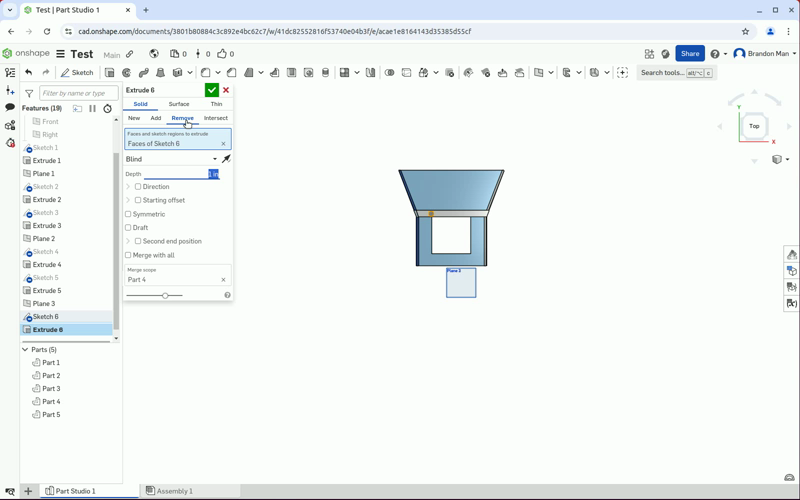
text(0.481)
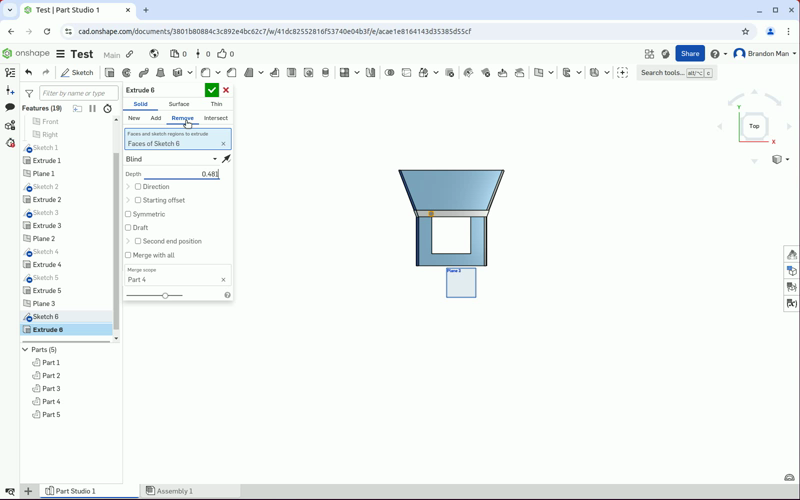
key(tab, 6)
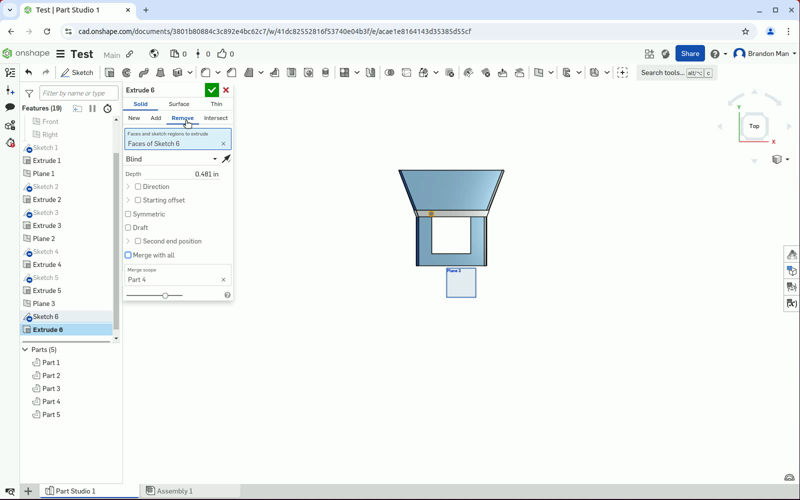
key(space)
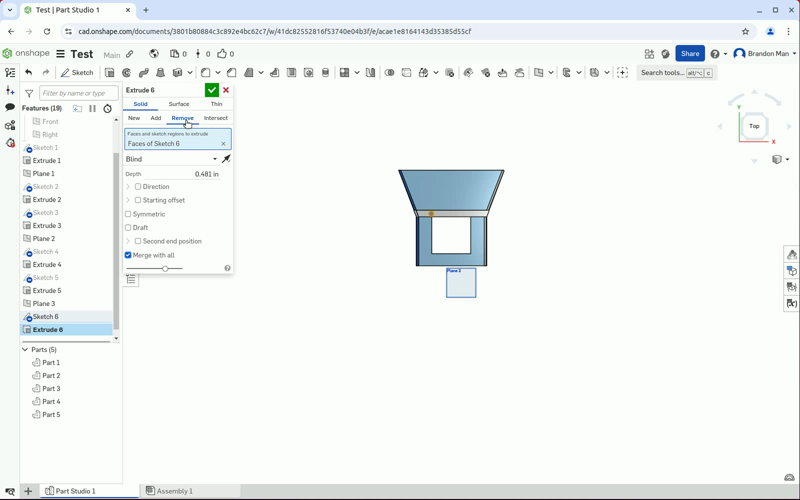
key(enter)
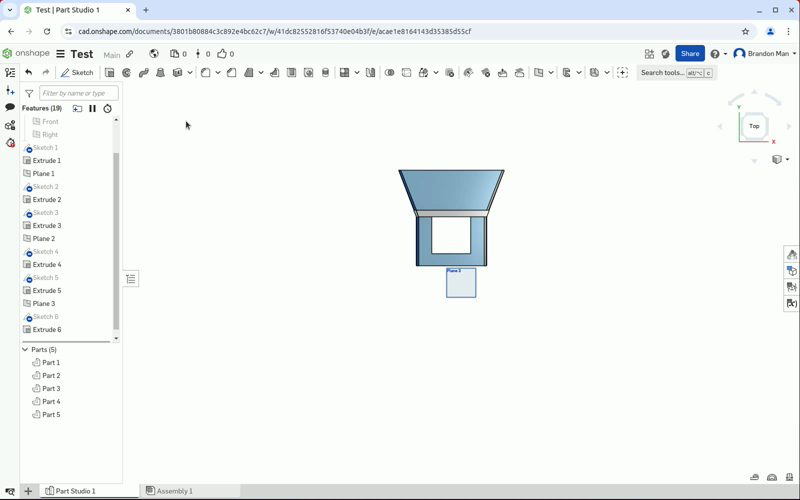
key(shift+h)
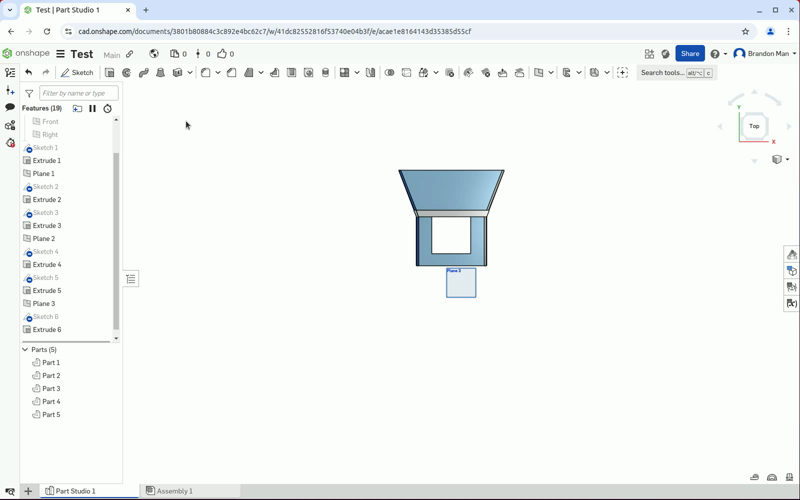
key(shift+h)
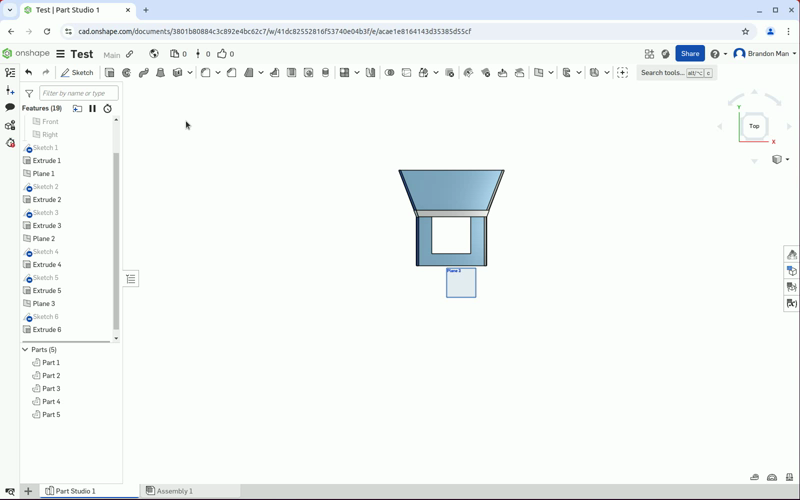
mouse_move(69, 150)
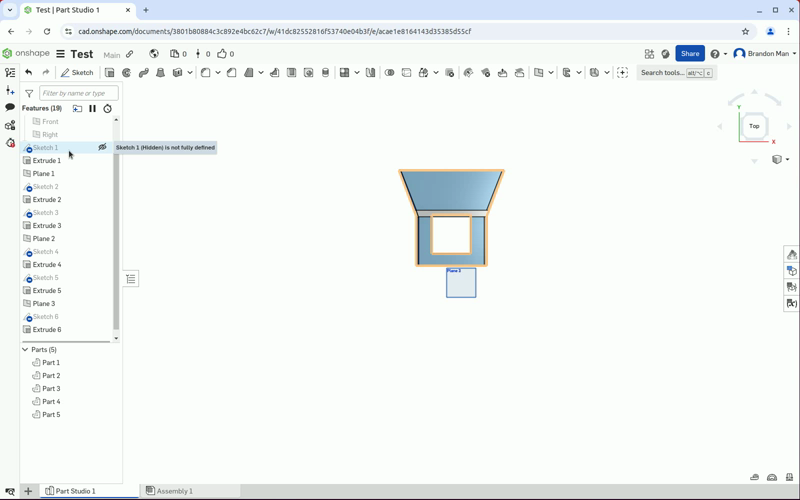
click(69, 150)
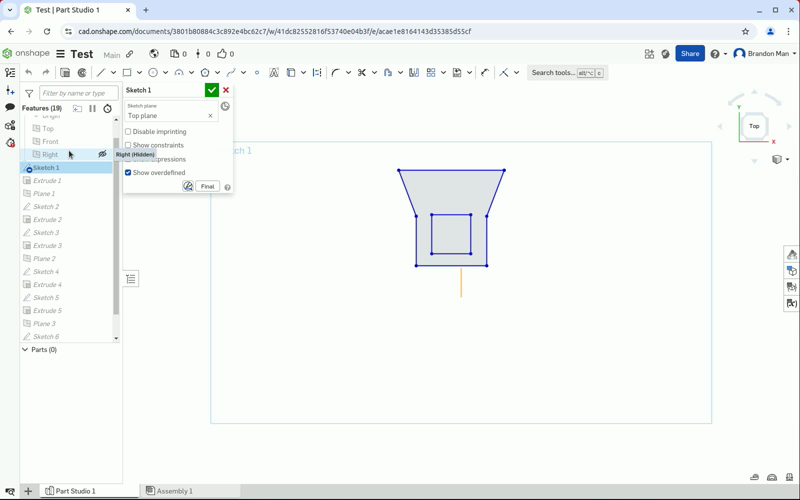
mouse_move(229, 92)
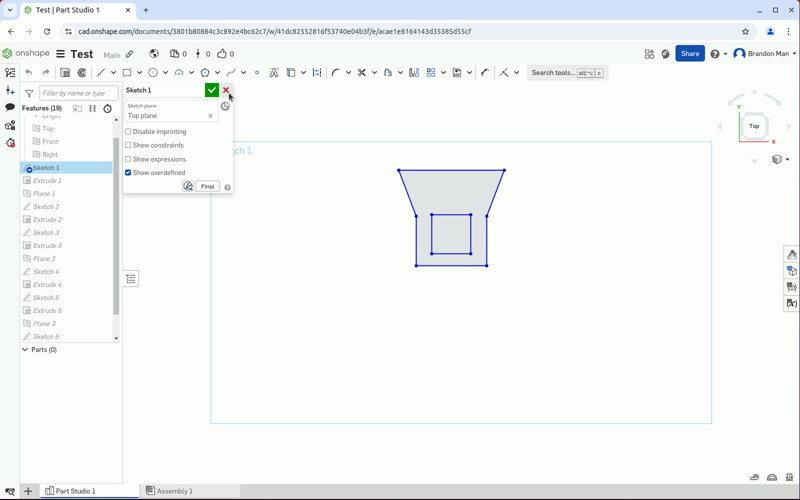
click(229, 92)
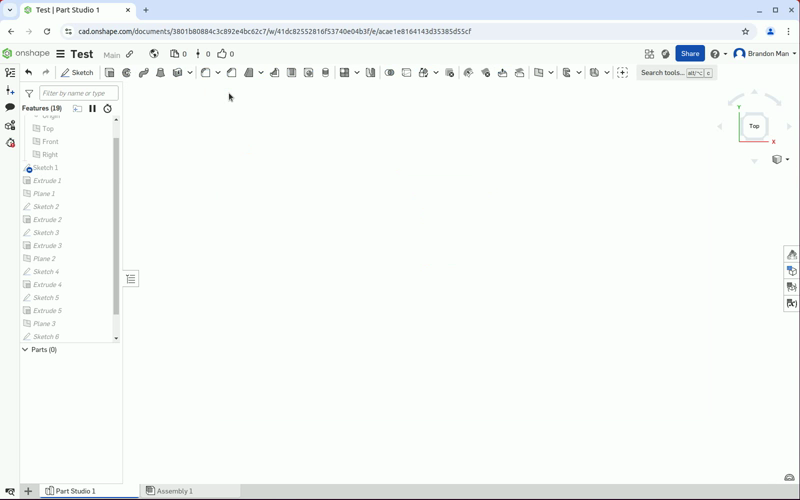
key(shift+s)
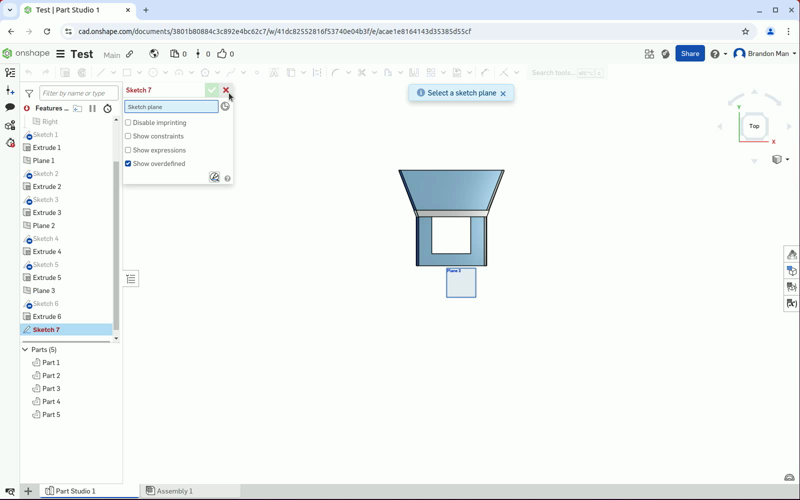
mouse_move(69, 293)
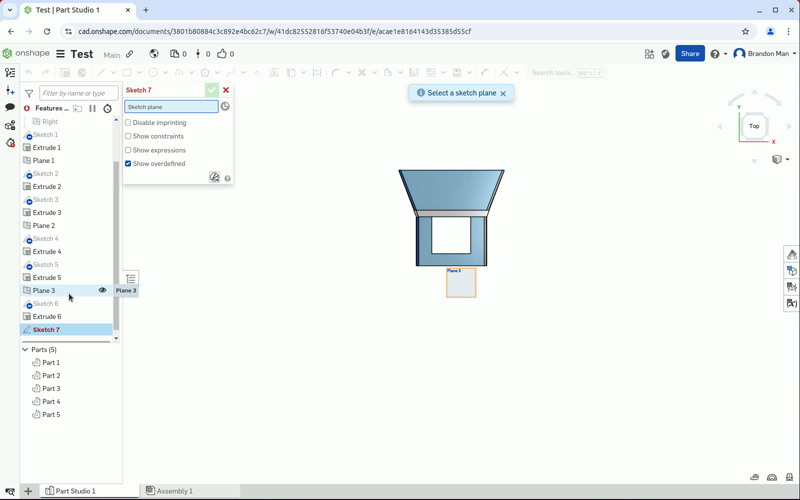
click(69, 293)
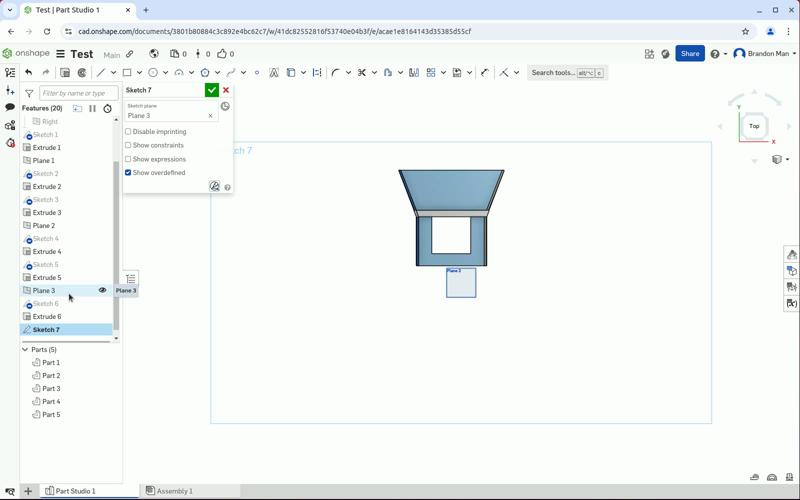
mouse_move(73, 352)
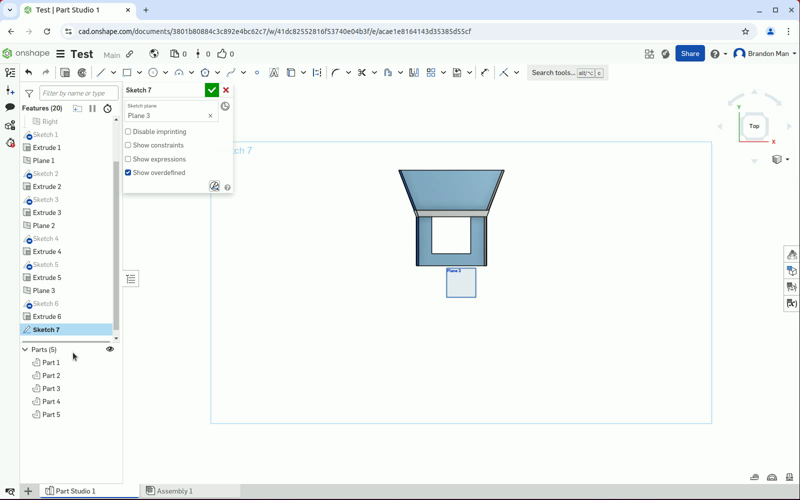
key(y)
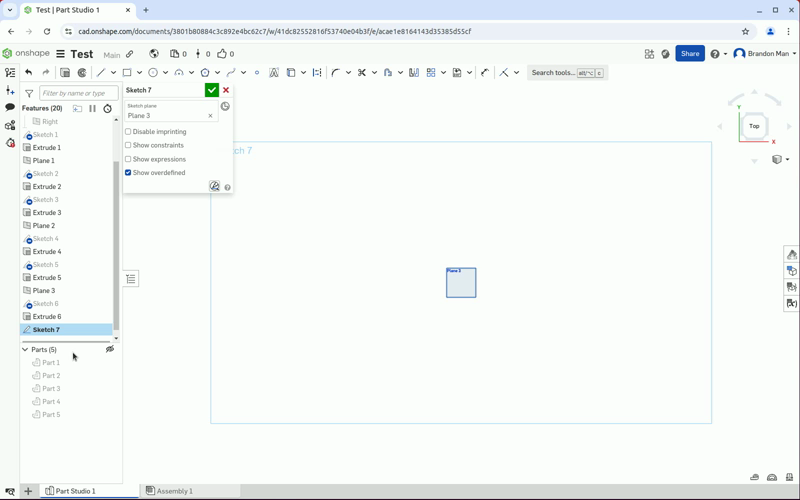
key(c)
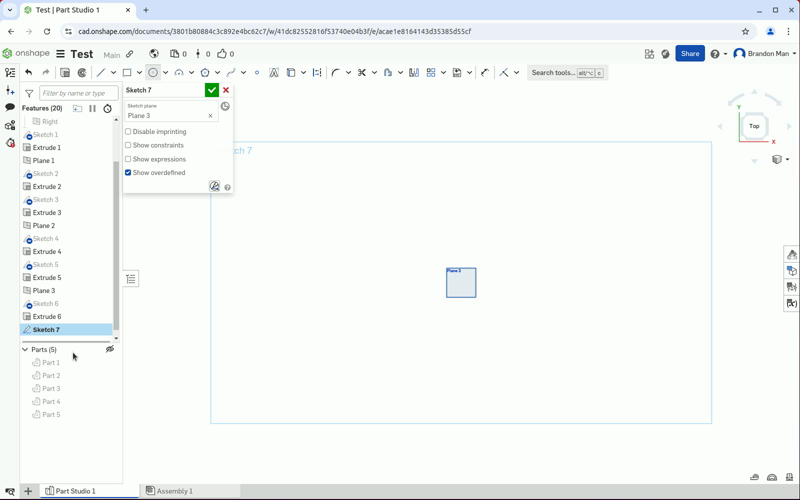
key_down(shift)
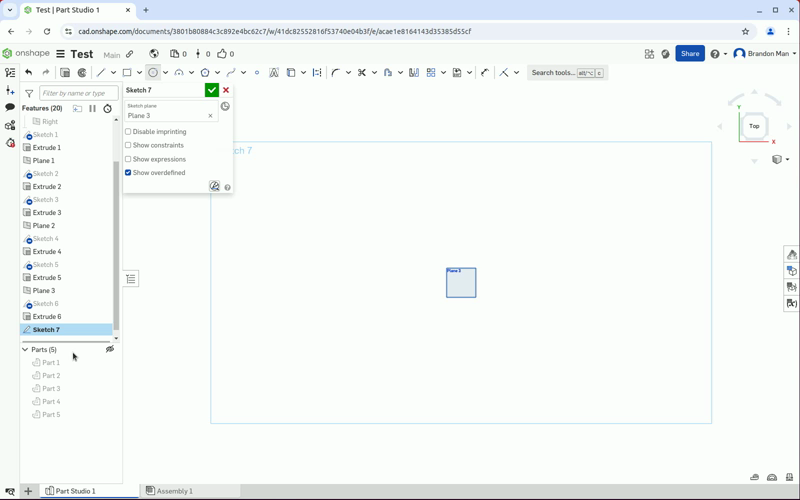
mouse_move(471, 213)
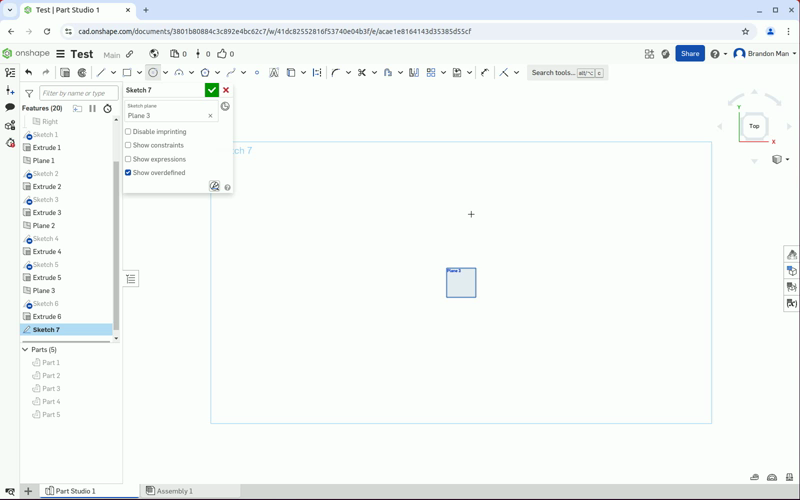
click(471, 213)
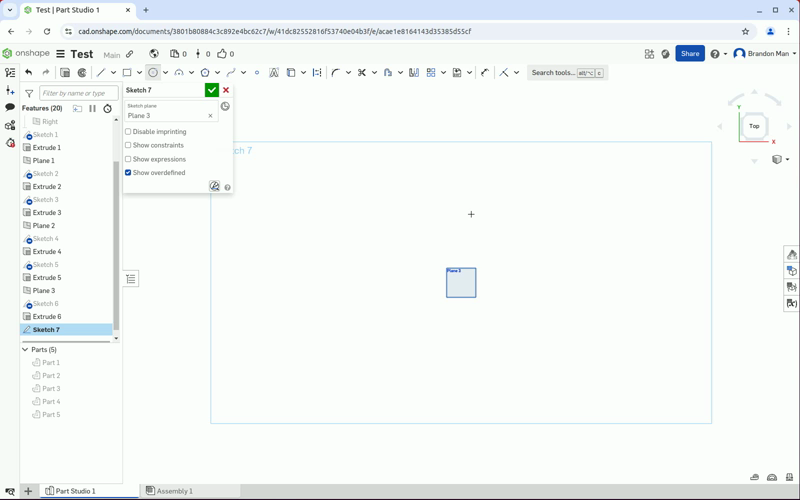
key_up(shift)
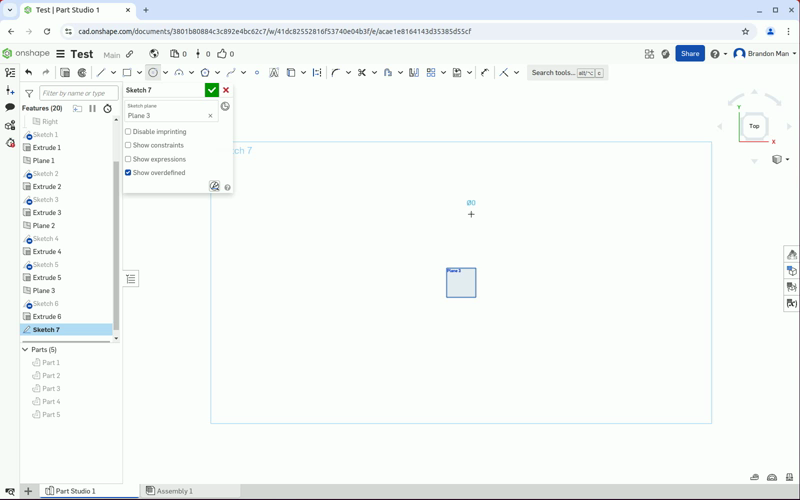
mouse_move(473, 213)
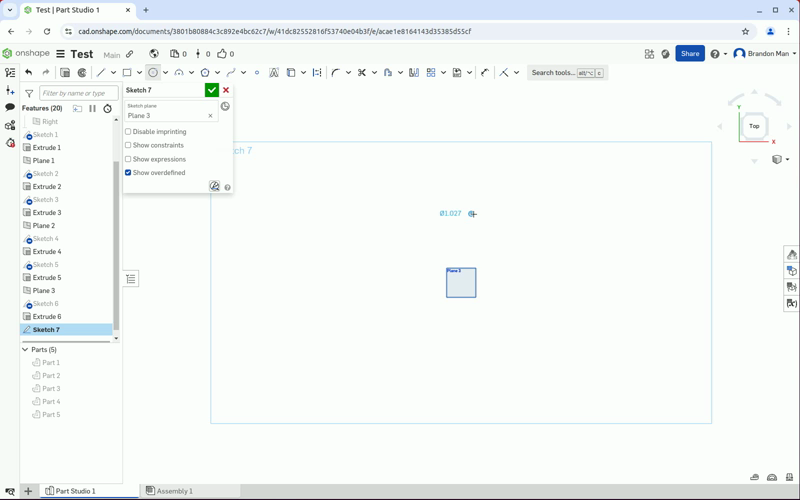
scroll(6)
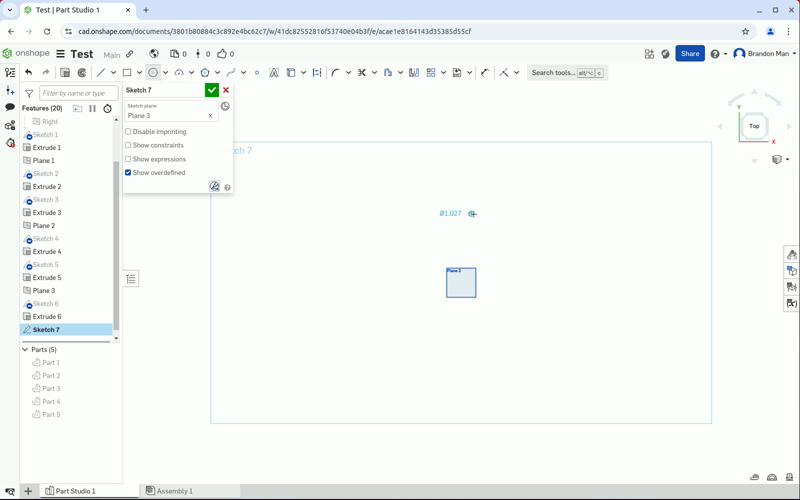
scroll(6)
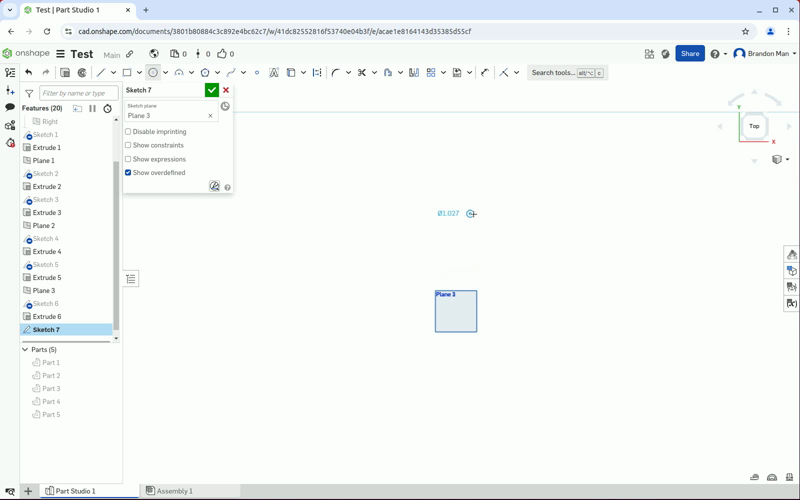
scroll(6)
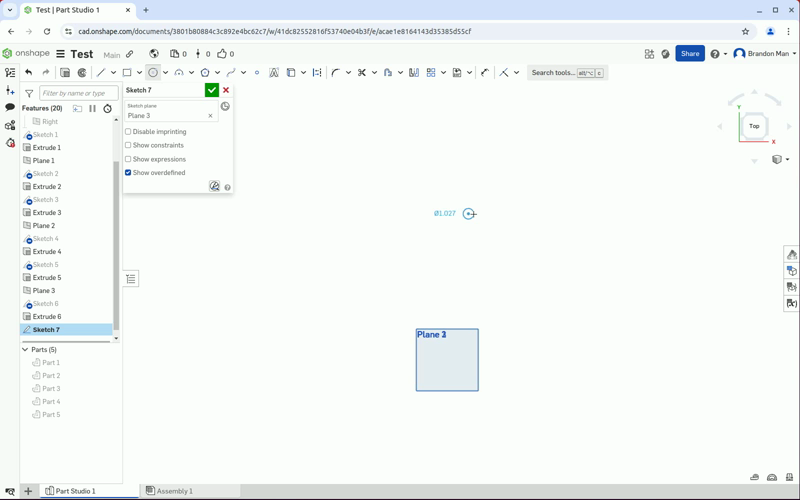
scroll(6)
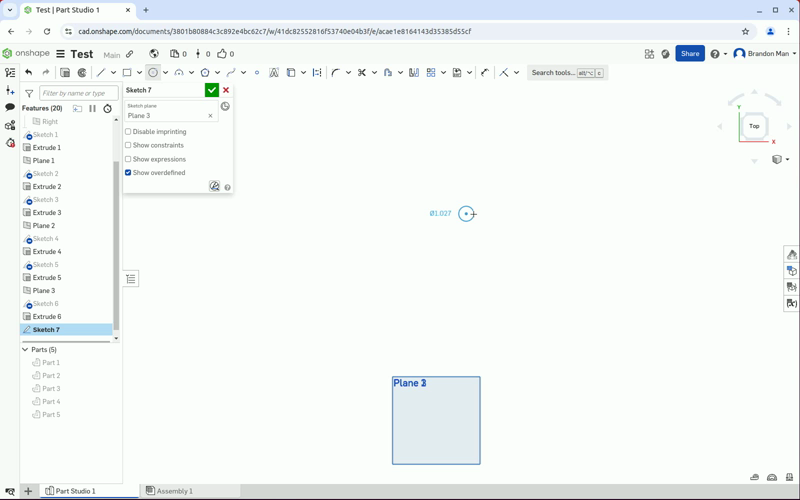
scroll(6)
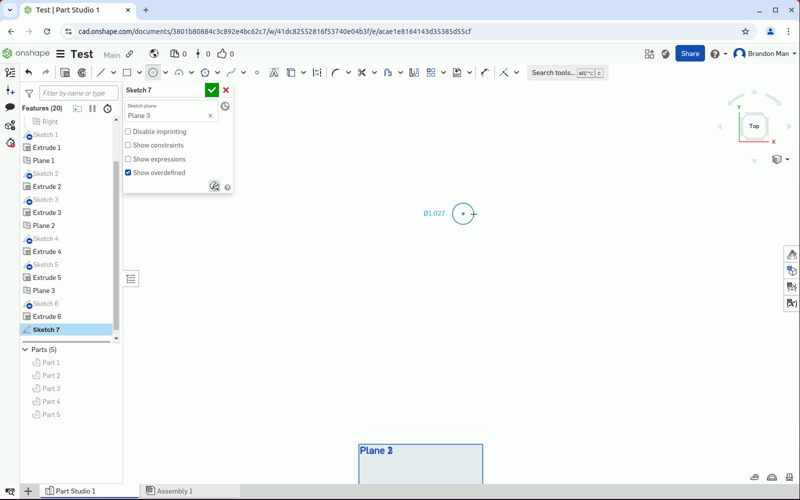
scroll(6)
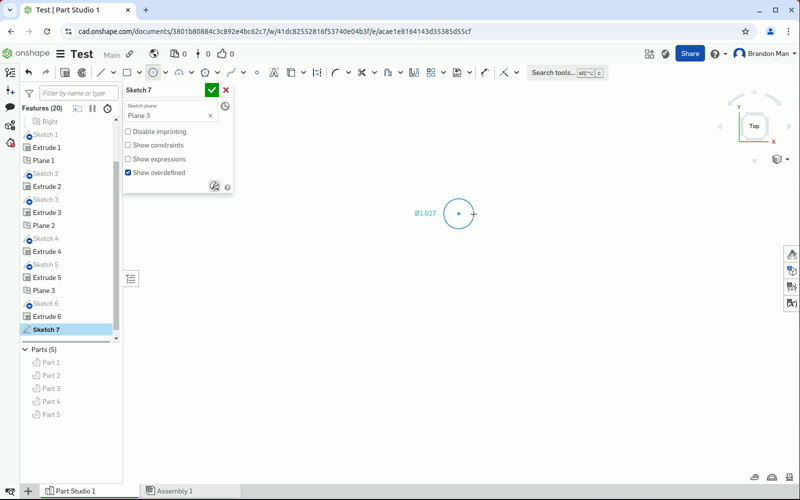
scroll(6)
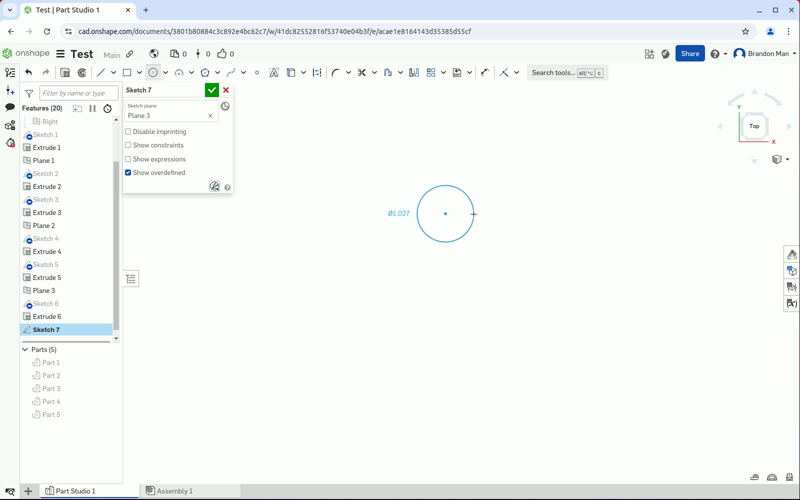
click(473, 213)
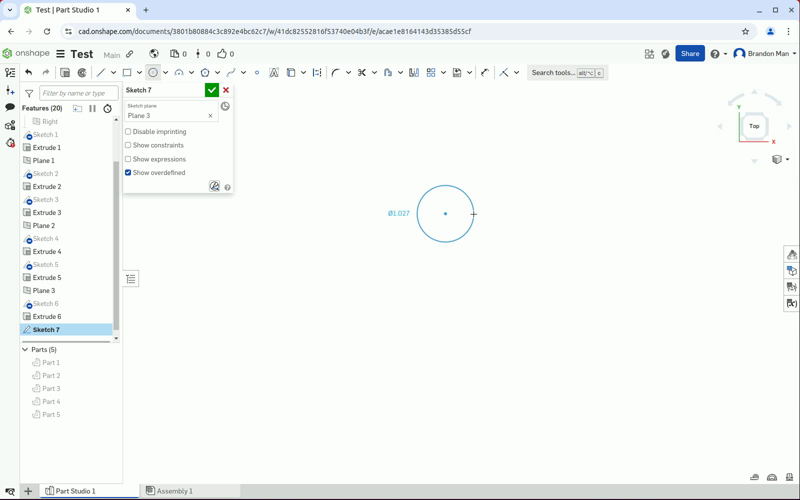
scroll(-6)
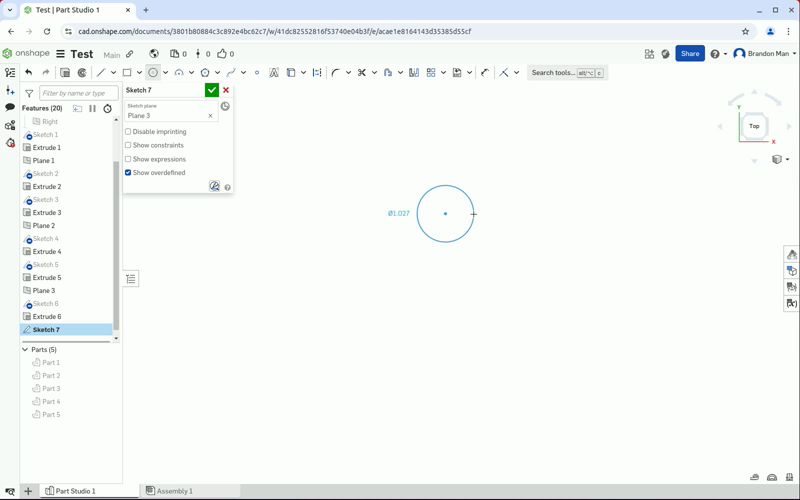
scroll(-6)
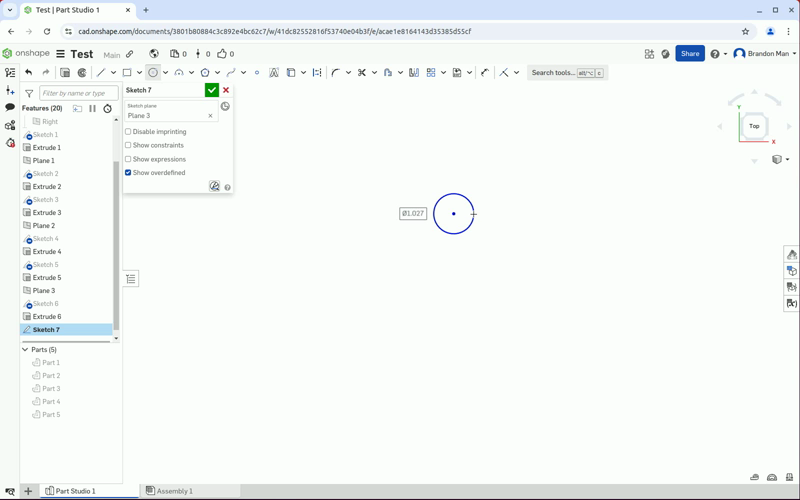
scroll(-6)
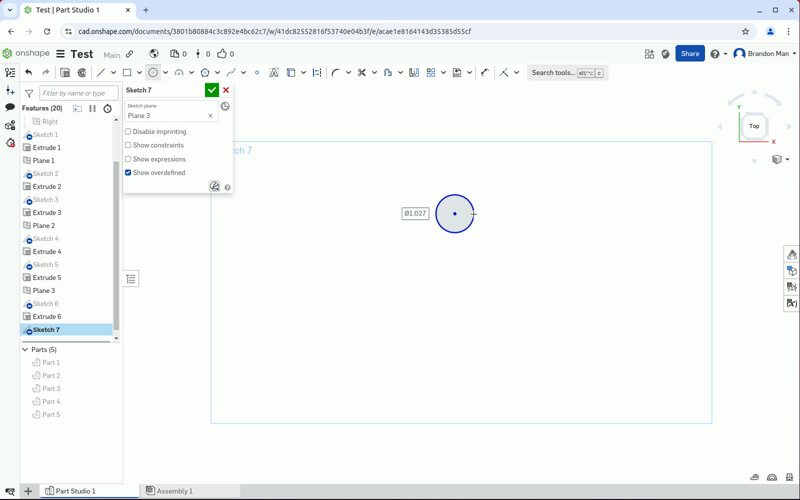
scroll(-6)
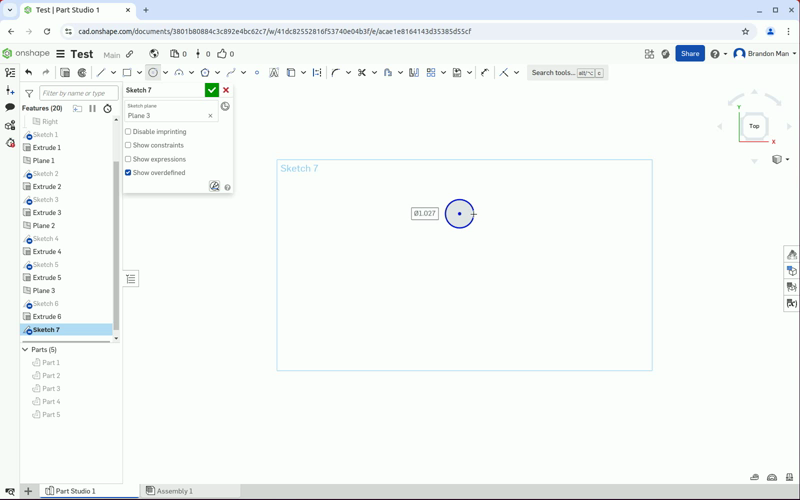
scroll(-6)
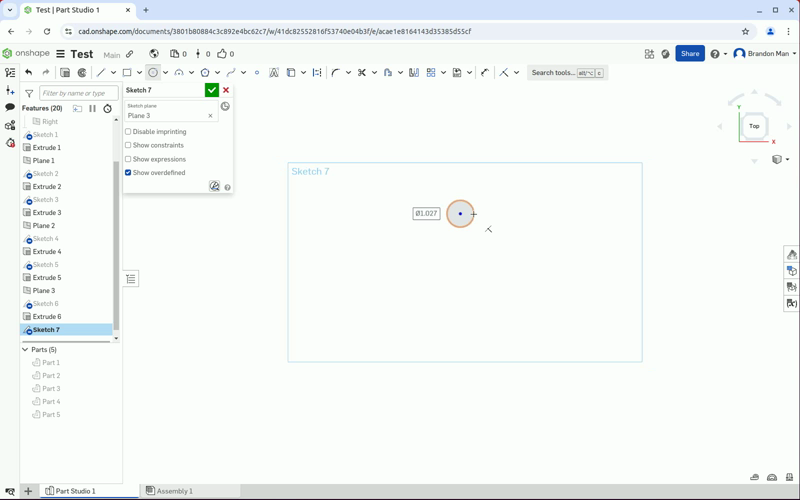
scroll(-6)
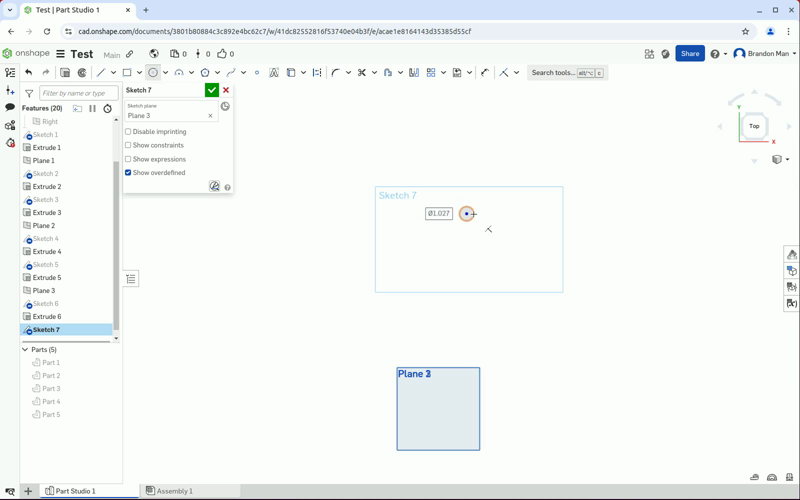
scroll(-6)
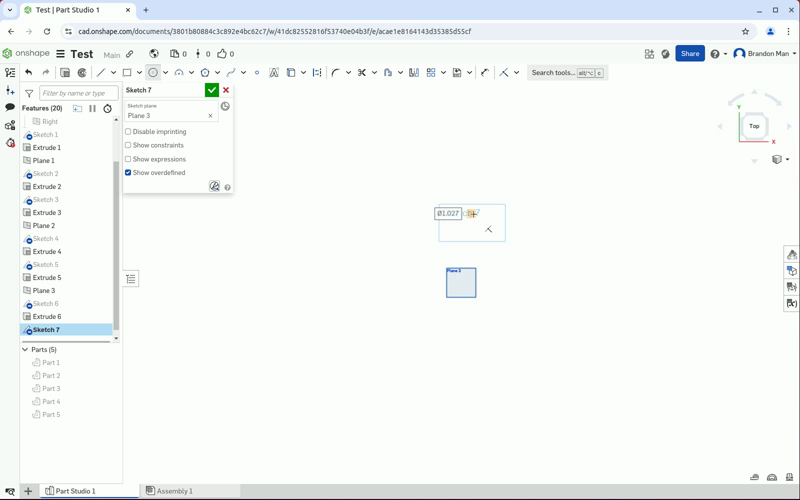
key(esc)
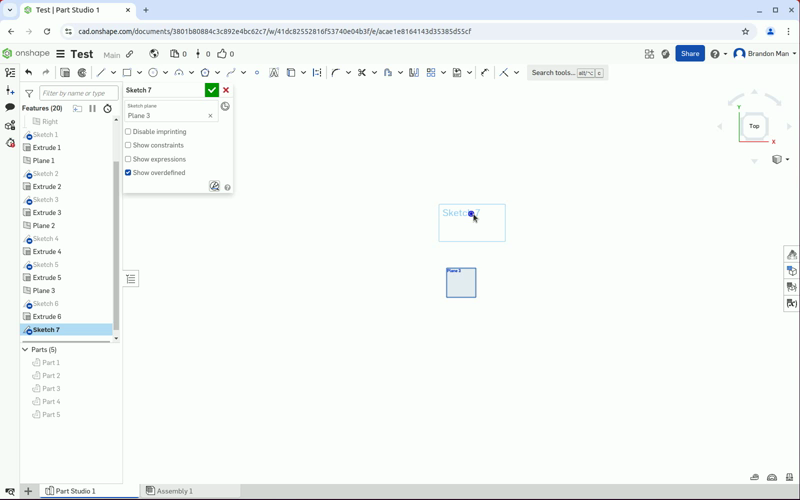
mouse_move(471, 215)
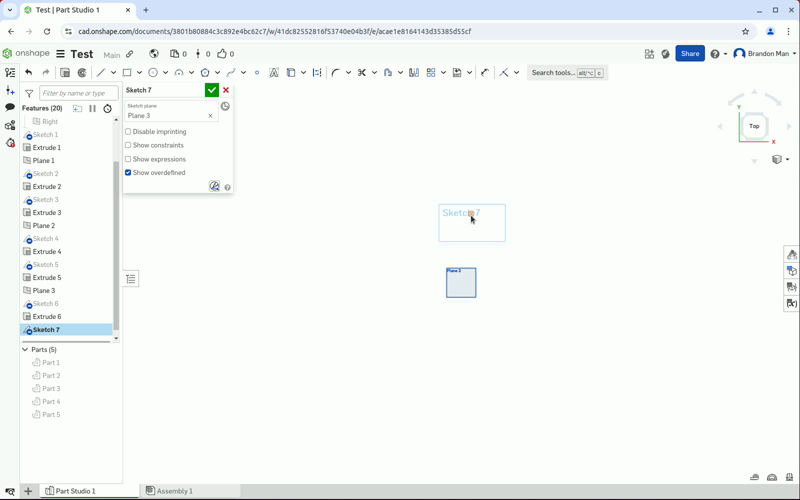
scroll(6)
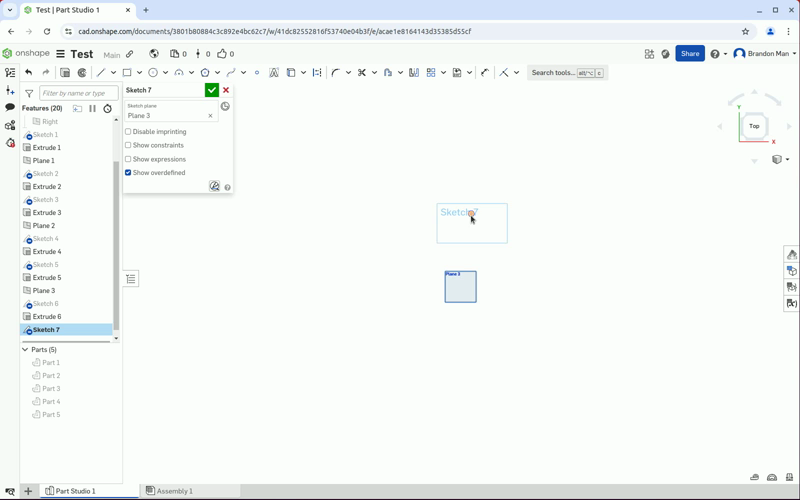
scroll(6)
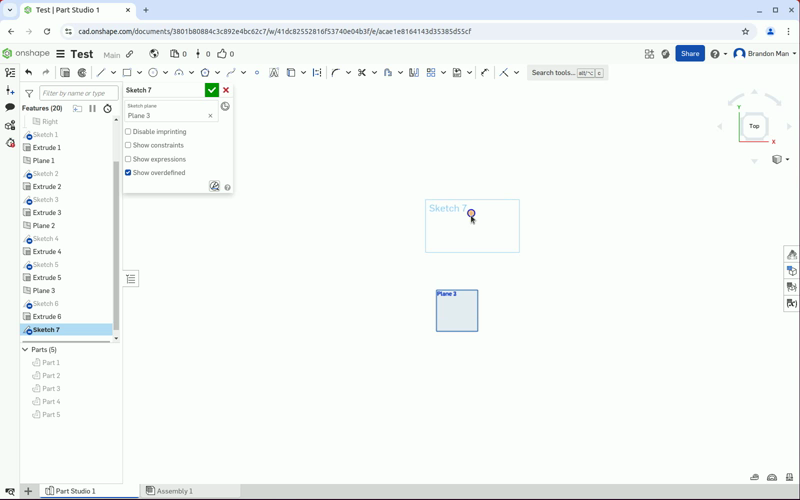
scroll(6)
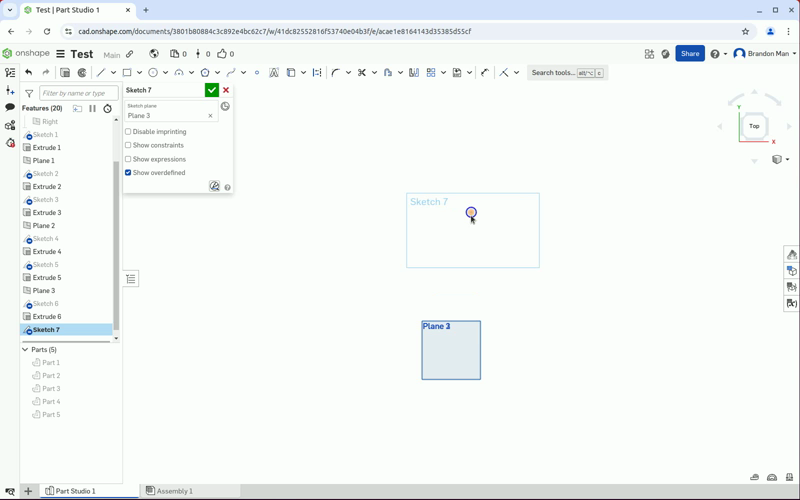
scroll(6)
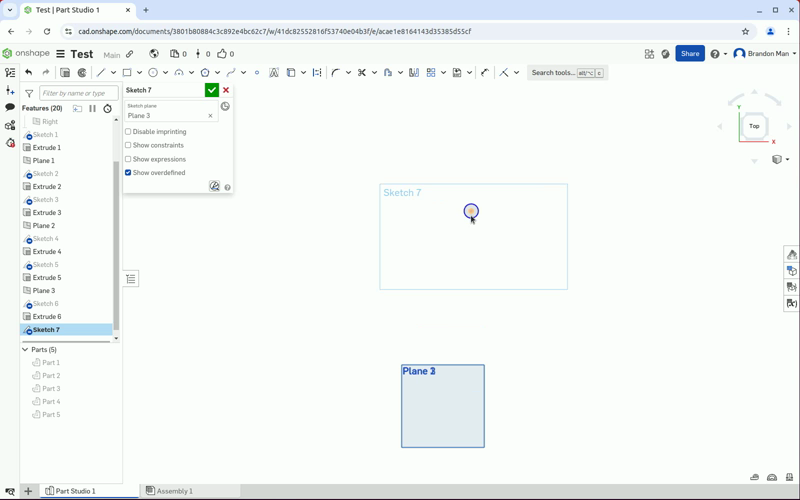
scroll(6)
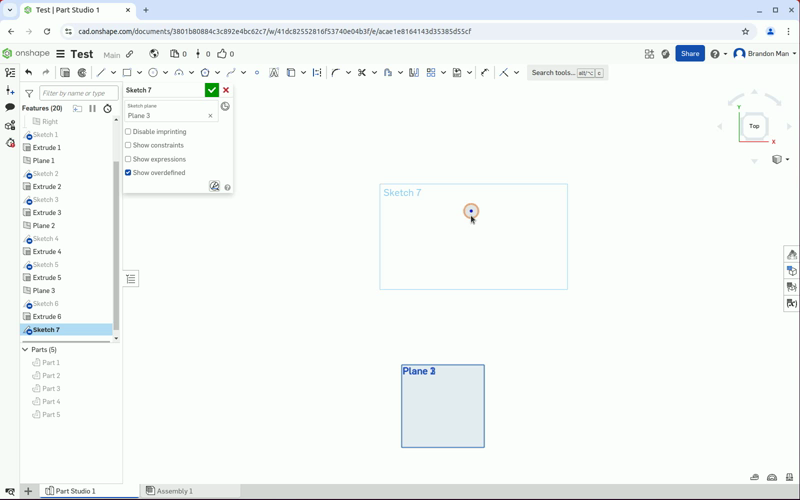
scroll(6)
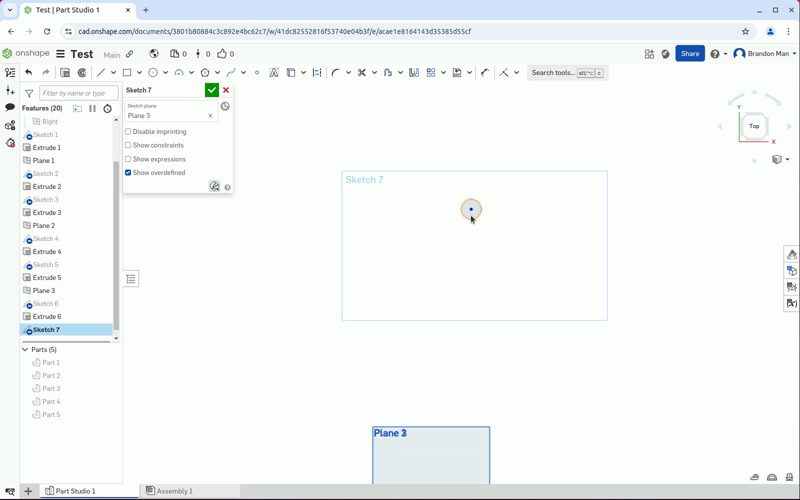
scroll(6)
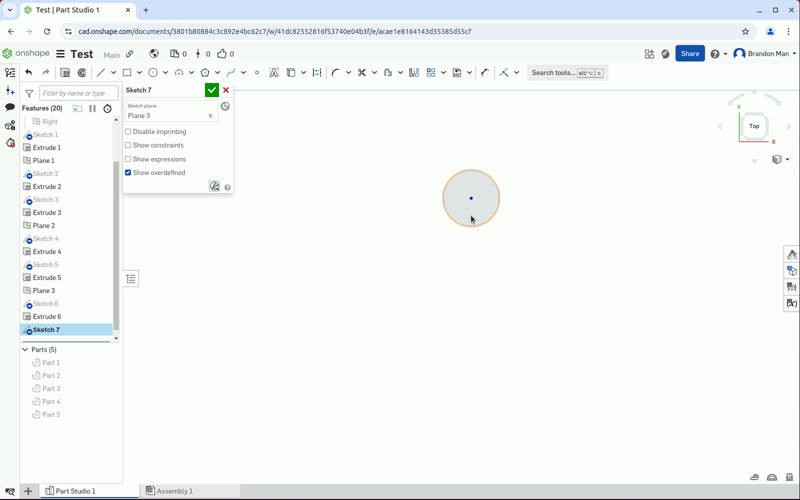
click(471, 215)
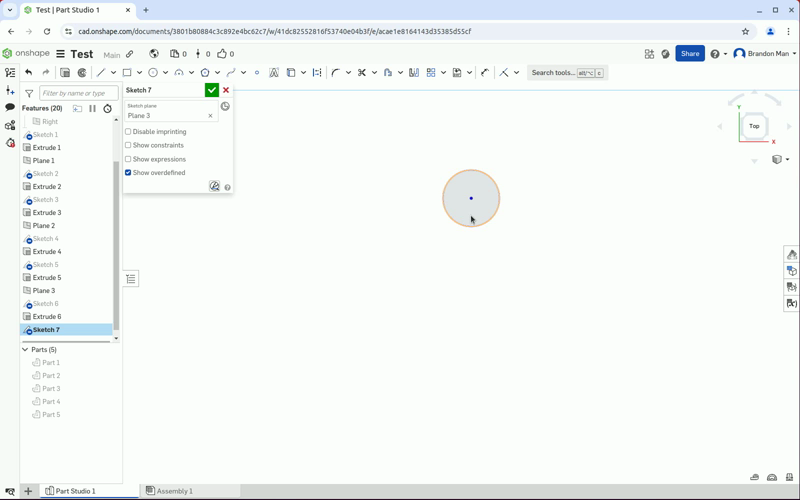
scroll(-6)
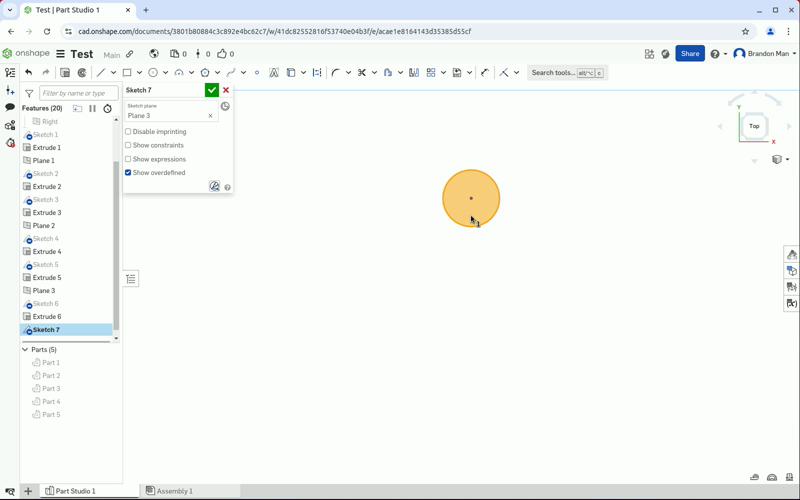
scroll(-6)
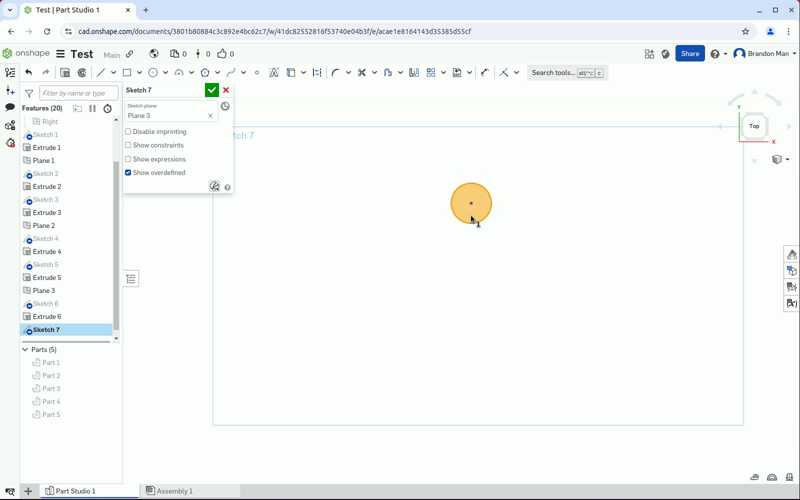
scroll(-6)
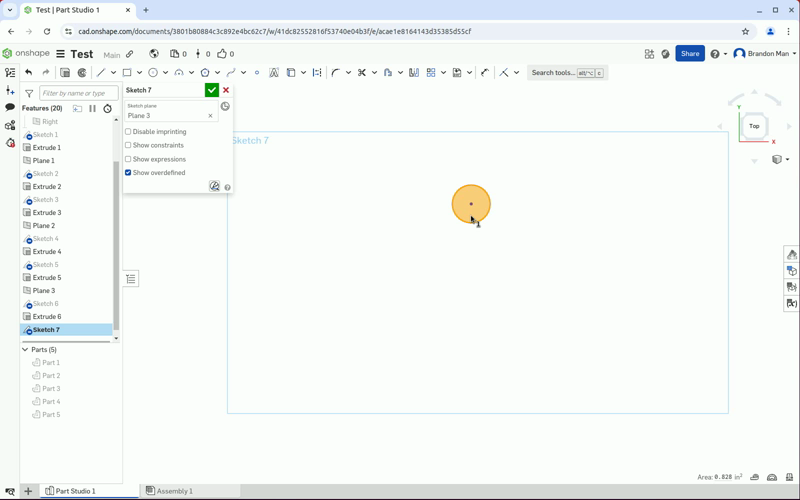
scroll(-6)
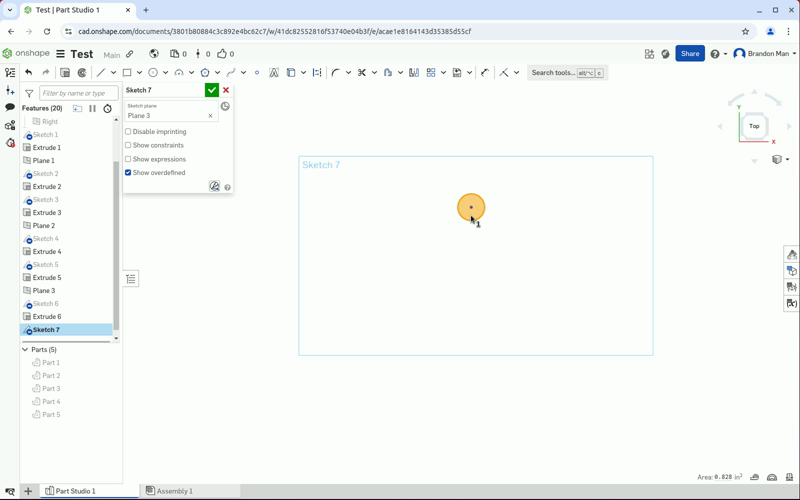
scroll(-6)
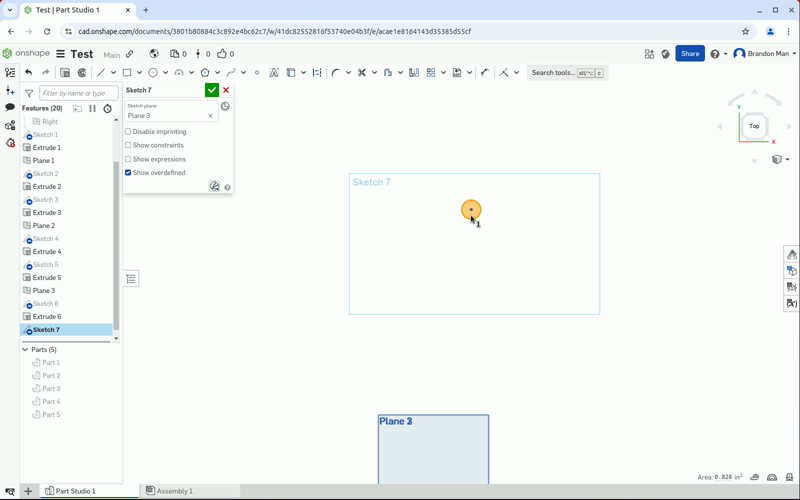
scroll(-6)
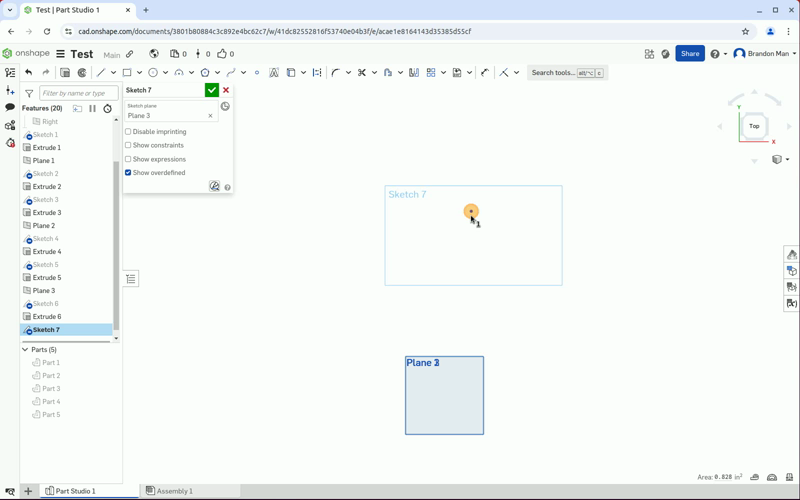
scroll(-6)
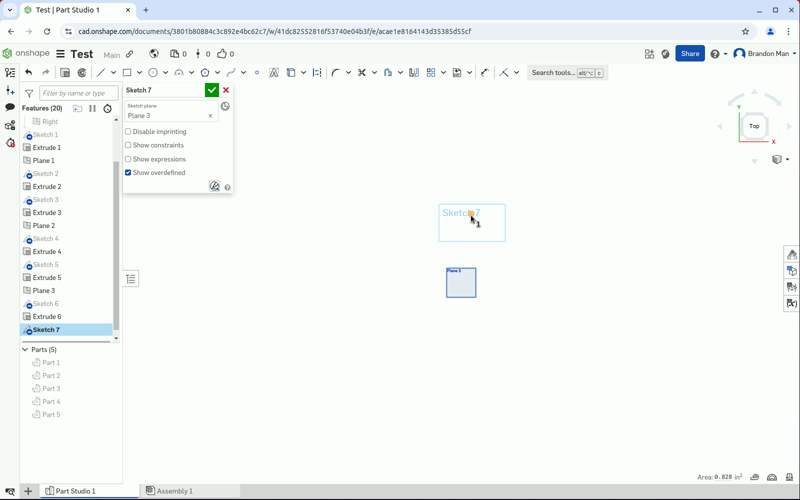
mouse_move(73, 352)
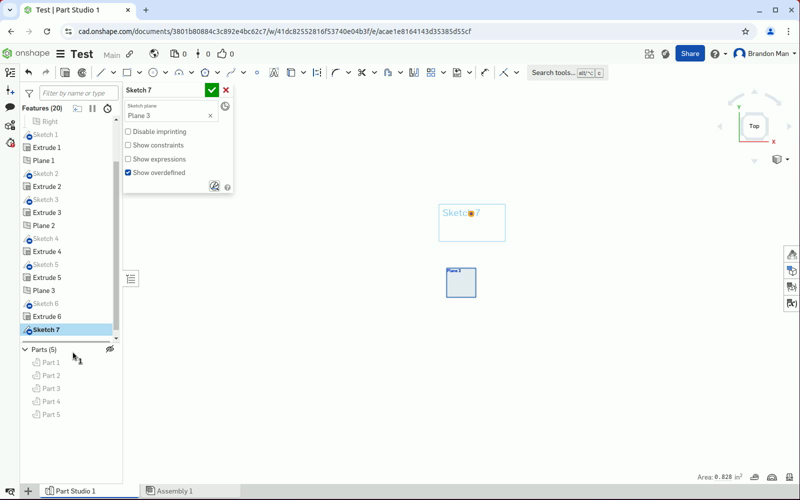
key(shift+y)
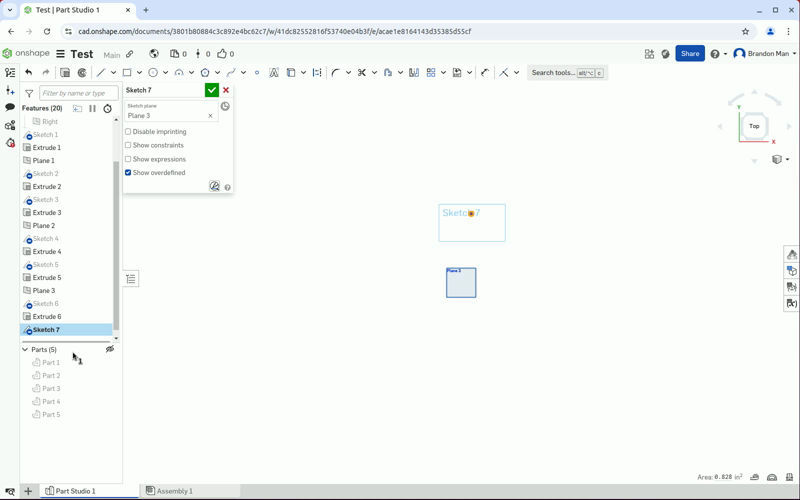
key(shift+e)
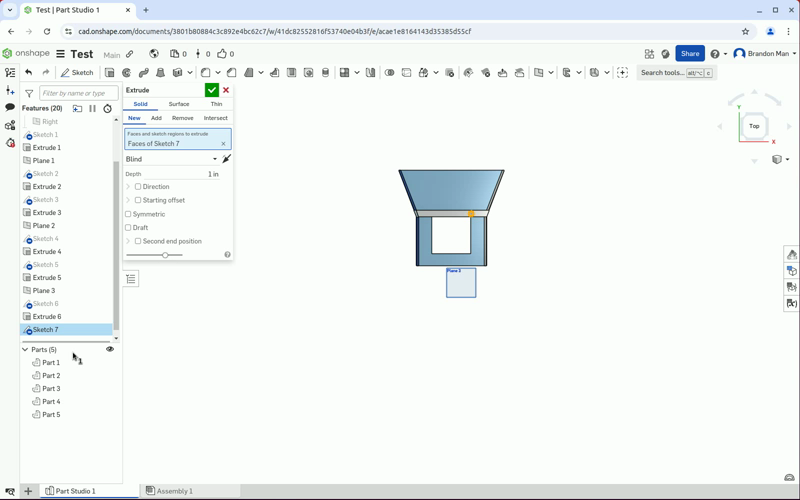
mouse_move(143, 106)
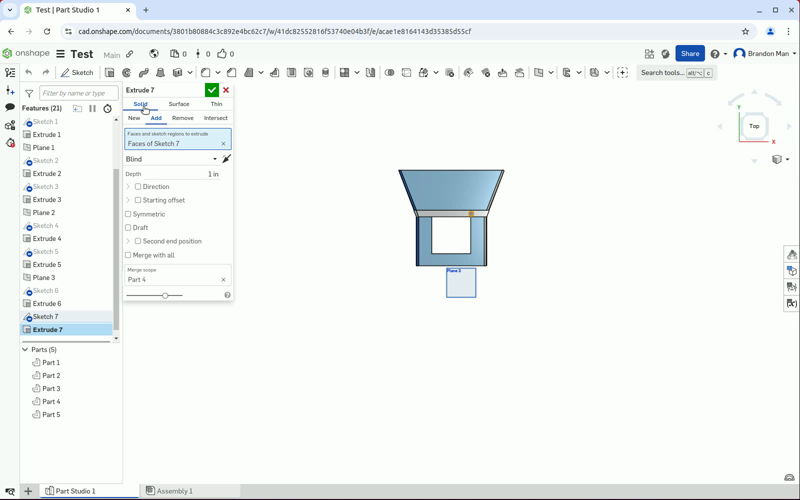
click(143, 106)
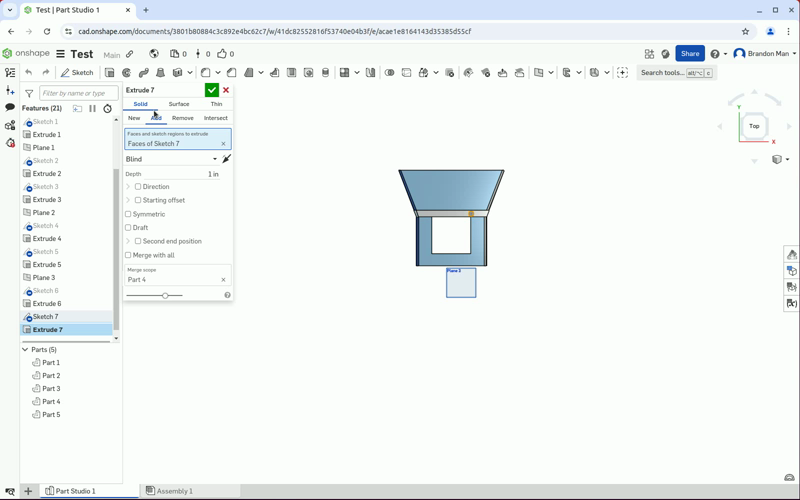
mouse_move(186, 120)
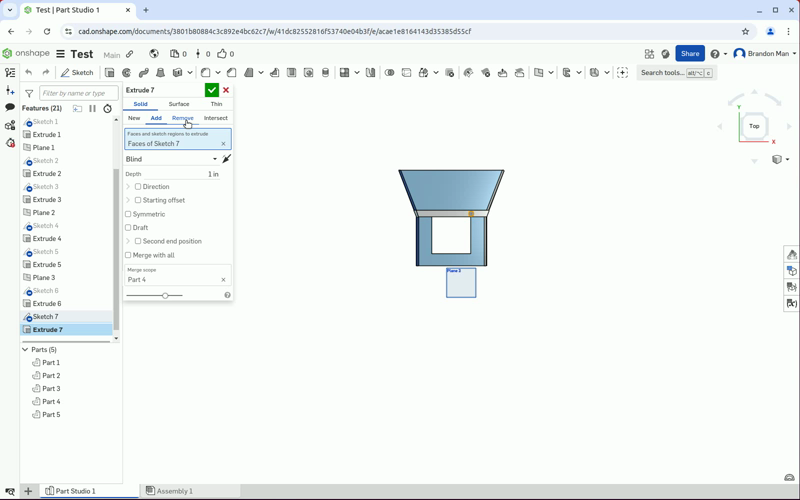
click(186, 120)
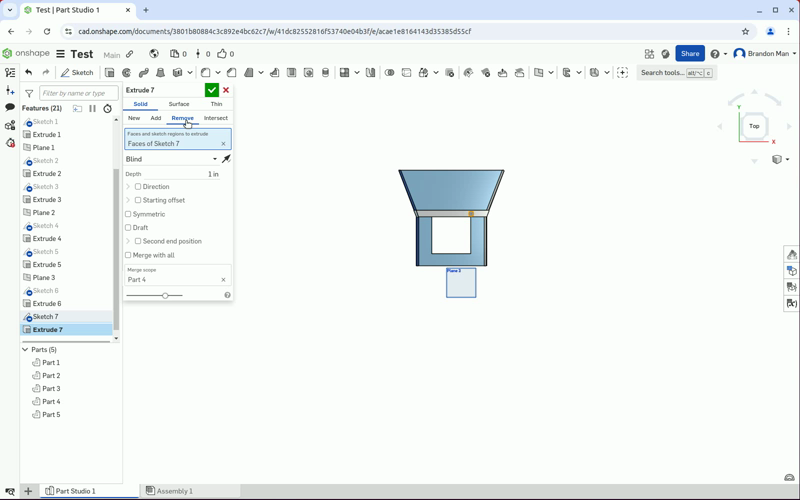
key(tab, 4)
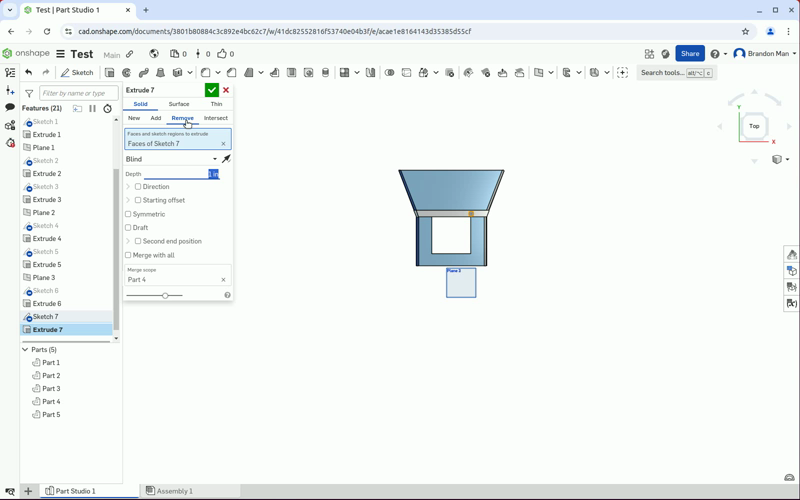
text(0.481)
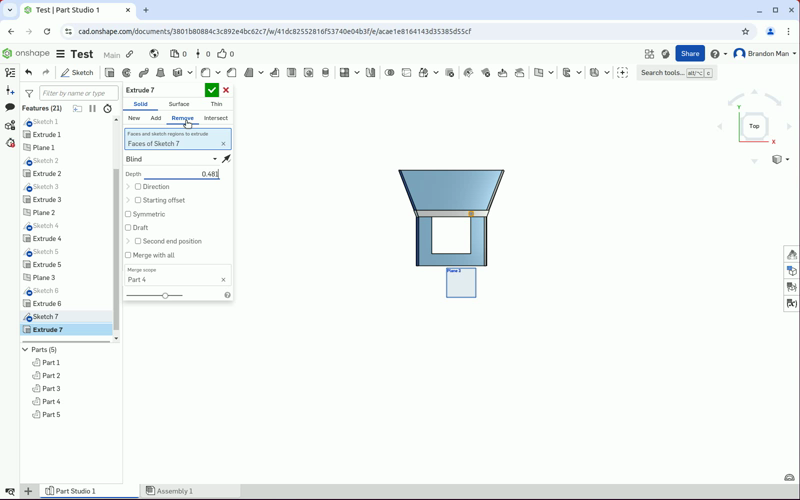
key(tab, 6)
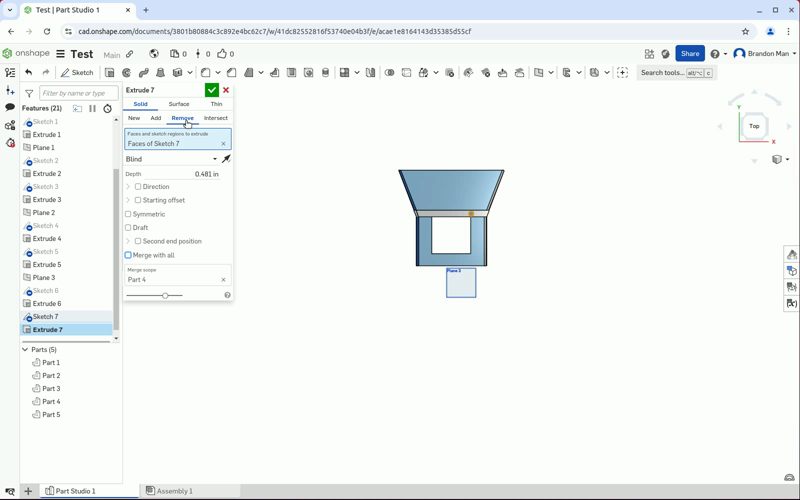
key(space)
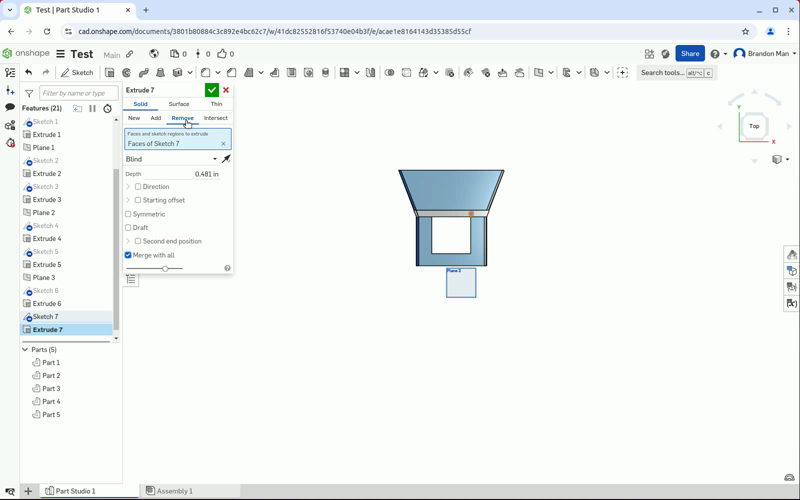
key(enter)
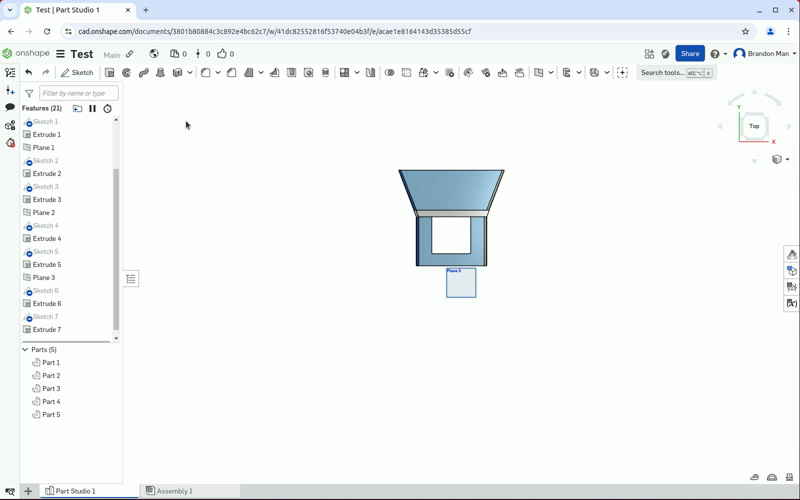
key(shift+h)
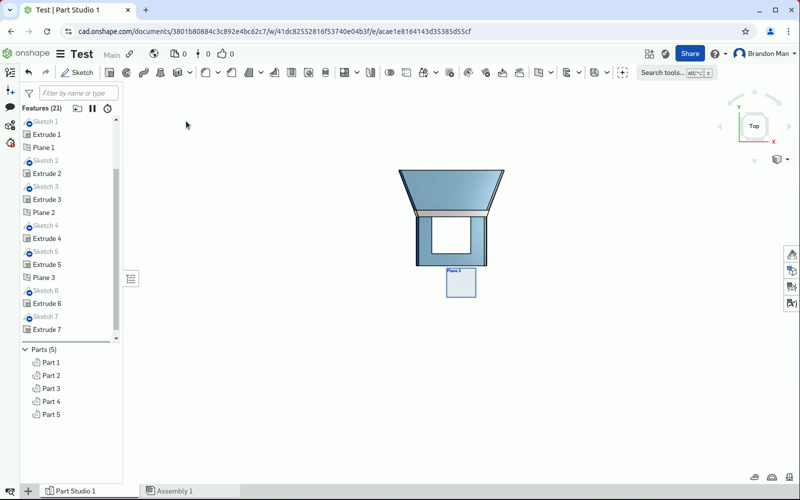
key(shift+h)
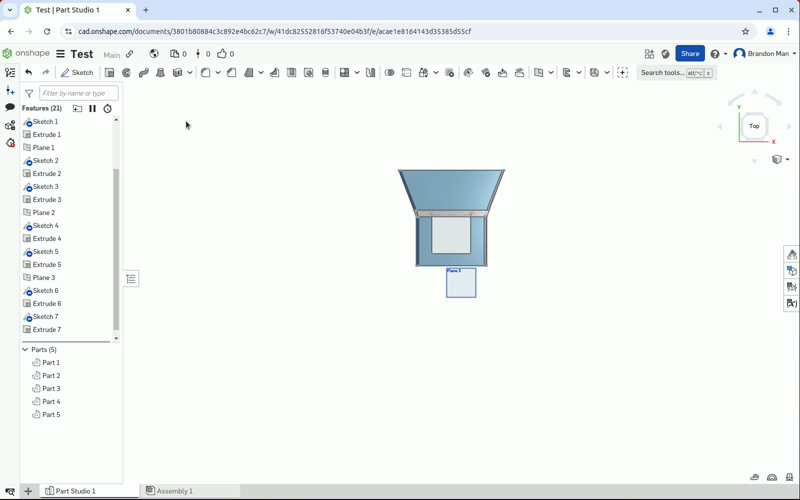
key(shift+7)
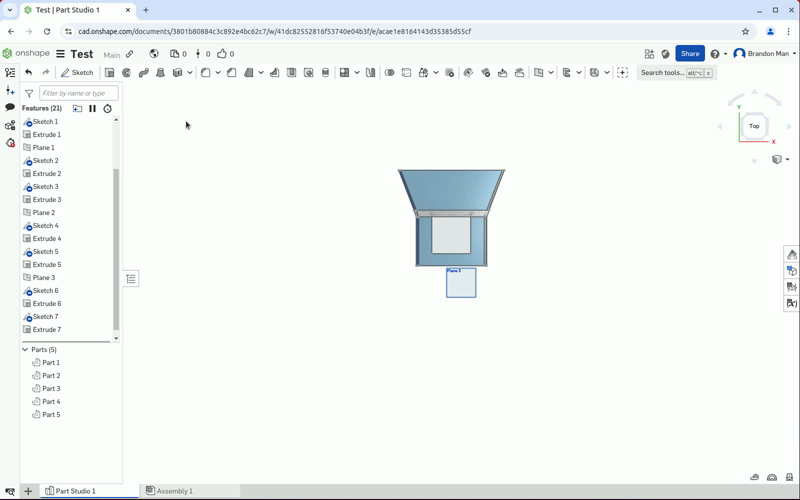
key(up, 3)
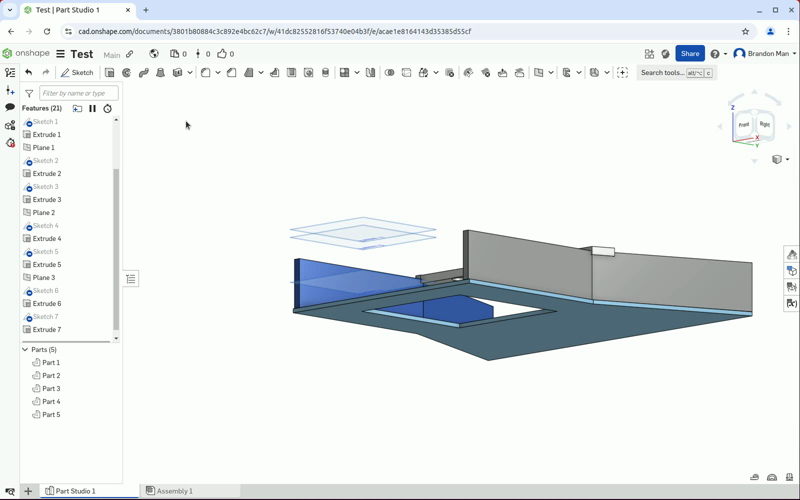
key(left, 3)
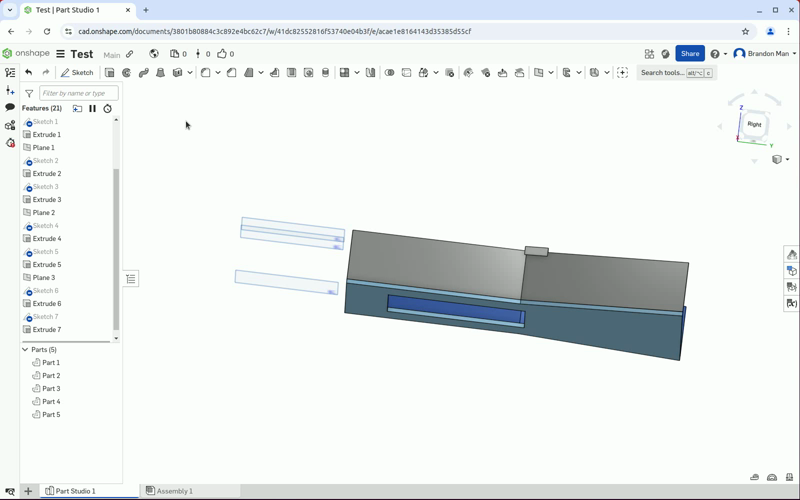
key(right, 3)
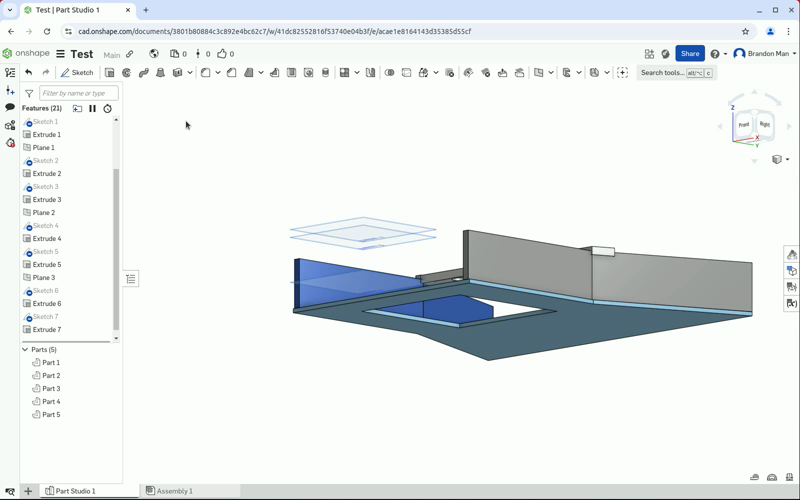
key(down, 3)
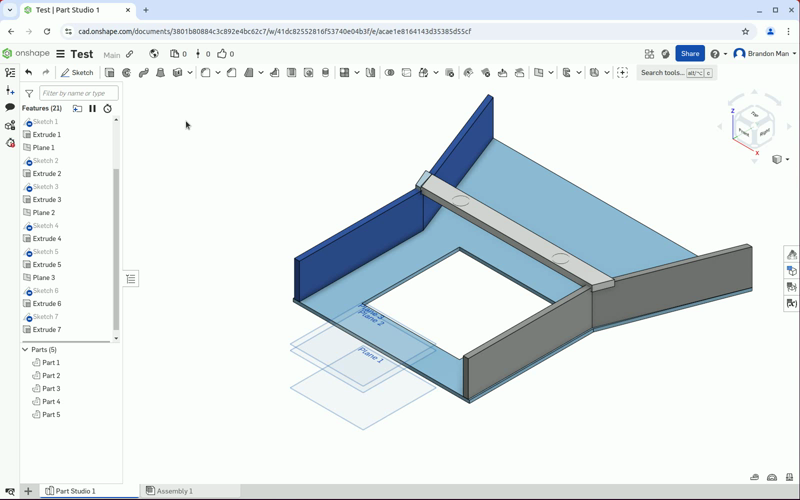
mouse_move(69, 124)
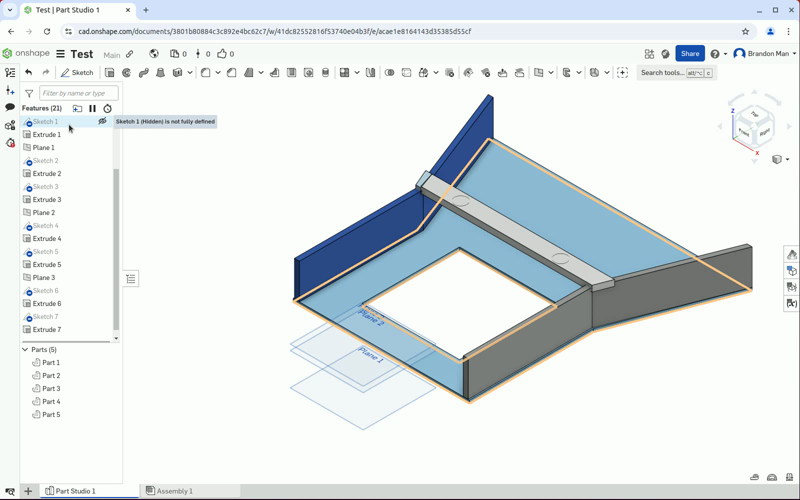
click(69, 124)